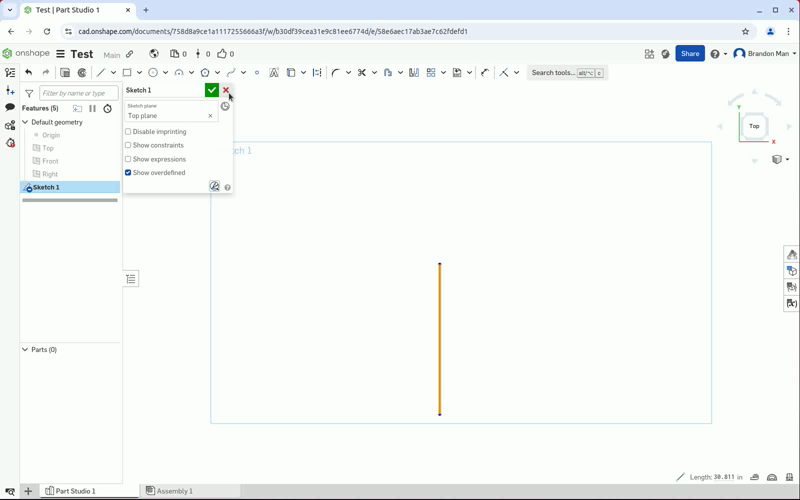
key(shift+h)
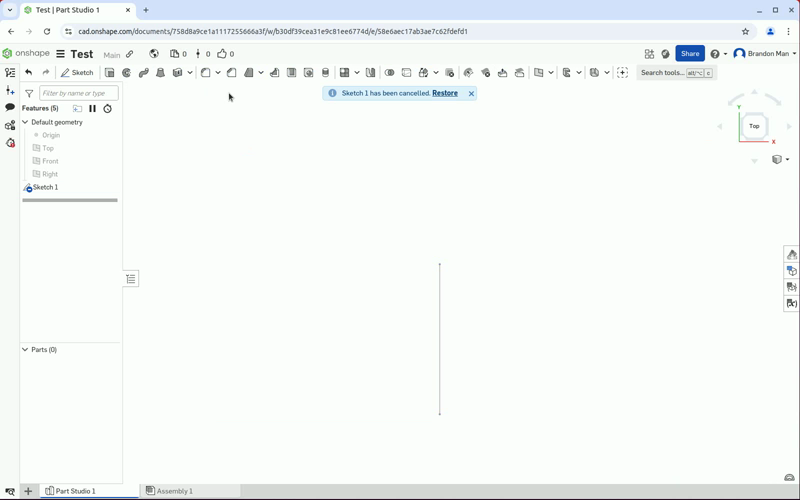
key(shift+s)
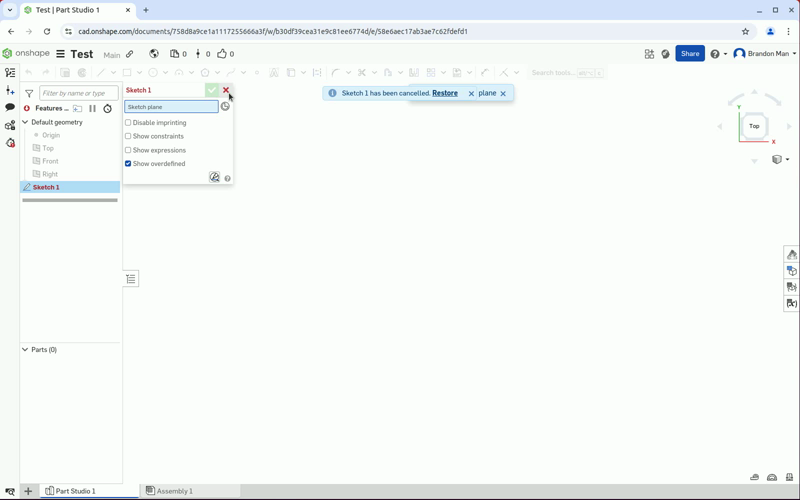
mouse_move(73, 150)
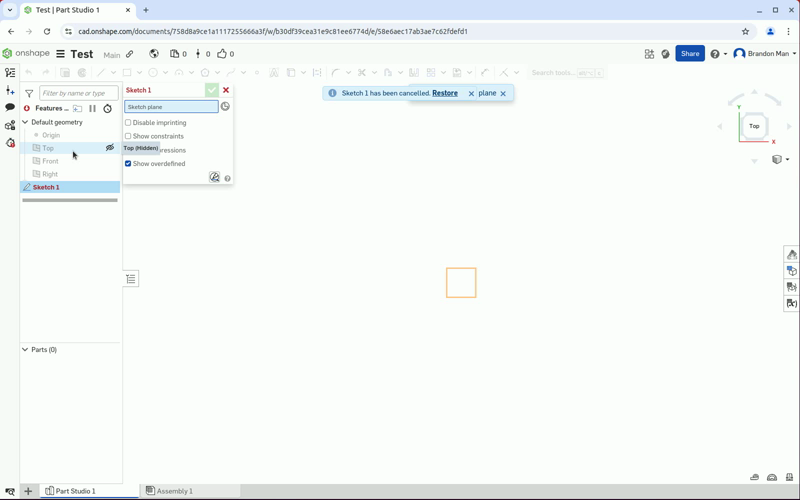
click(73, 150)
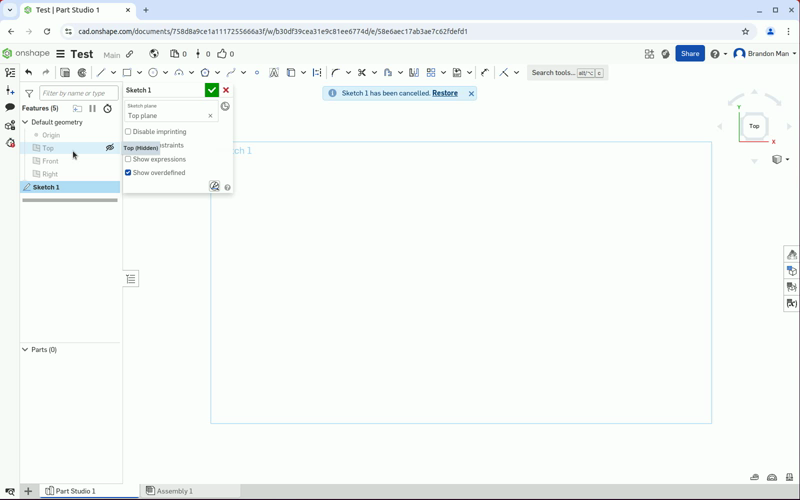
mouse_move(73, 352)
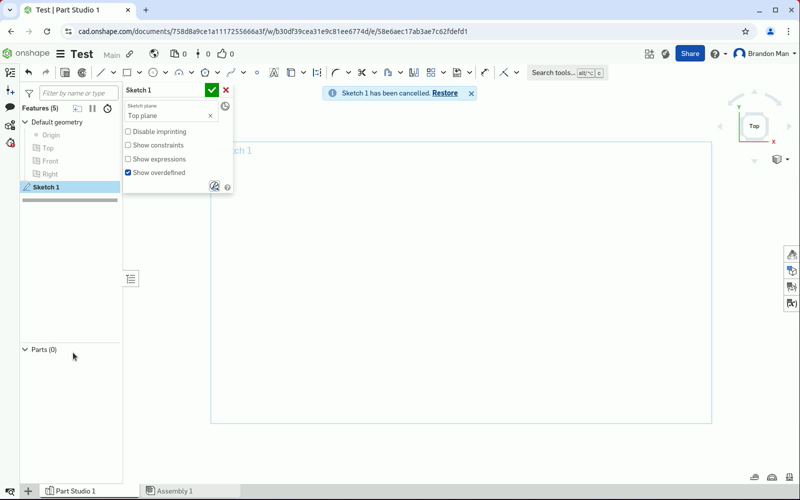
key(y)
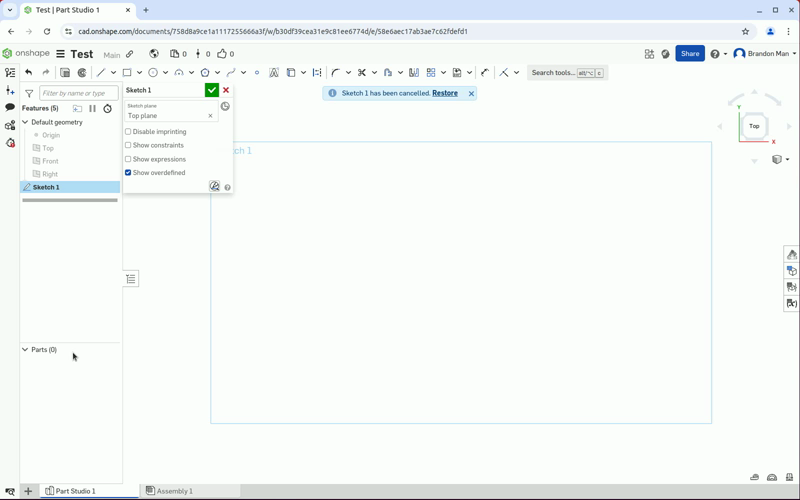
key(l)
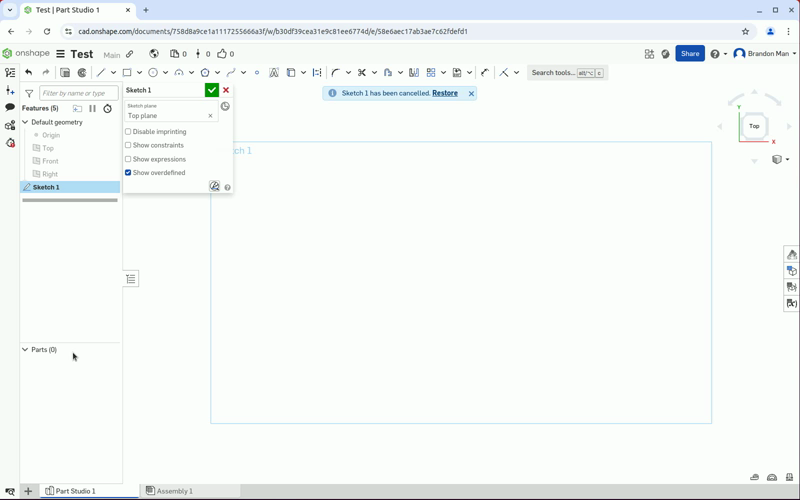
key_down(shift)
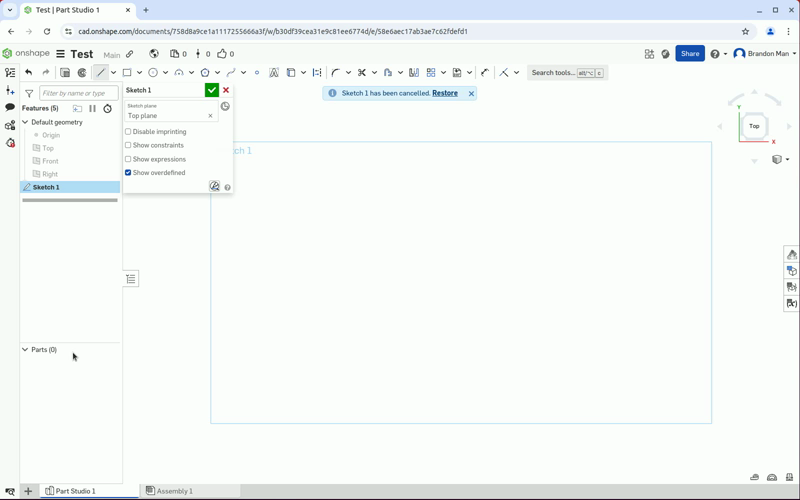
mouse_move(348, 395)
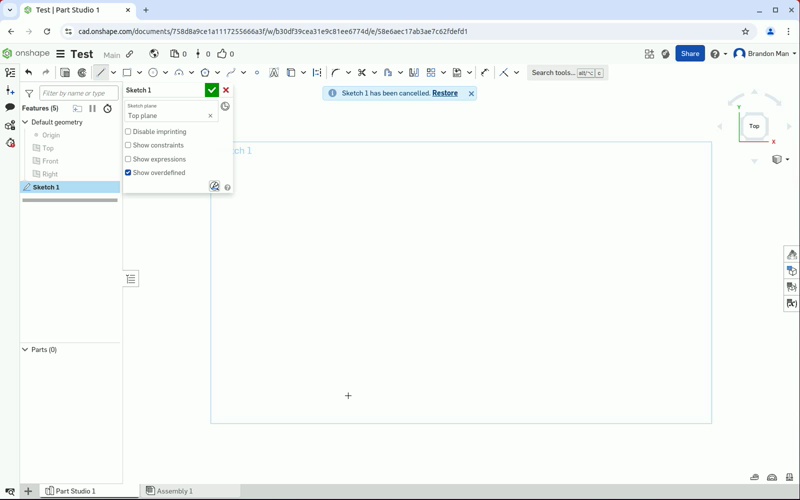
click(348, 395)
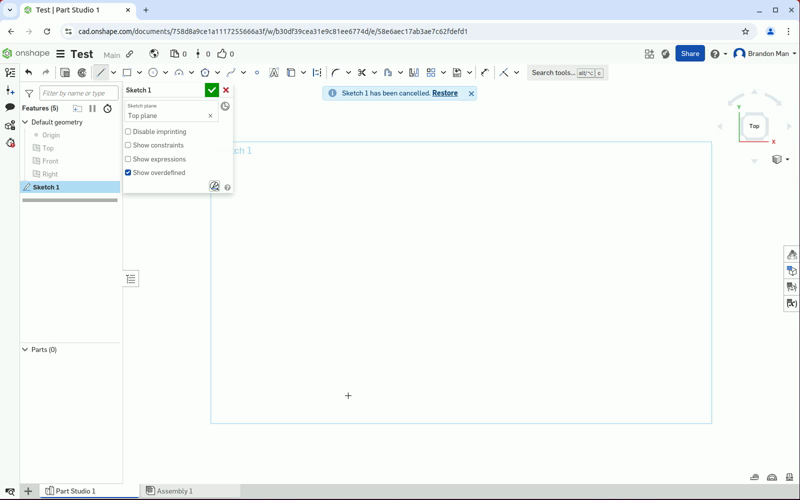
key_up(shift)
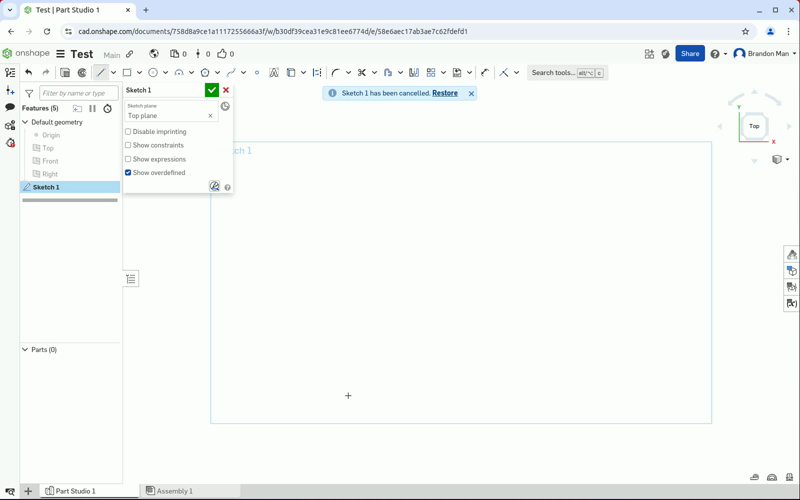
key_down(shift)
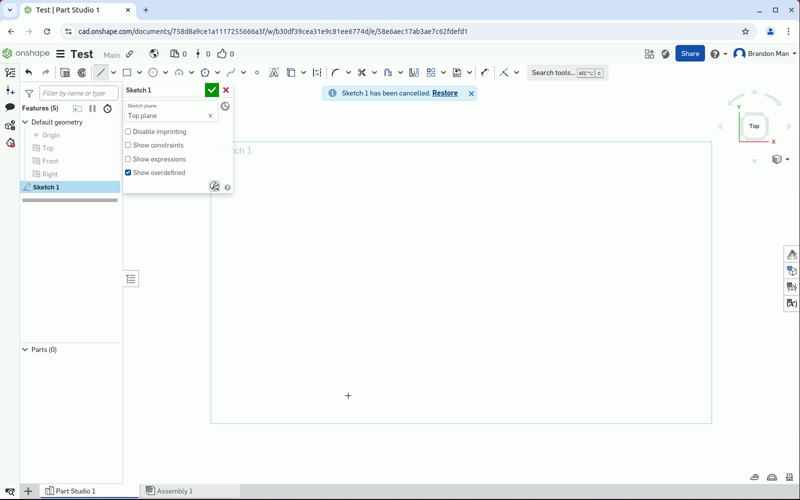
mouse_move(572, 395)
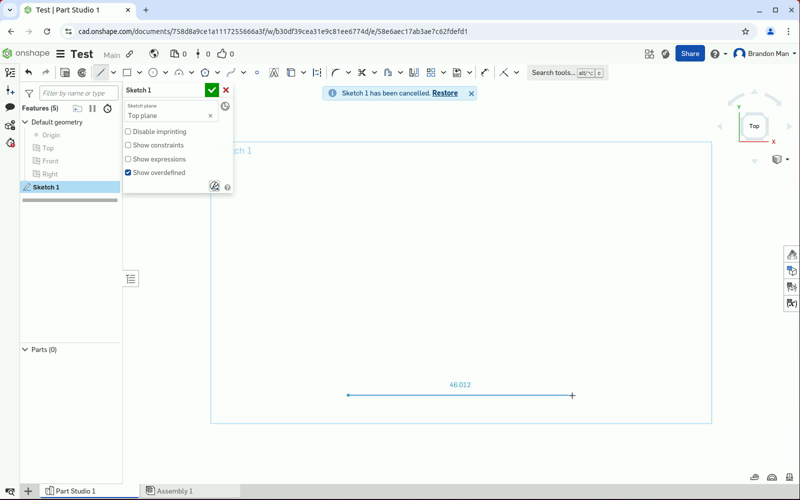
click(572, 395)
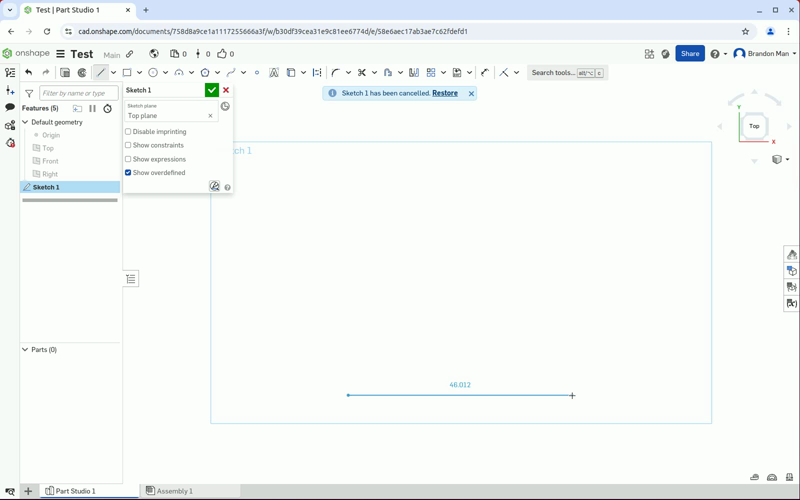
key_up(shift)
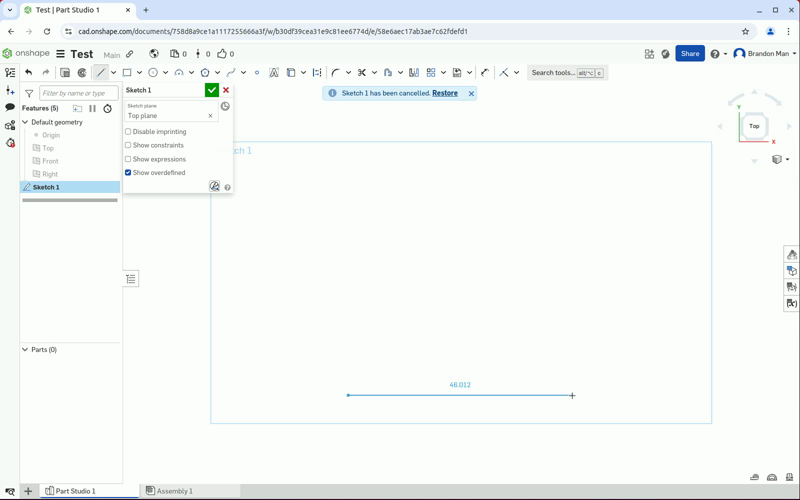
key_down(shift)
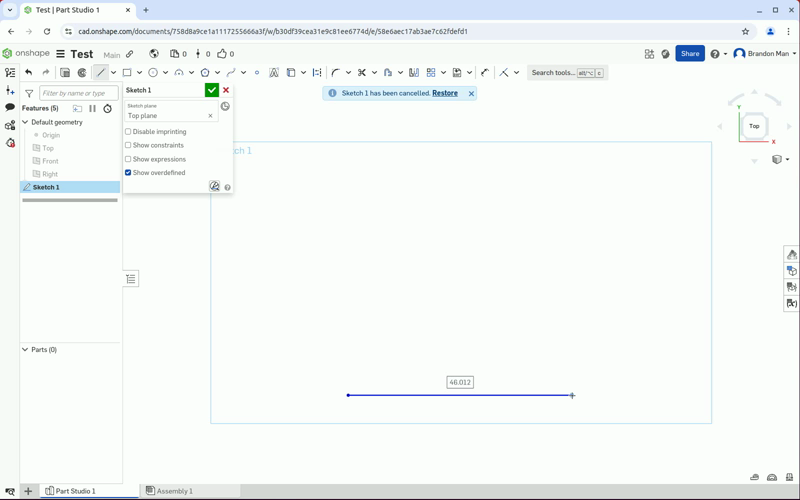
mouse_move(572, 171)
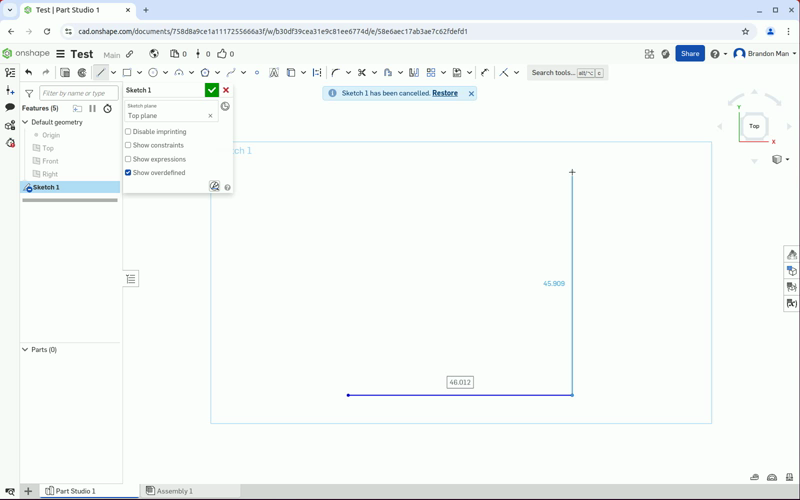
click(572, 171)
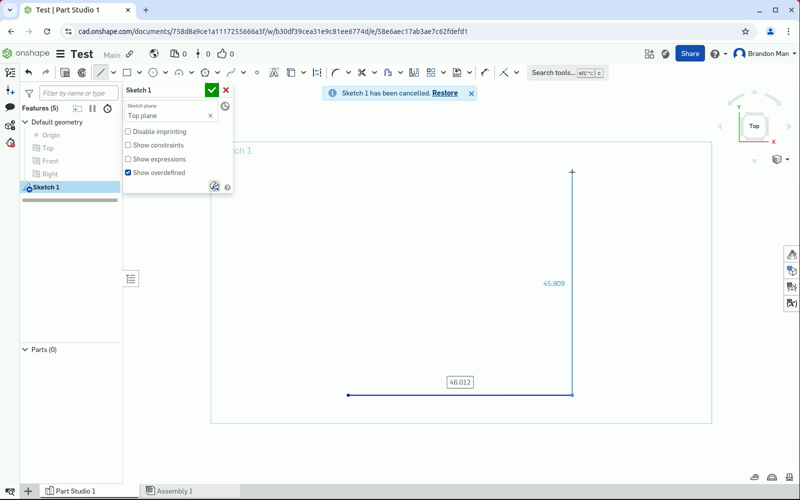
key_up(shift)
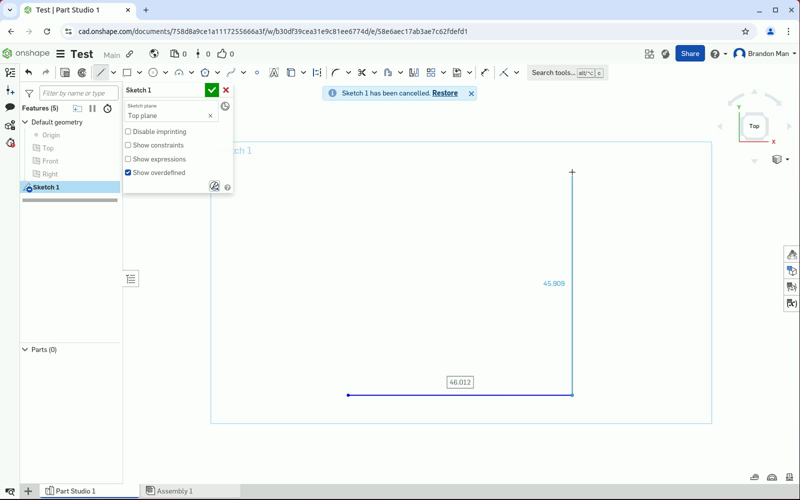
key_down(shift)
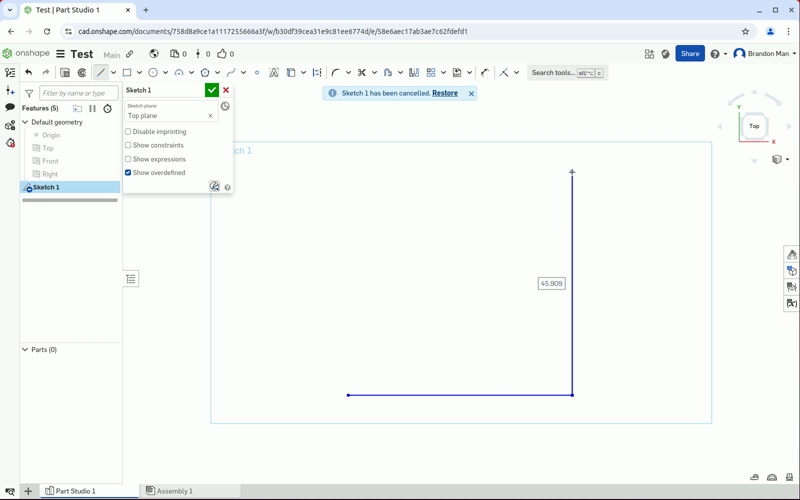
mouse_move(348, 171)
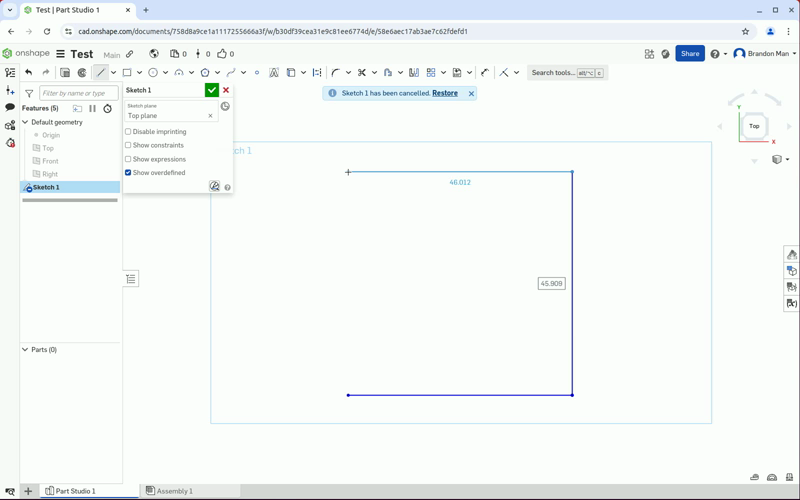
click(348, 171)
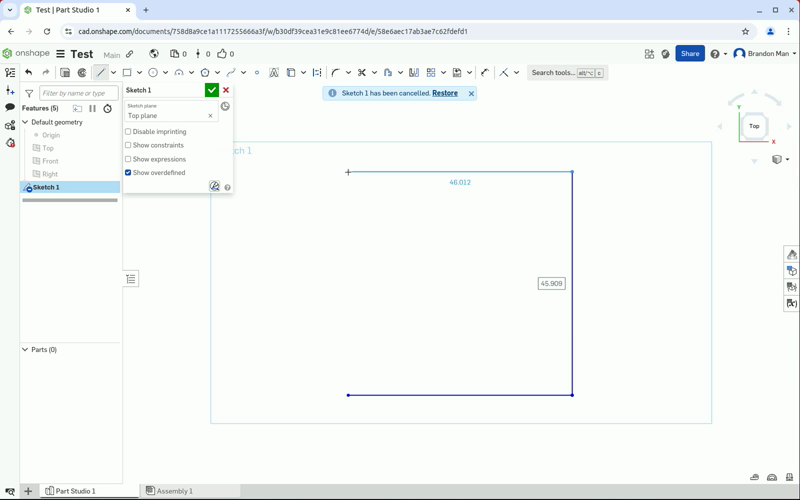
key_up(shift)
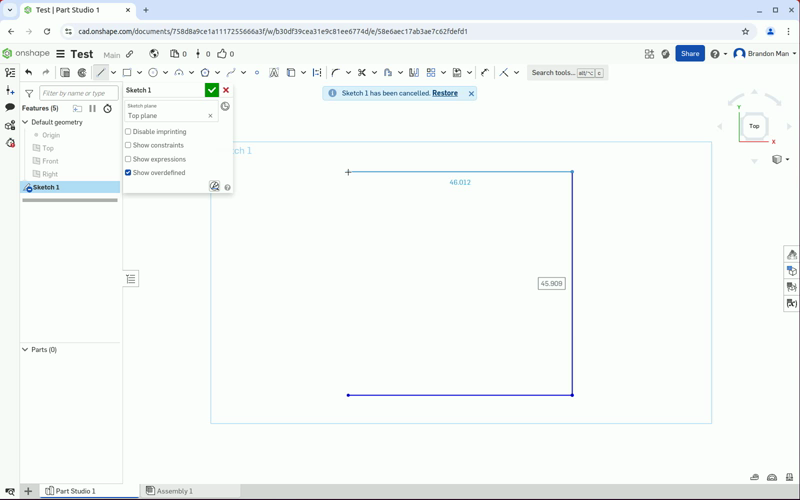
key_down(shift)
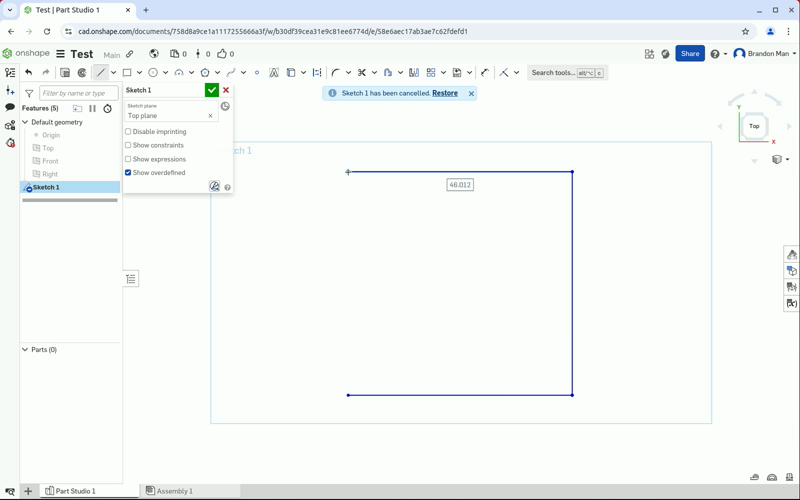
mouse_move(348, 395)
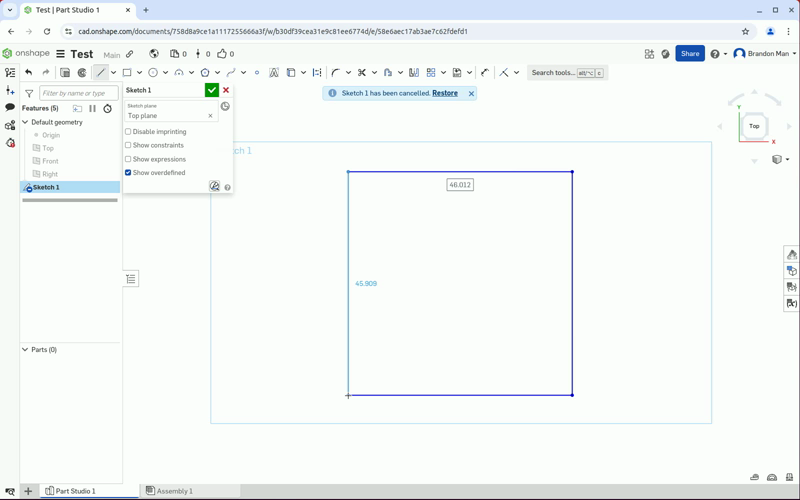
key_up(shift)
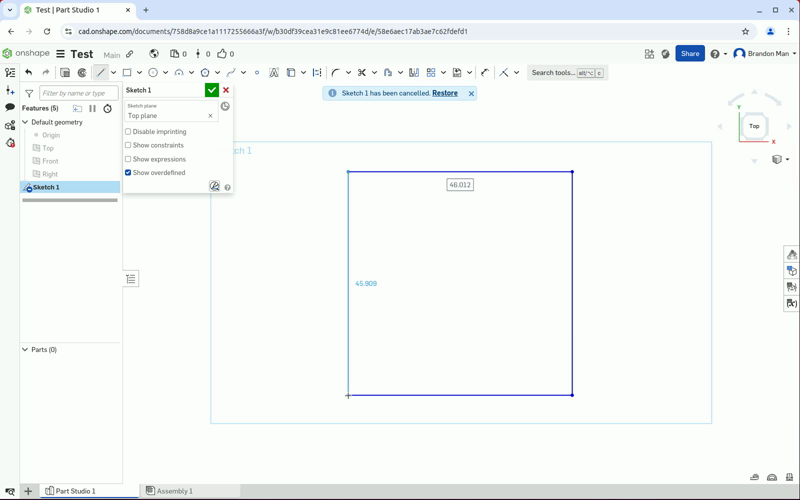
click(348, 395)
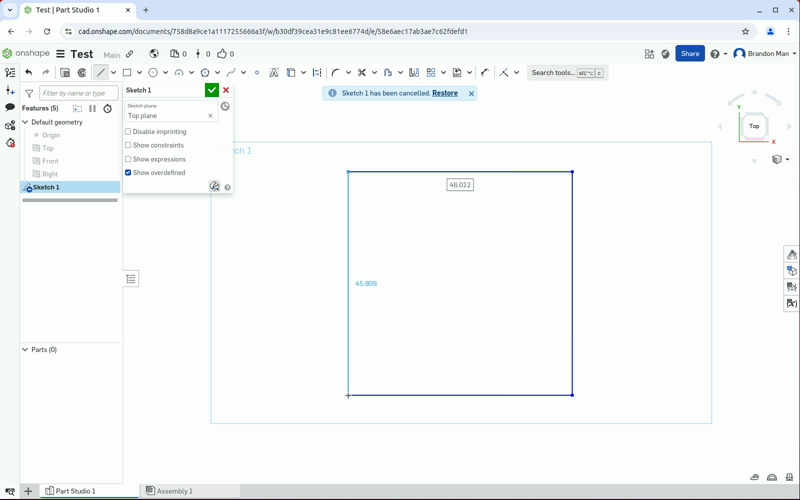
key(esc)
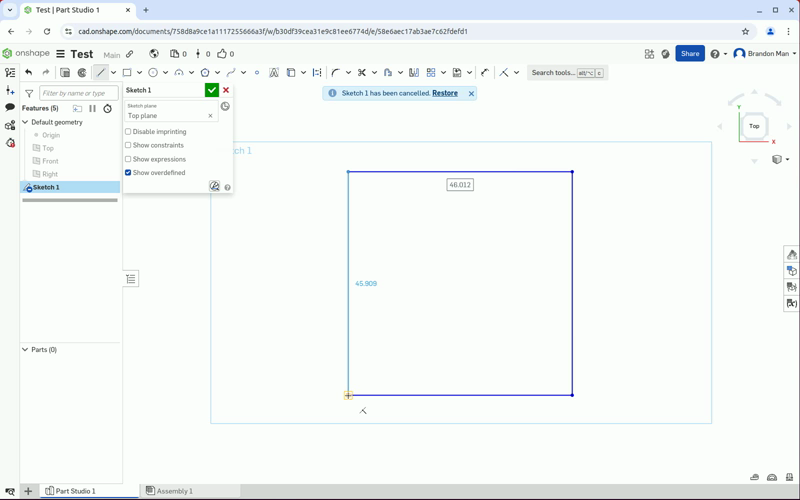
mouse_move(383, 360)
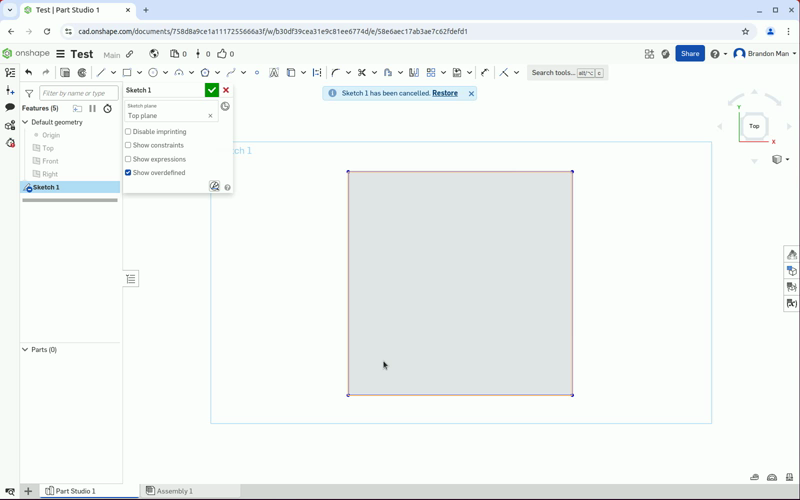
click(383, 360)
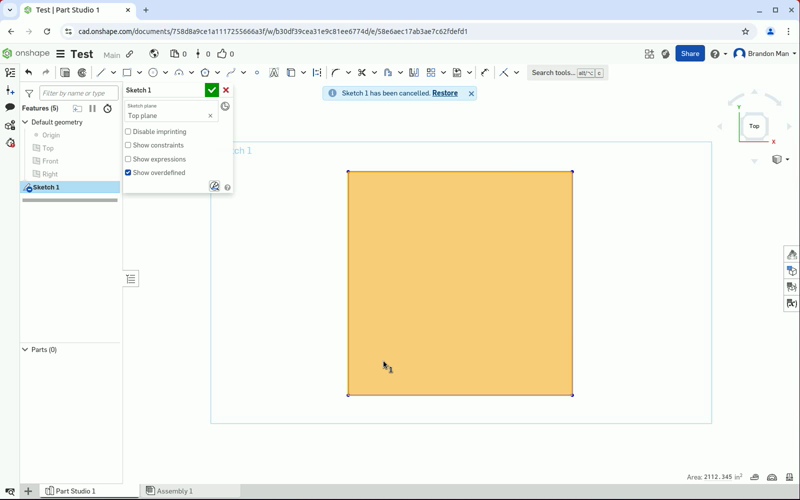
mouse_move(73, 352)
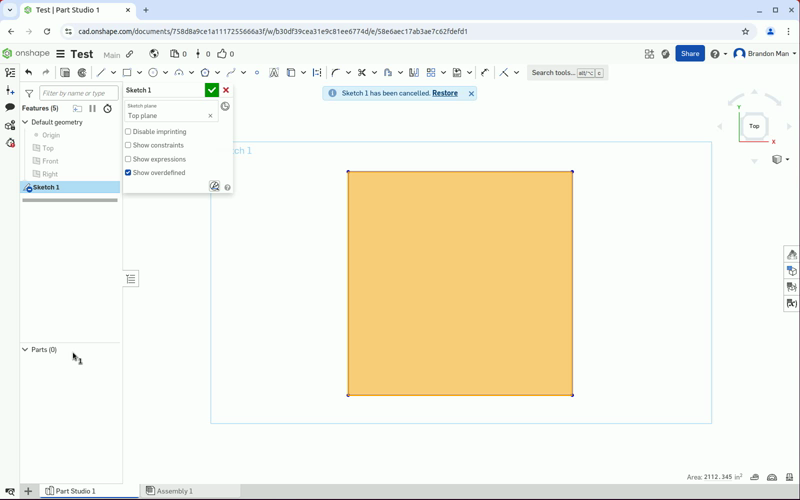
key(shift+y)
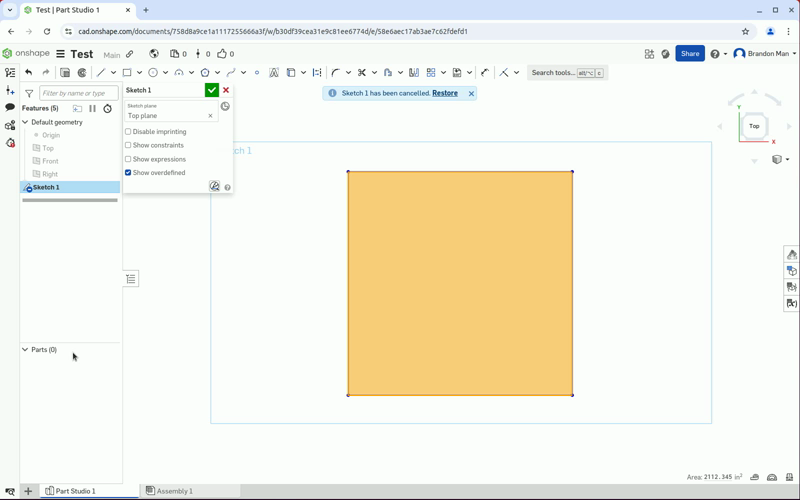
key(shift+e)
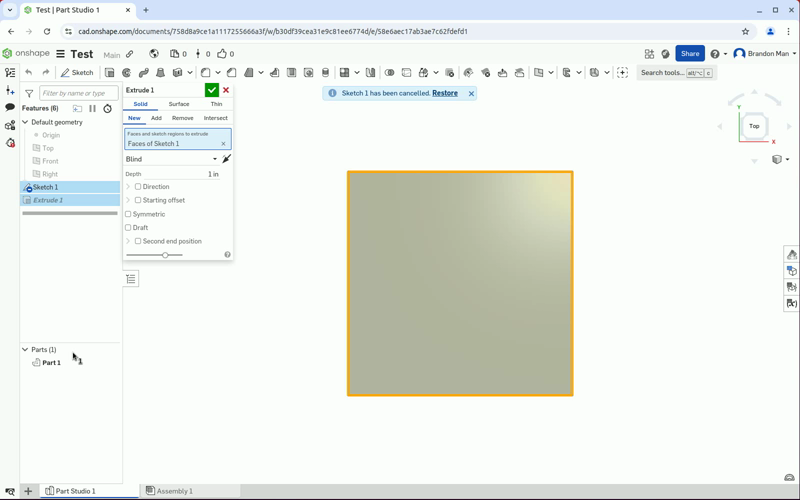
mouse_move(143, 106)
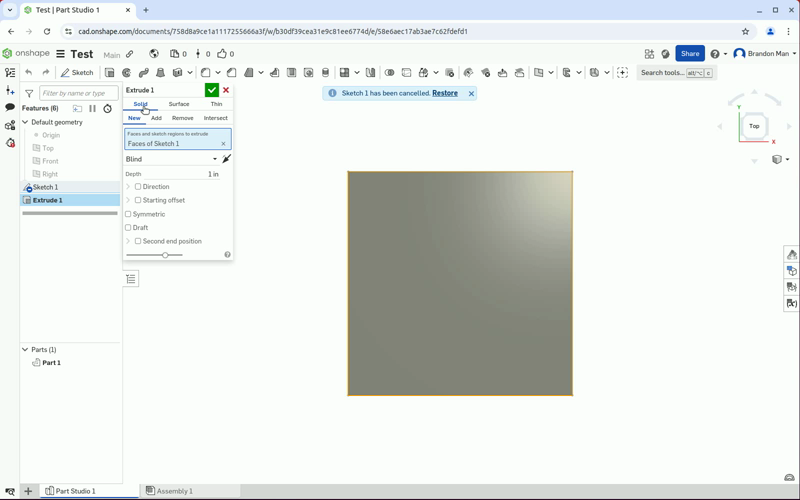
click(143, 106)
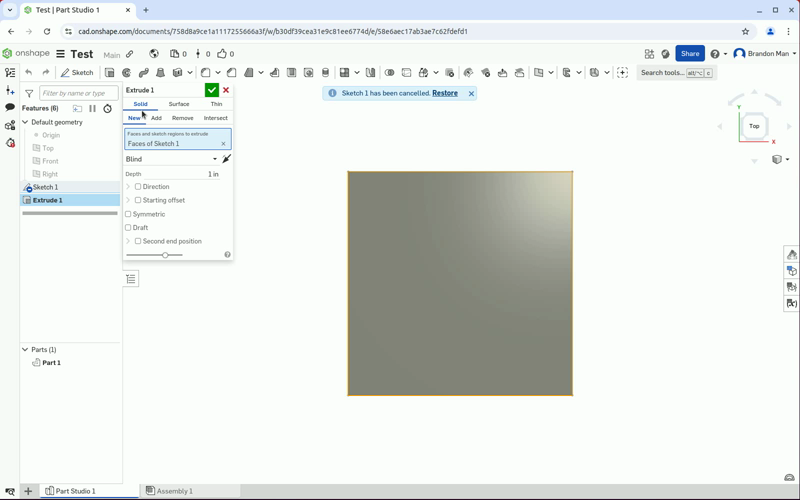
mouse_move(137, 120)
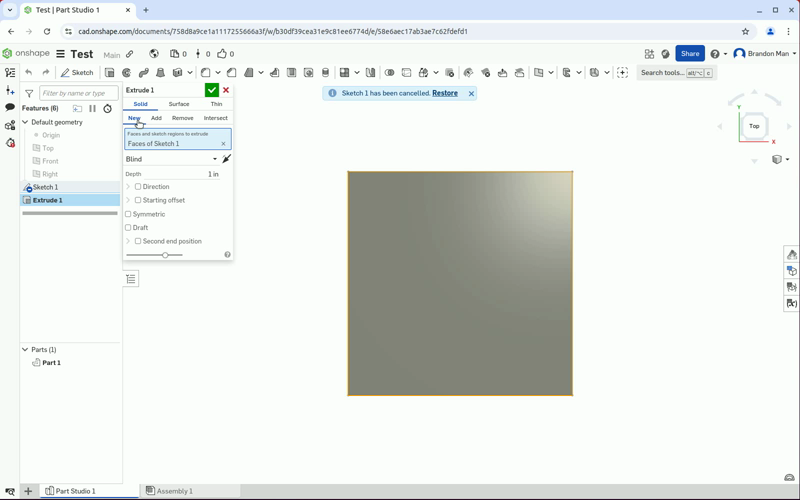
click(137, 120)
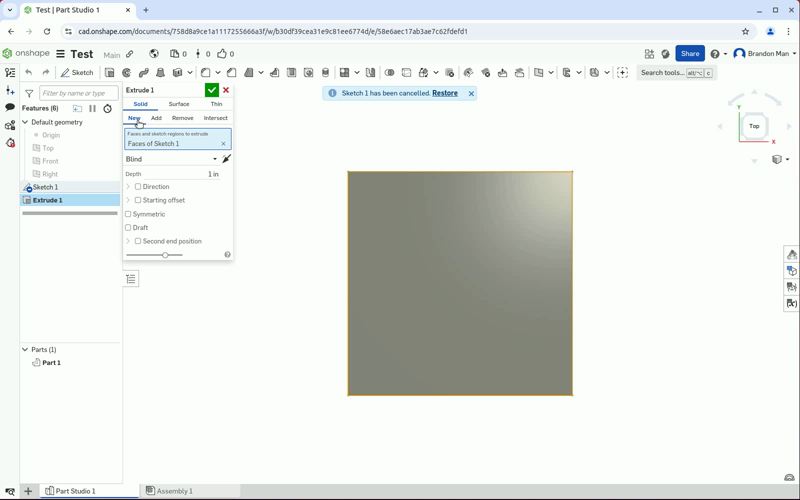
key(tab, 4)
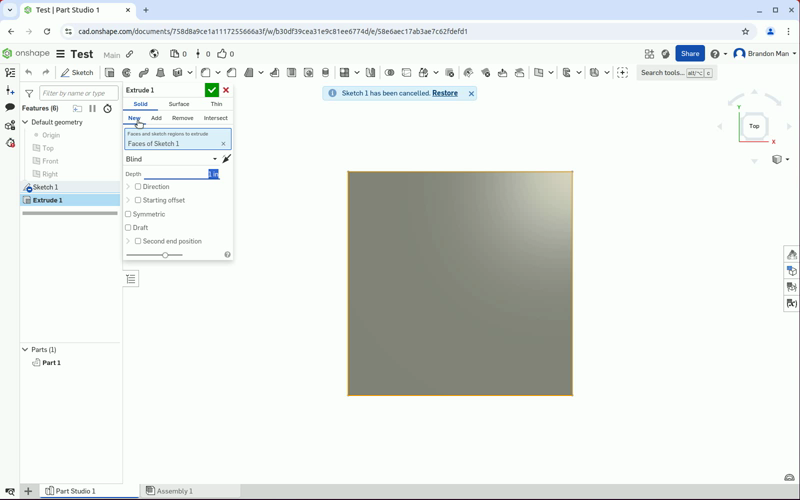
text(-46.216)
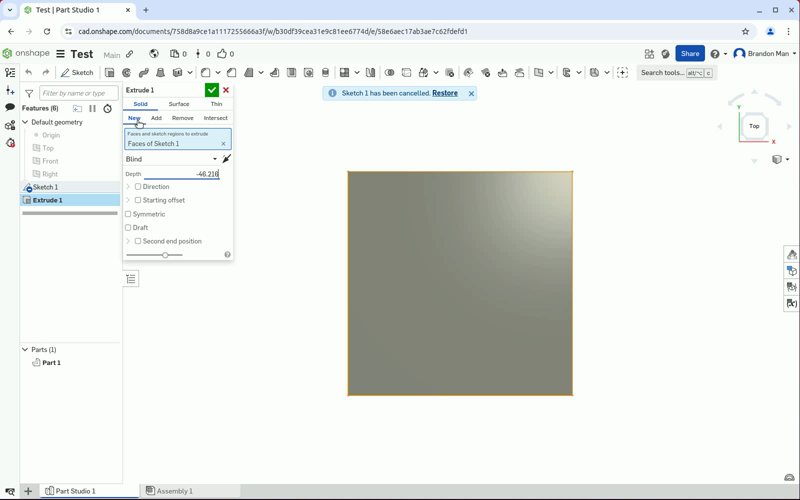
key(tab, 3)
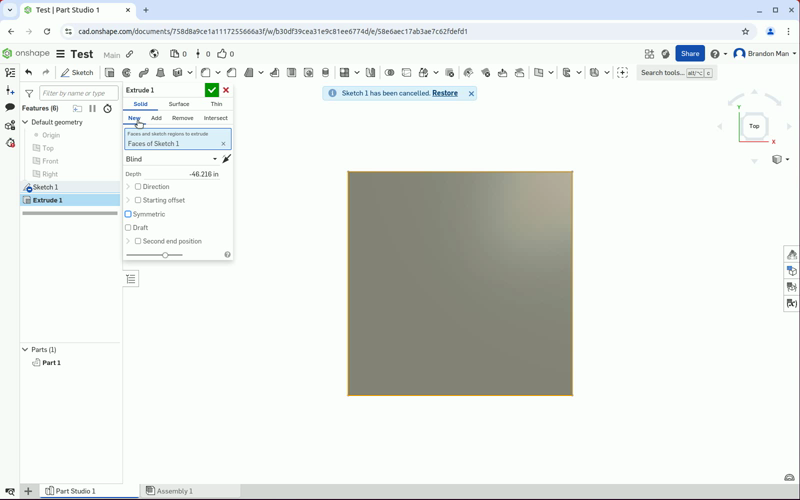
key(space)
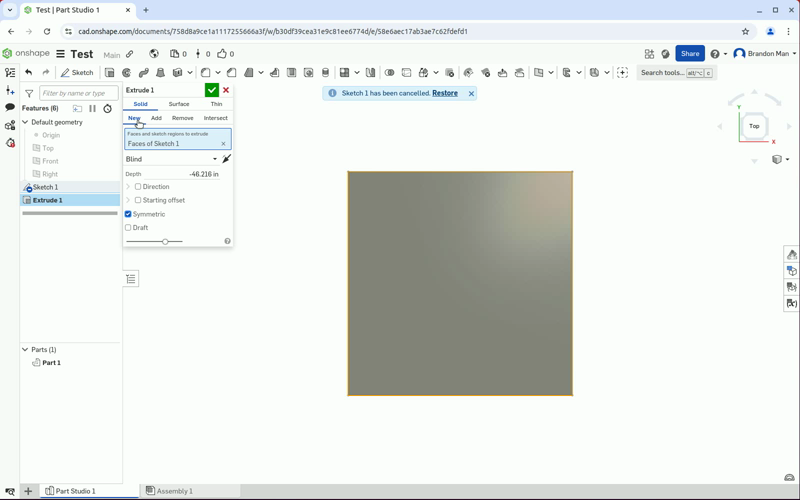
key(enter)
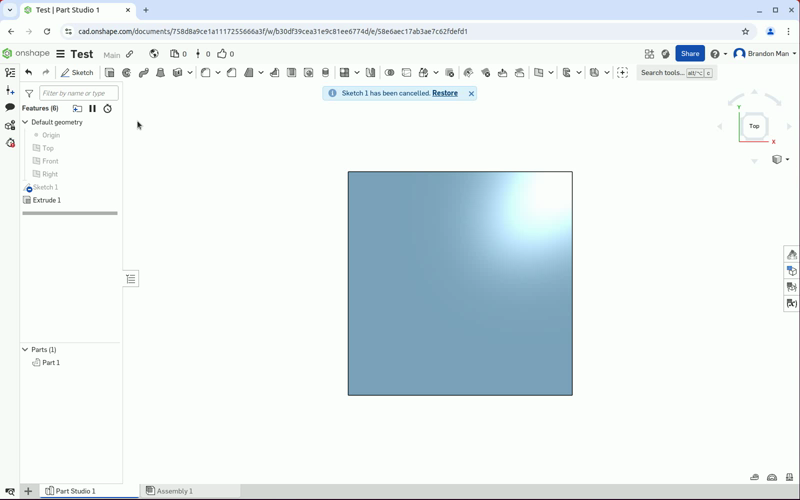
key(shift+h)
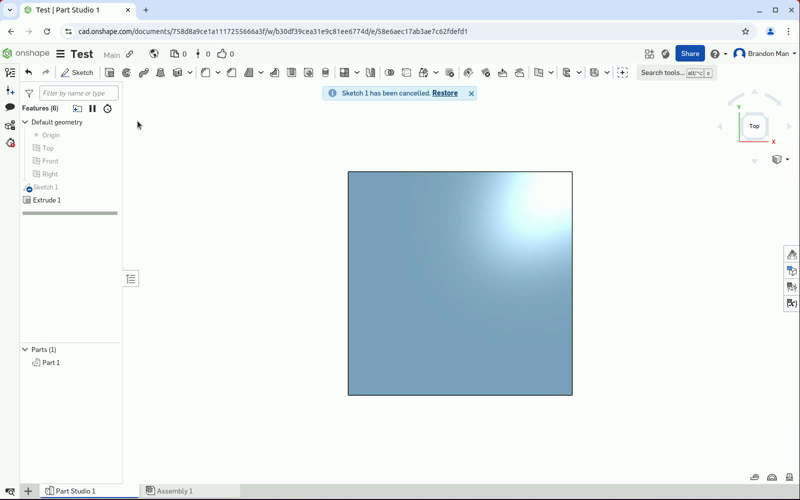
key(shift+h)
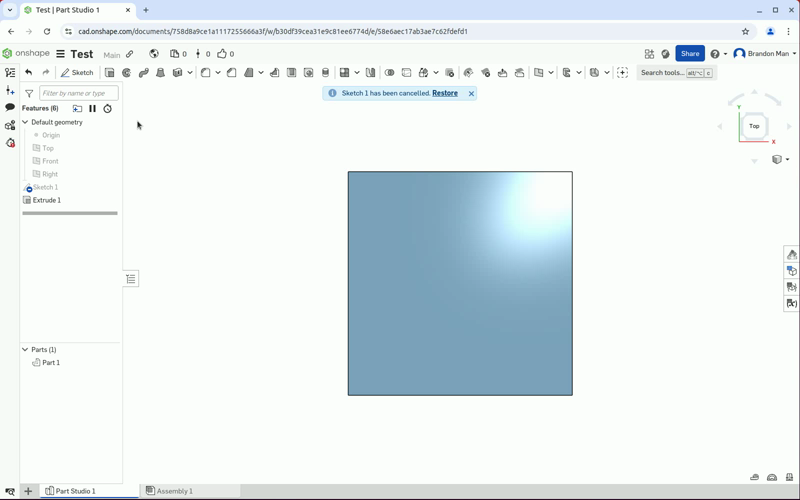
mouse_move(73, 189)
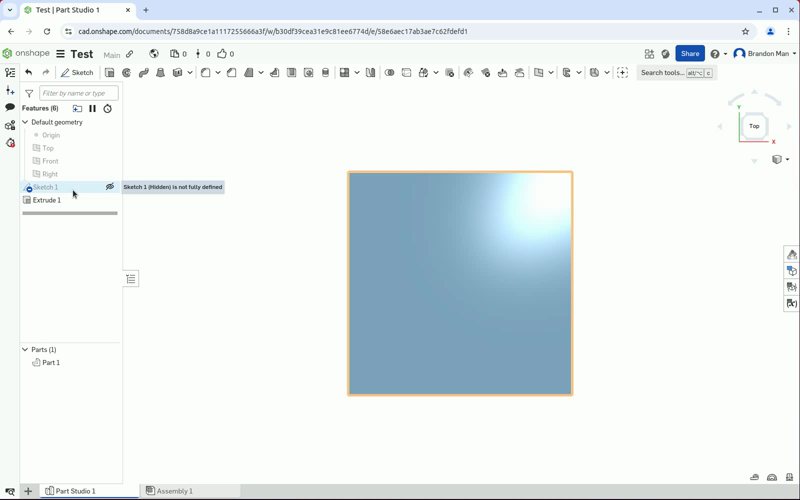
click(73, 189)
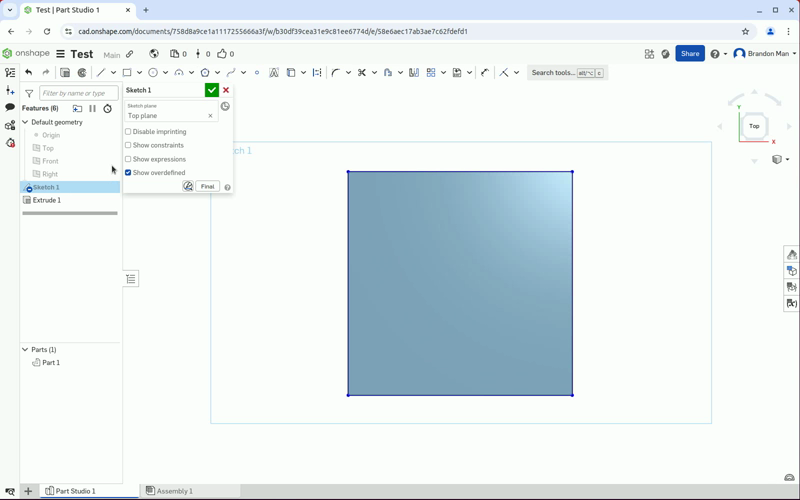
mouse_move(229, 92)
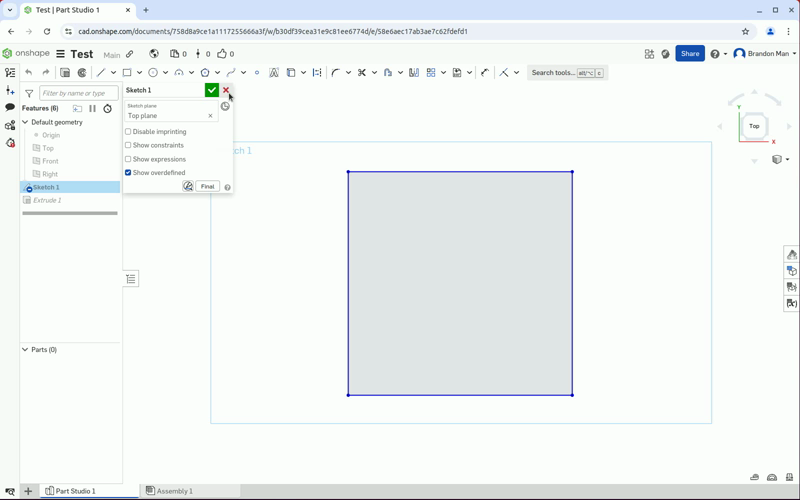
click(229, 92)
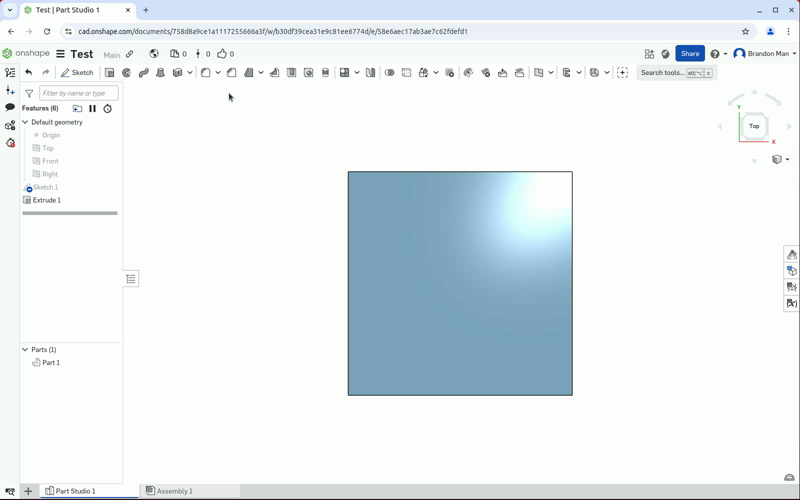
mouse_move(73, 352)
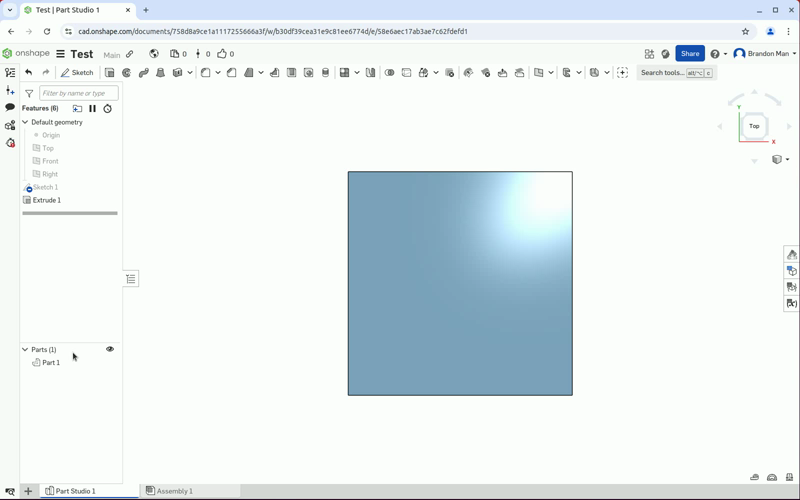
key(y)
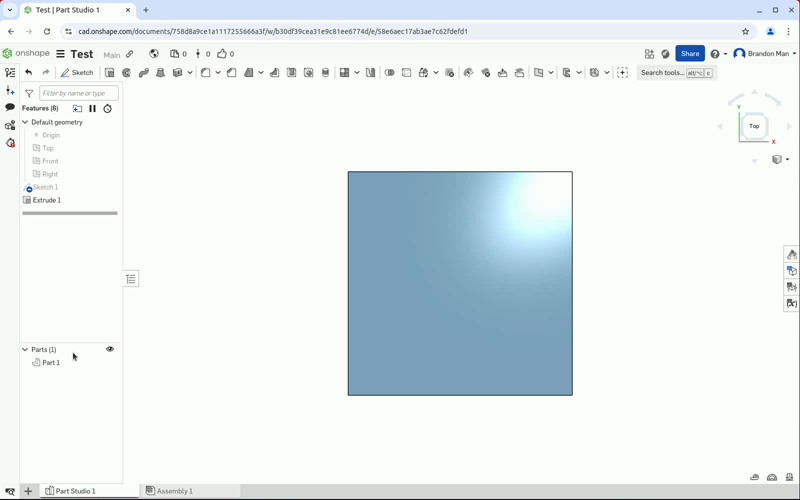
key(shift+p)
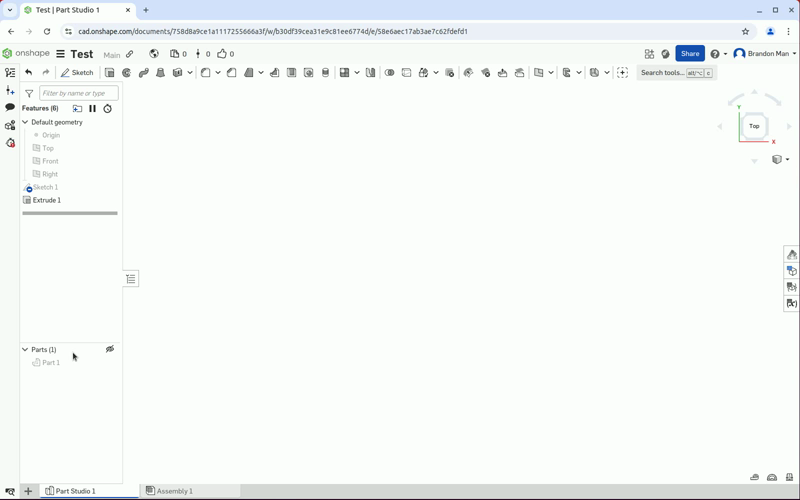
key(space)
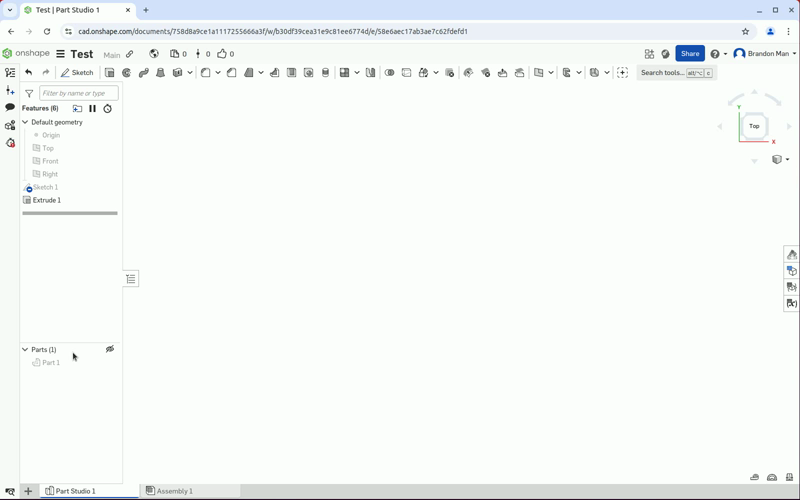
key_down(shift)
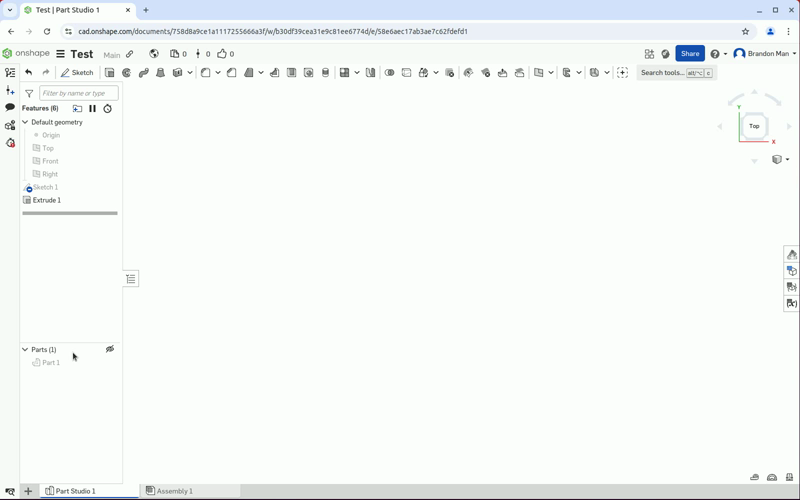
key(up)
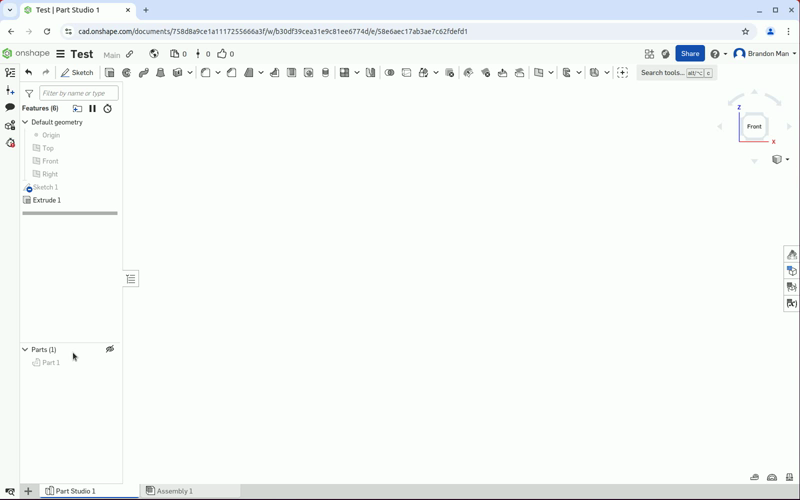
key_up(shift)
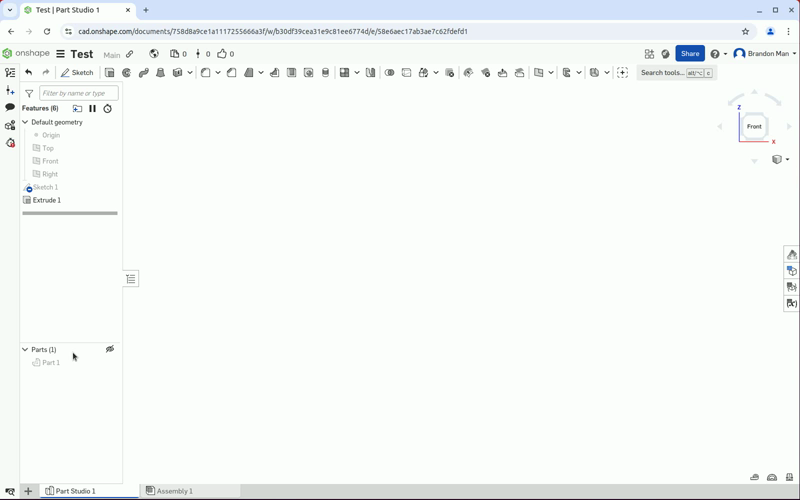
key(space)
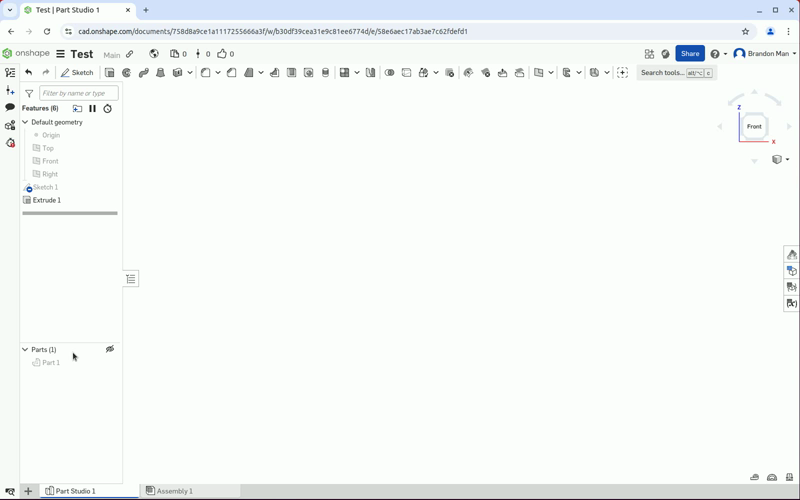
key_down(shift)
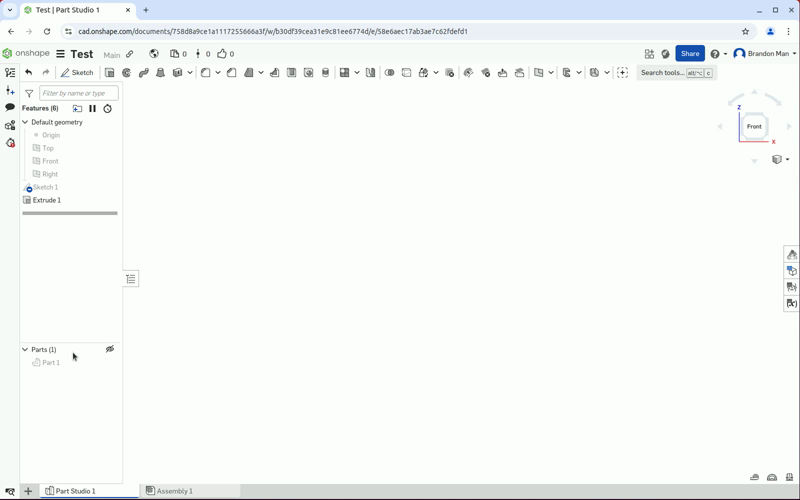
key(left)
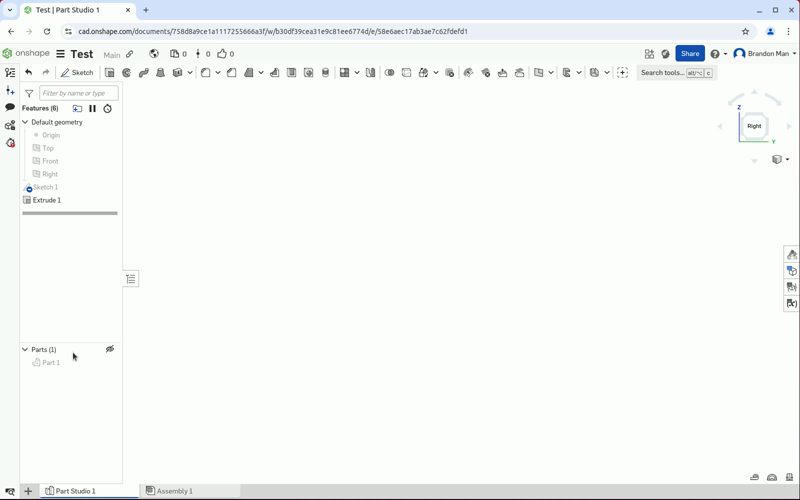
key_up(shift)
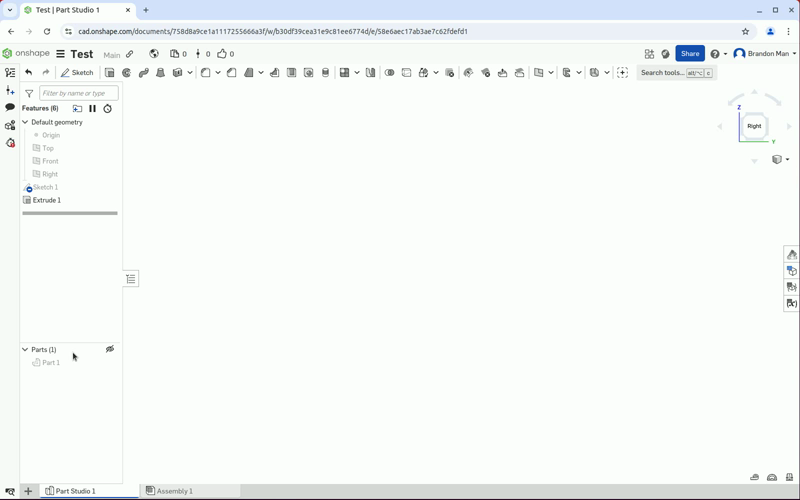
mouse_move(73, 352)
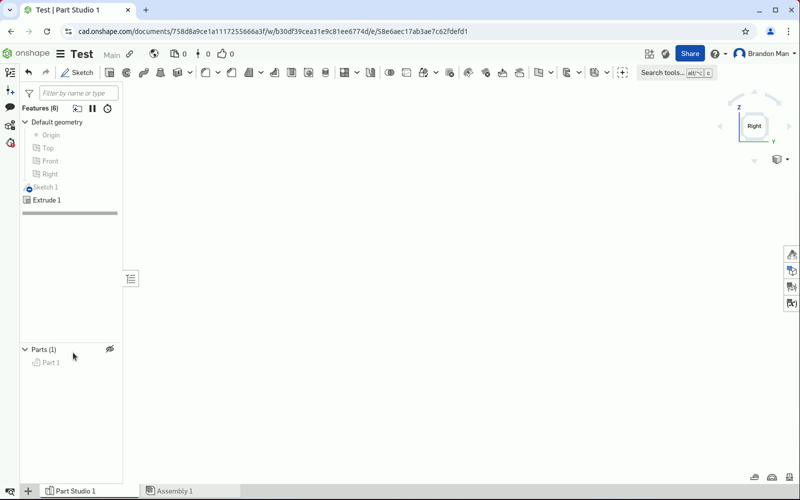
key(shift+y)
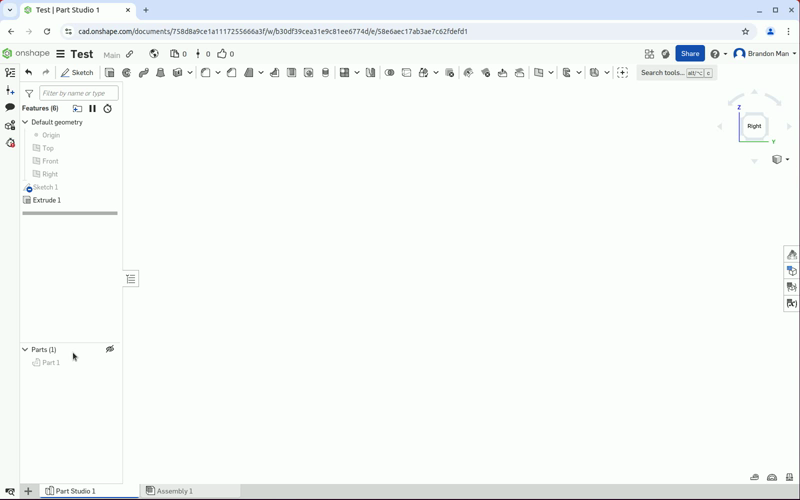
key(shift+s)
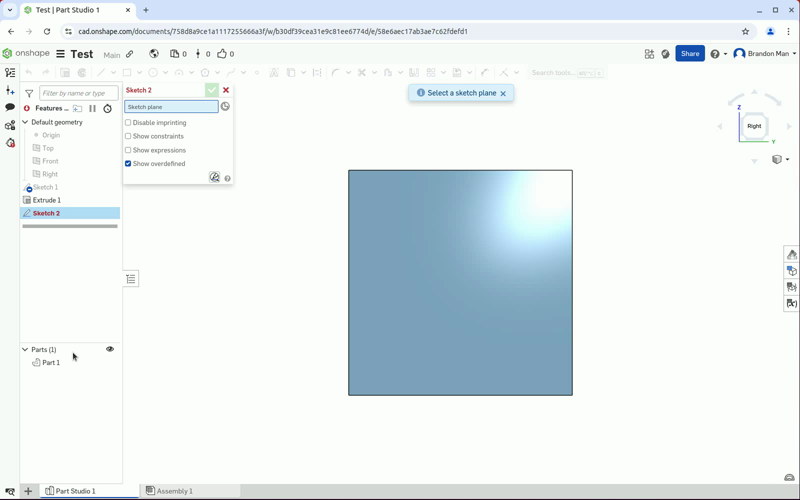
mouse_move(73, 176)
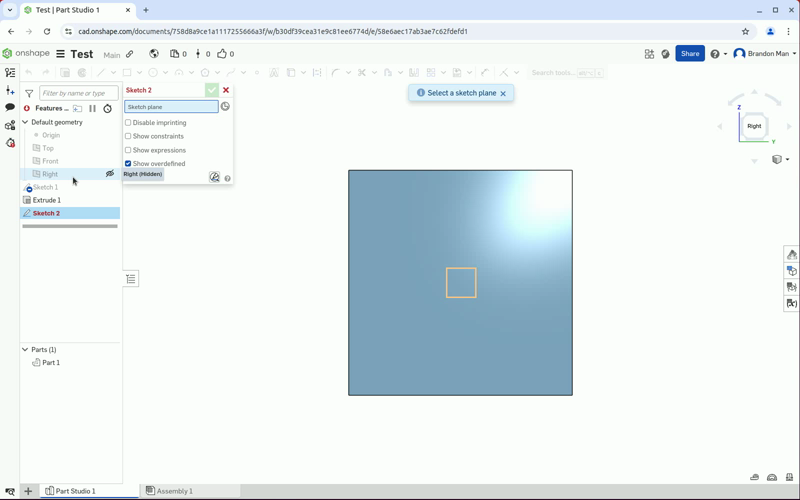
click(73, 176)
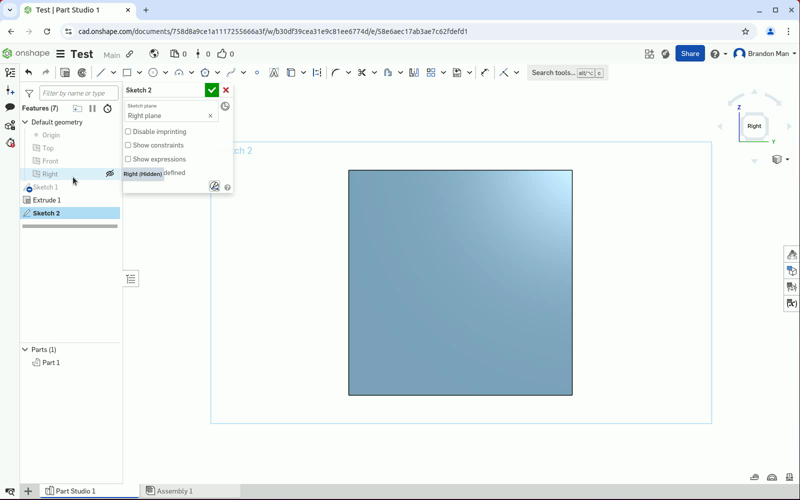
mouse_move(73, 352)
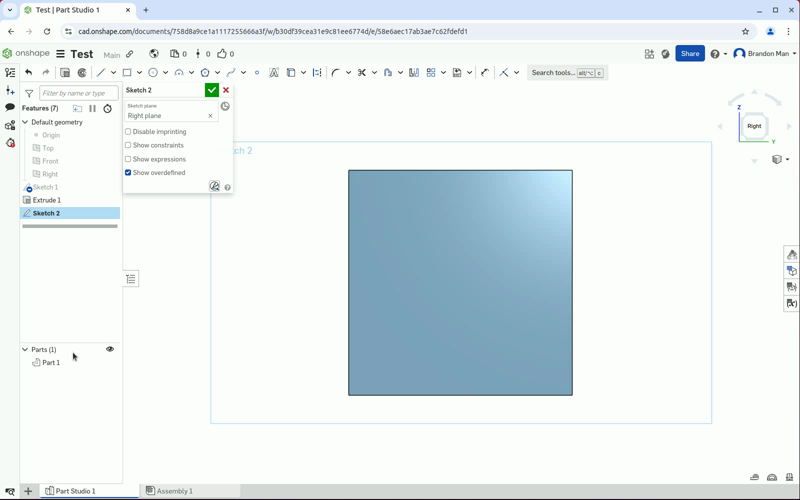
key(y)
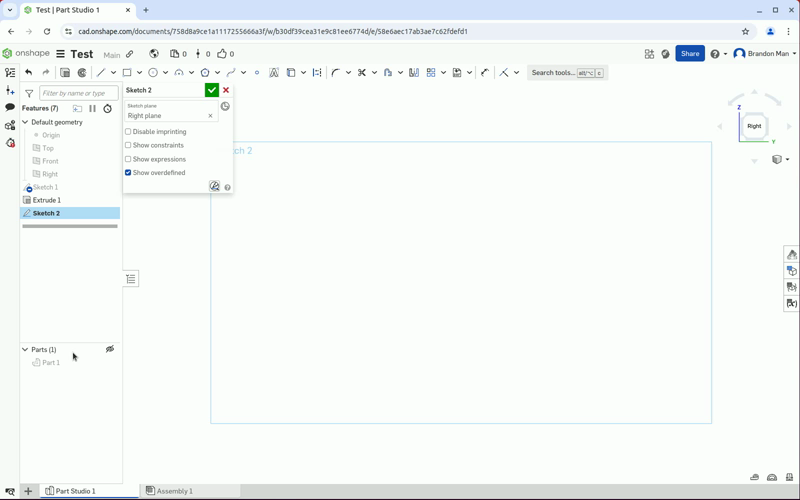
key(l)
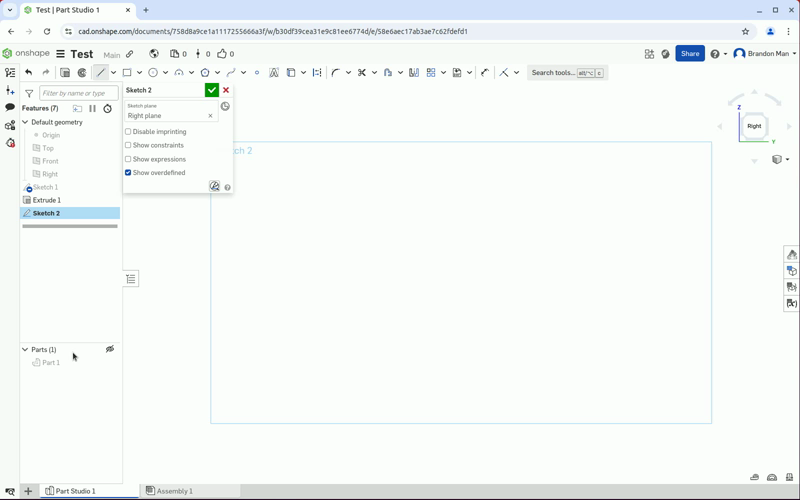
key_down(shift)
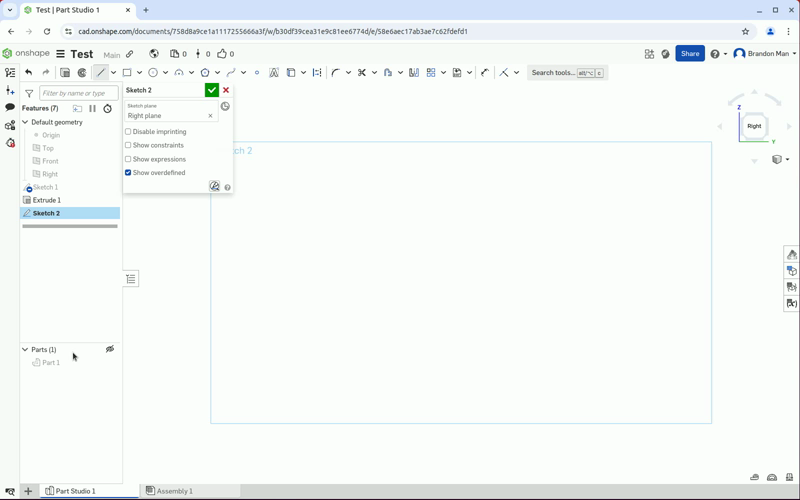
mouse_move(348, 282)
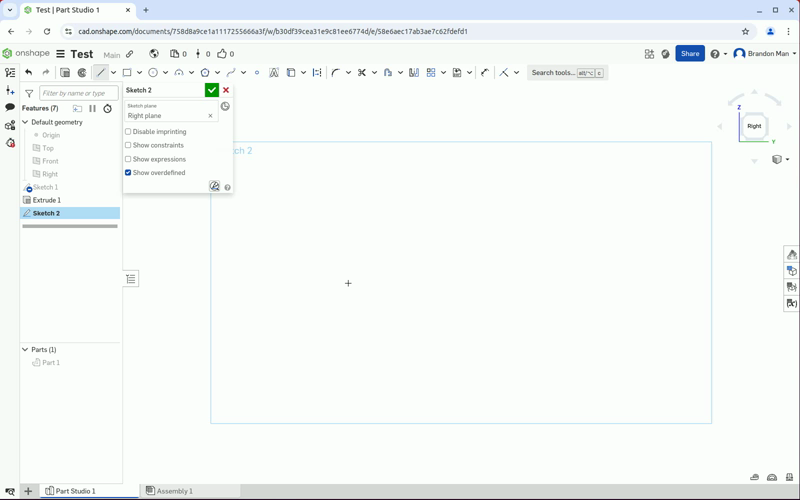
click(348, 282)
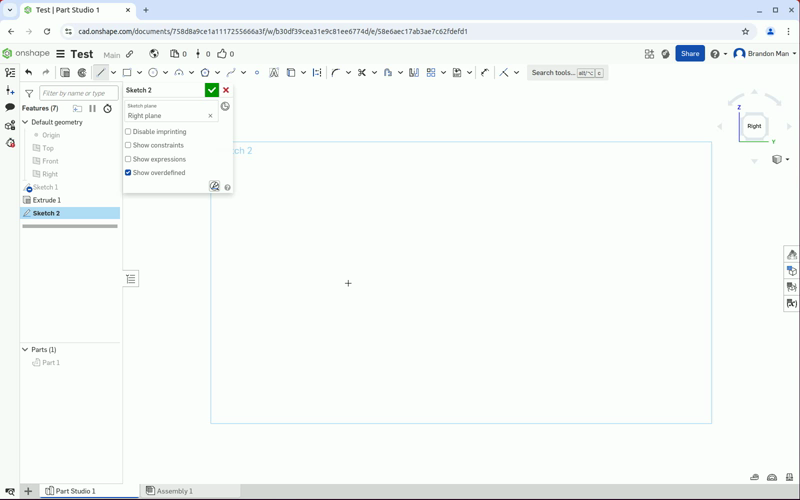
key_up(shift)
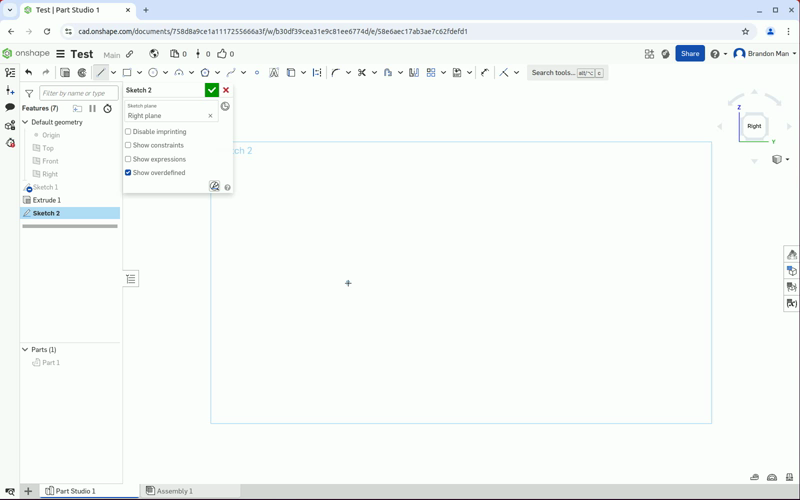
key_down(shift)
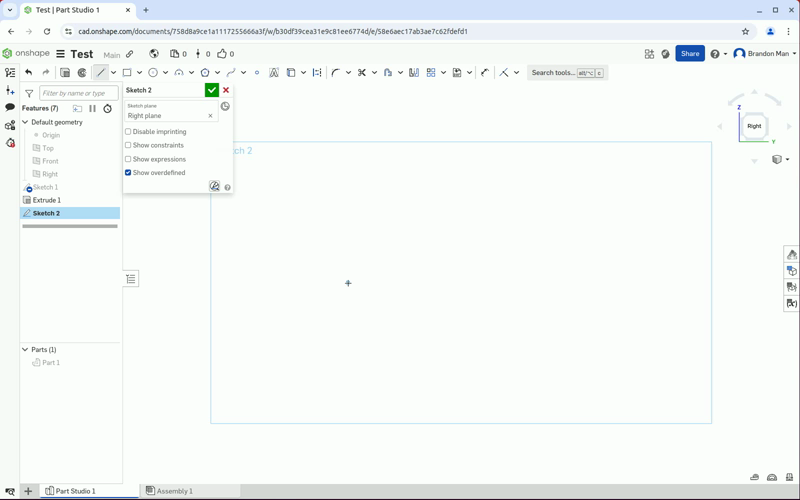
mouse_move(348, 169)
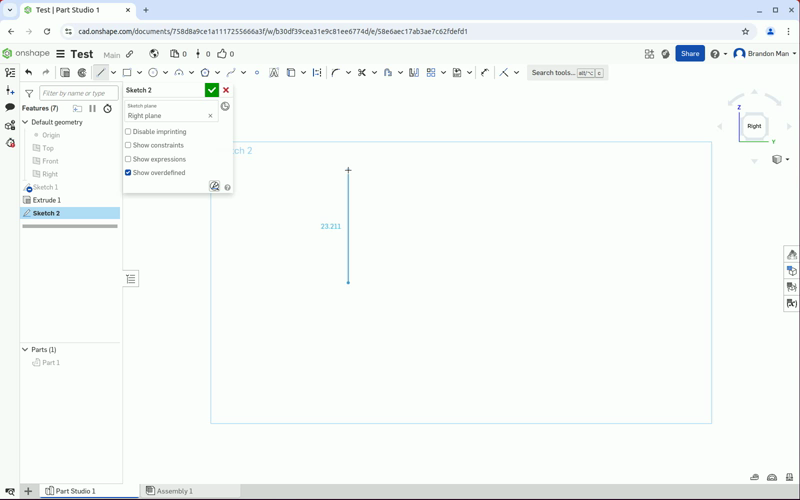
click(348, 169)
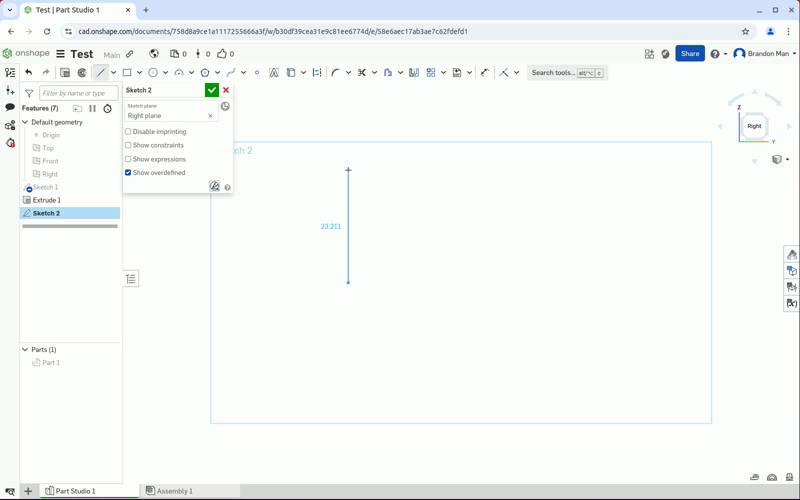
key_up(shift)
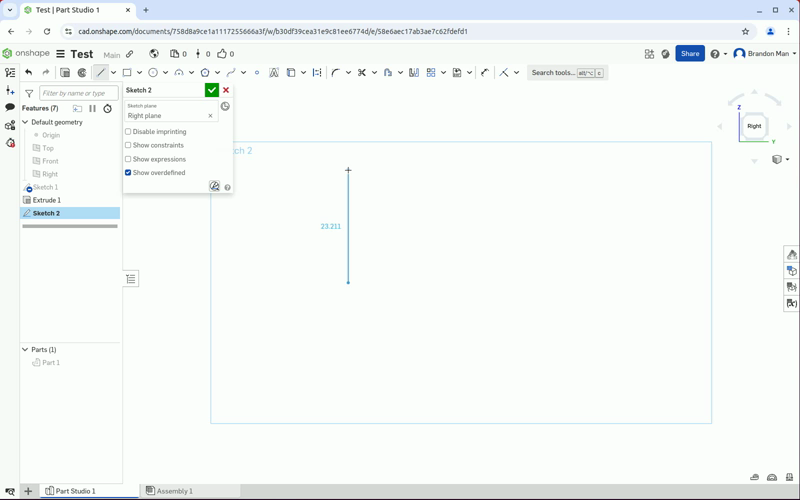
key_down(shift)
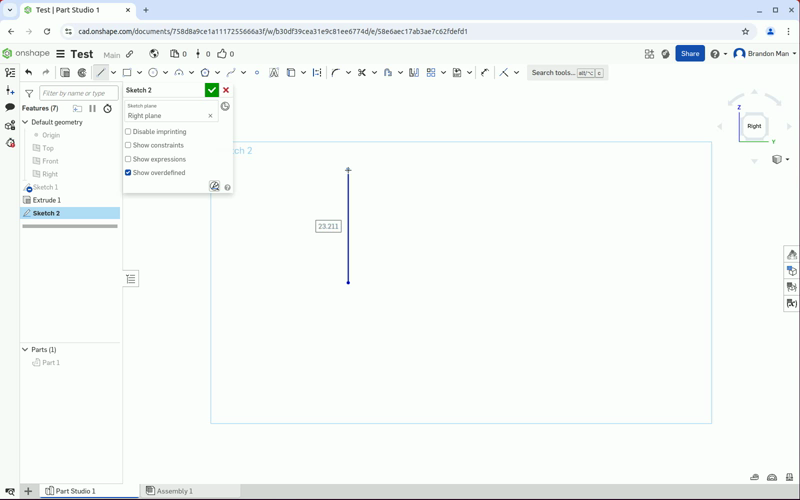
mouse_move(461, 169)
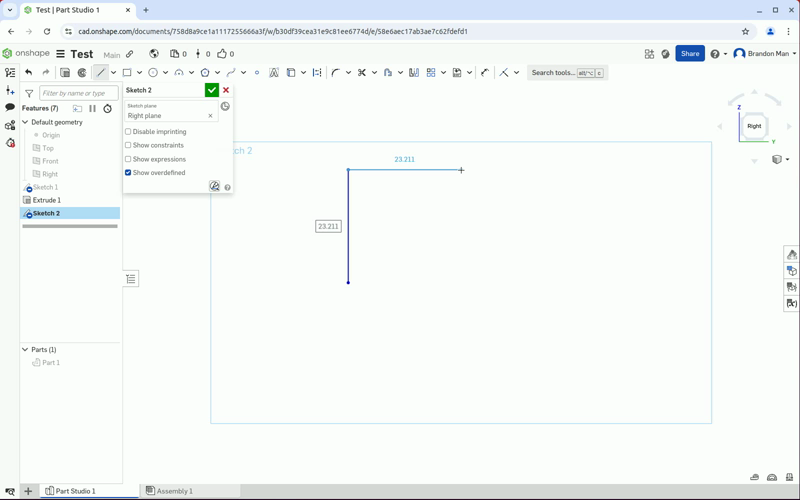
click(461, 169)
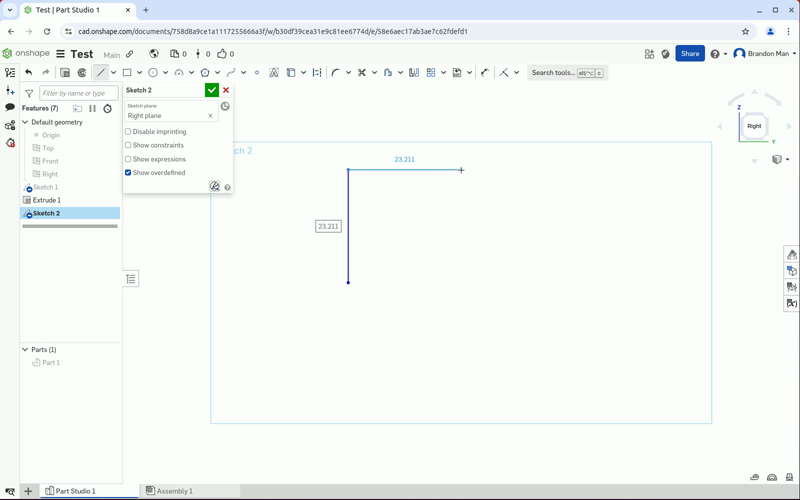
key_up(shift)
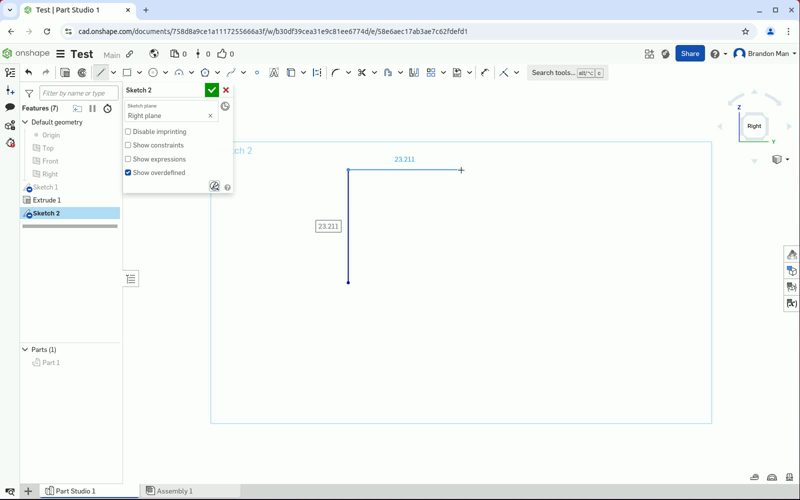
key(esc)
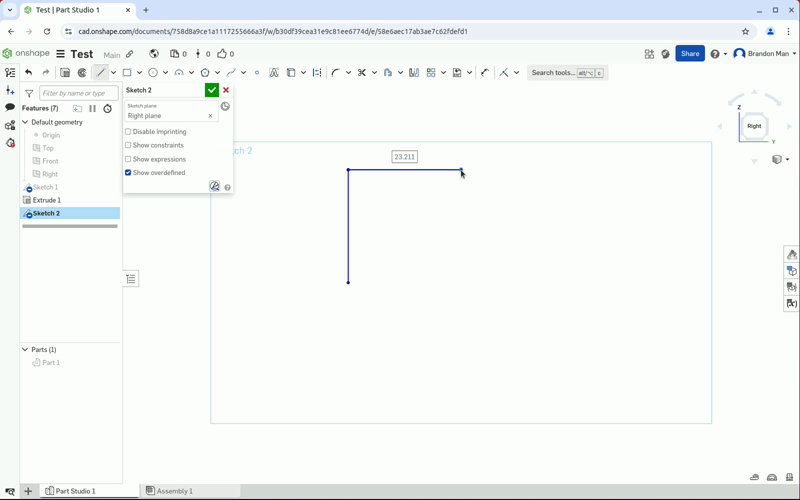
key(a)
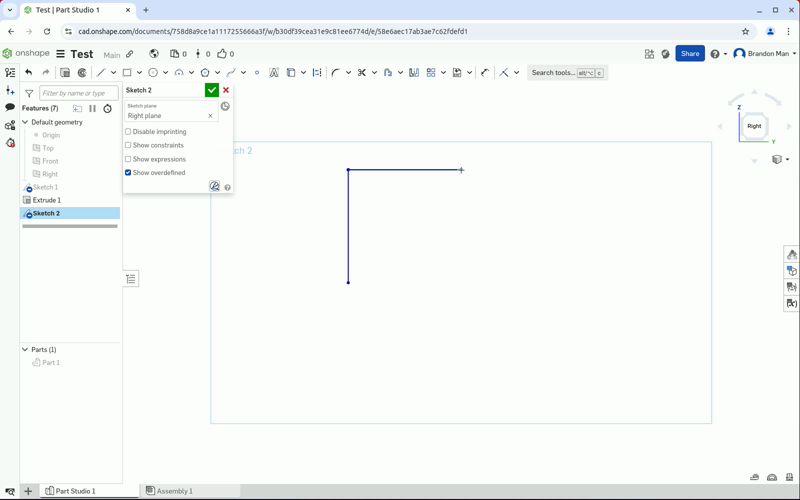
mouse_move(461, 169)
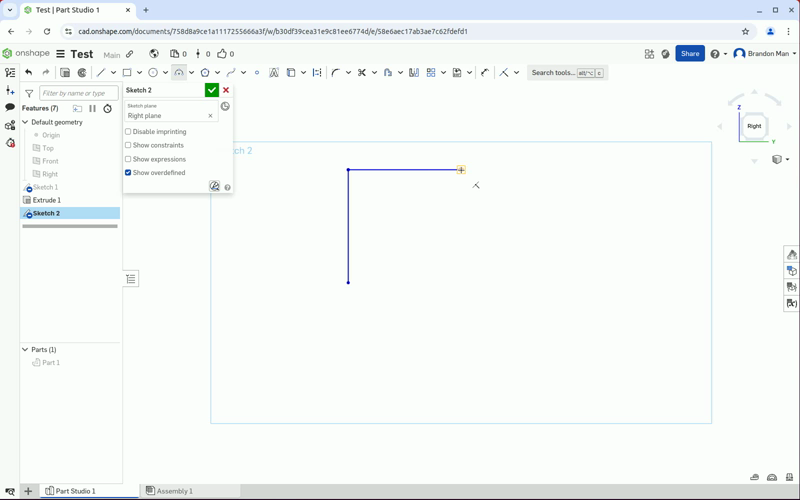
click(461, 169)
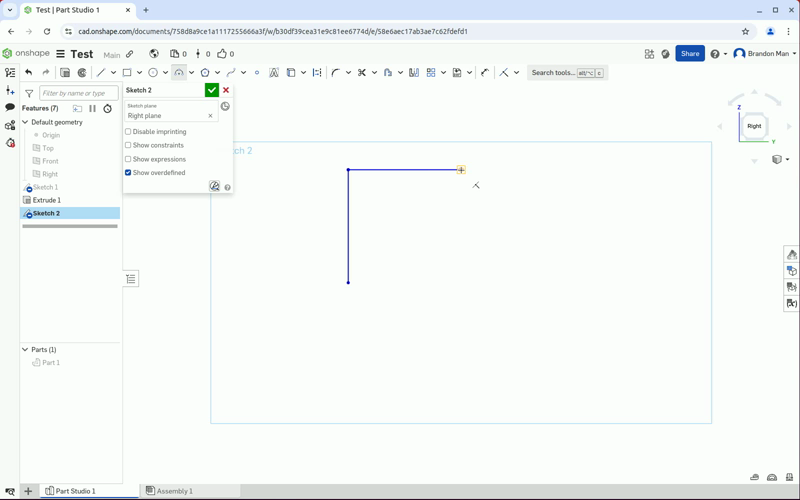
mouse_move(348, 282)
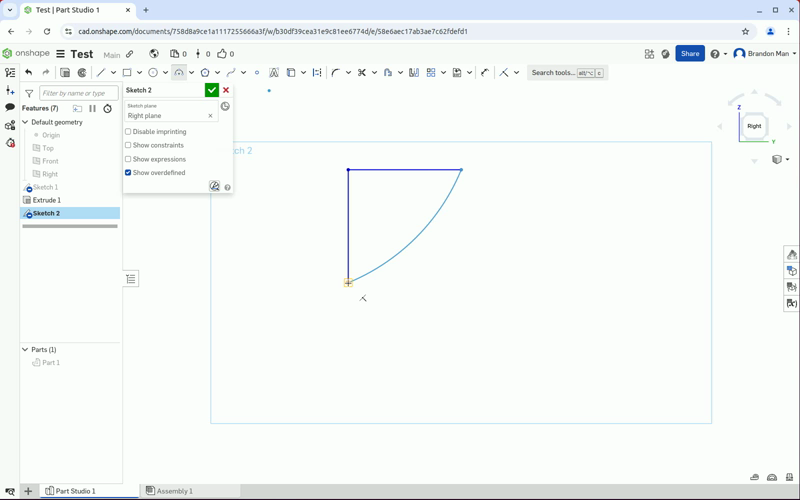
click(348, 282)
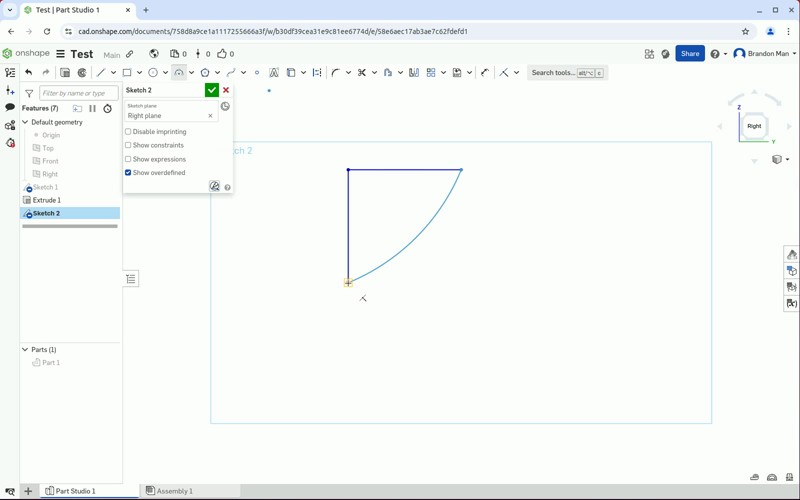
key_down(shift)
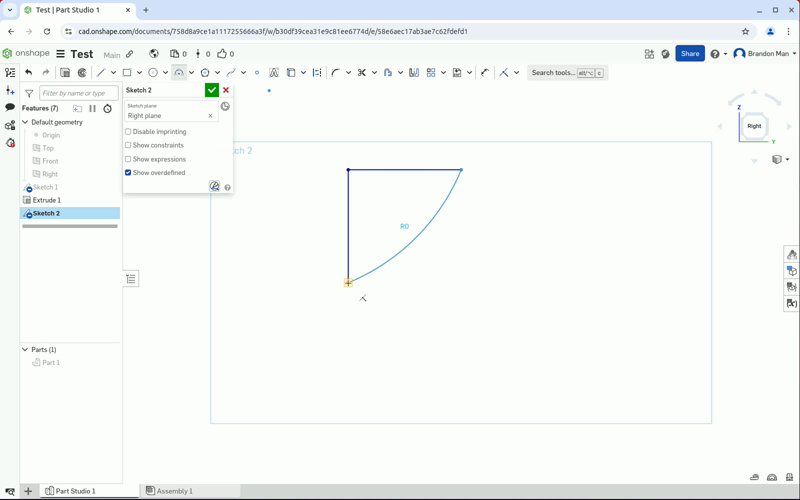
mouse_move(289, 114)
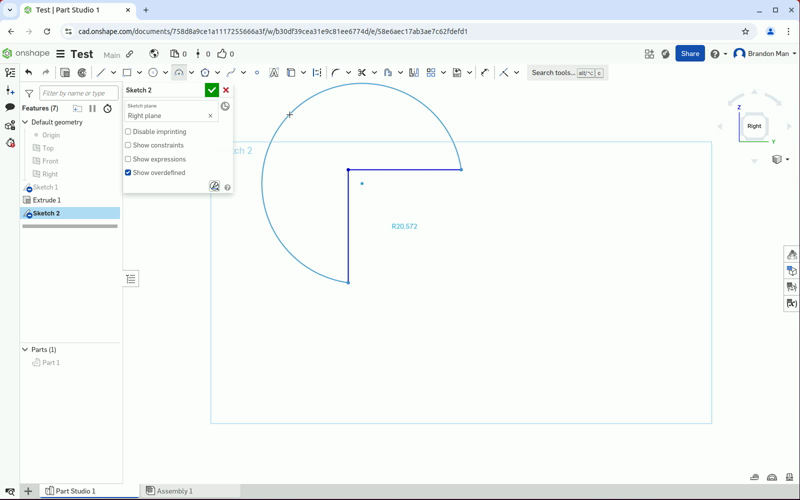
click(289, 114)
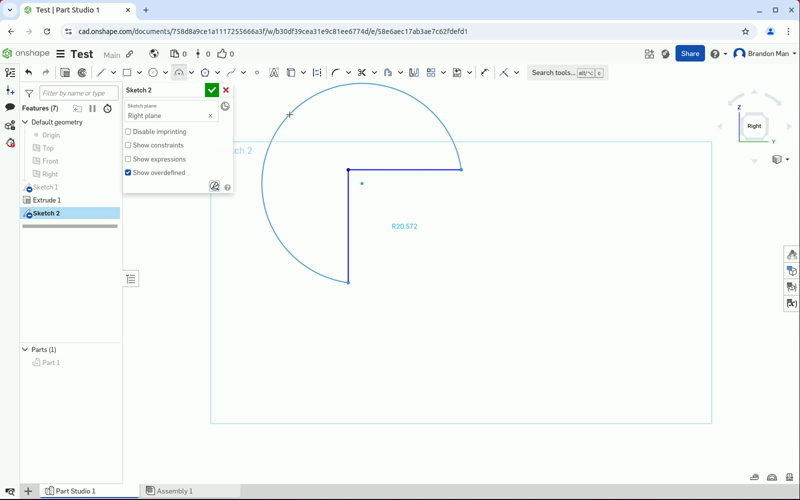
key_up(shift)
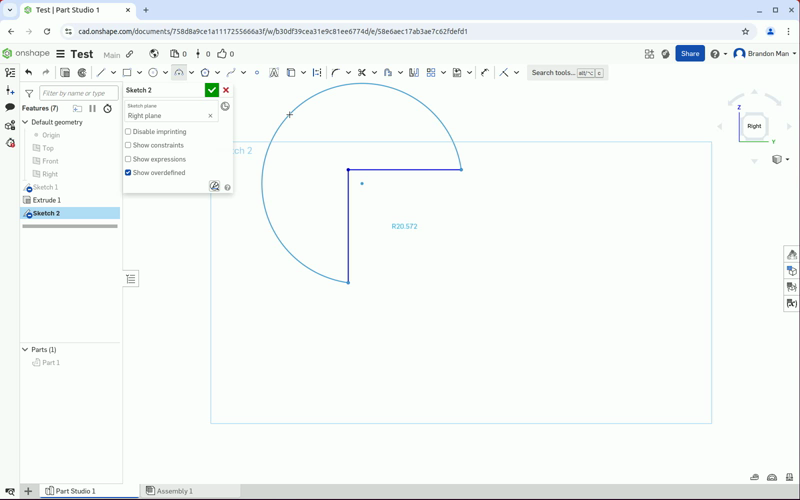
key(esc)
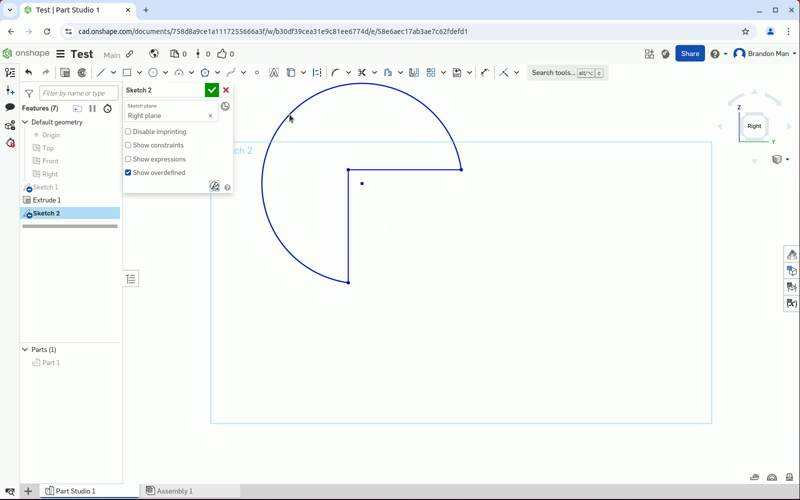
mouse_move(361, 114)
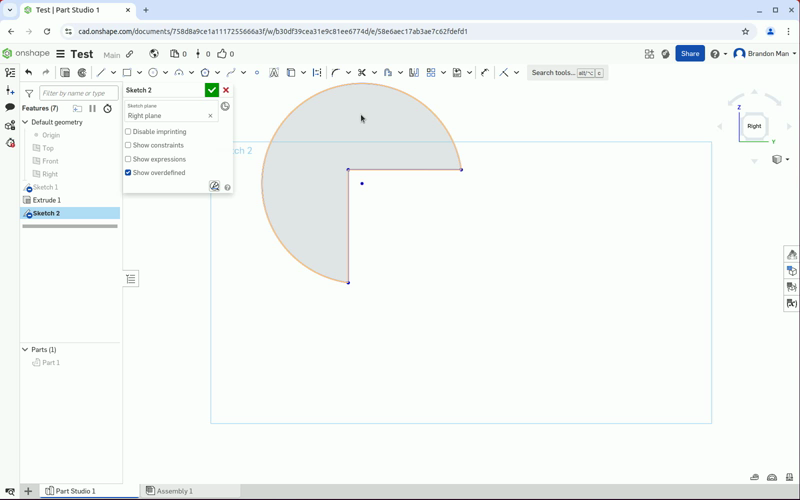
scroll(6)
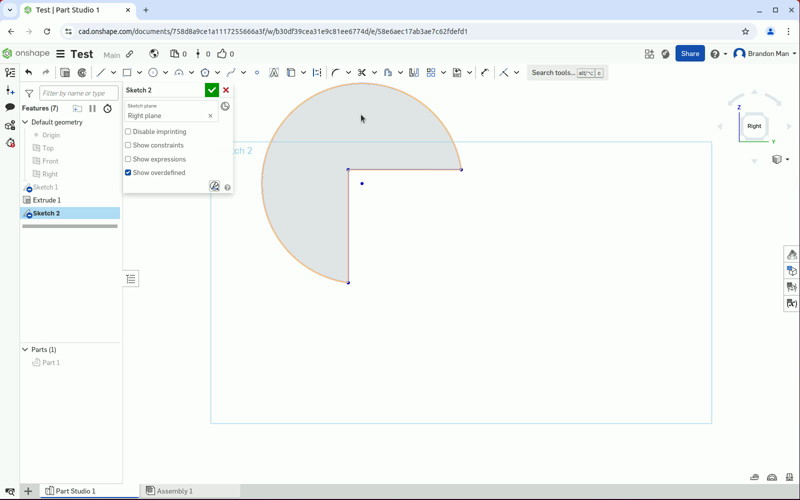
scroll(6)
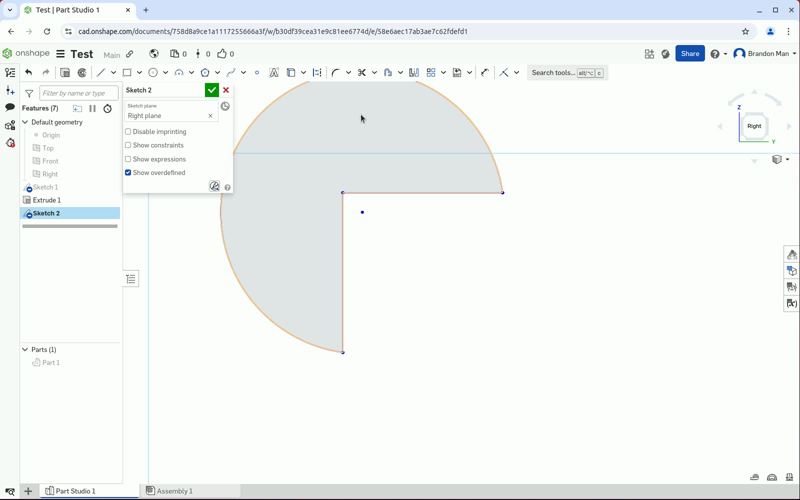
scroll(6)
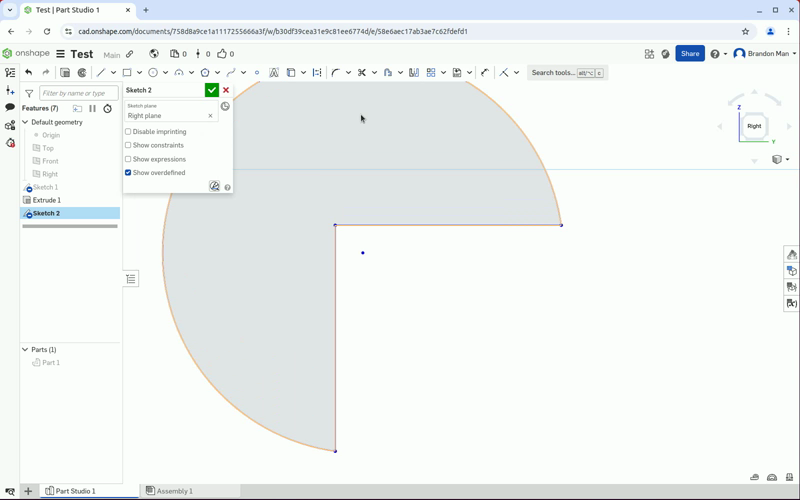
scroll(6)
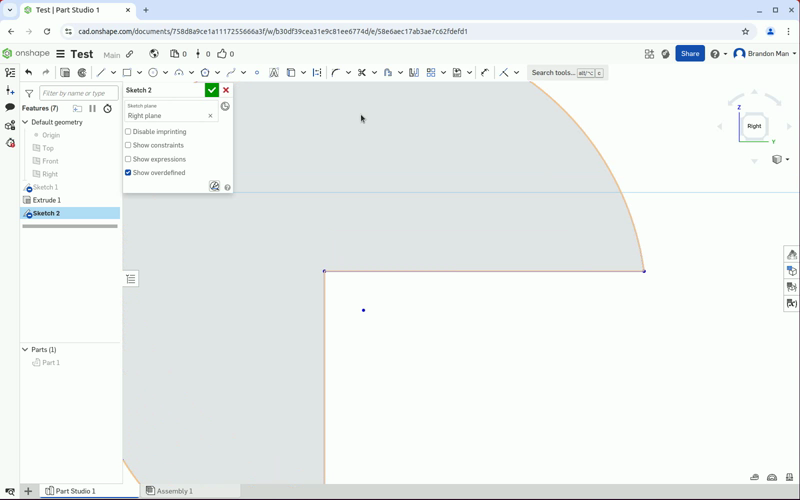
scroll(6)
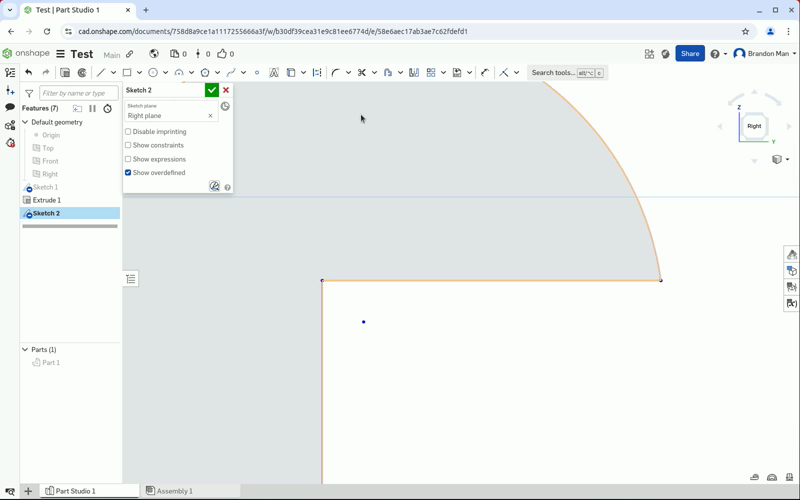
scroll(6)
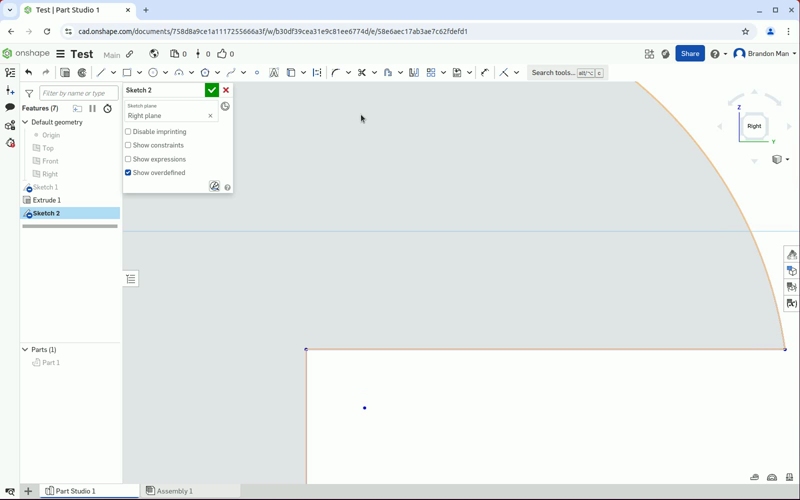
scroll(6)
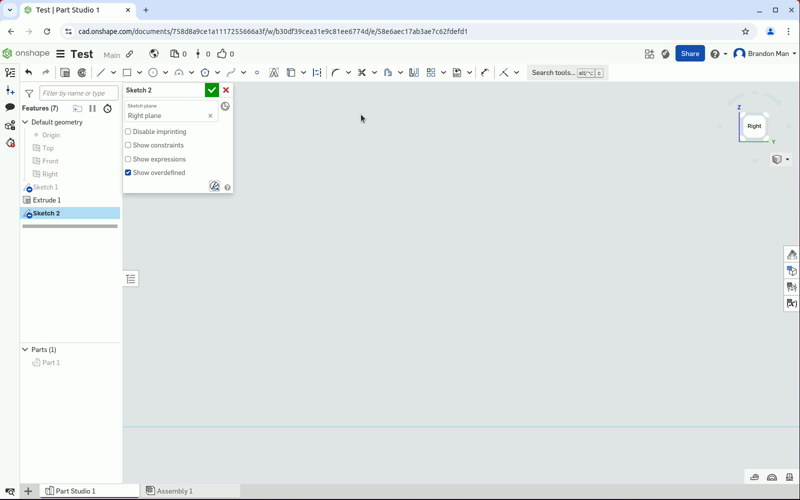
click(361, 114)
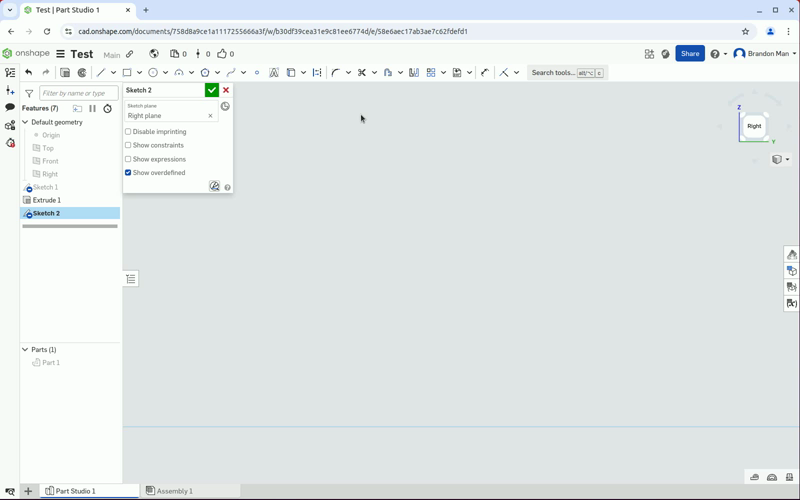
scroll(-6)
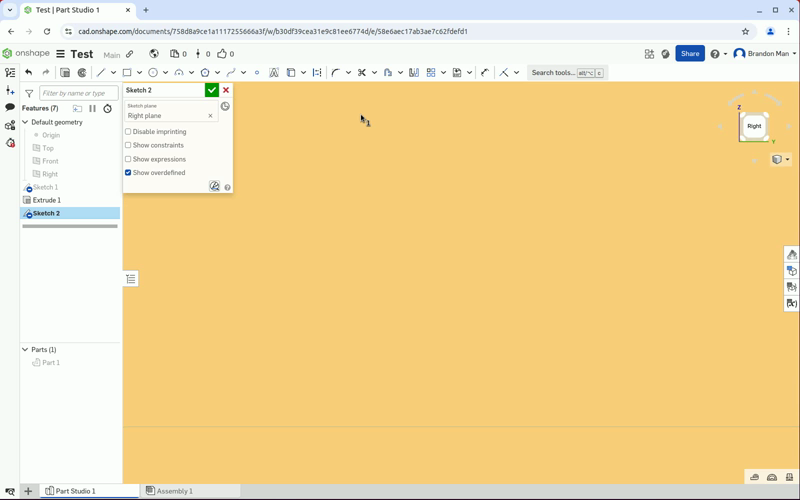
scroll(-6)
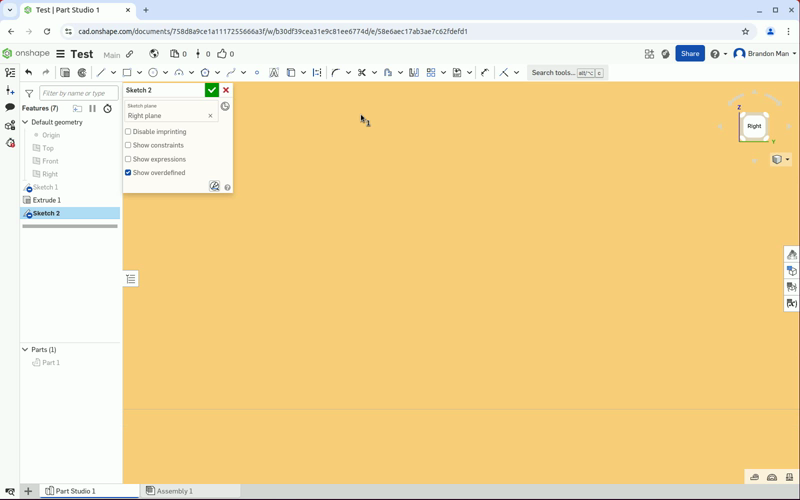
scroll(-6)
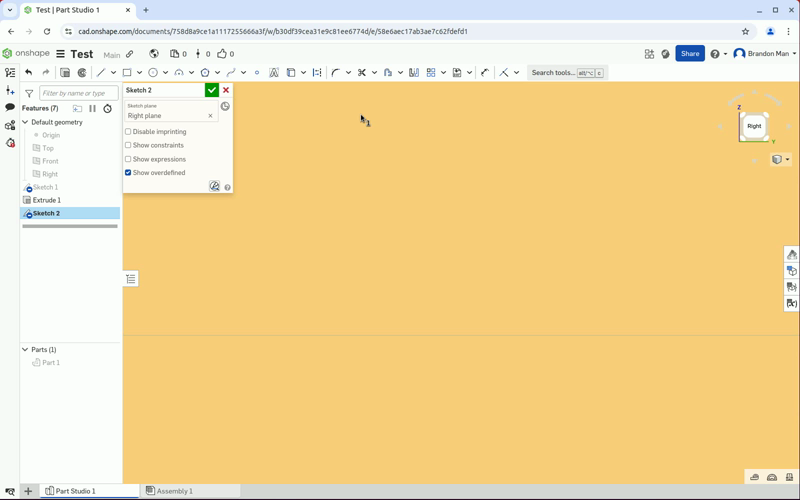
scroll(-6)
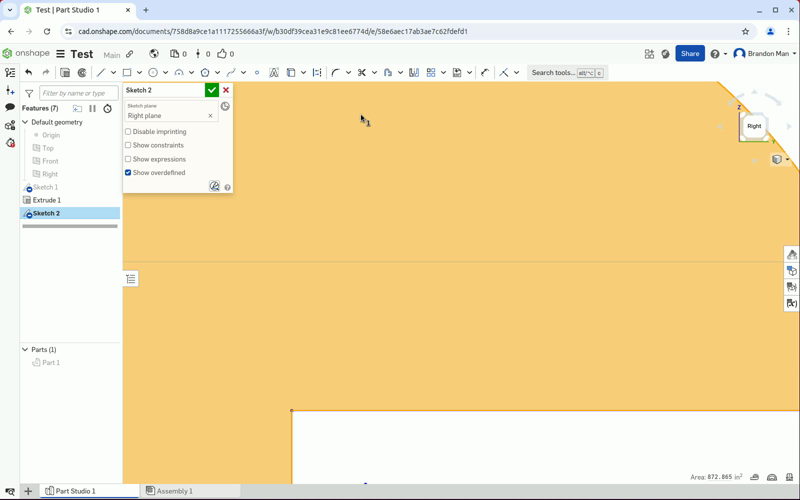
scroll(-6)
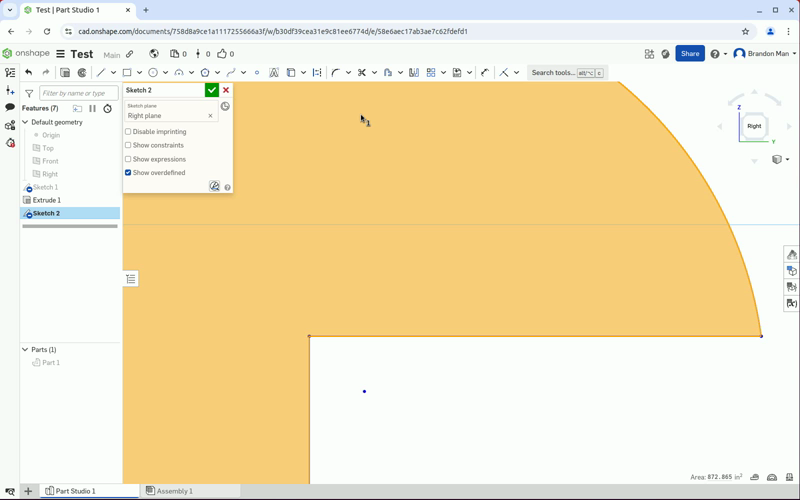
scroll(-6)
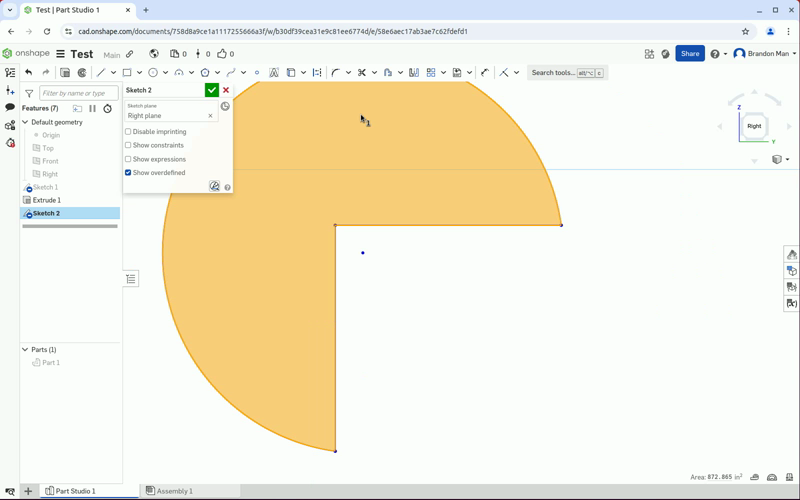
scroll(-6)
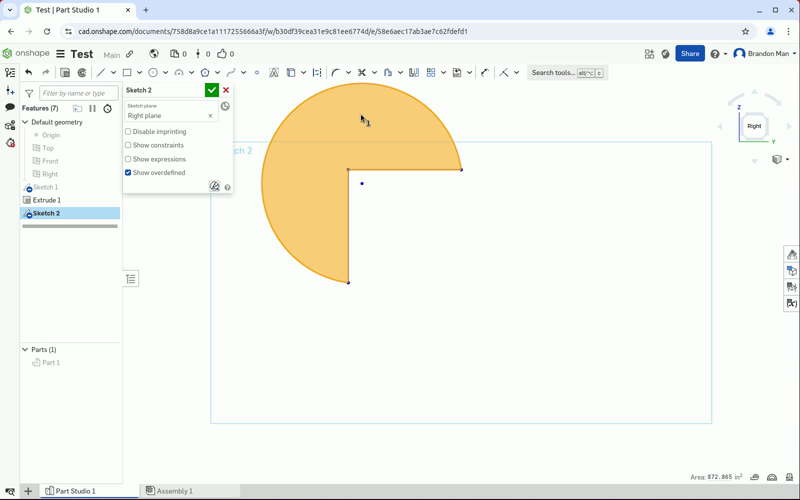
mouse_move(73, 352)
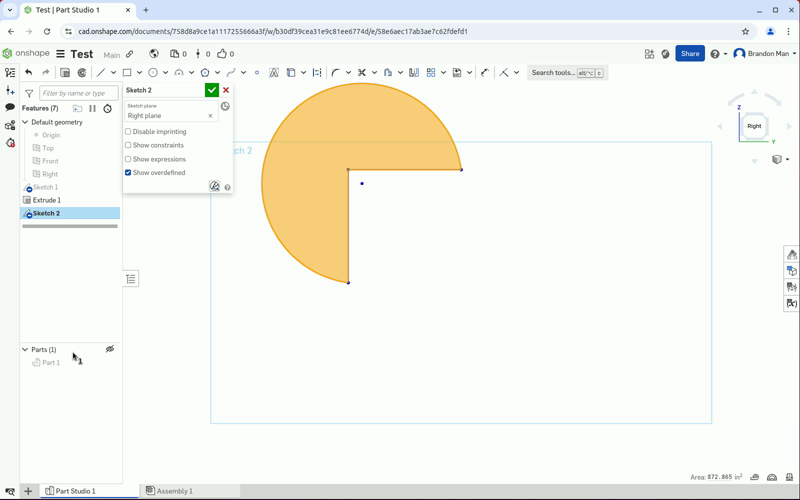
key(shift+y)
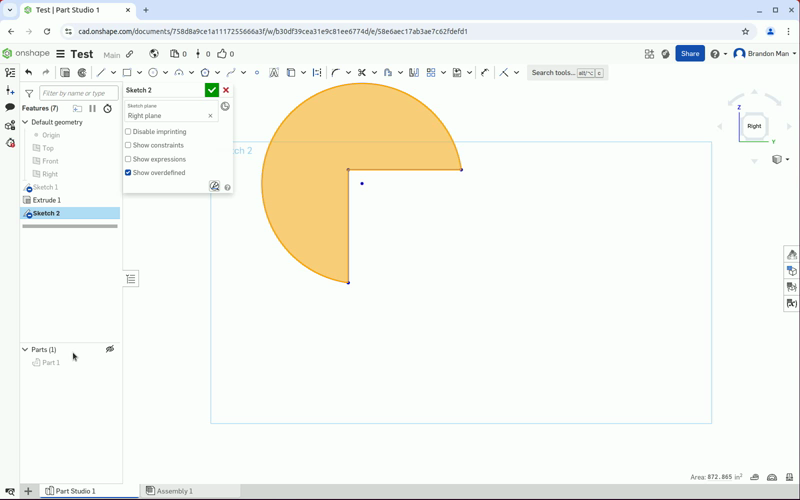
key(shift+e)
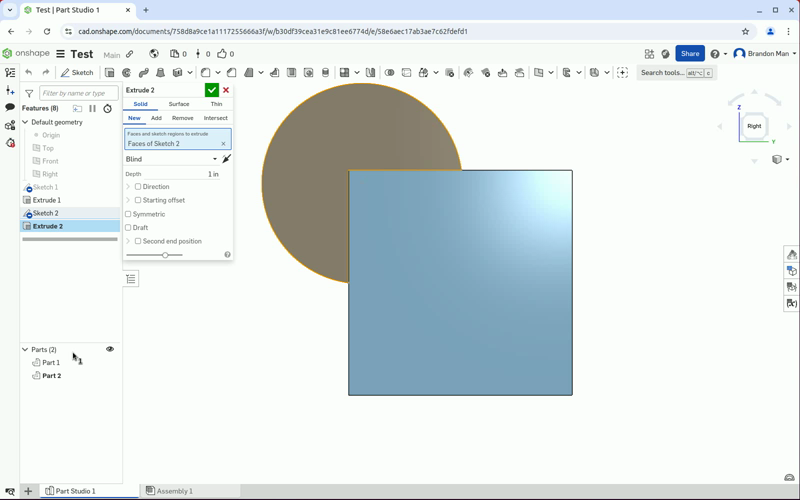
mouse_move(143, 106)
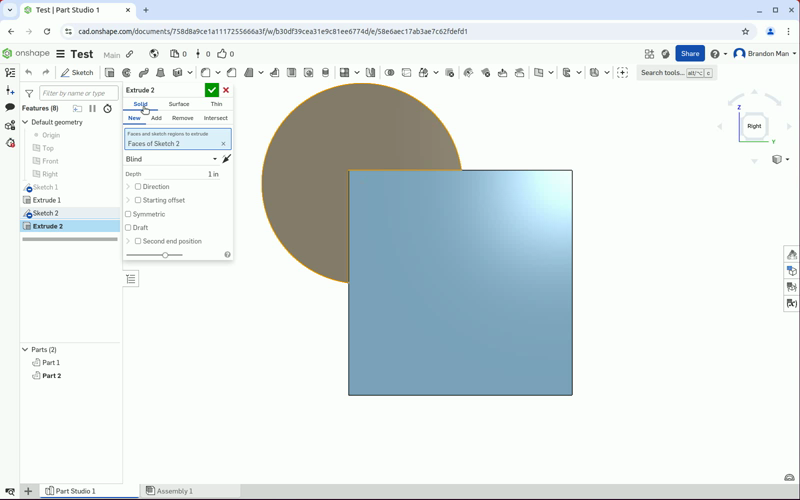
click(143, 106)
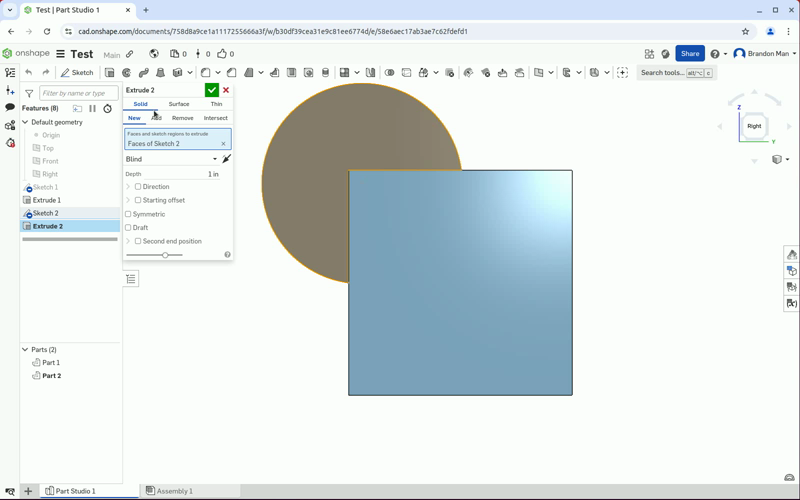
mouse_move(186, 120)
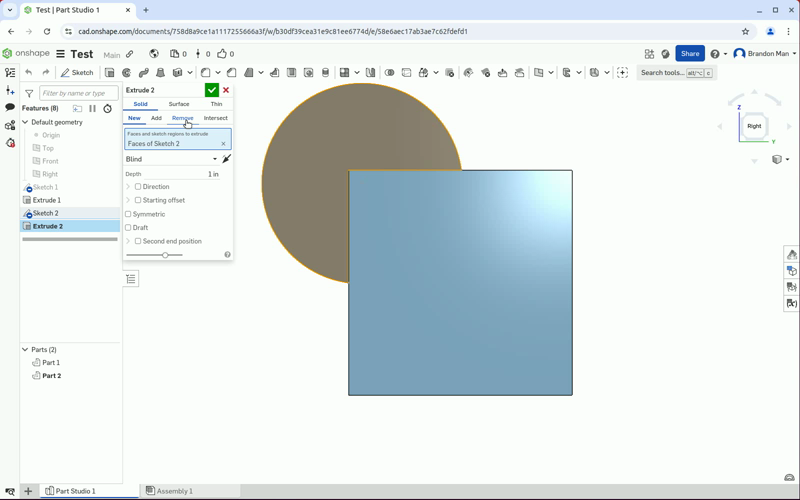
click(186, 120)
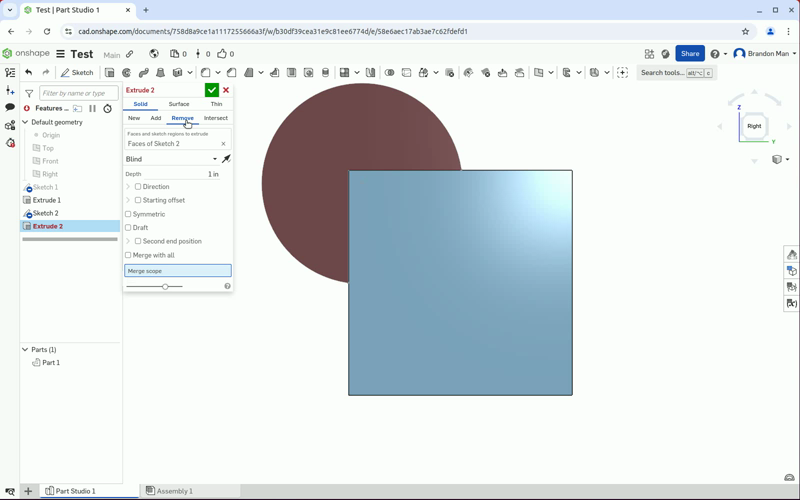
key(tab, 4)
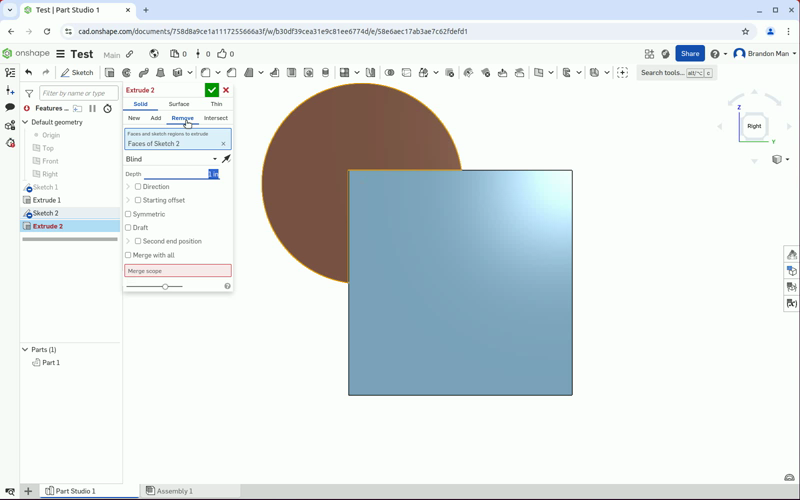
text(46.216)
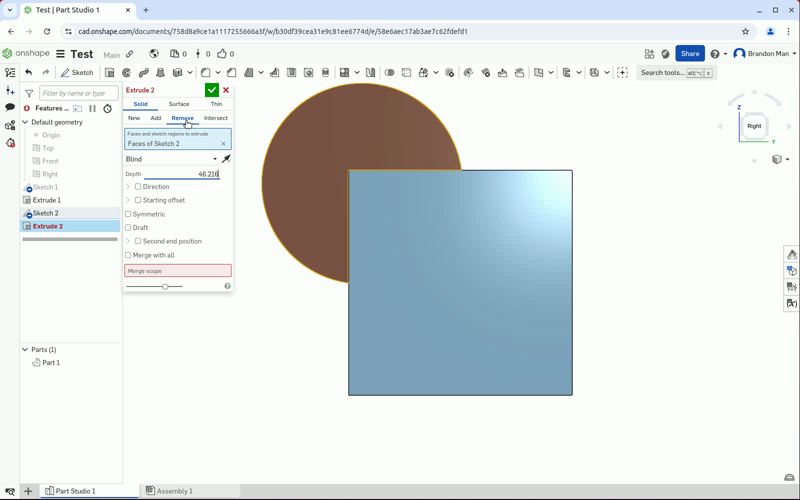
key(tab, 3)
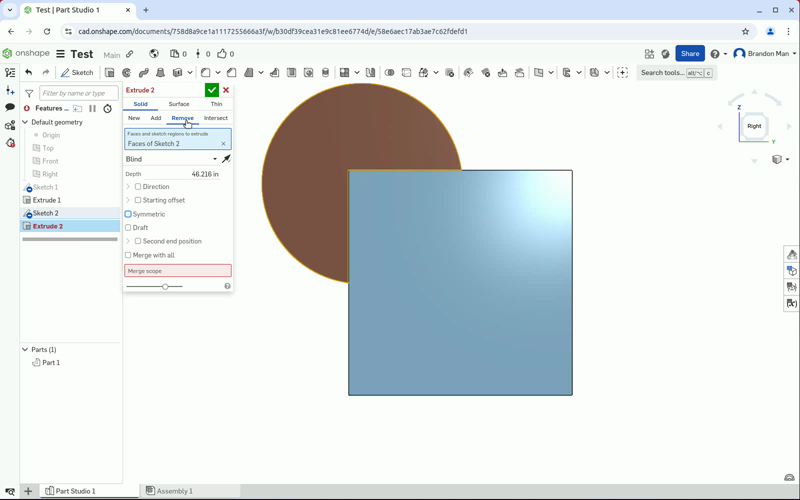
key(space)
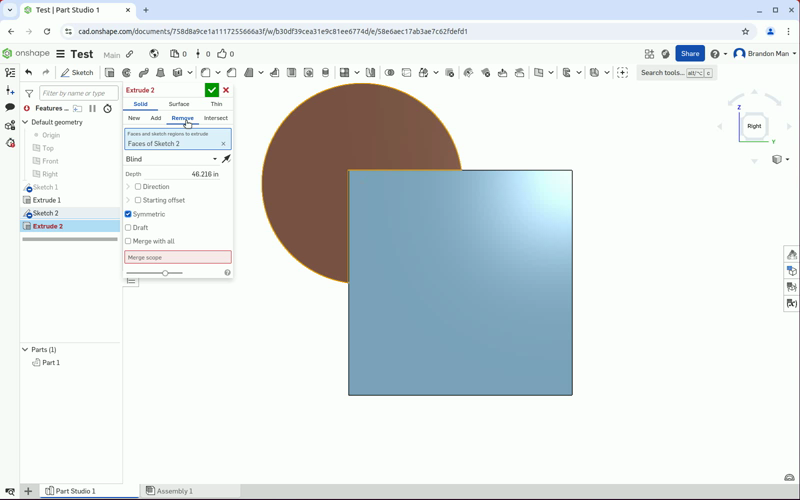
key(tab, 2)
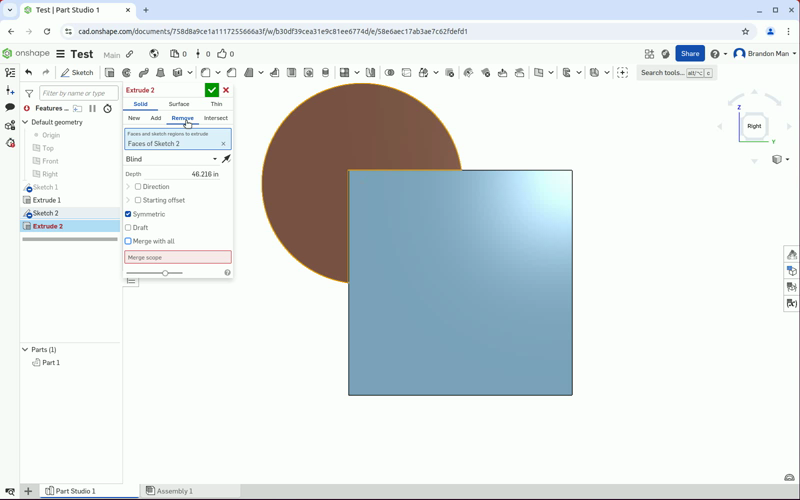
key(space)
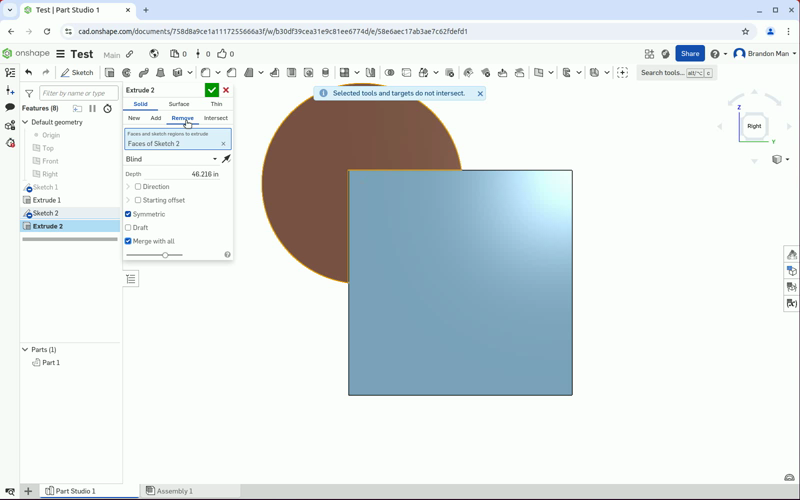
key(enter)
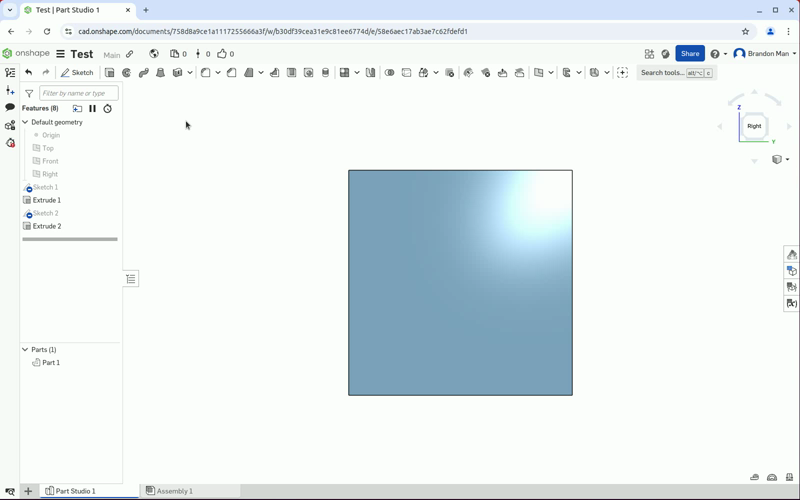
key(shift+h)
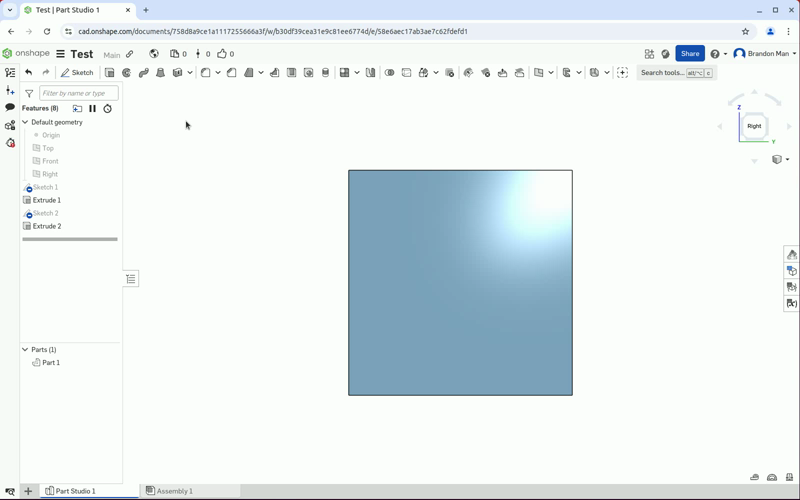
key(shift+h)
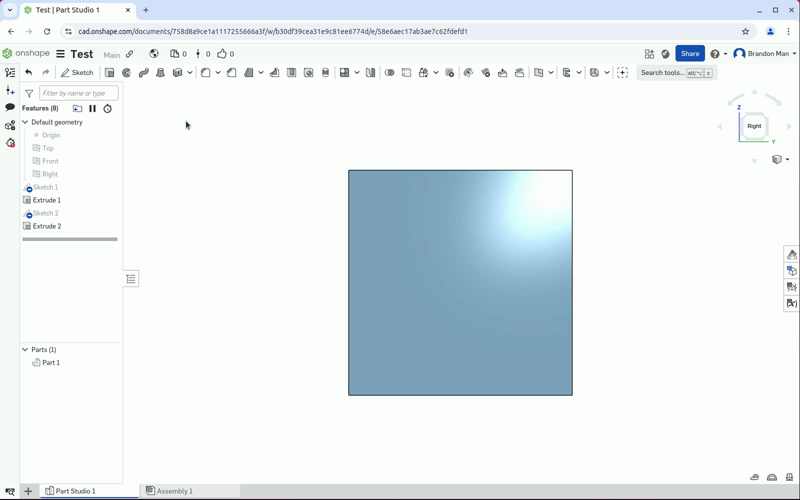
mouse_move(73, 189)
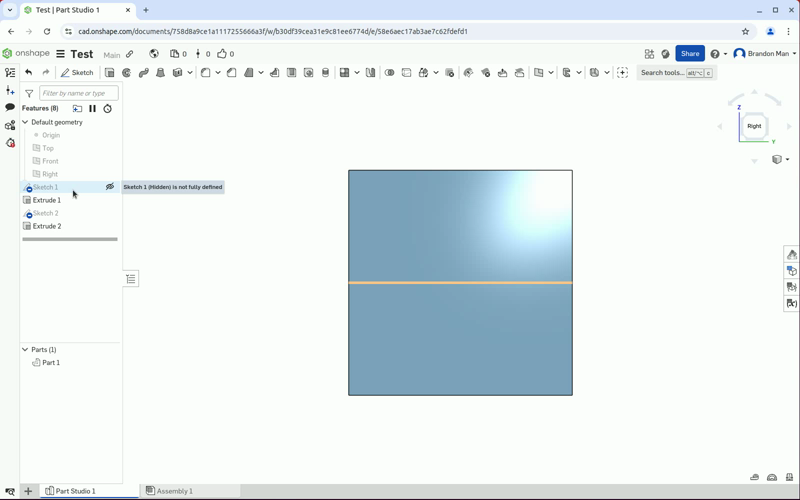
click(73, 189)
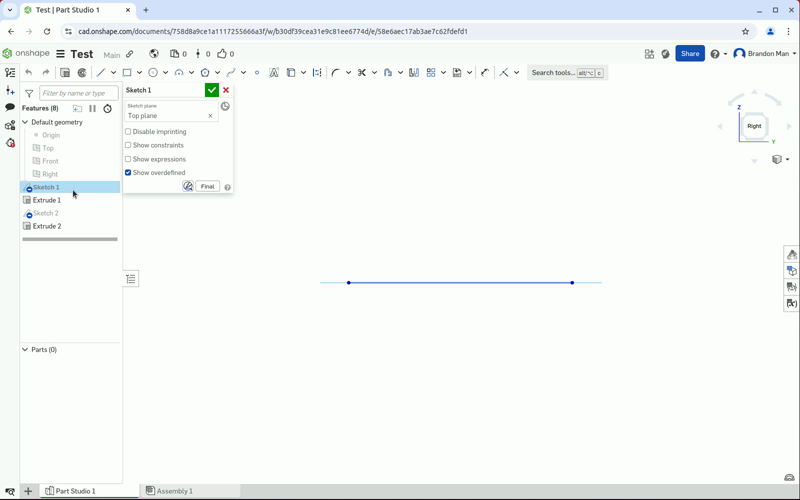
mouse_move(229, 92)
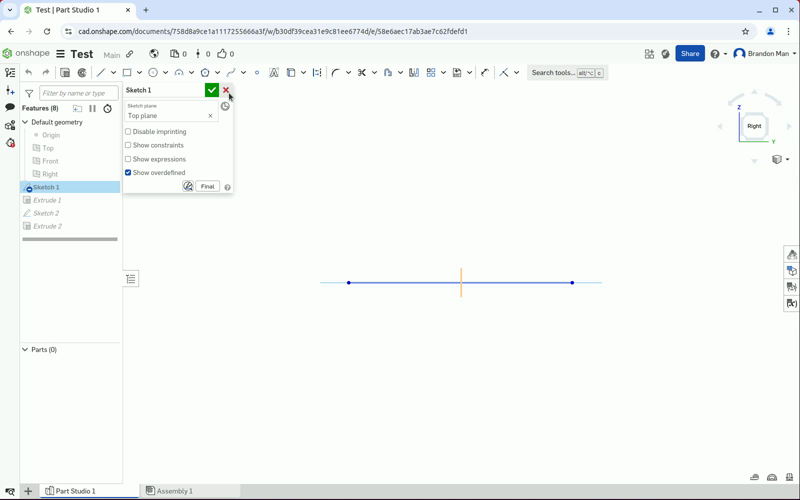
click(229, 92)
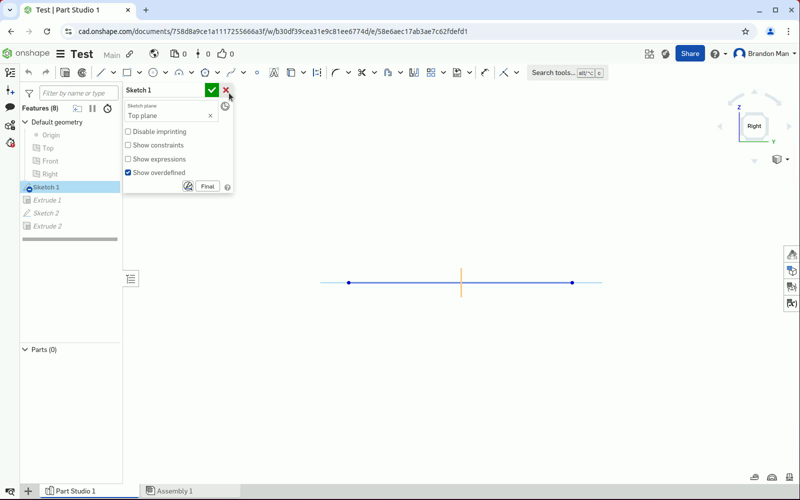
key(shift+s)
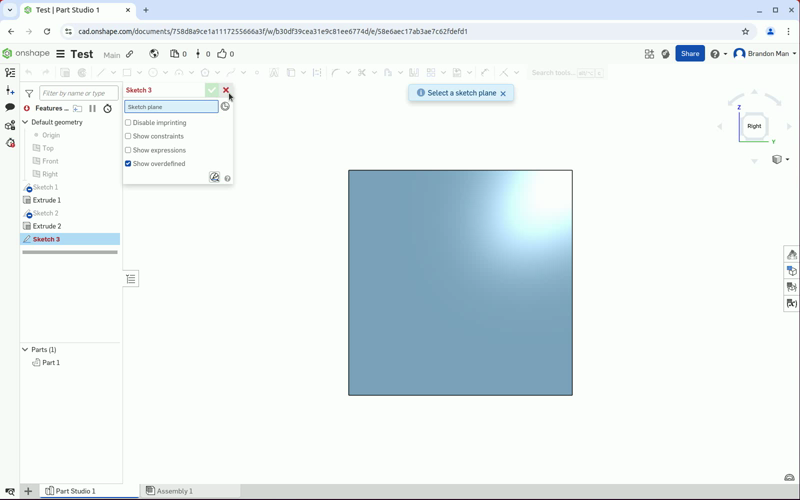
mouse_move(73, 176)
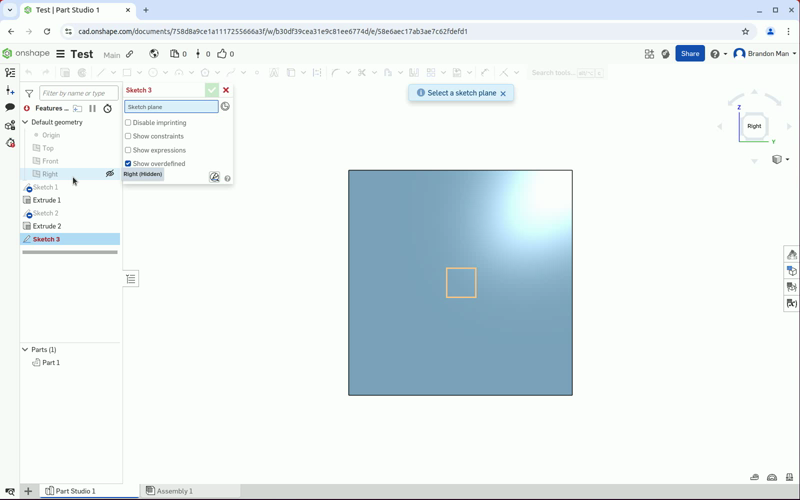
click(73, 176)
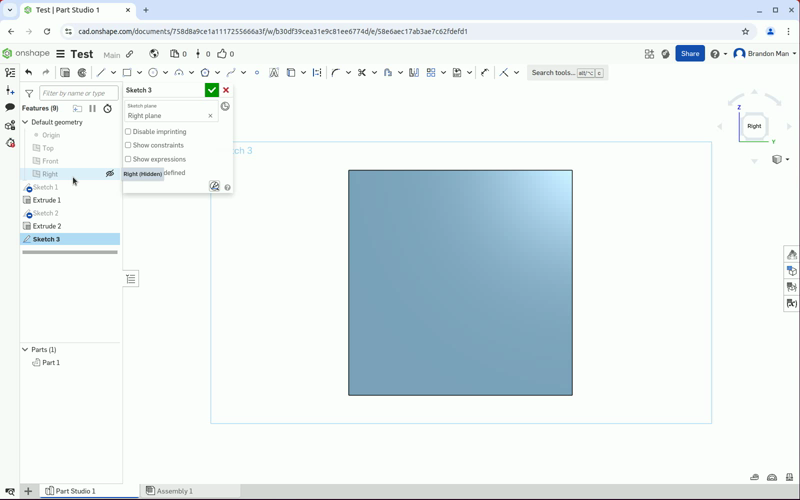
mouse_move(73, 352)
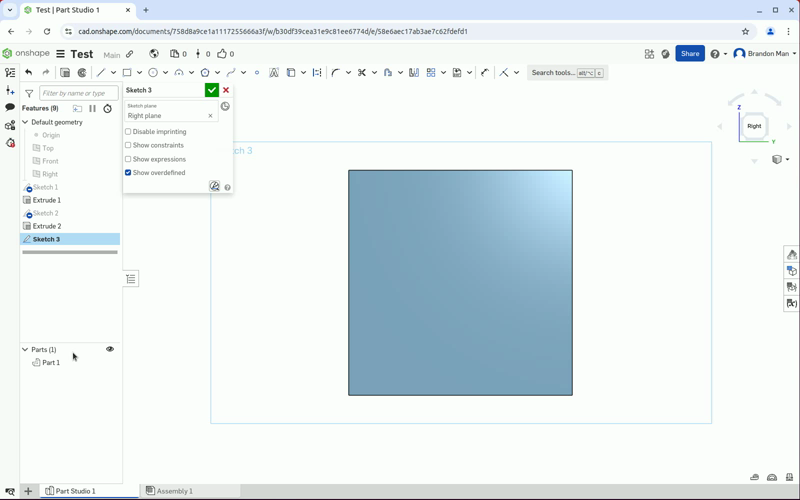
key(y)
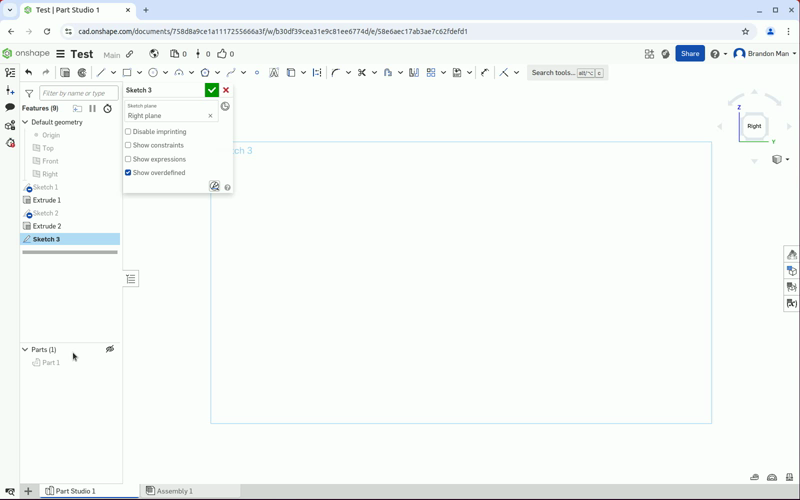
key(a)
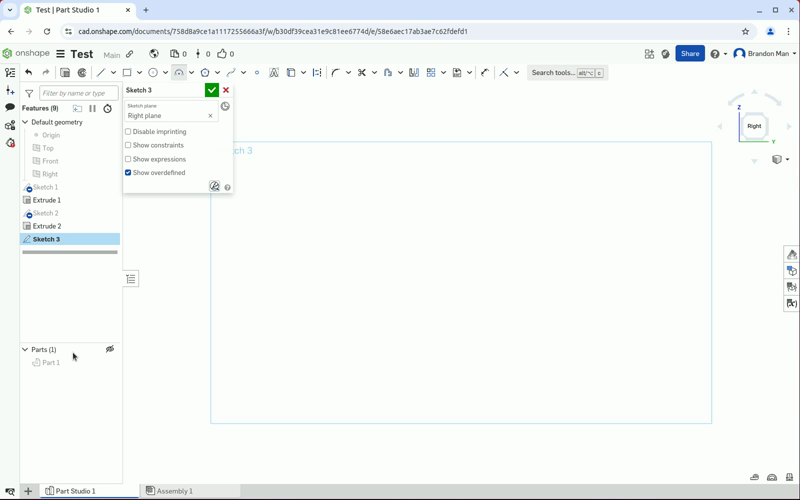
key_down(shift)
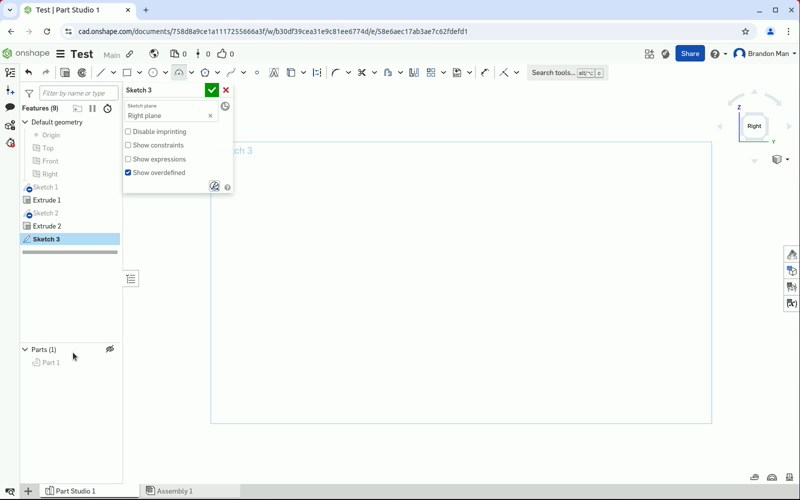
mouse_move(348, 282)
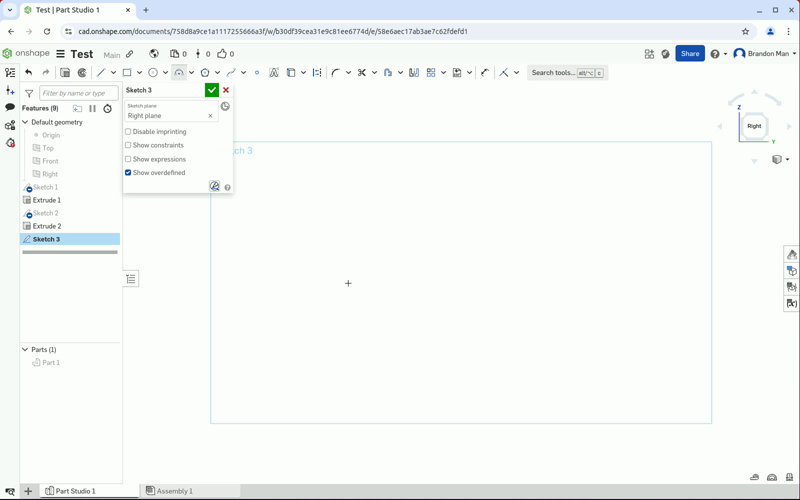
click(348, 282)
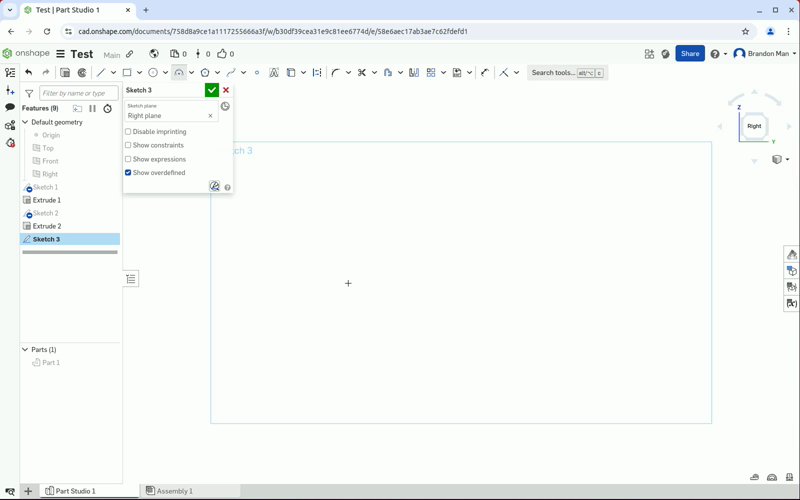
key_up(shift)
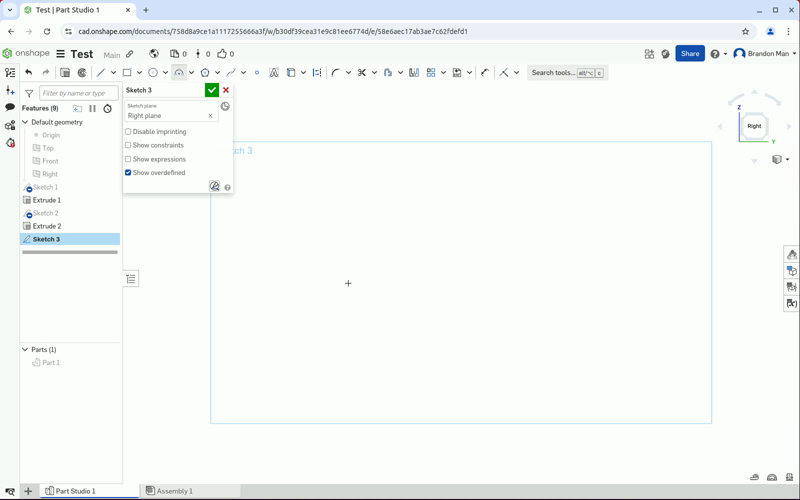
key_down(shift)
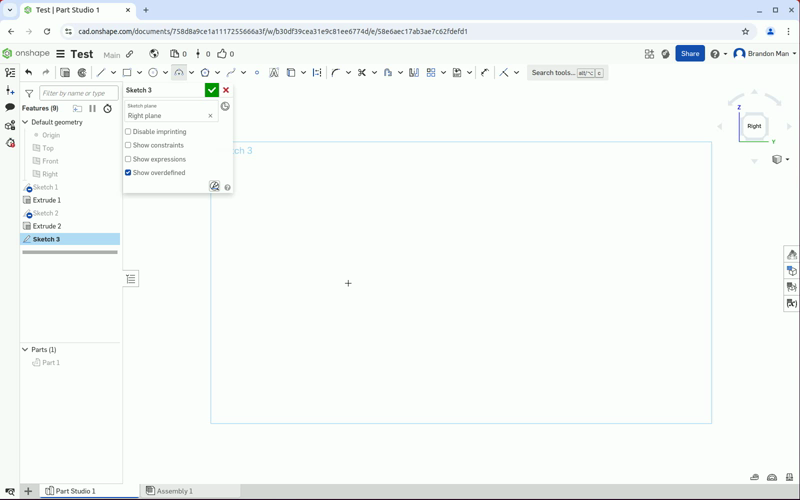
mouse_move(460, 170)
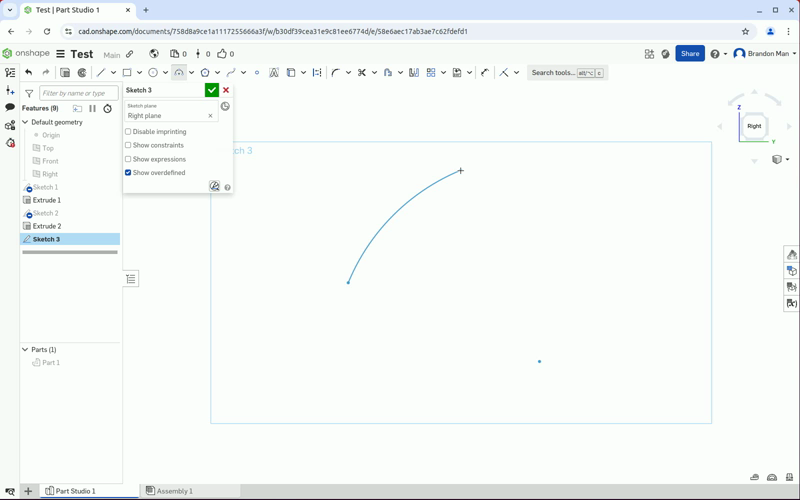
click(460, 170)
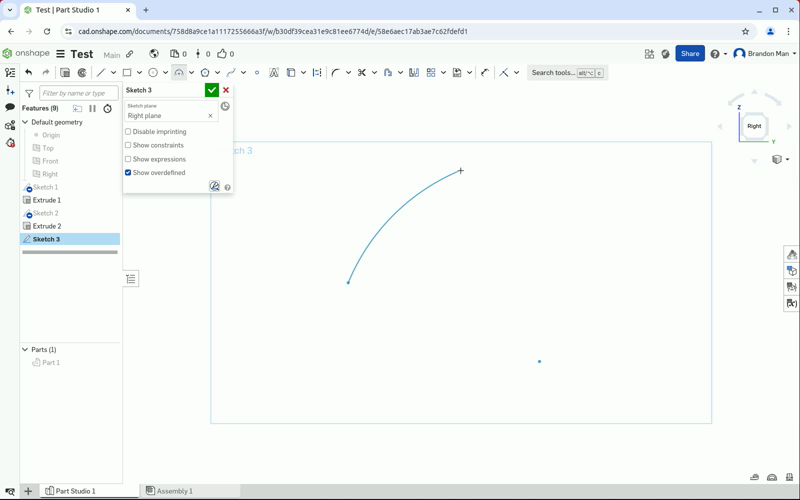
mouse_move(427, 249)
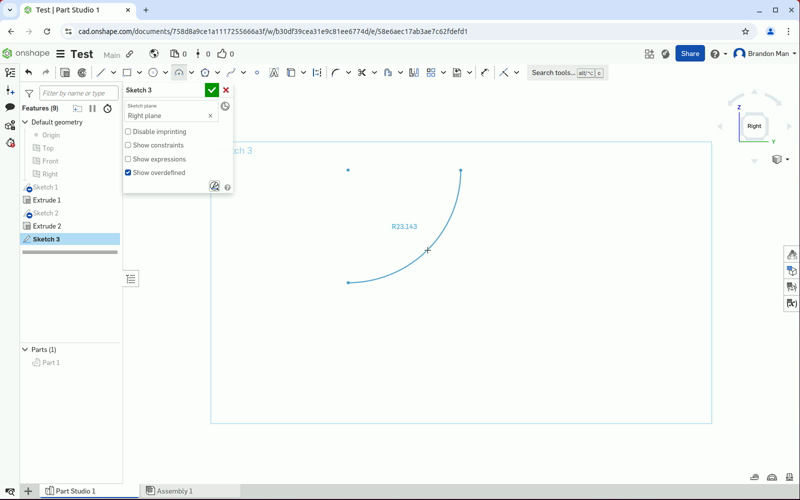
click(427, 249)
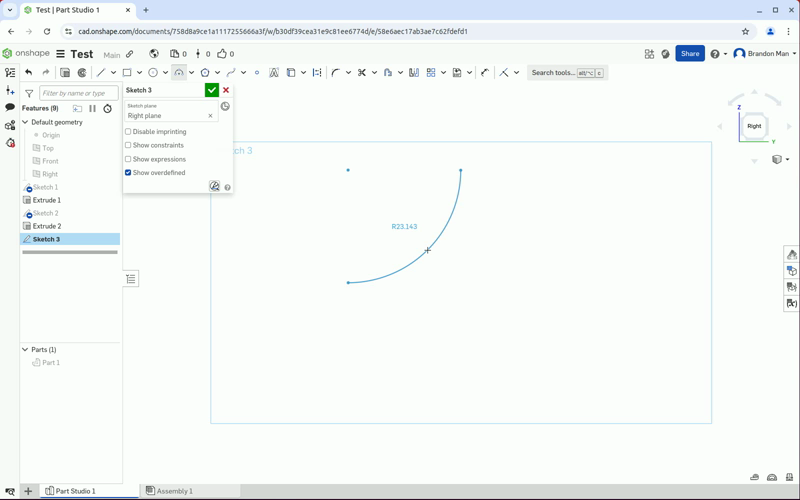
key_up(shift)
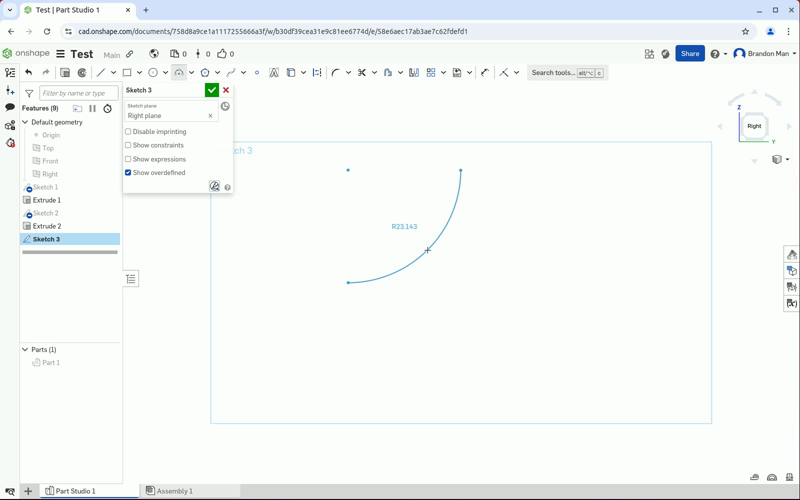
key(esc)
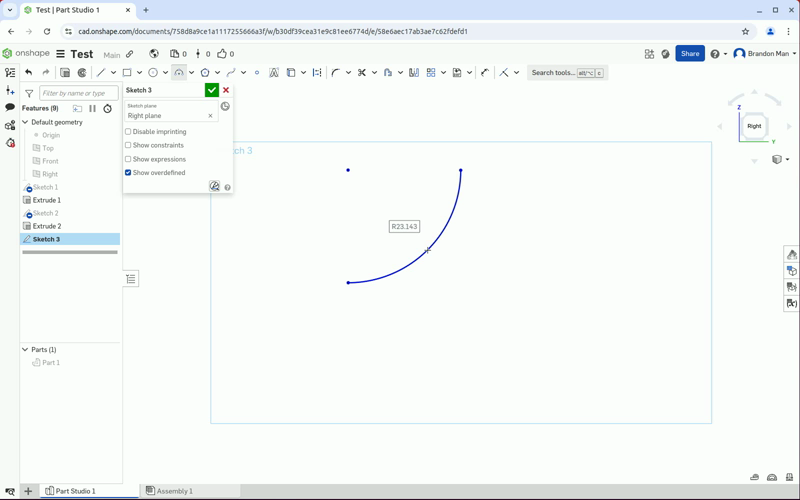
key(l)
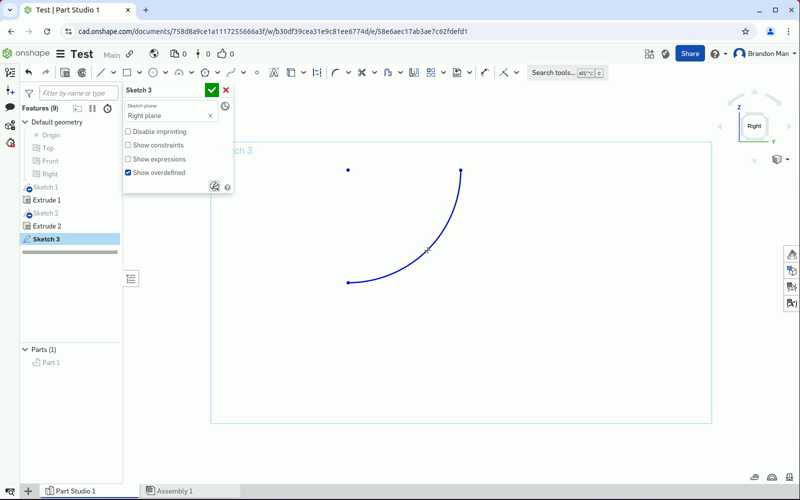
mouse_move(460, 170)
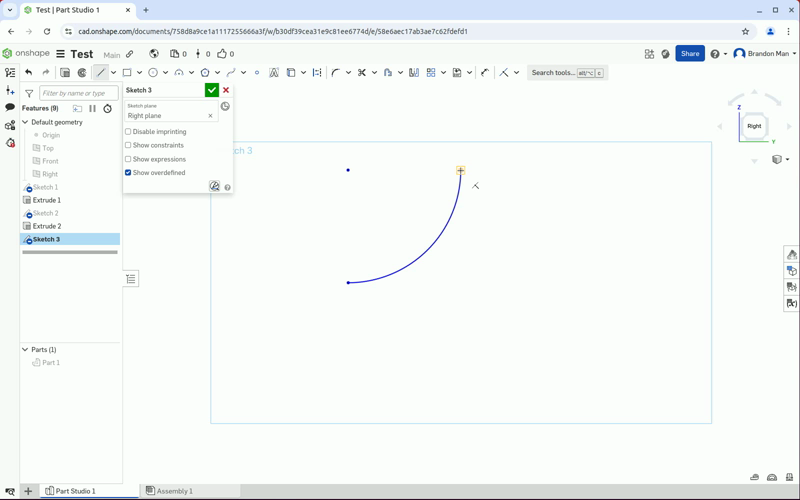
click(460, 170)
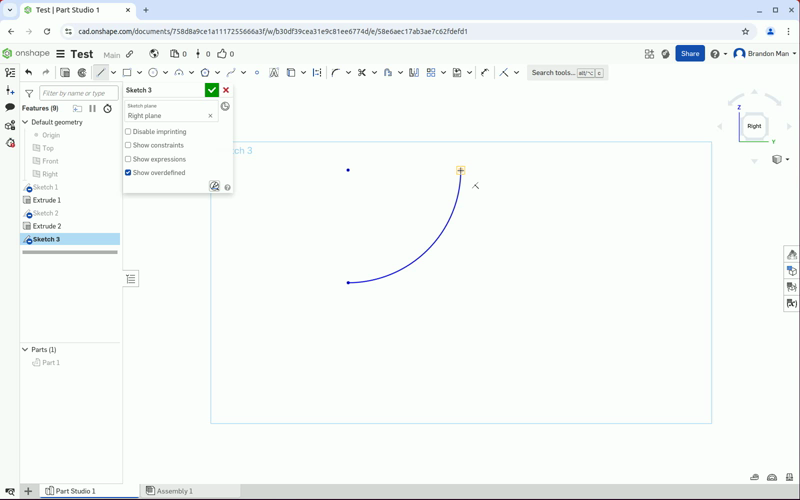
key_down(shift)
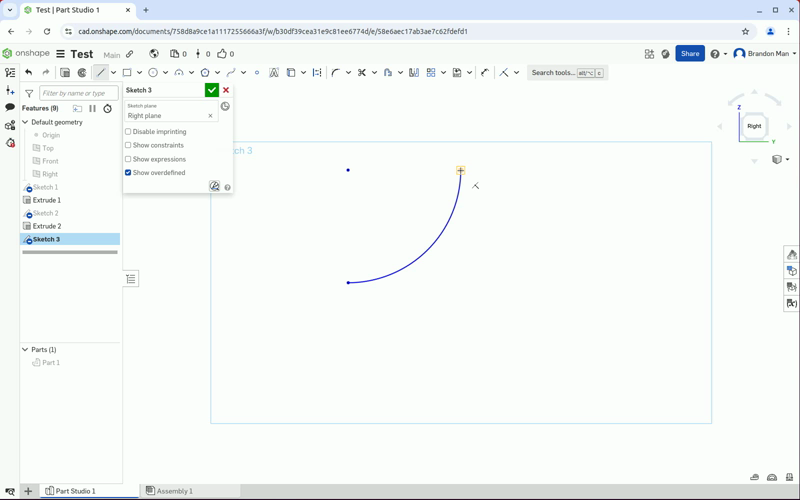
mouse_move(348, 170)
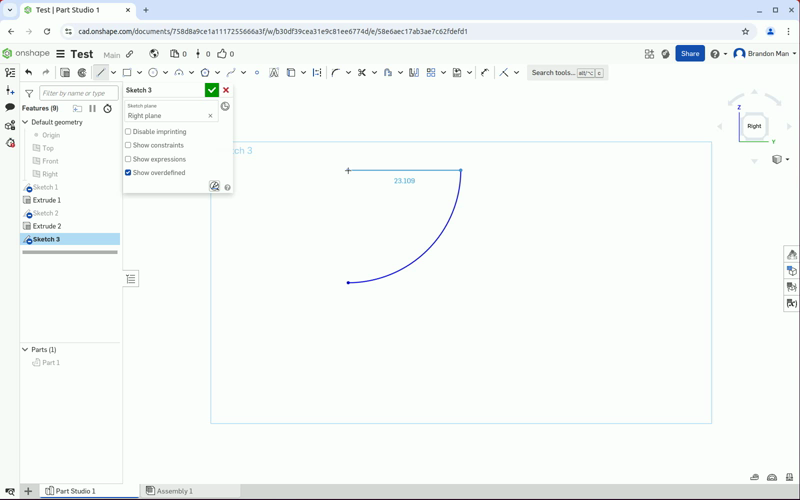
click(348, 170)
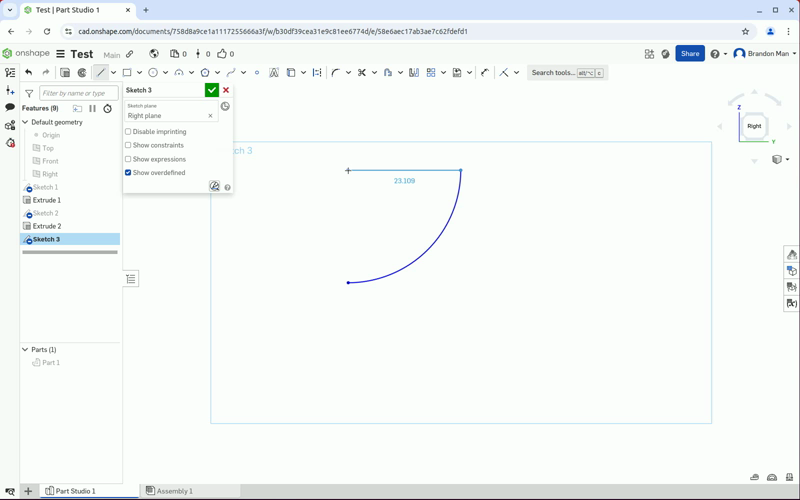
key_up(shift)
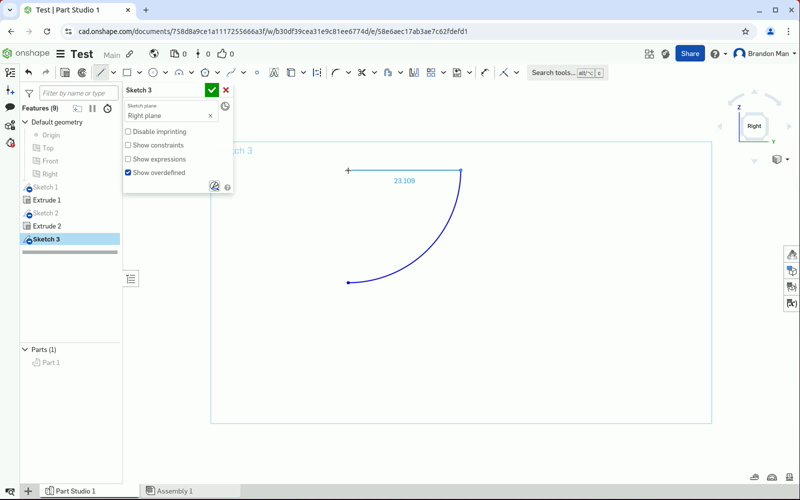
key_down(shift)
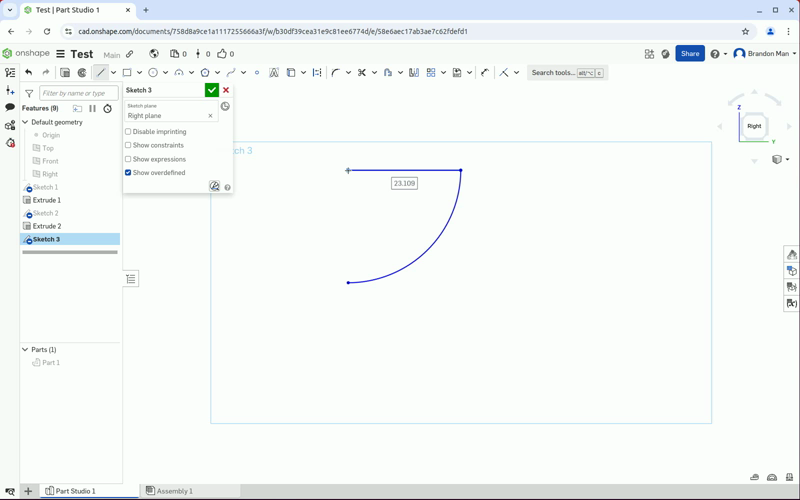
mouse_move(348, 282)
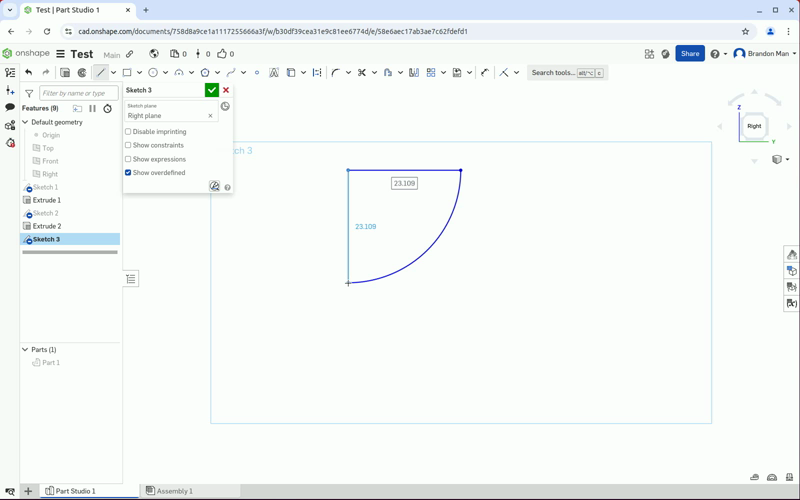
key_up(shift)
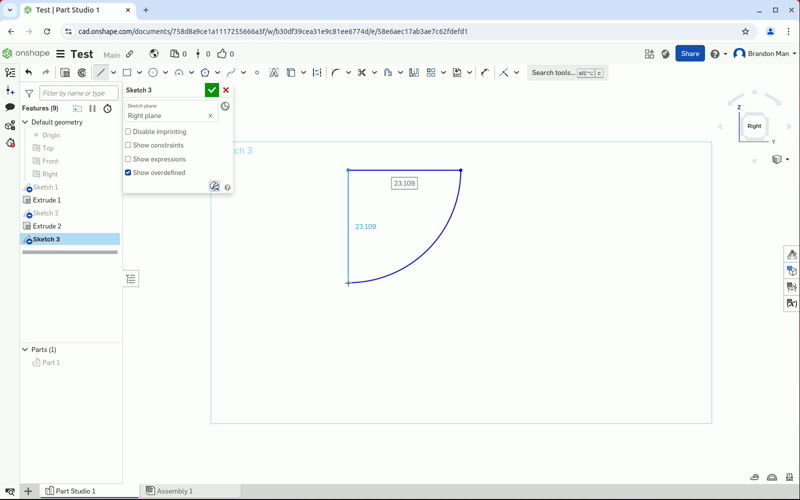
click(348, 282)
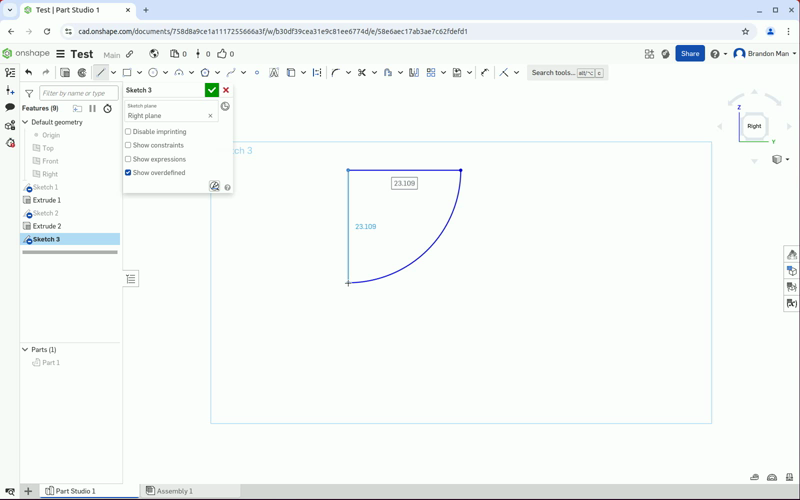
key(esc)
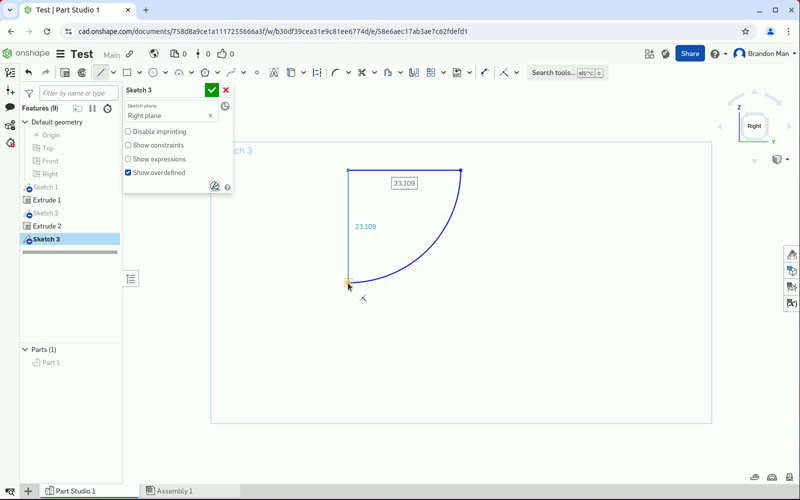
mouse_move(419, 220)
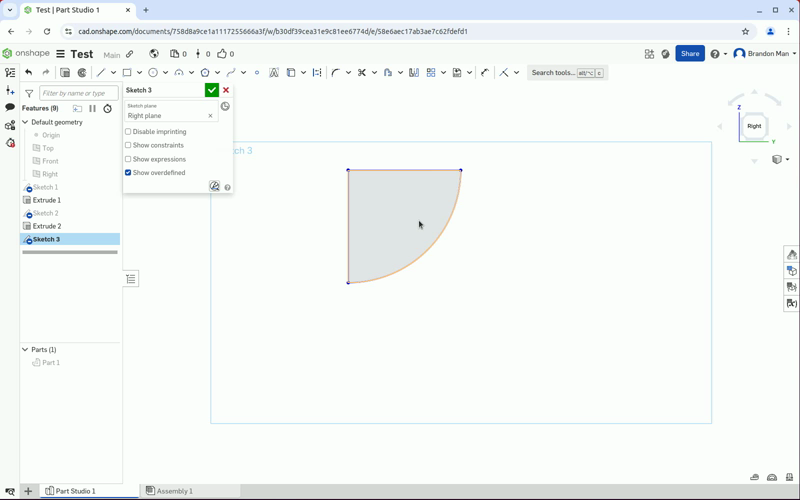
scroll(6)
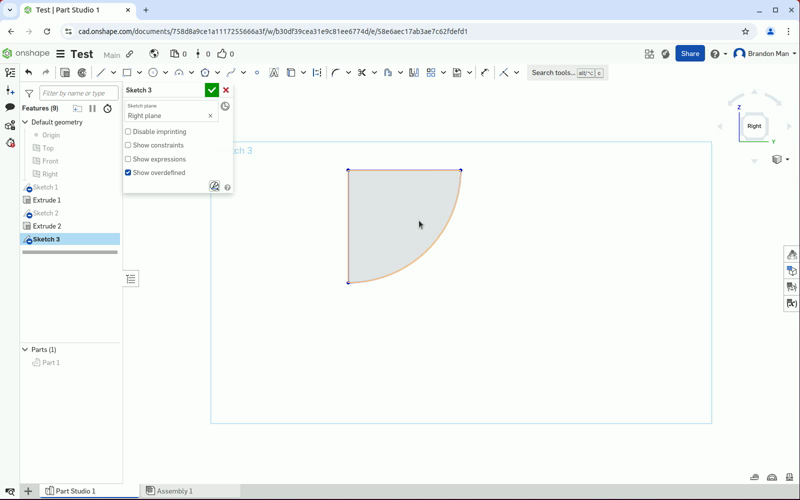
scroll(6)
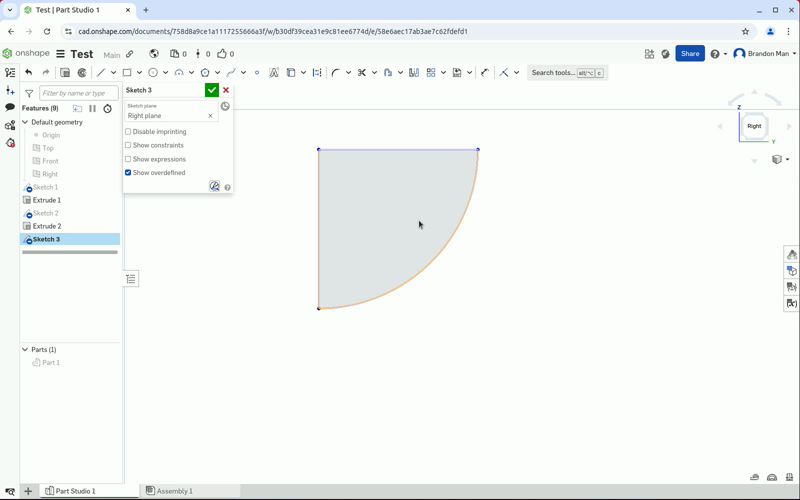
scroll(6)
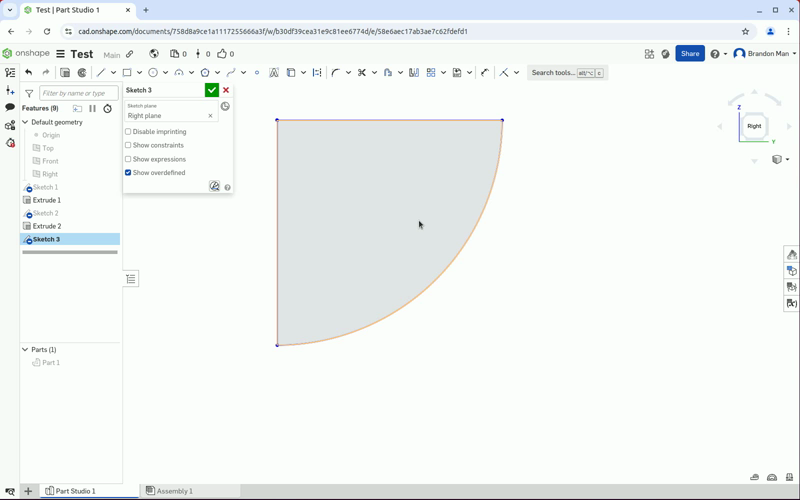
scroll(6)
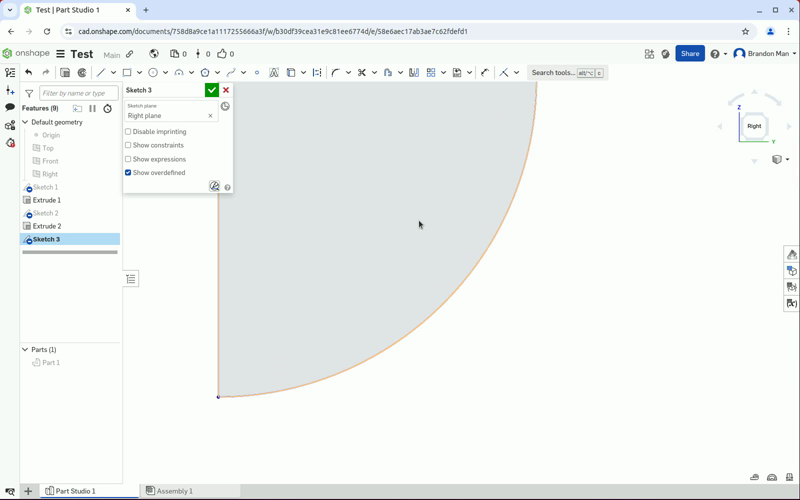
scroll(6)
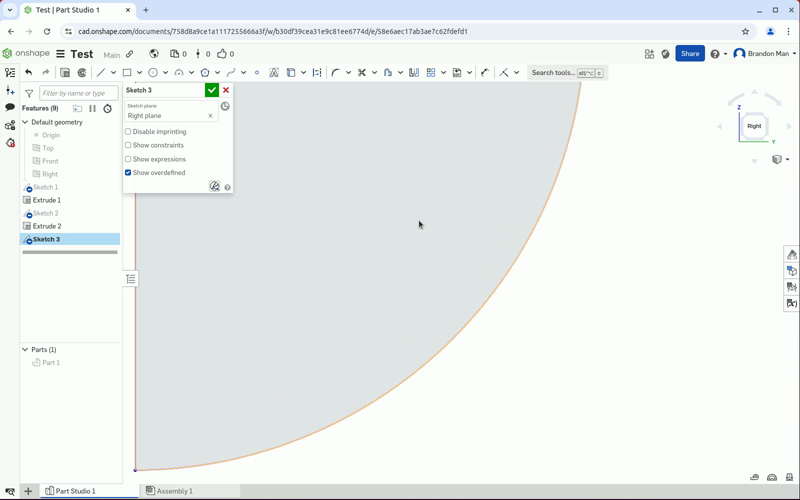
scroll(6)
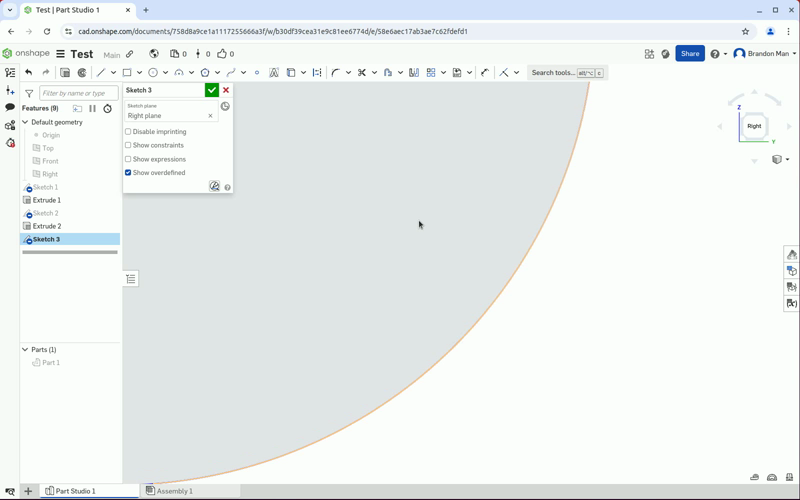
scroll(6)
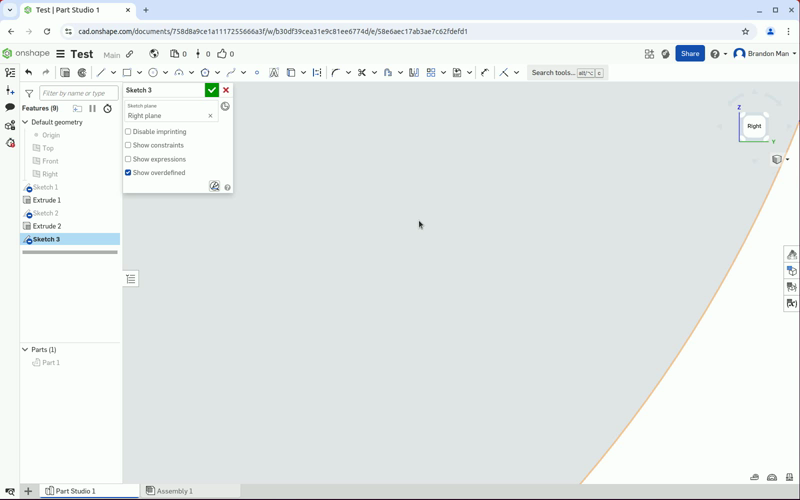
click(419, 220)
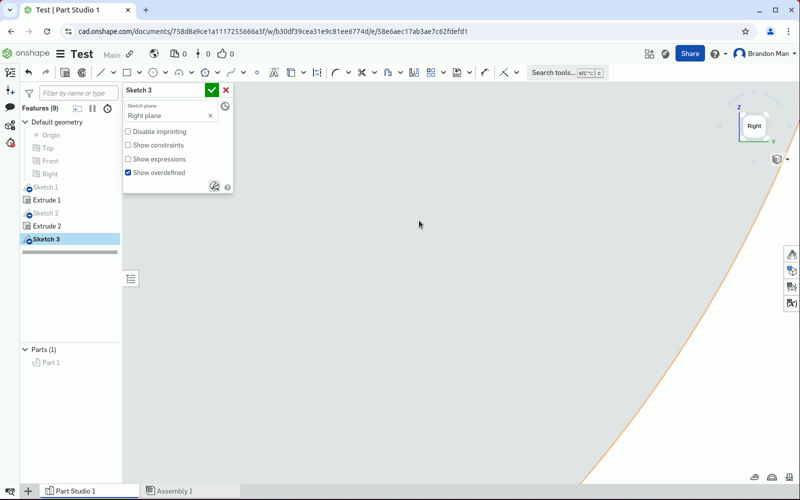
scroll(-6)
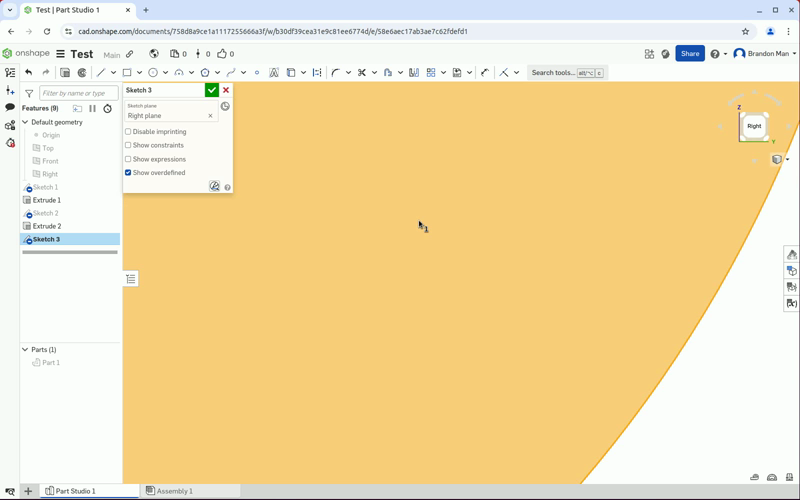
scroll(-6)
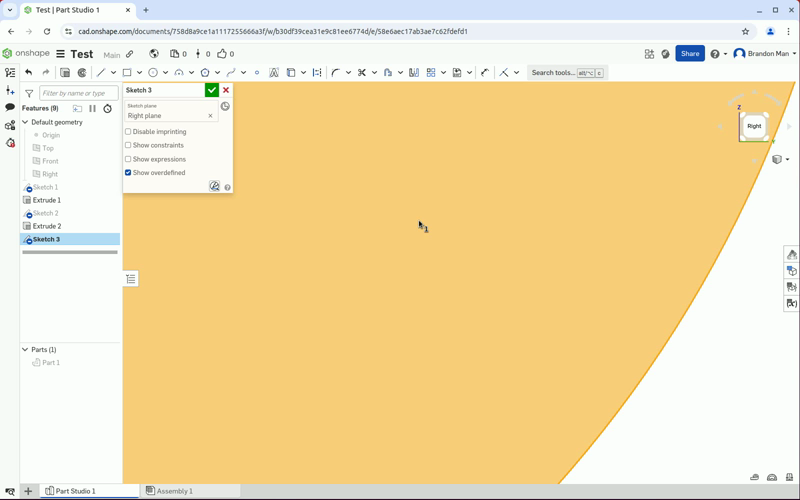
scroll(-6)
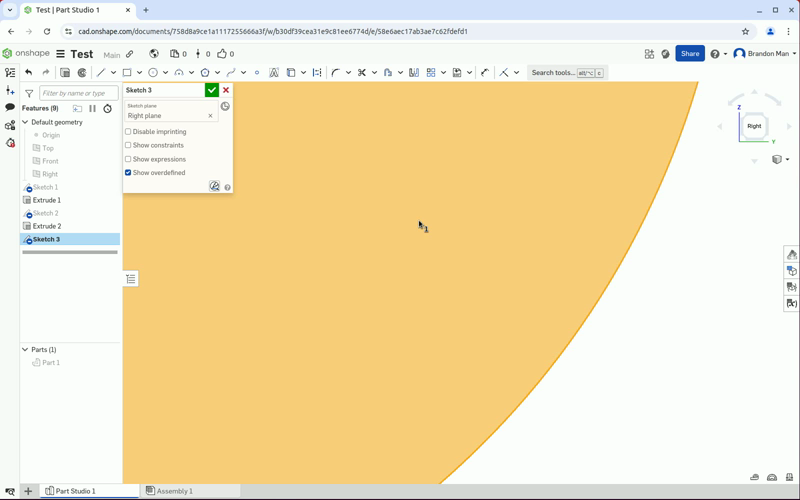
scroll(-6)
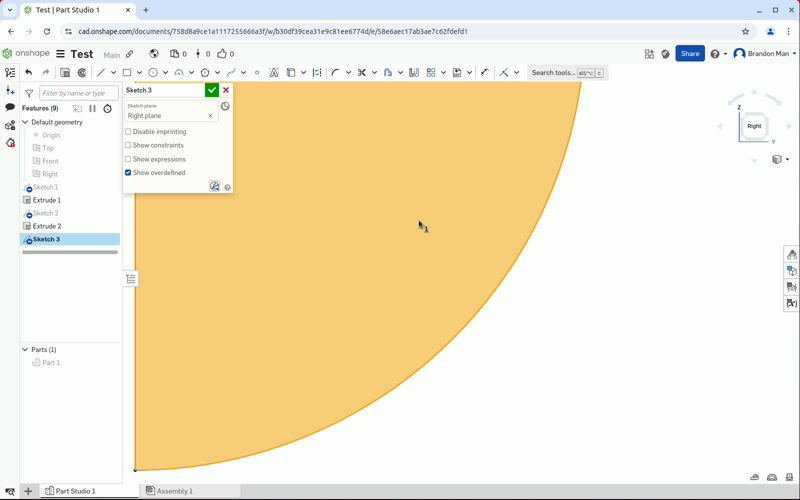
scroll(-6)
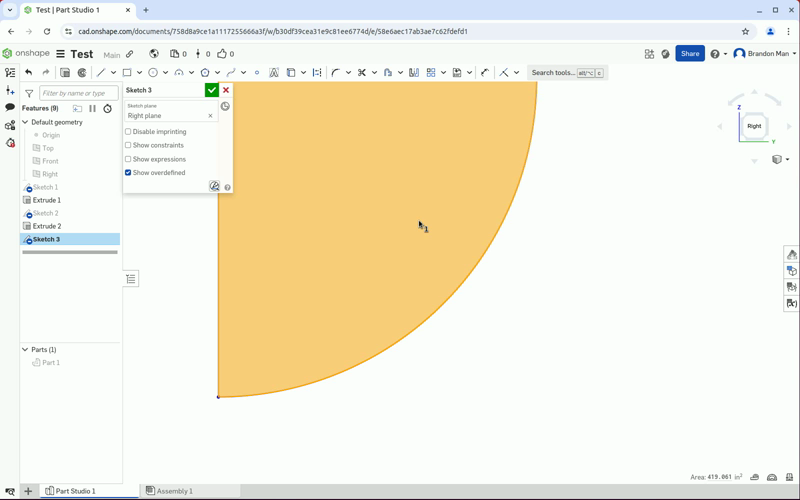
scroll(-6)
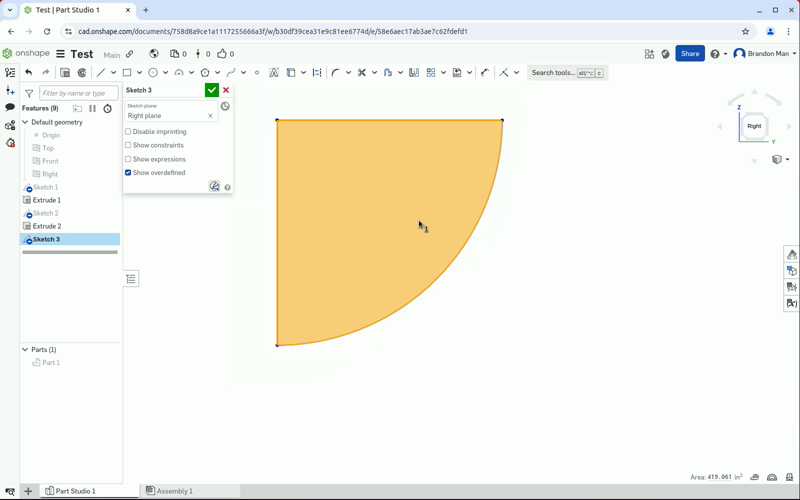
scroll(-6)
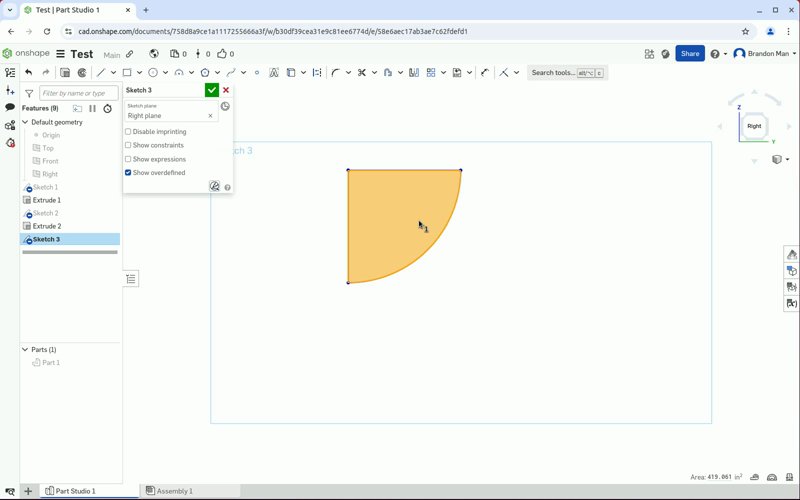
mouse_move(73, 352)
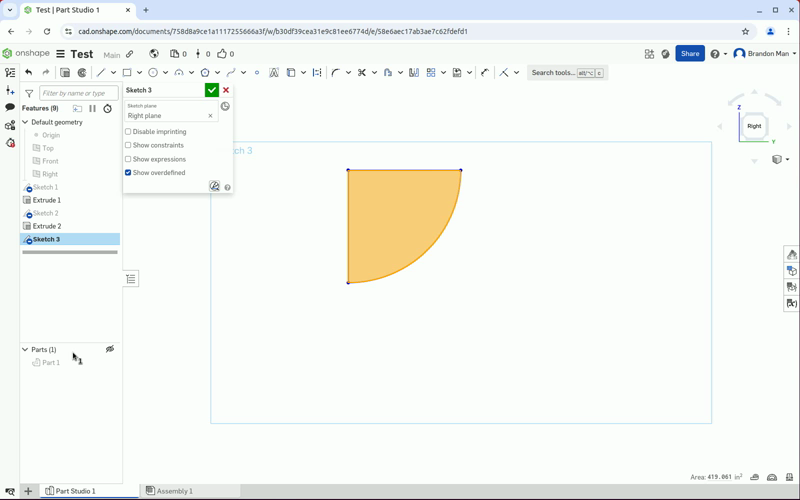
key(shift+y)
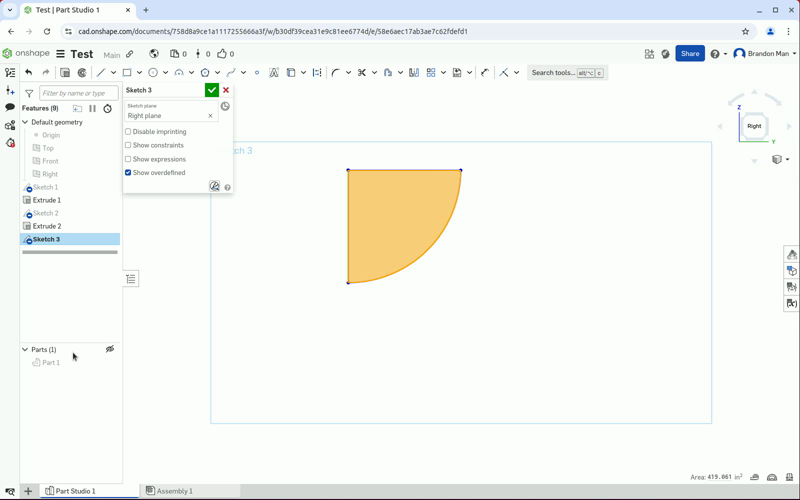
key(shift+e)
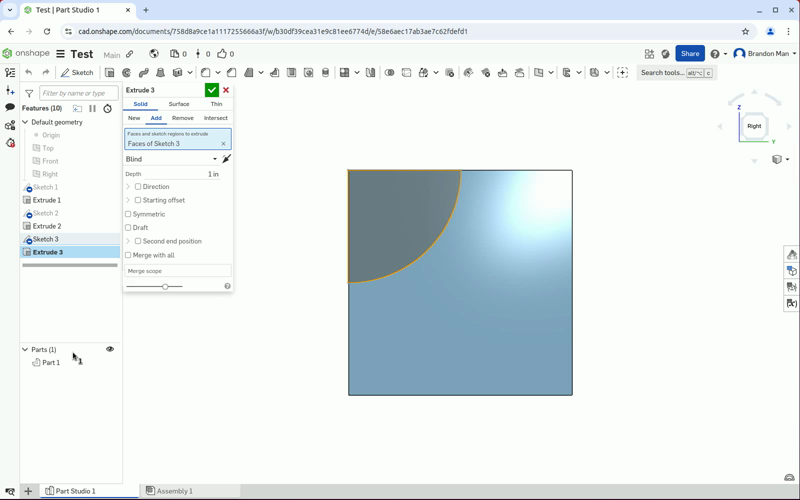
mouse_move(143, 106)
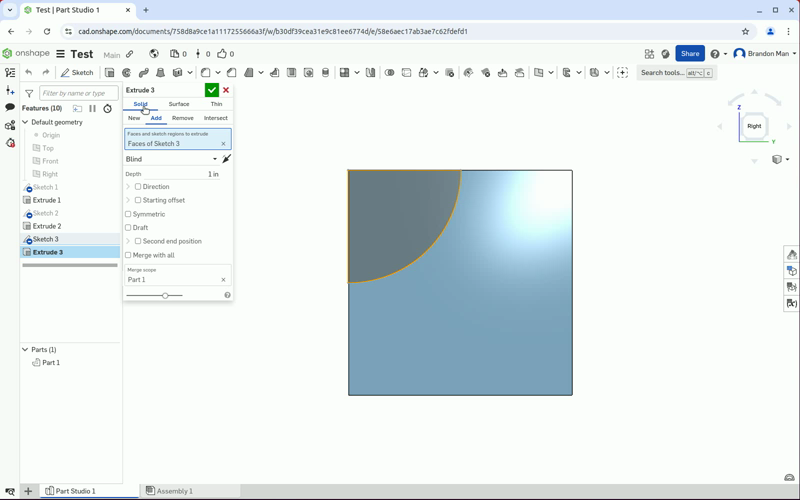
click(143, 106)
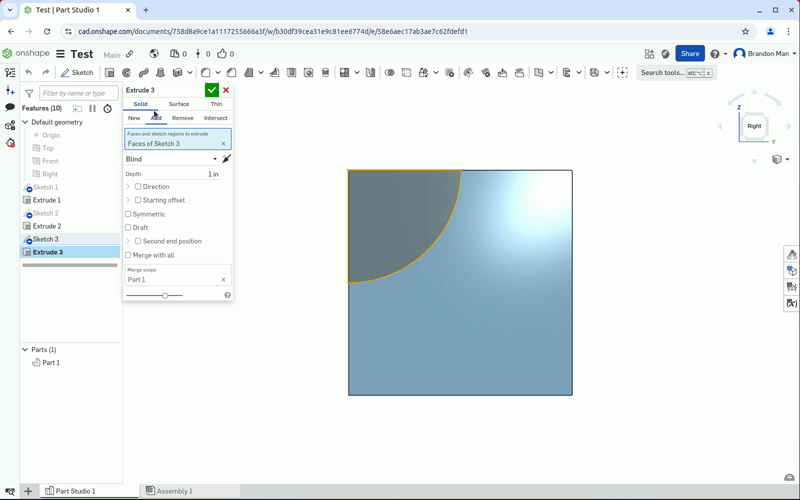
mouse_move(186, 120)
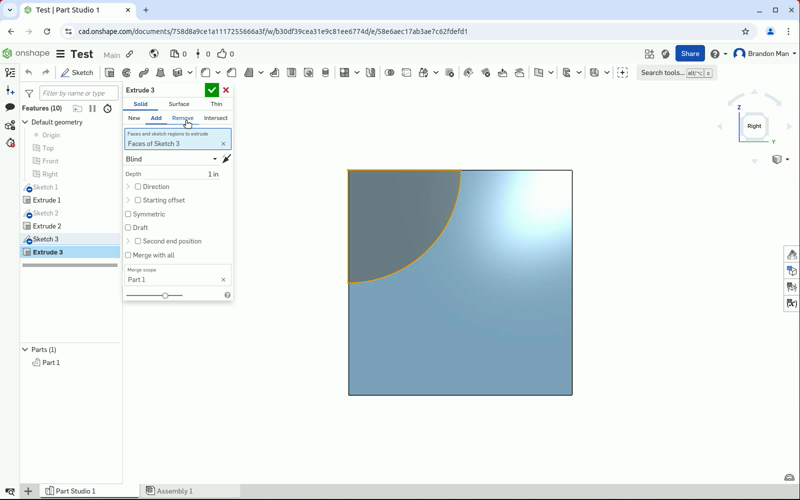
click(186, 120)
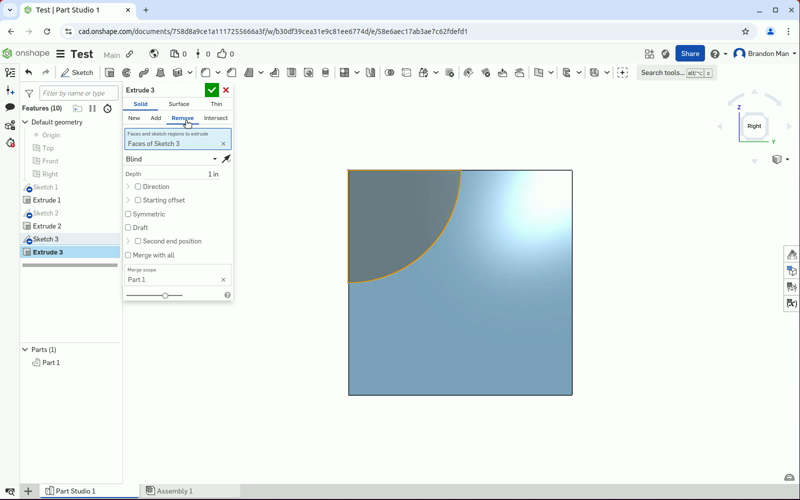
key(tab, 4)
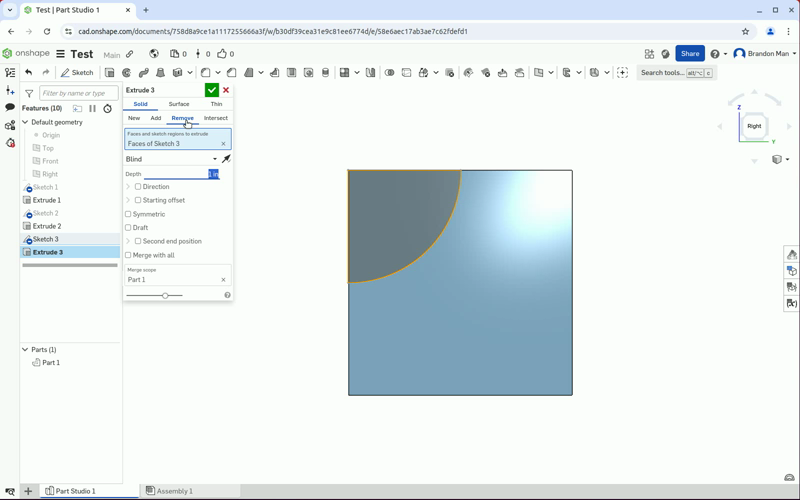
text(46.216)
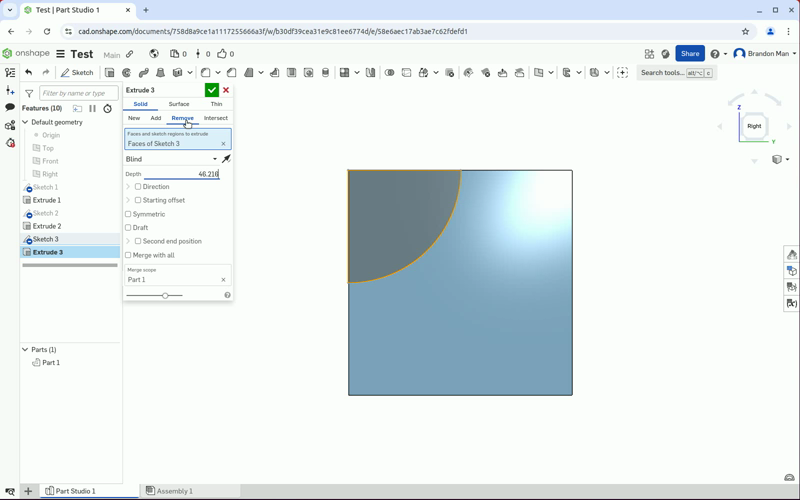
key(tab, 3)
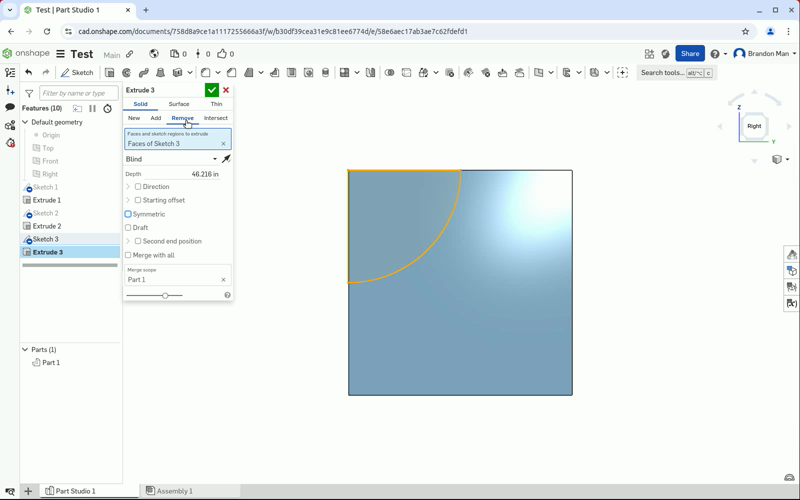
key(space)
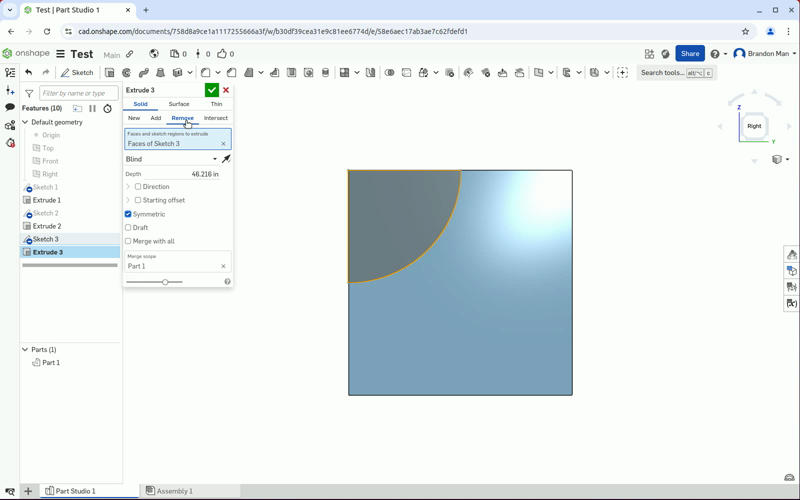
key(tab, 2)
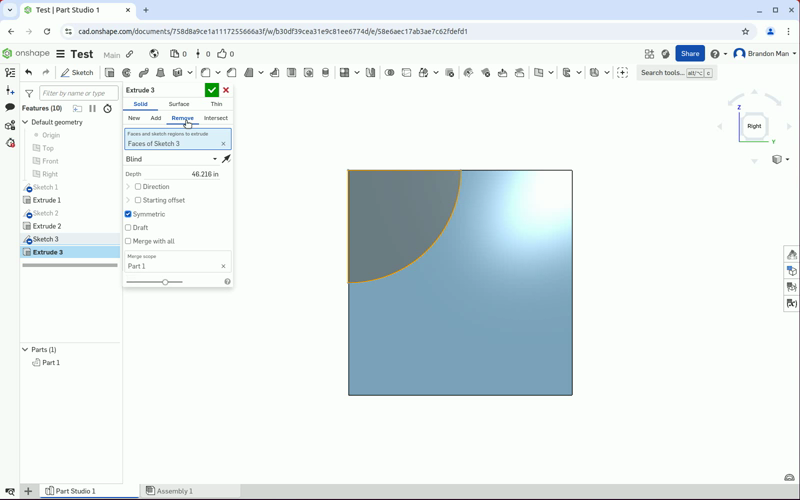
key(space)
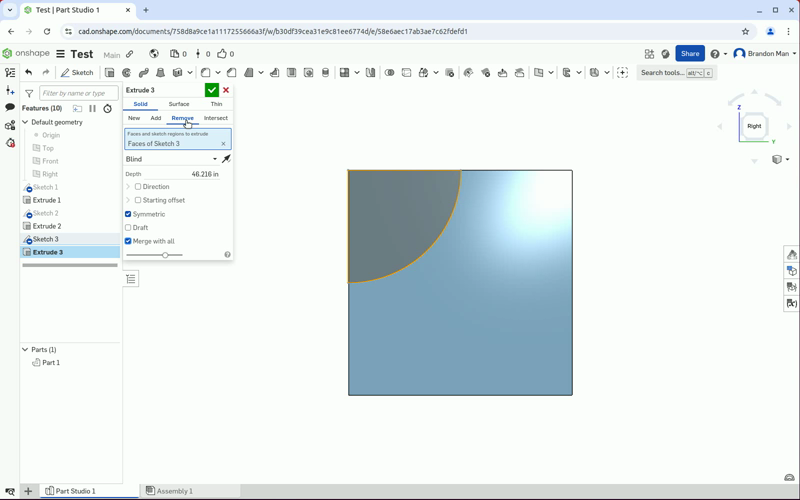
key(enter)
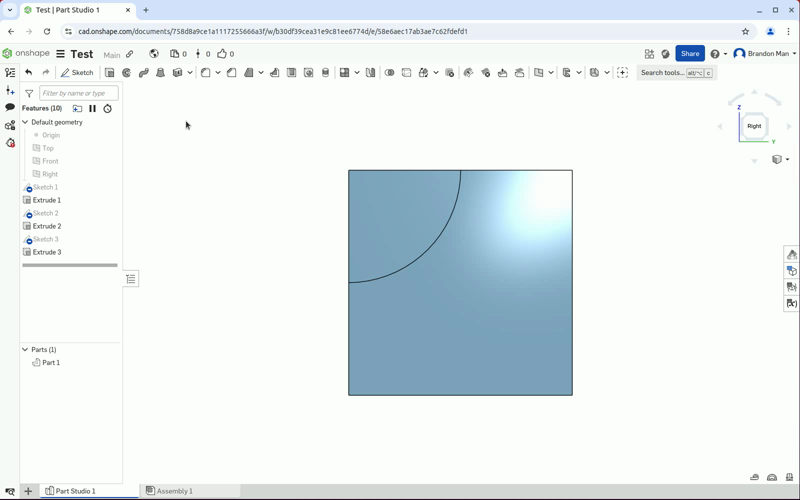
key(shift+h)
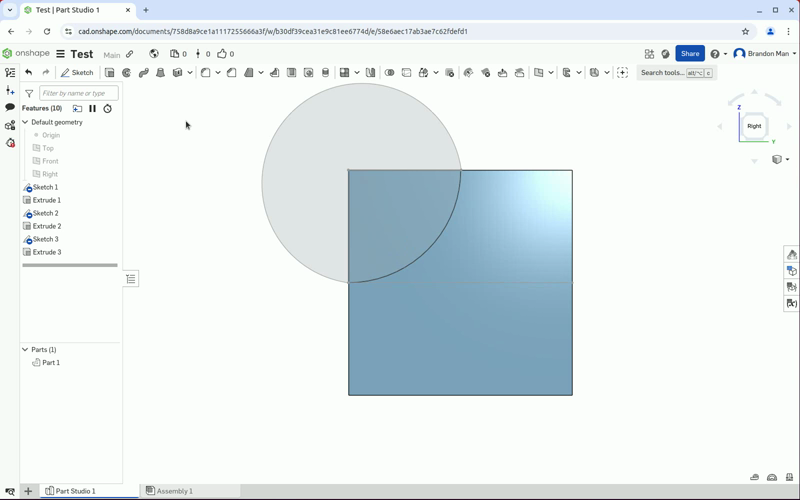
key(shift+h)
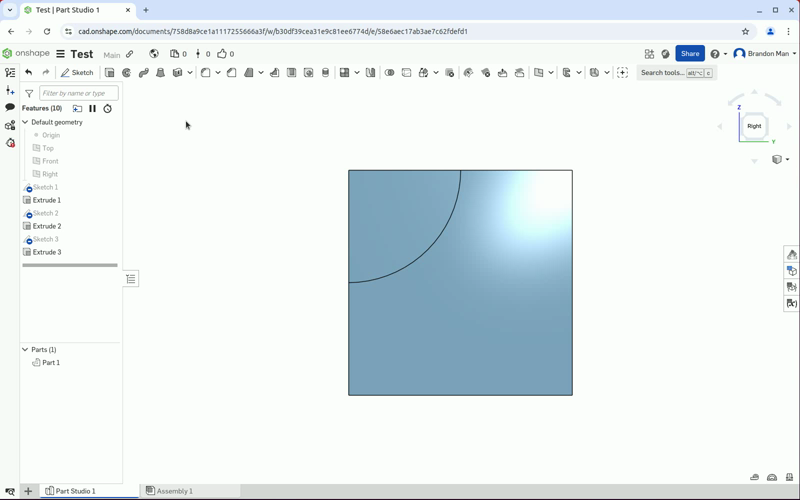
mouse_move(73, 189)
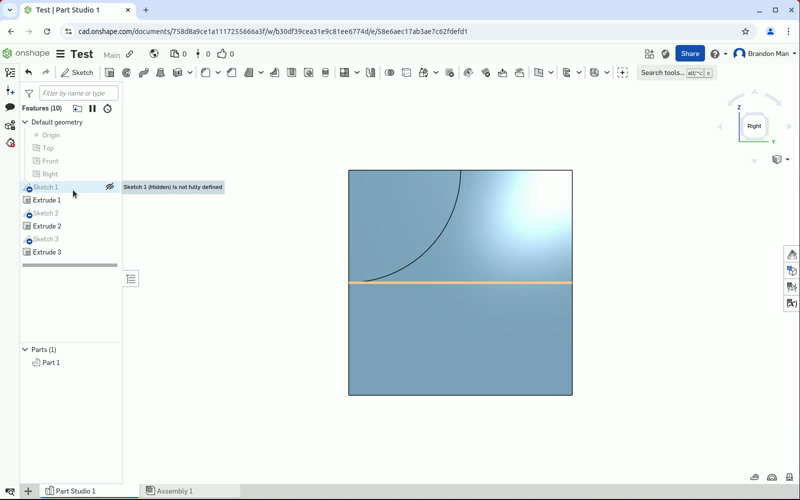
click(73, 189)
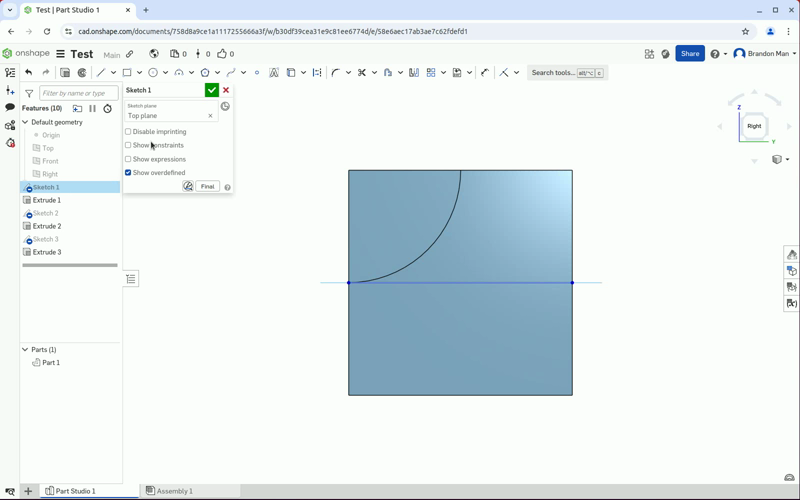
mouse_move(229, 92)
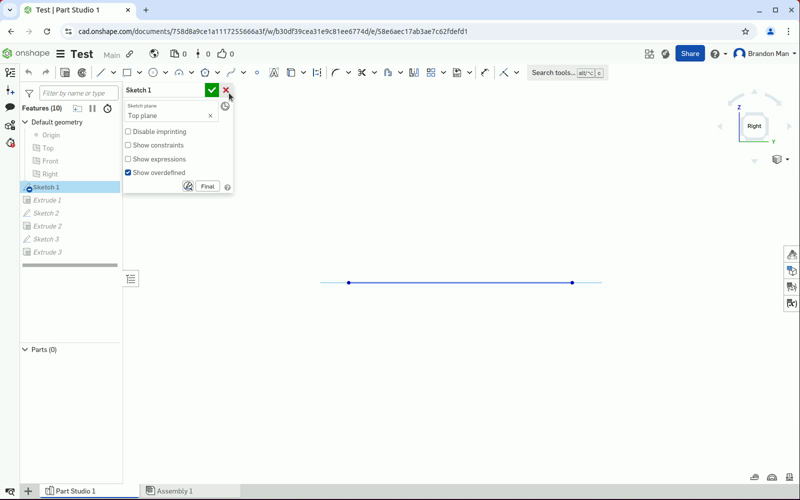
click(229, 92)
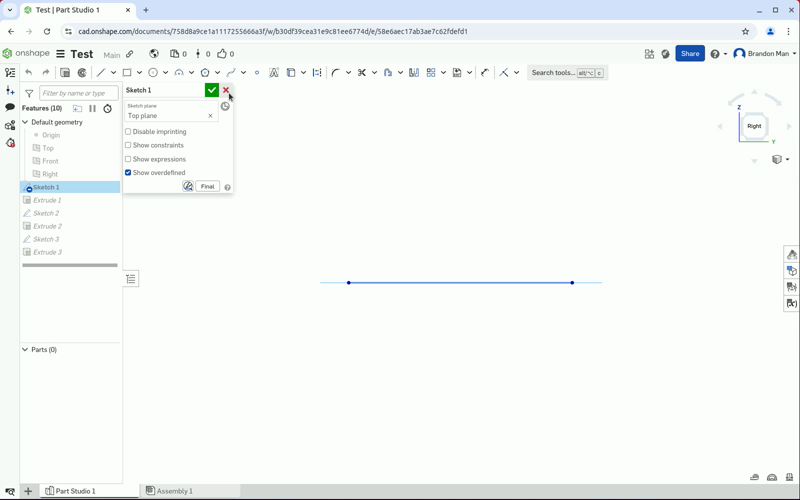
key(shift+s)
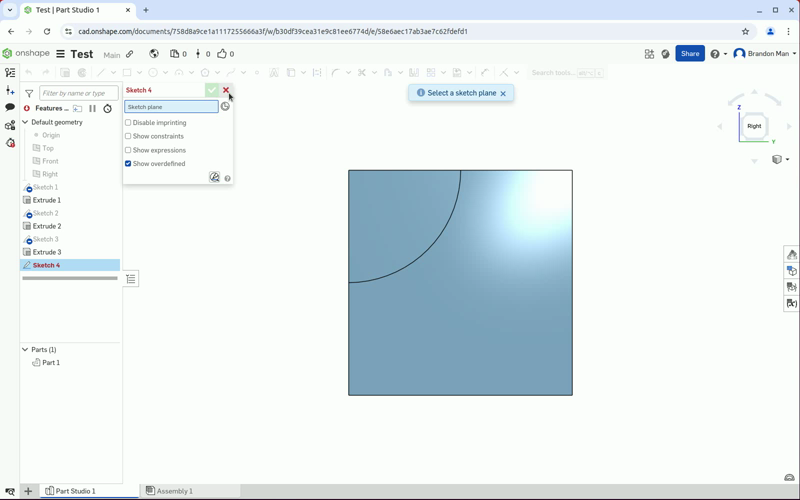
mouse_move(73, 176)
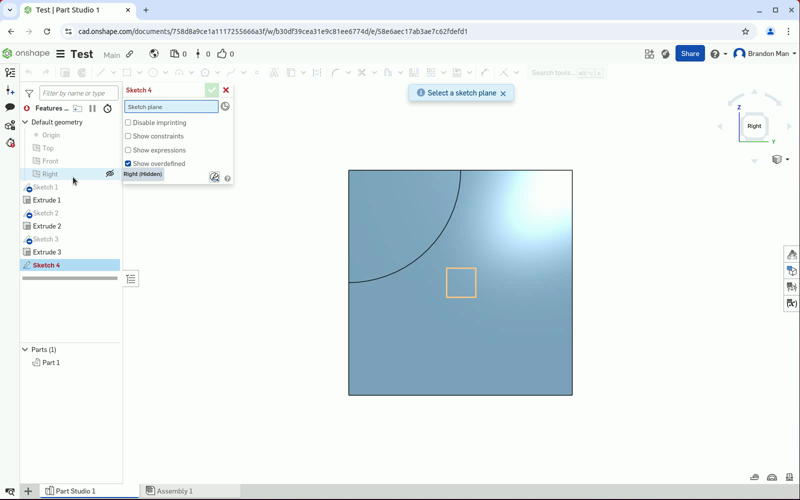
click(73, 176)
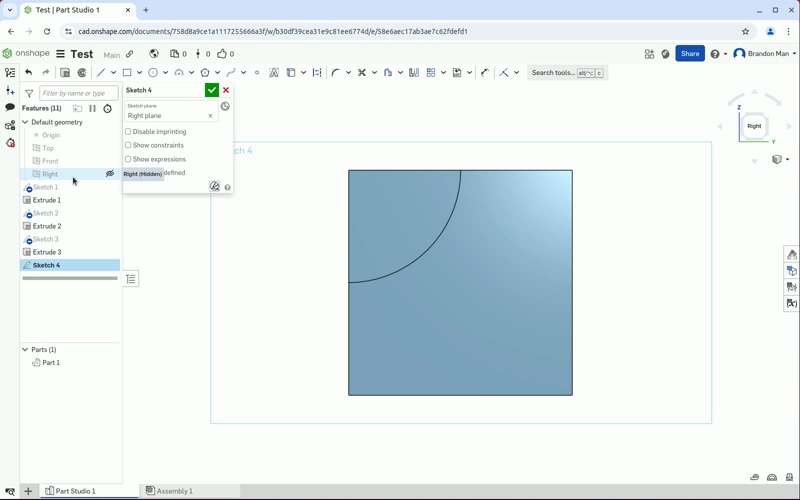
mouse_move(73, 352)
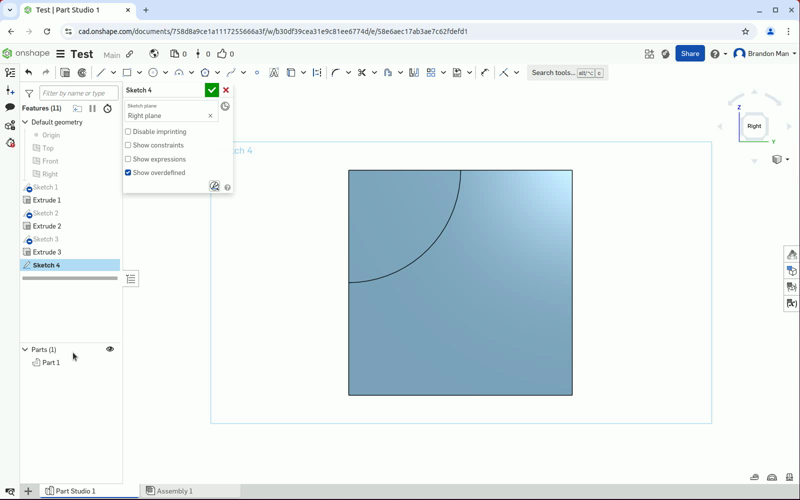
key(y)
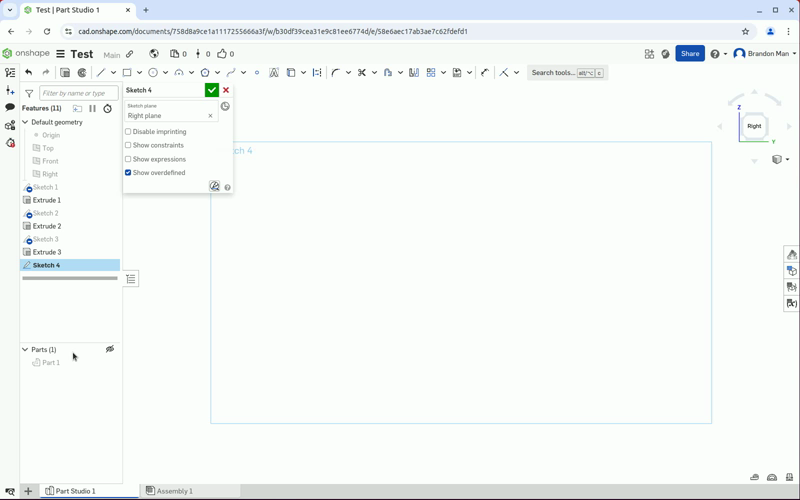
key(a)
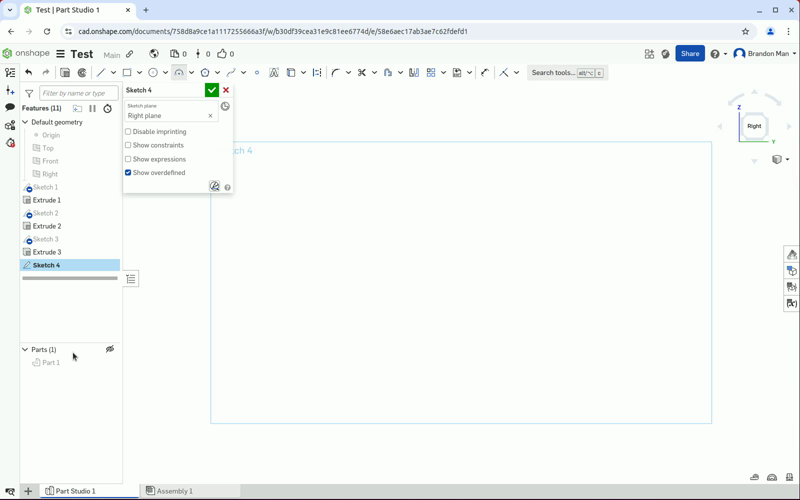
key_down(shift)
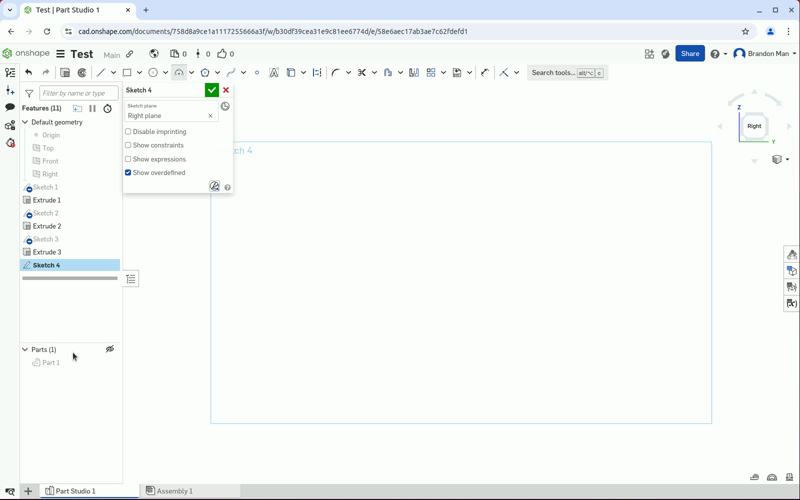
mouse_move(460, 170)
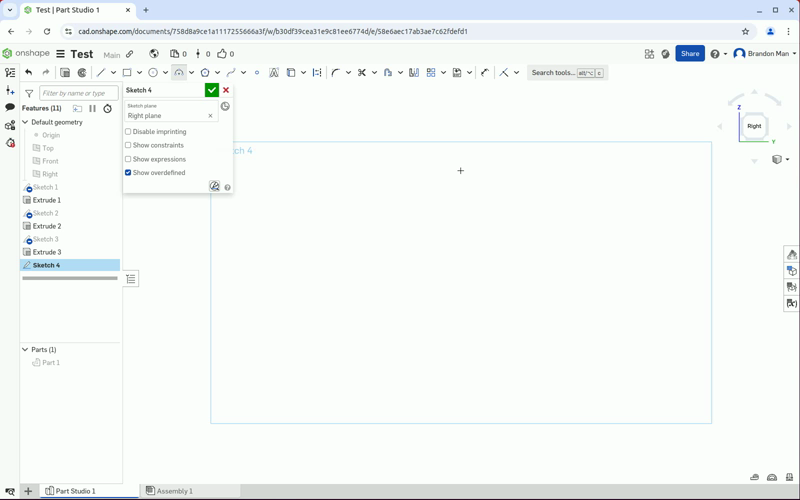
click(460, 170)
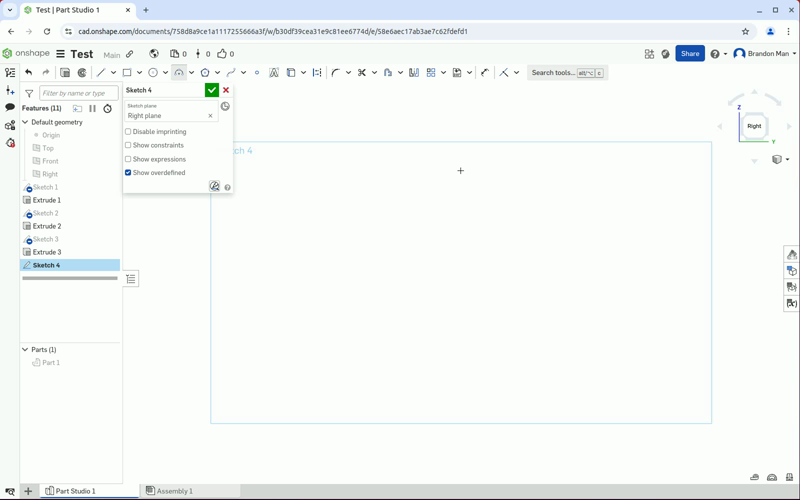
key_up(shift)
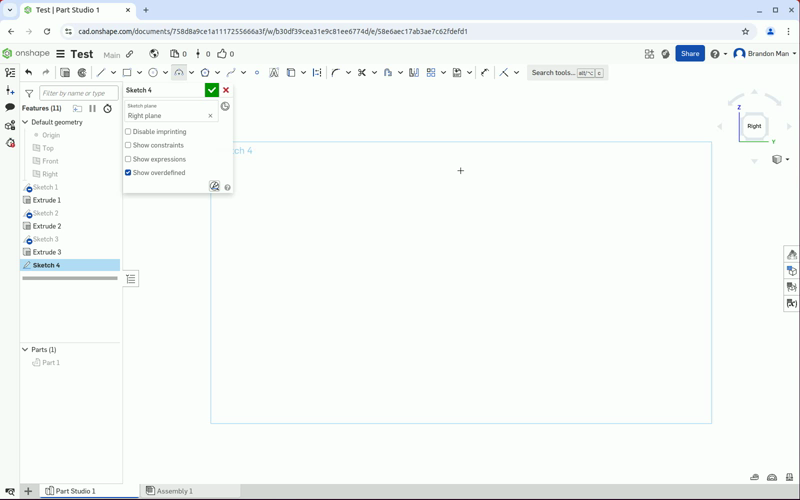
key_down(shift)
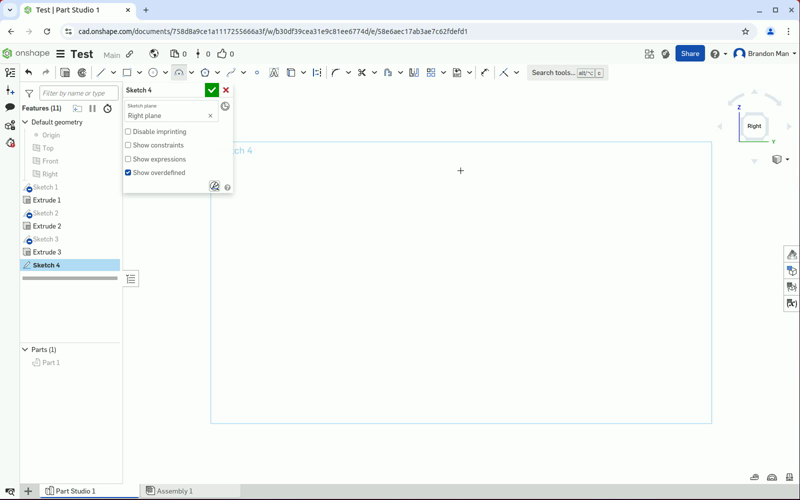
mouse_move(573, 282)
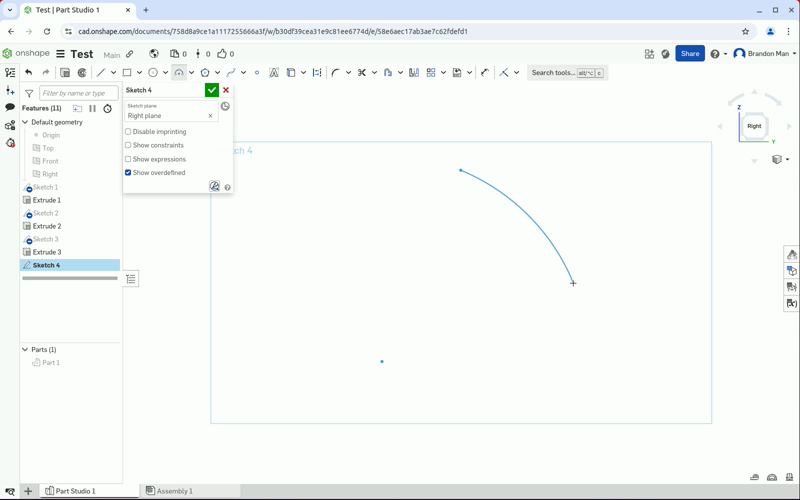
click(573, 282)
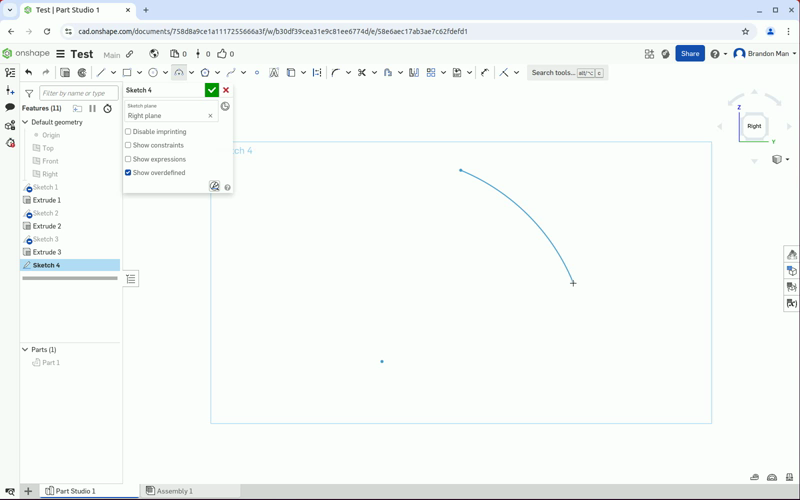
mouse_move(493, 249)
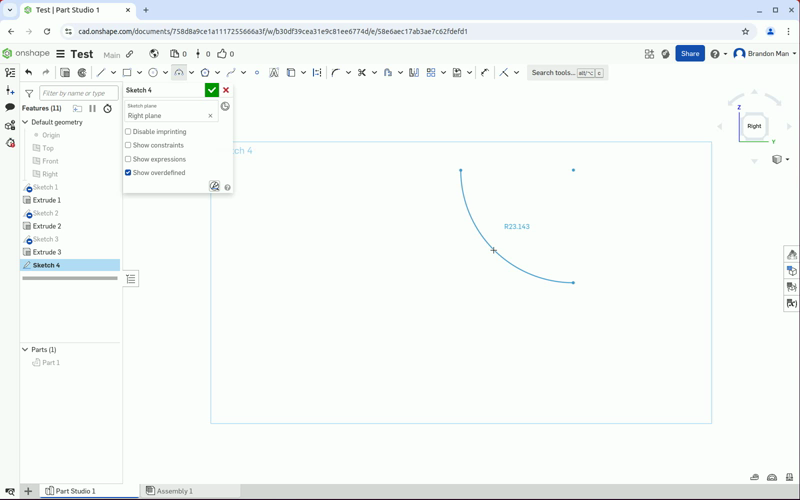
click(493, 249)
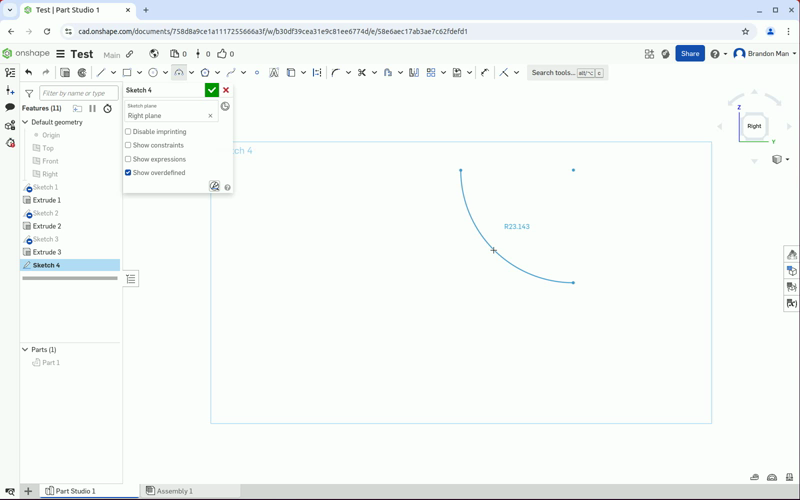
key_up(shift)
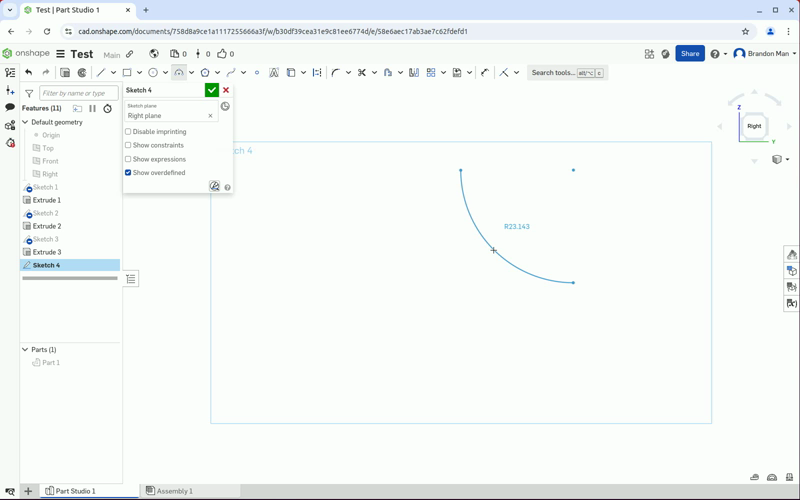
key(esc)
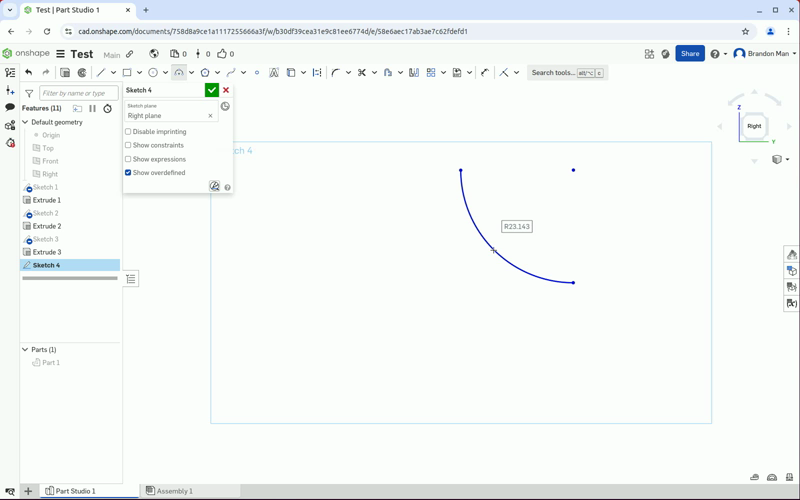
key(l)
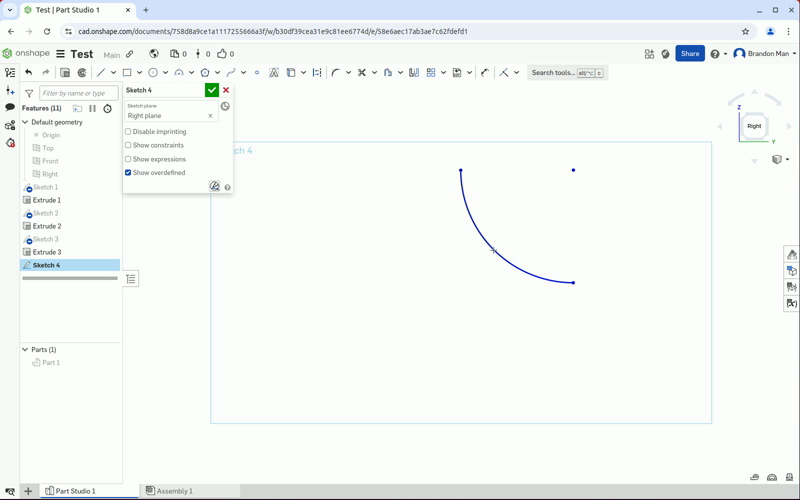
mouse_move(573, 282)
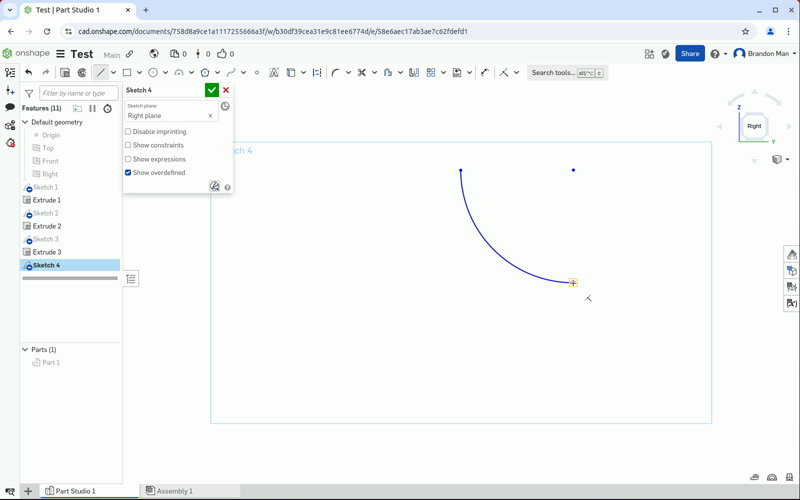
click(573, 282)
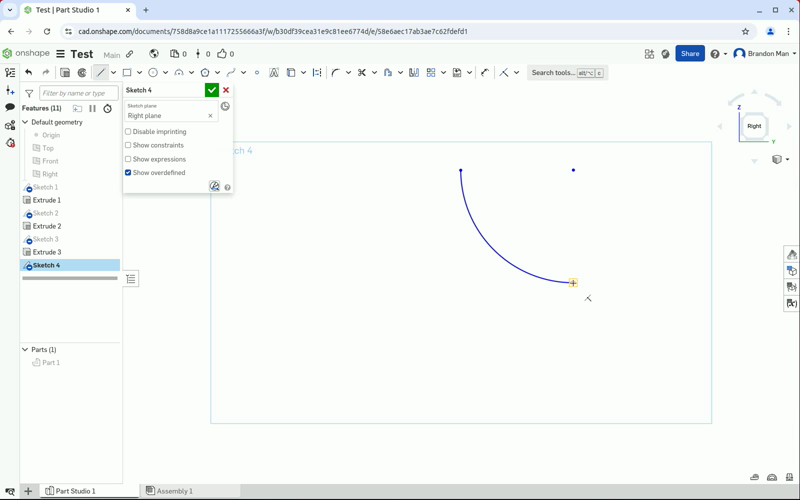
key_down(shift)
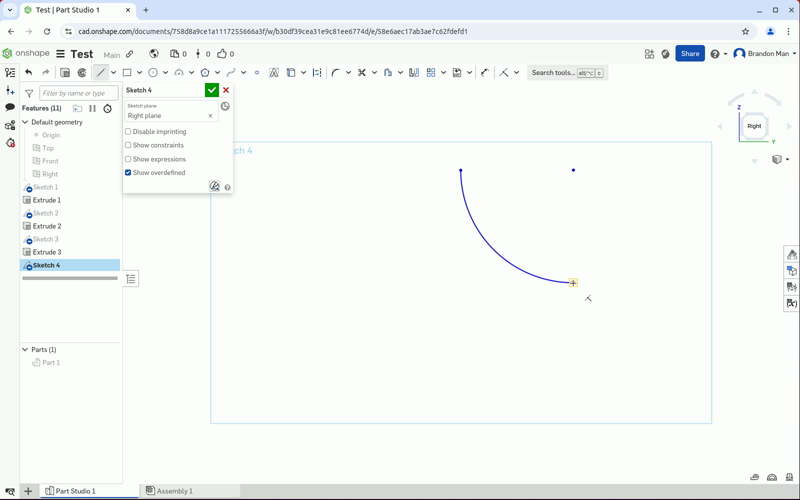
mouse_move(573, 170)
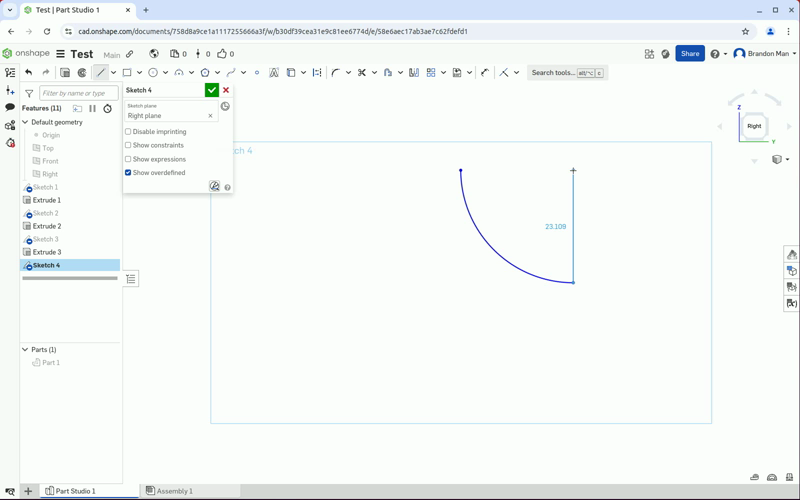
click(573, 170)
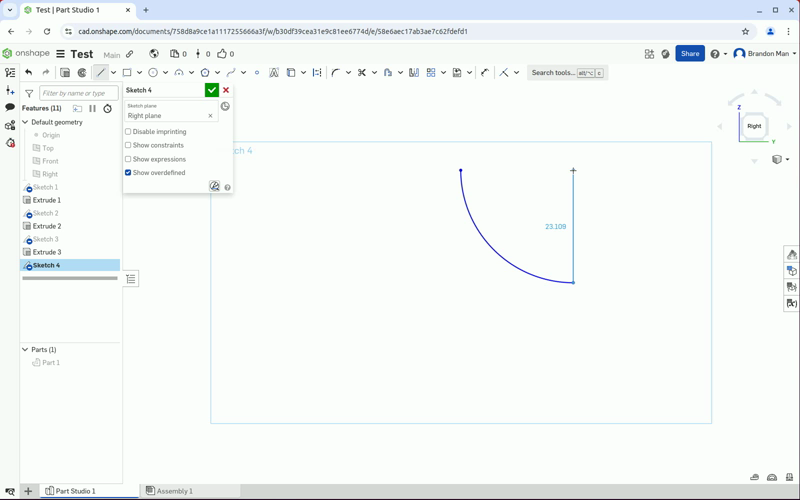
key_up(shift)
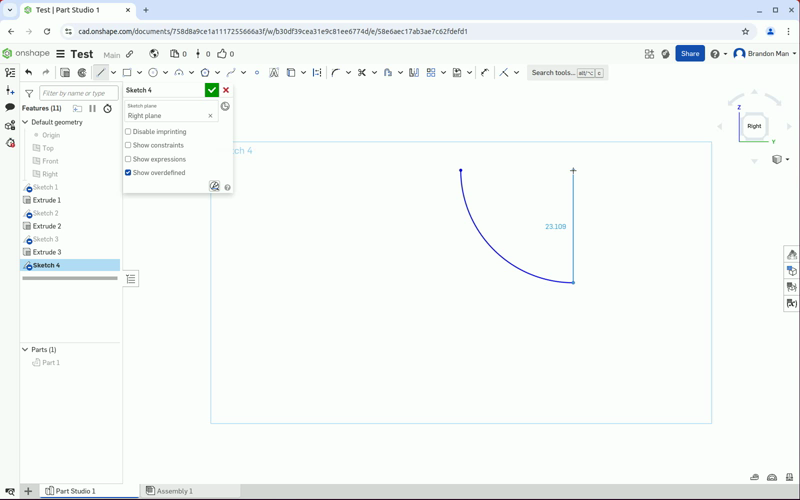
key_down(shift)
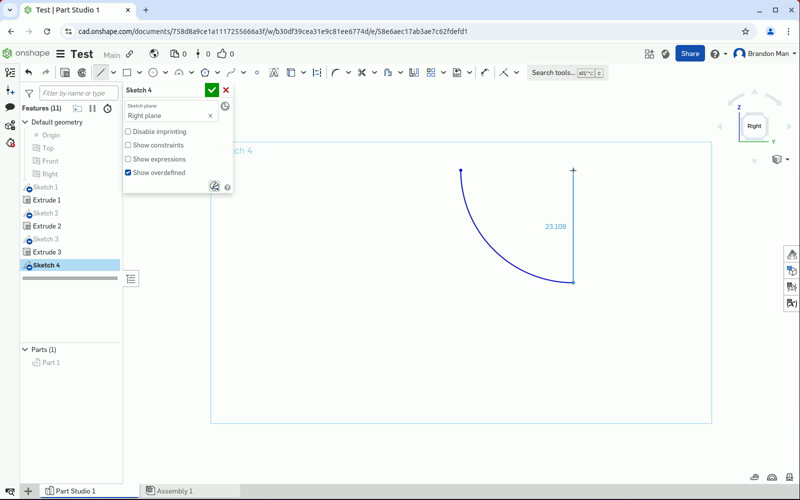
mouse_move(460, 170)
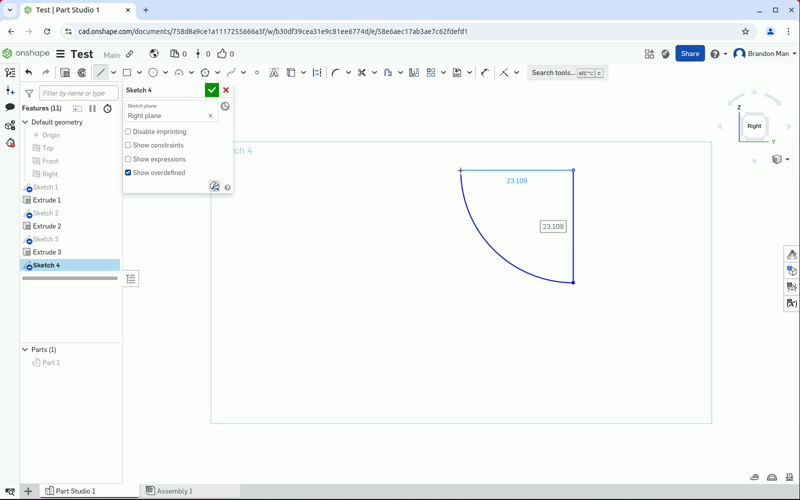
key_up(shift)
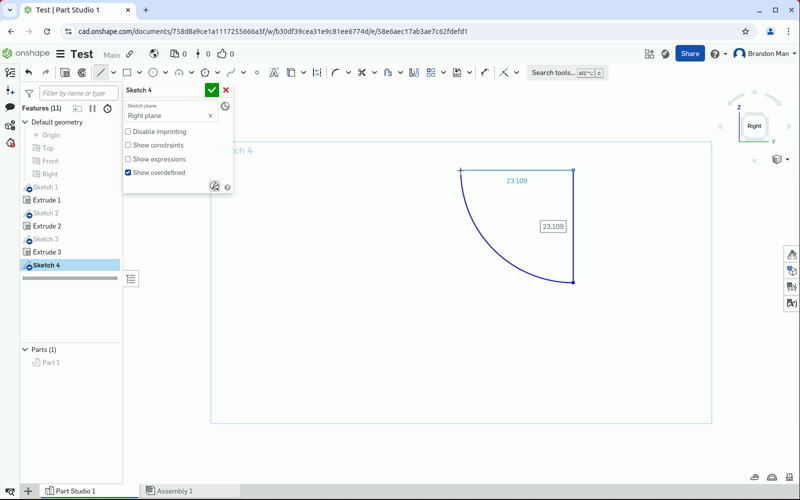
click(460, 170)
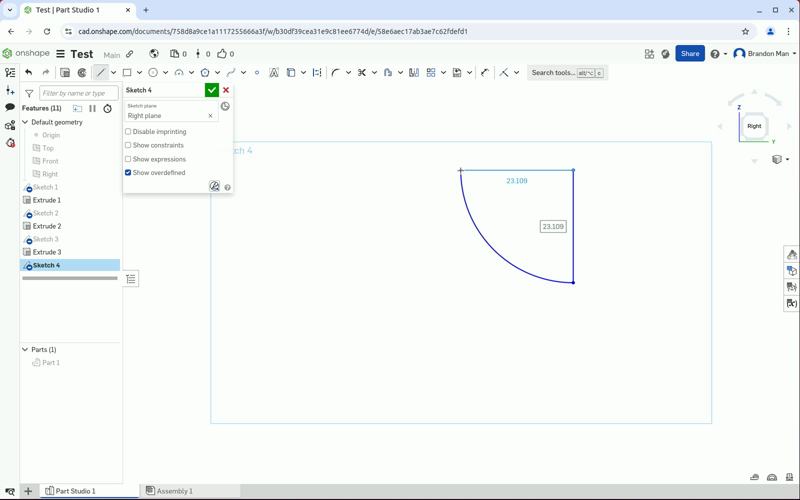
key(esc)
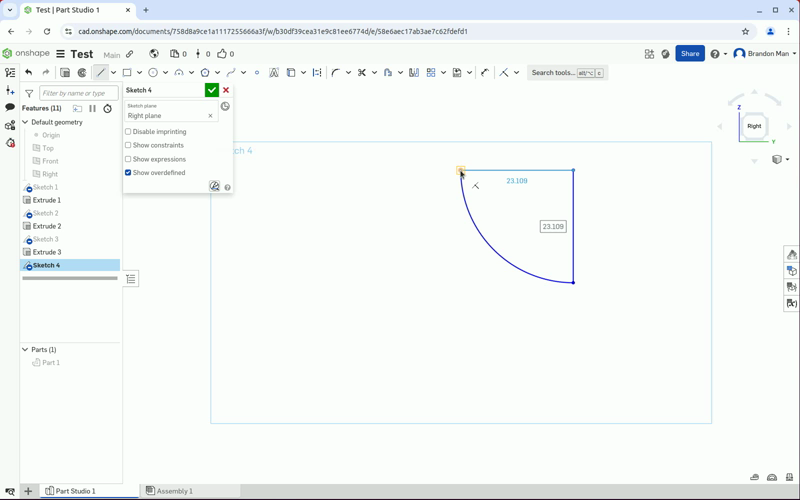
mouse_move(560, 237)
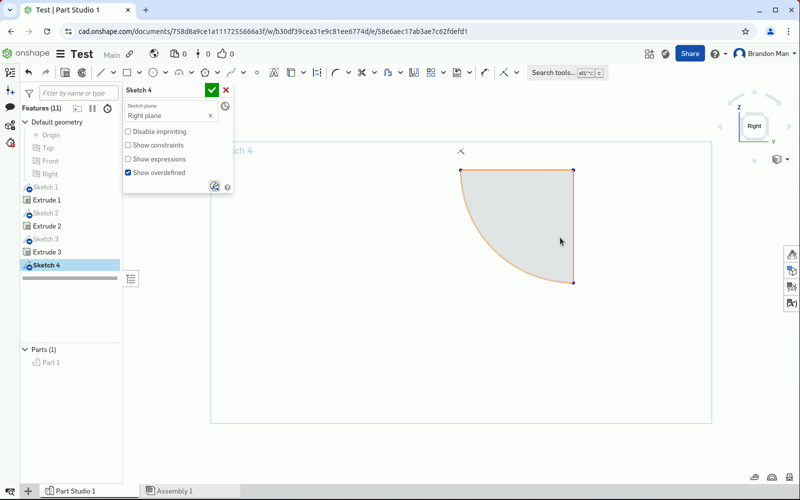
scroll(6)
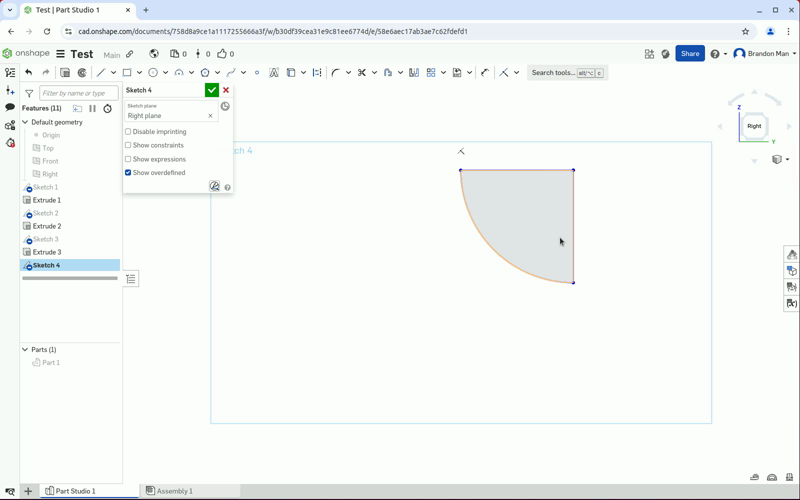
scroll(6)
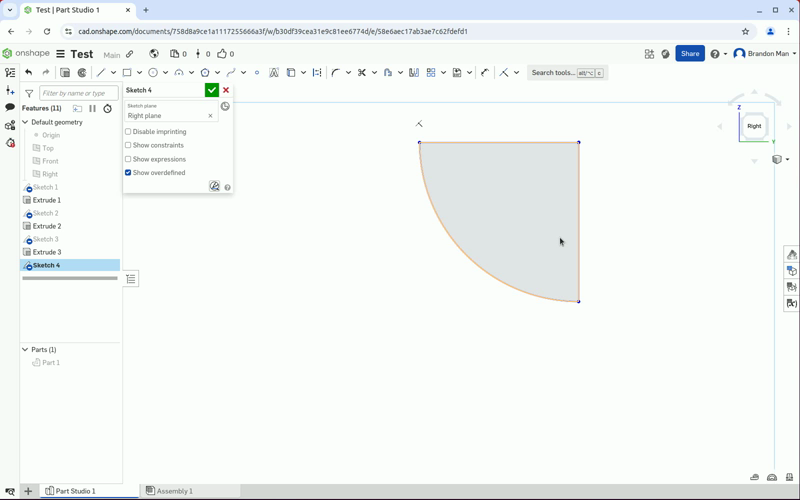
scroll(6)
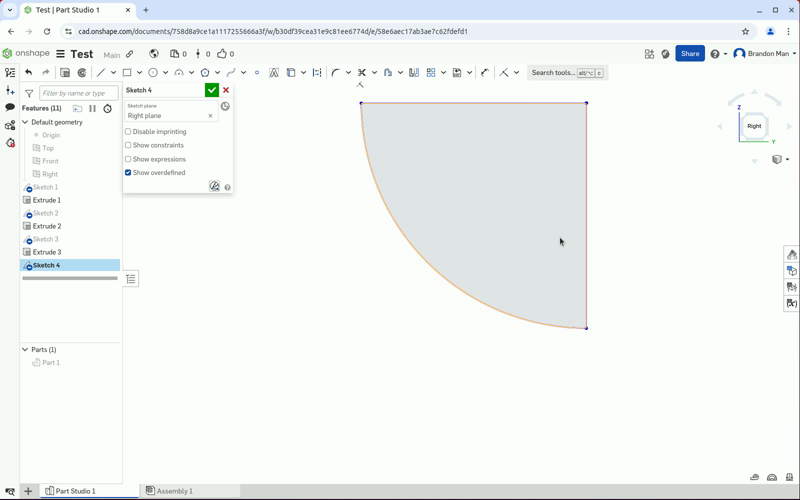
scroll(6)
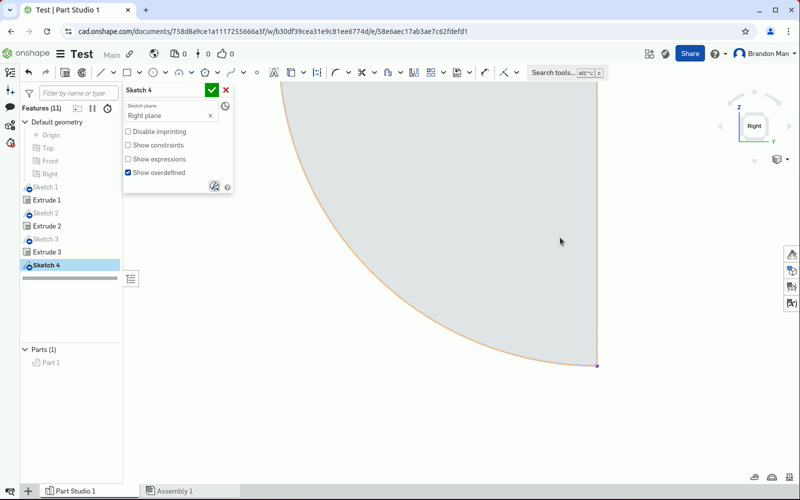
scroll(6)
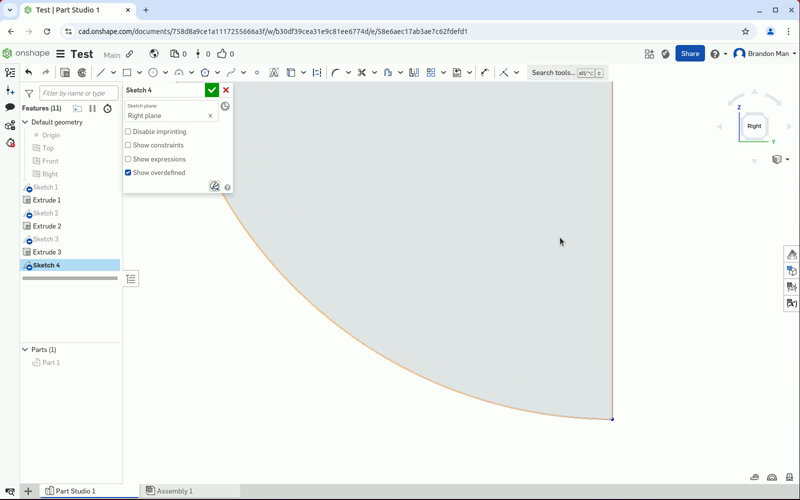
scroll(6)
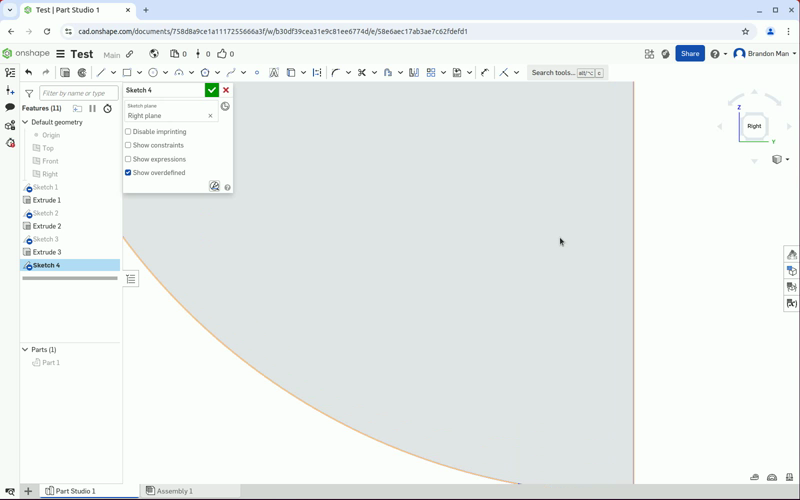
scroll(6)
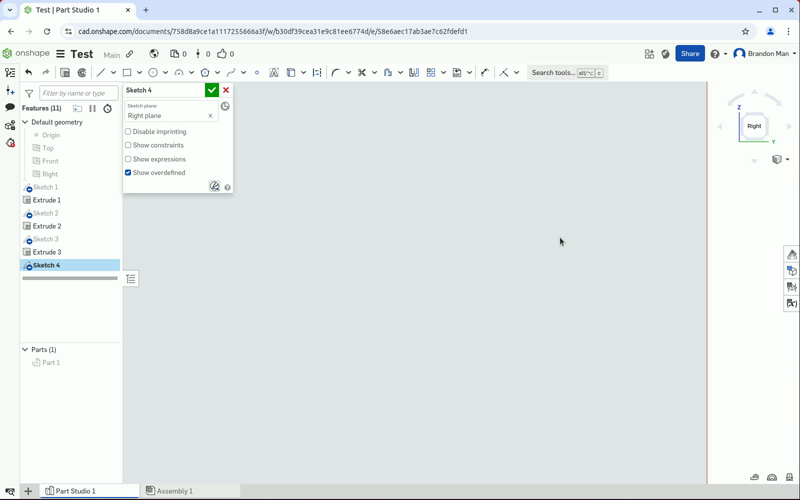
click(560, 237)
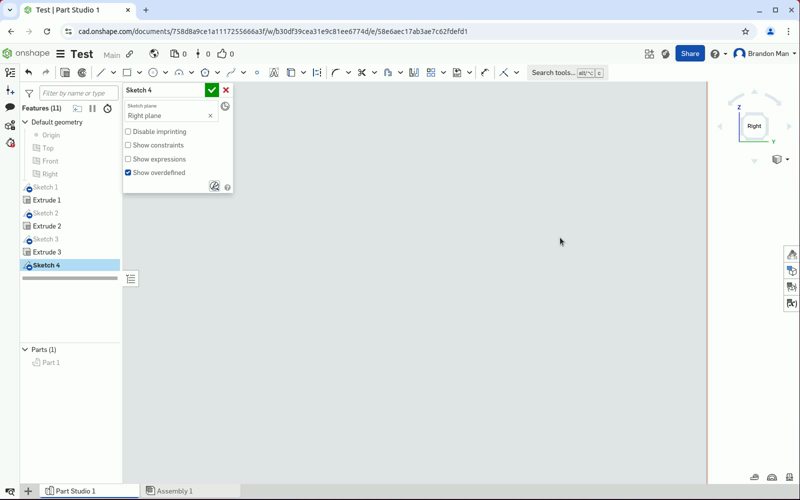
scroll(-6)
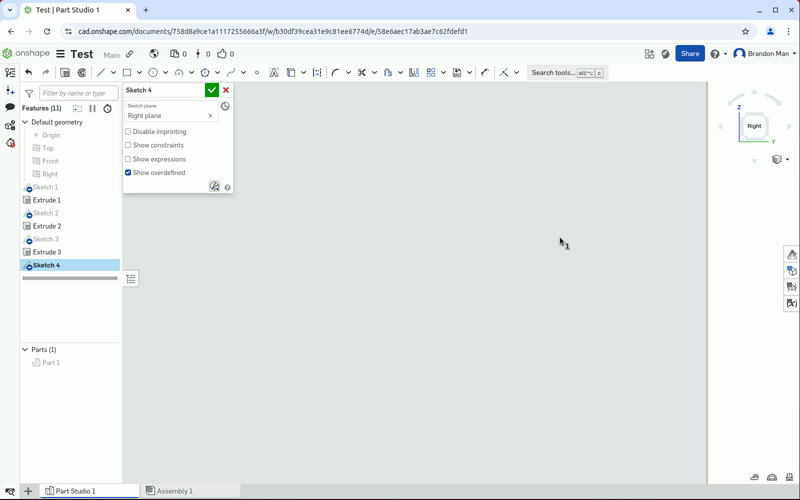
scroll(-6)
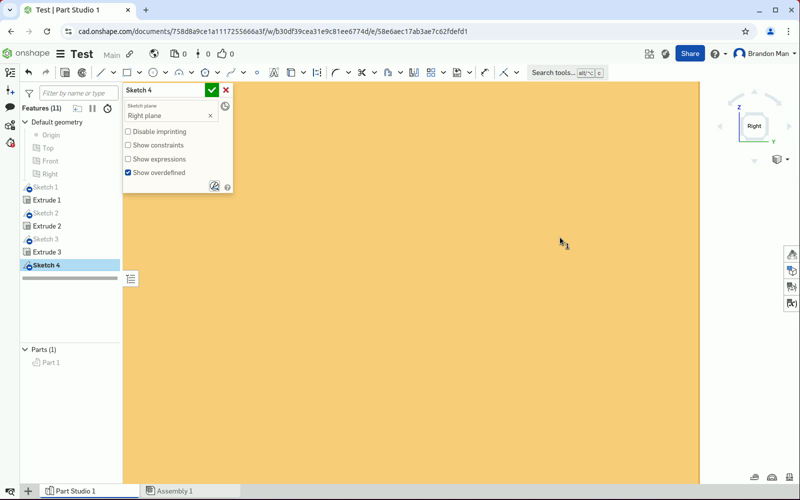
scroll(-6)
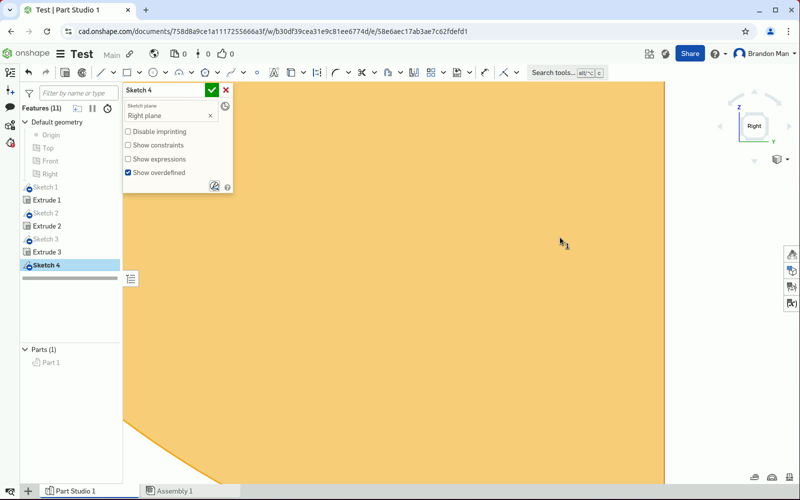
scroll(-6)
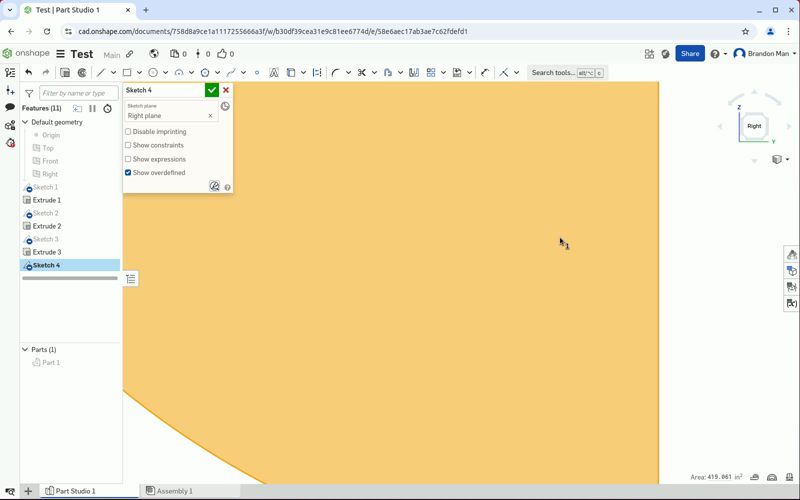
scroll(-6)
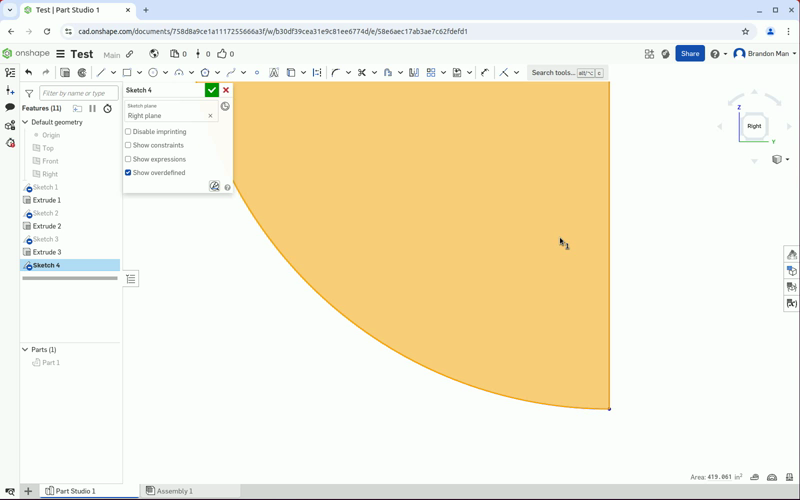
scroll(-6)
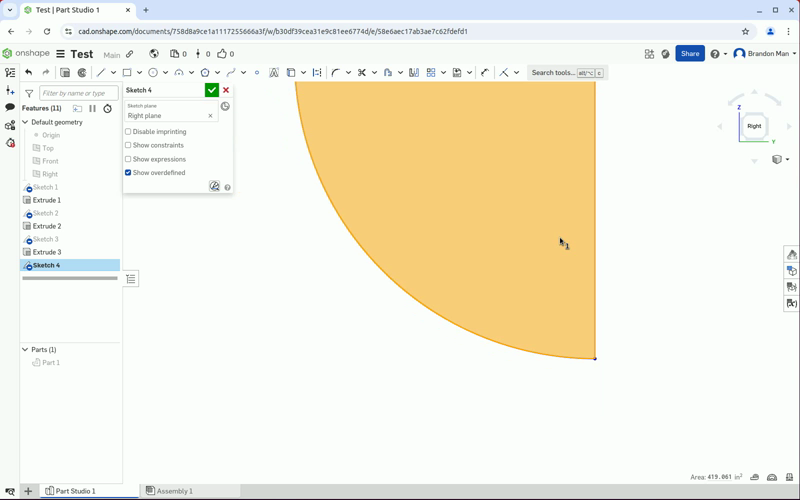
scroll(-6)
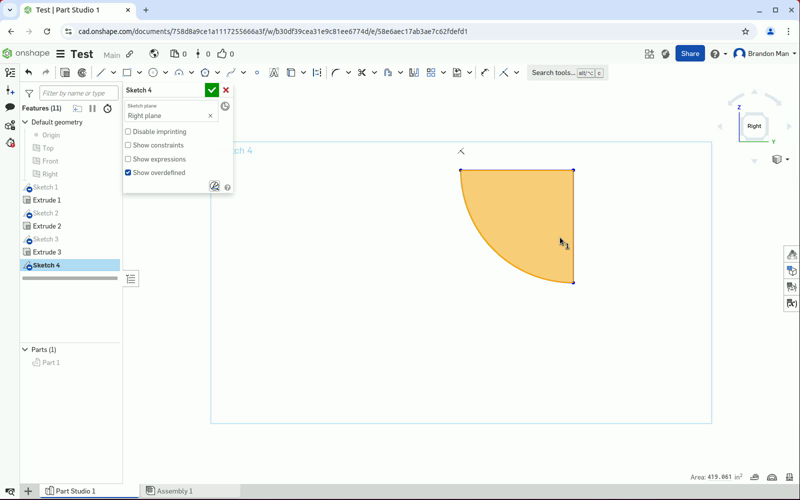
mouse_move(73, 352)
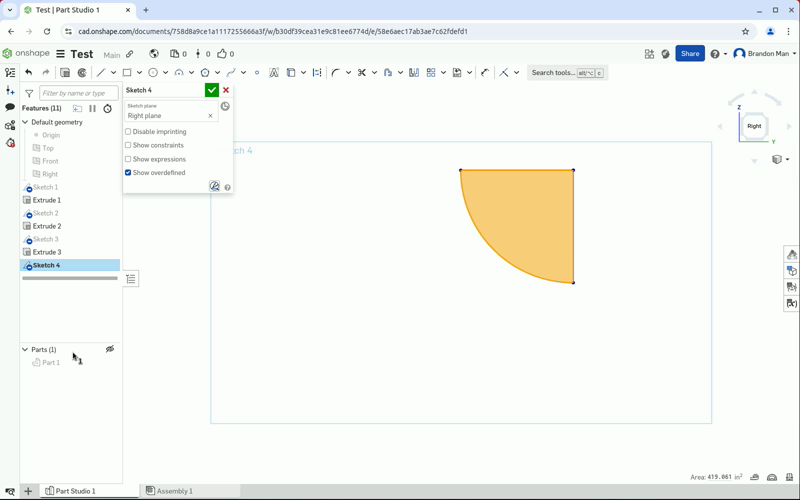
key(shift+y)
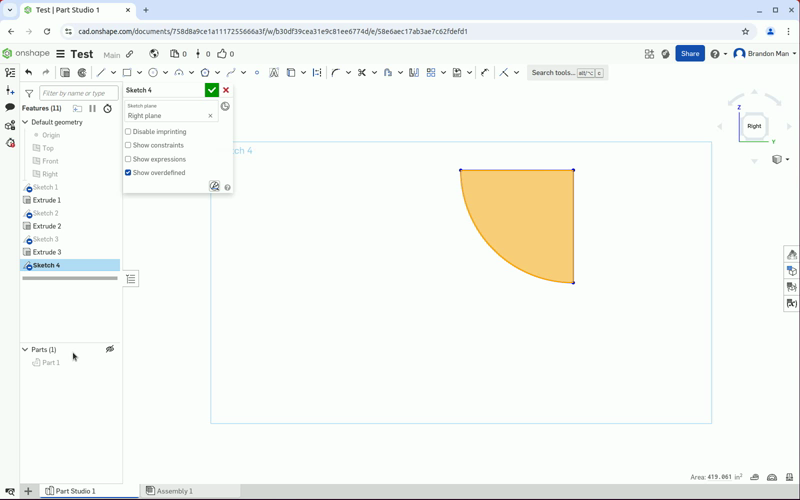
key(shift+e)
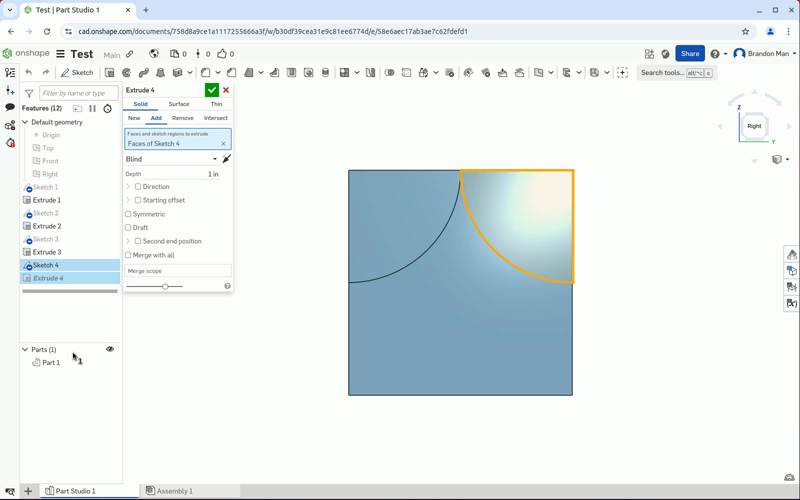
mouse_move(143, 106)
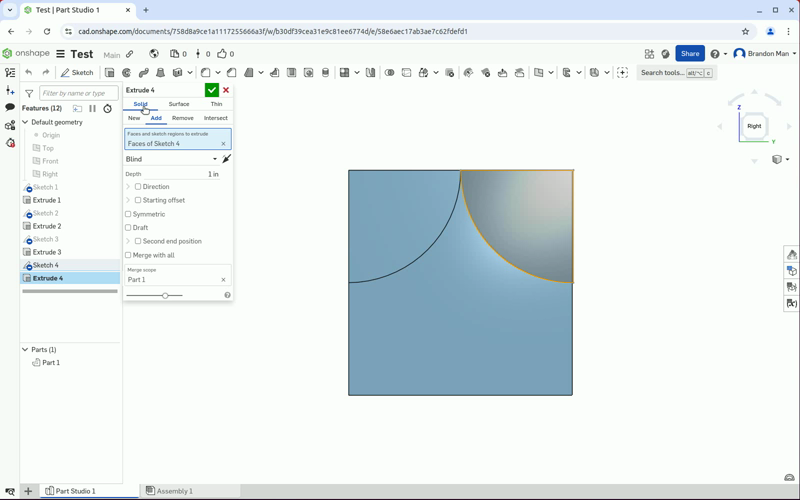
click(143, 106)
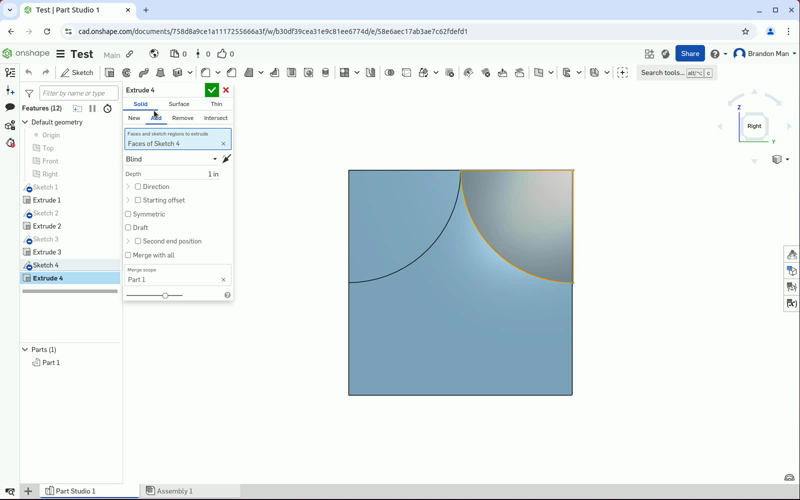
mouse_move(186, 120)
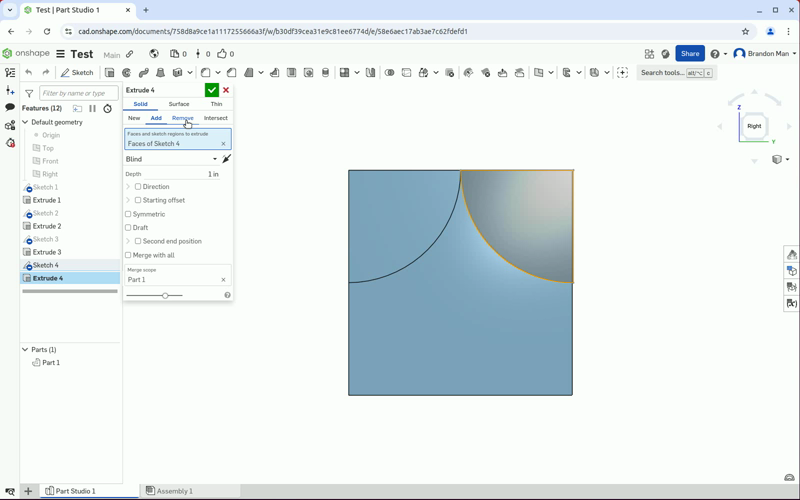
click(186, 120)
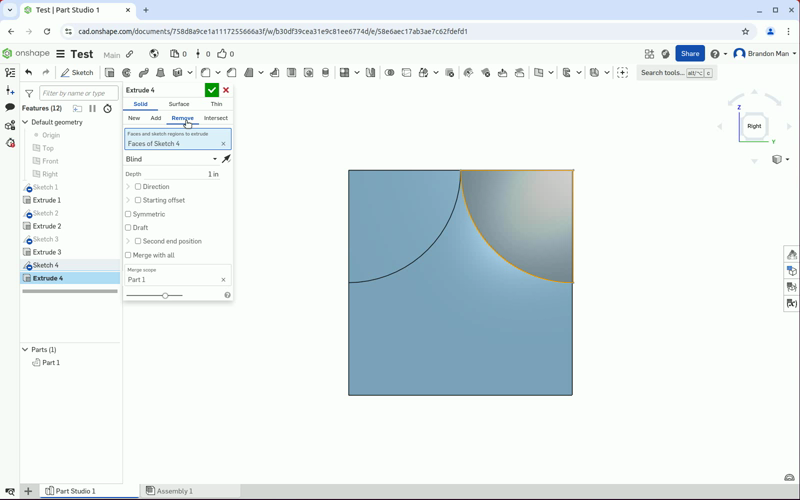
key(tab, 4)
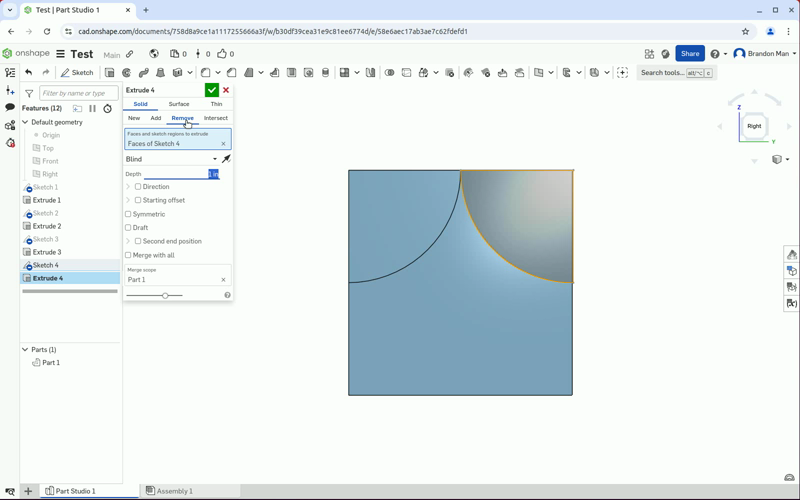
text(46.216)
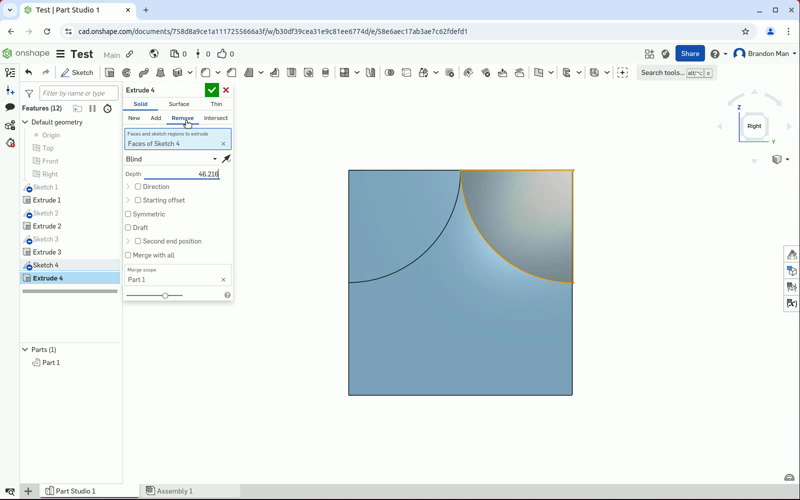
key(tab, 3)
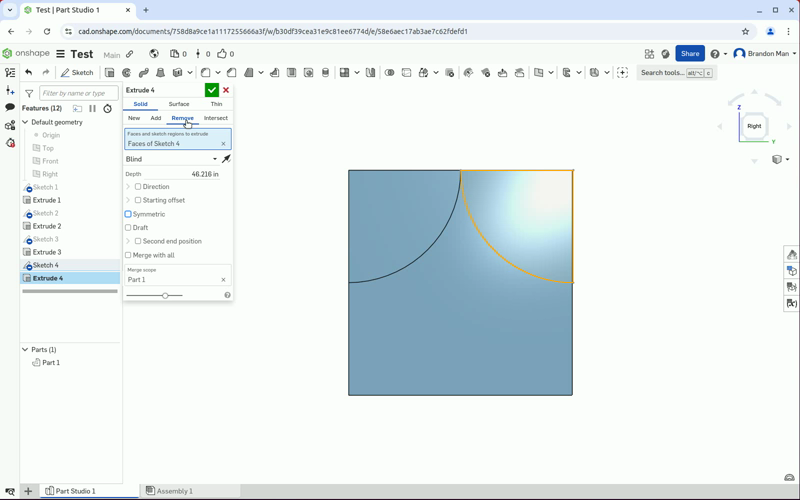
key(space)
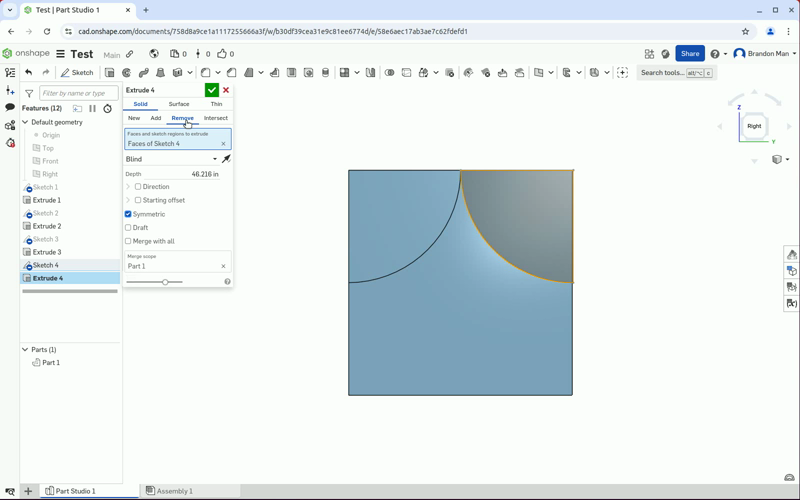
key(tab, 2)
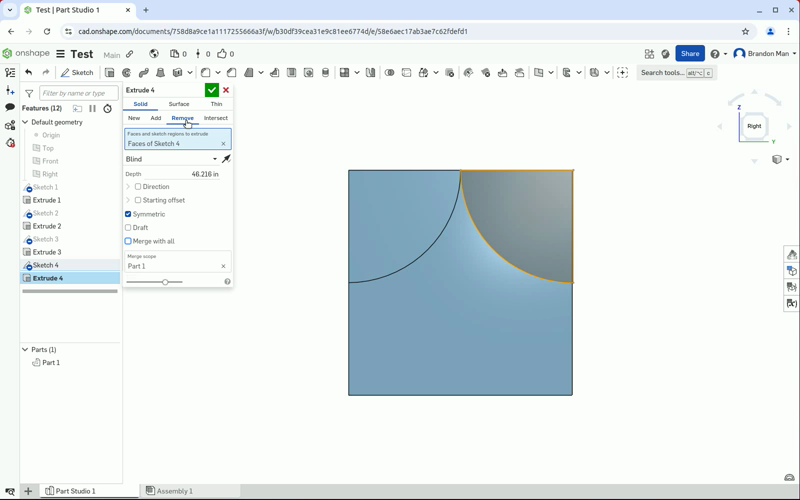
key(space)
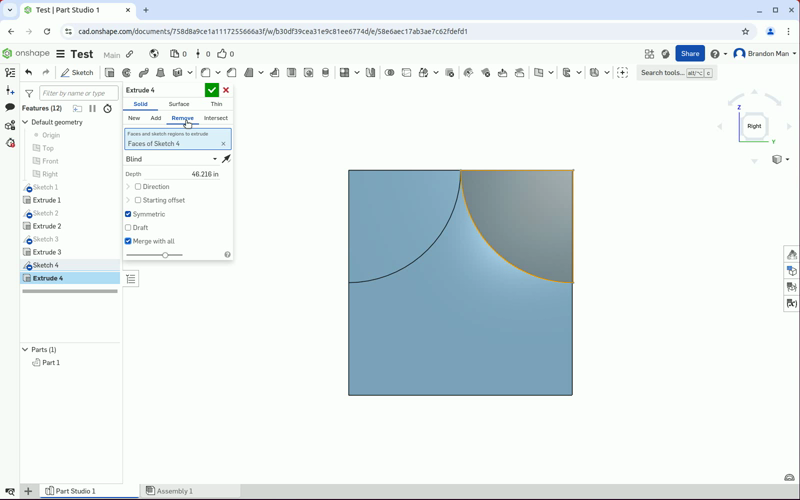
key(enter)
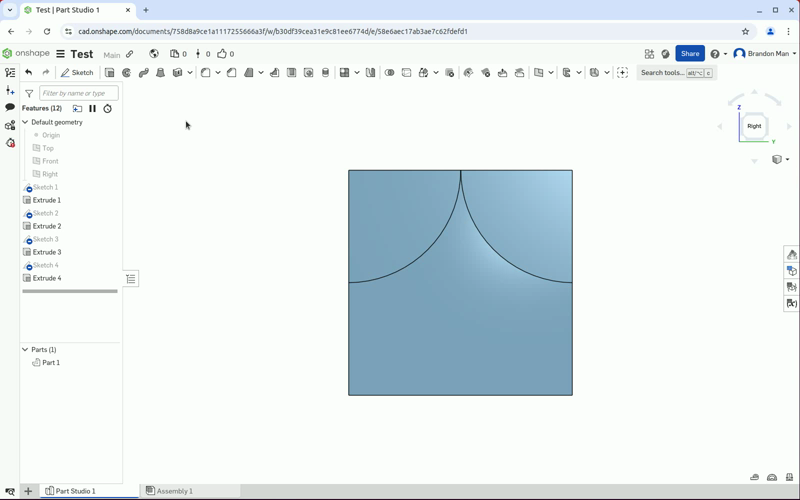
key(shift+h)
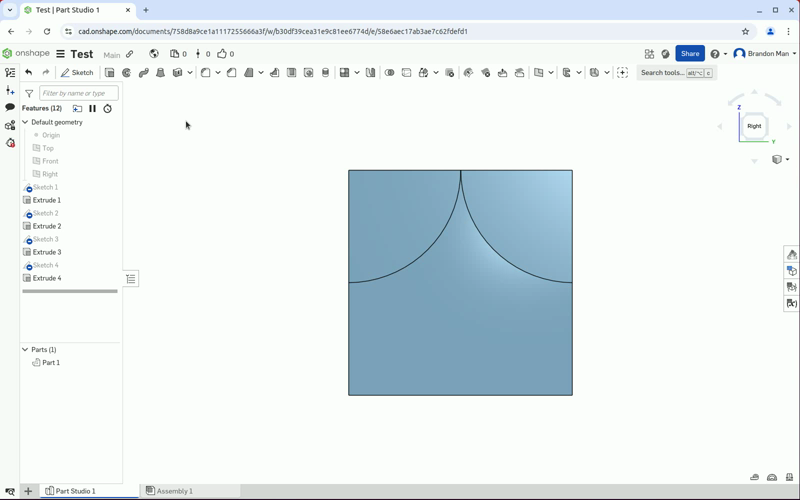
key(shift+h)
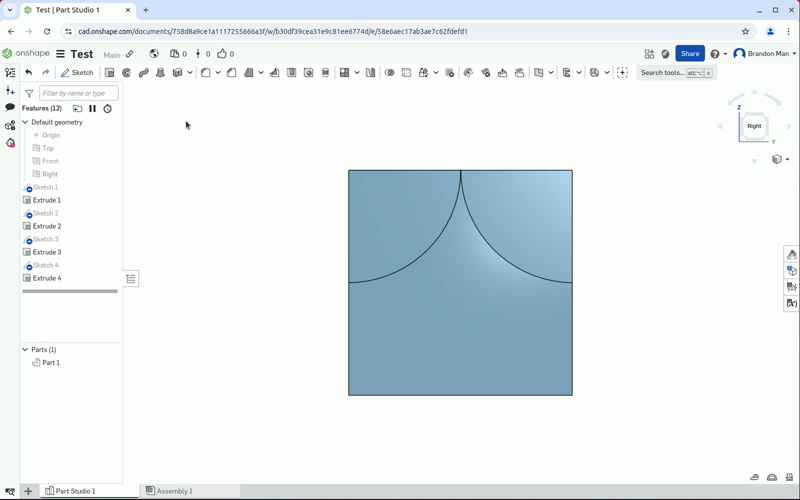
mouse_move(73, 189)
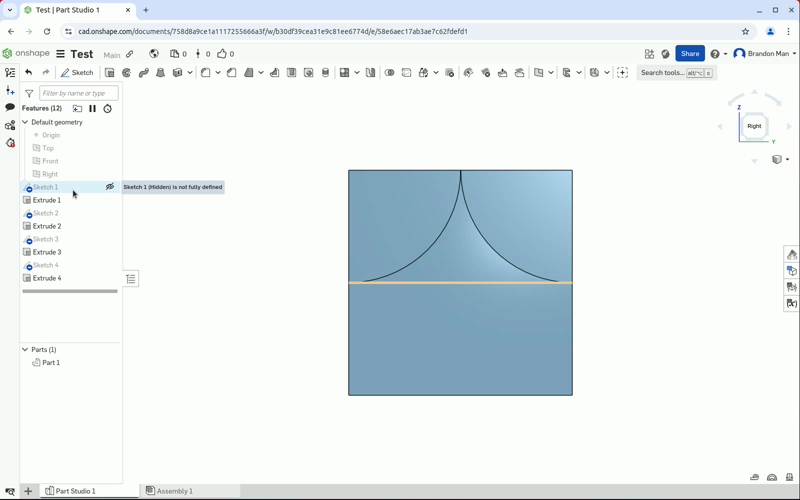
click(73, 189)
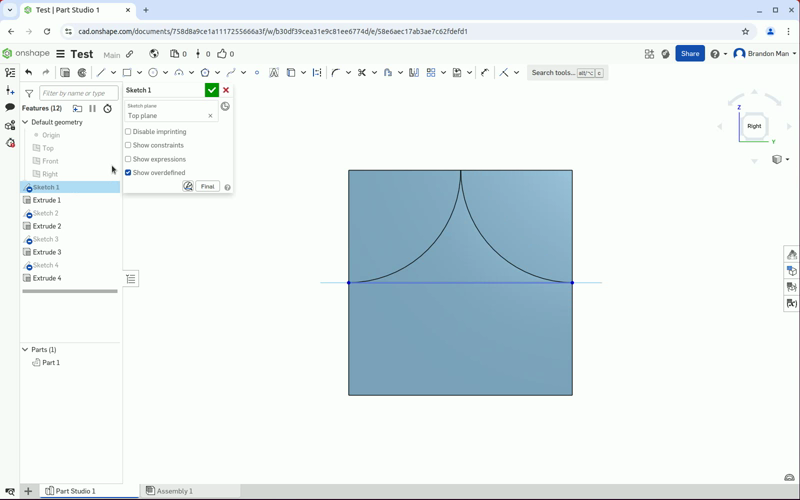
mouse_move(229, 92)
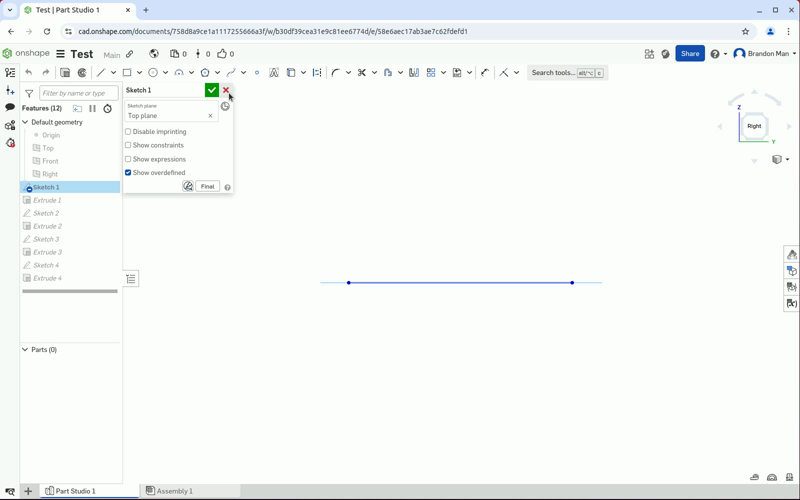
click(229, 92)
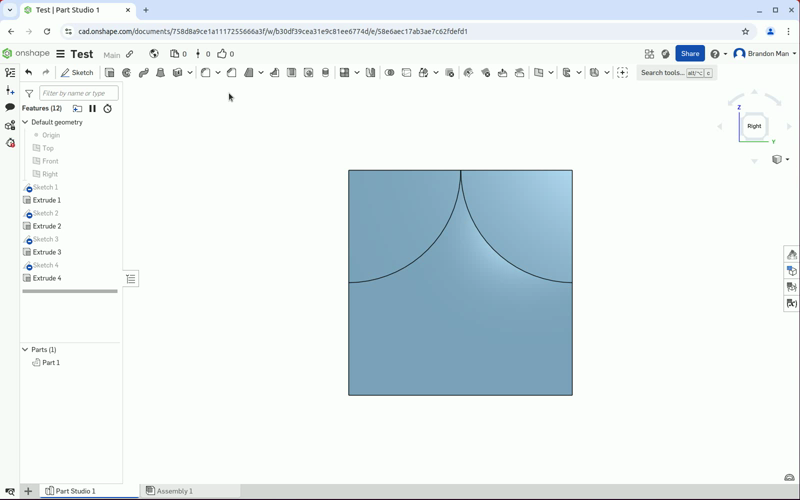
mouse_move(73, 352)
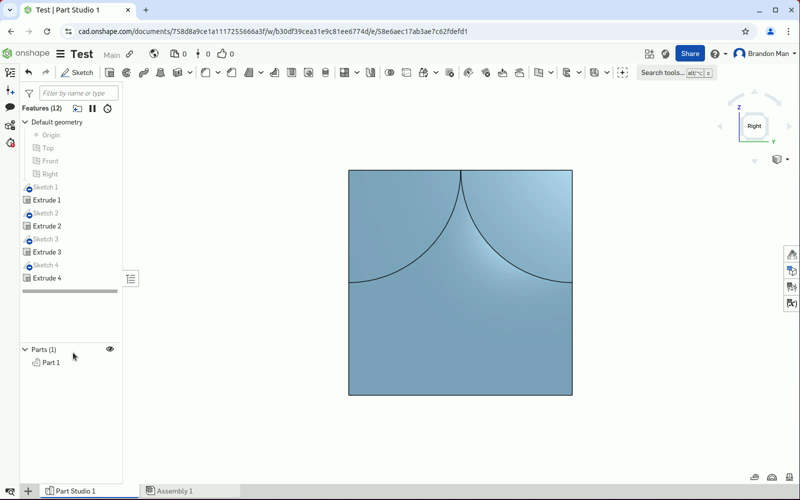
key(y)
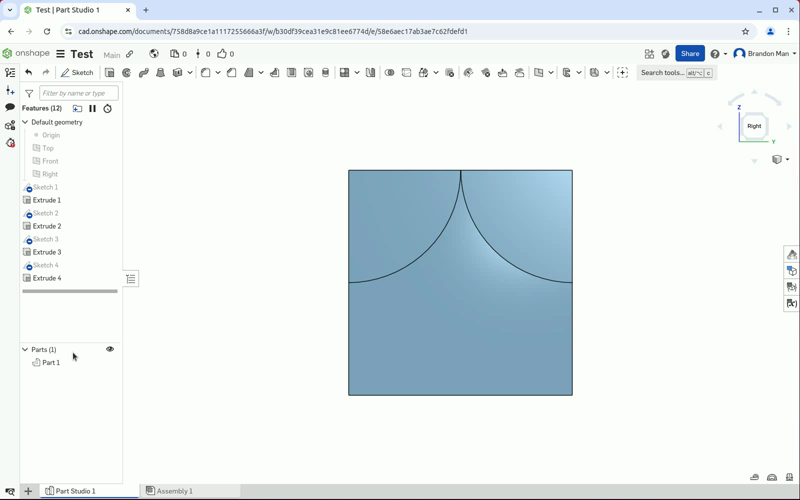
key(shift+p)
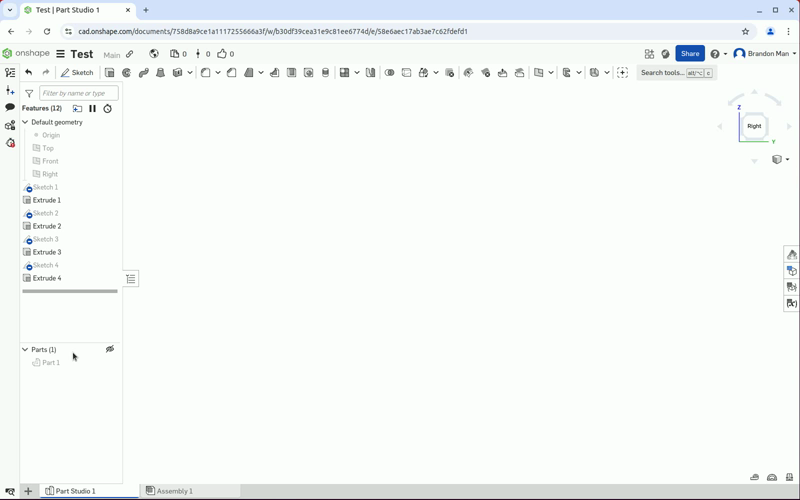
key(space)
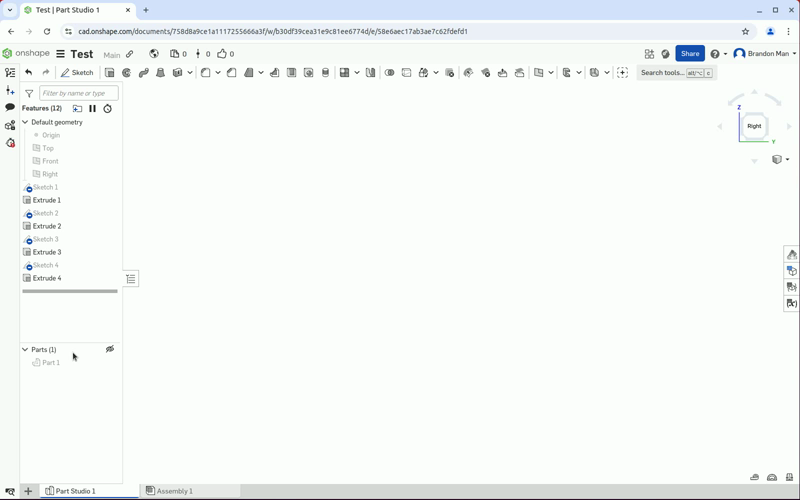
key_down(shift)
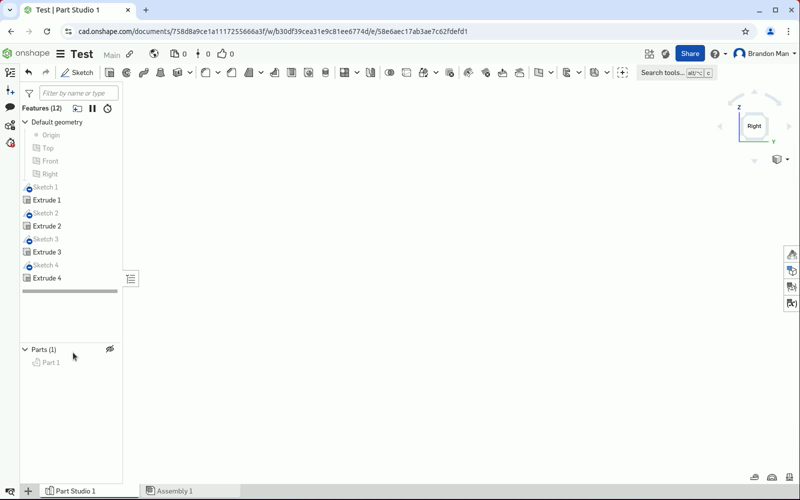
key(right)
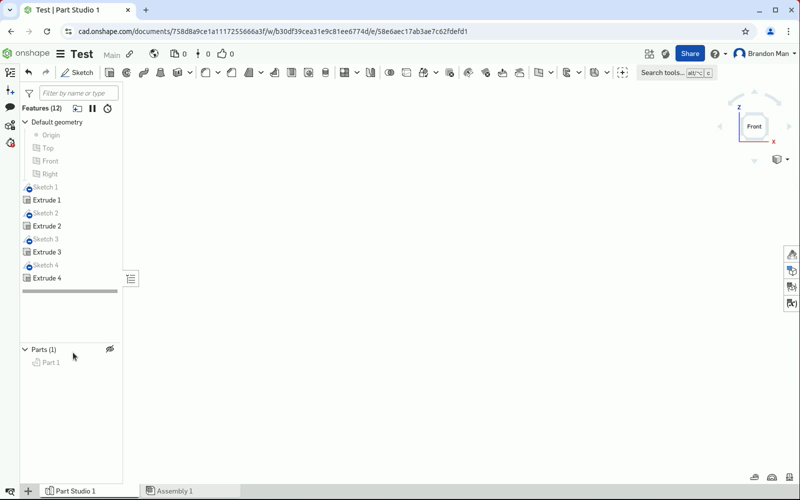
key_up(shift)
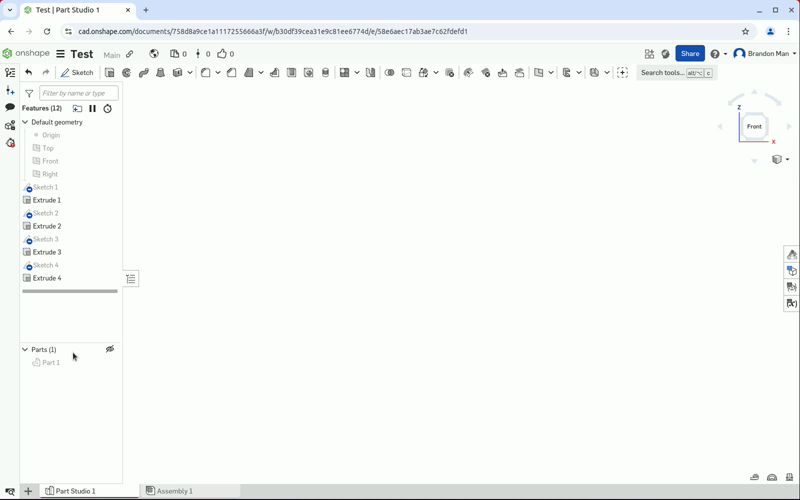
mouse_move(73, 352)
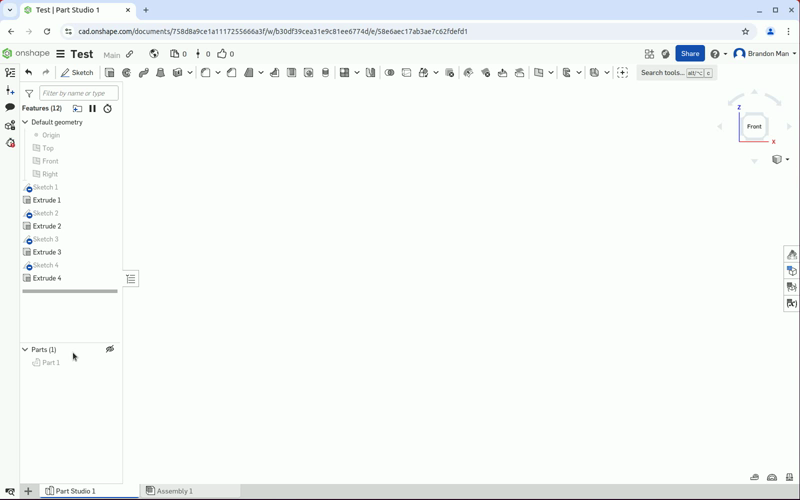
key(shift+y)
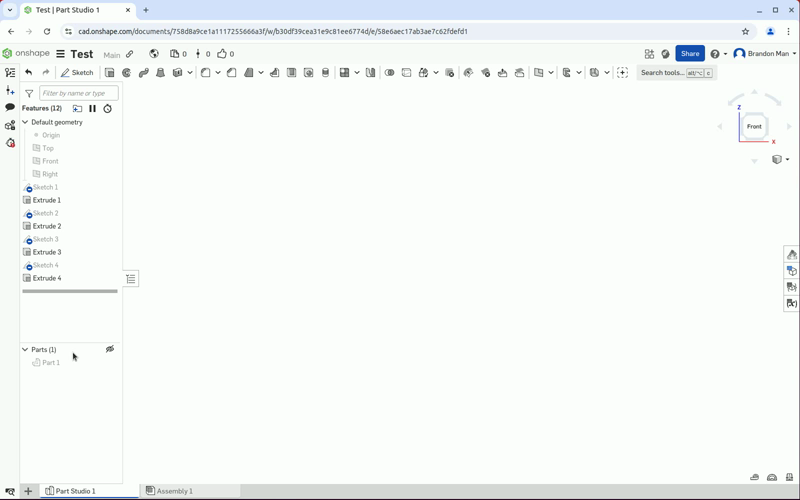
key(shift+s)
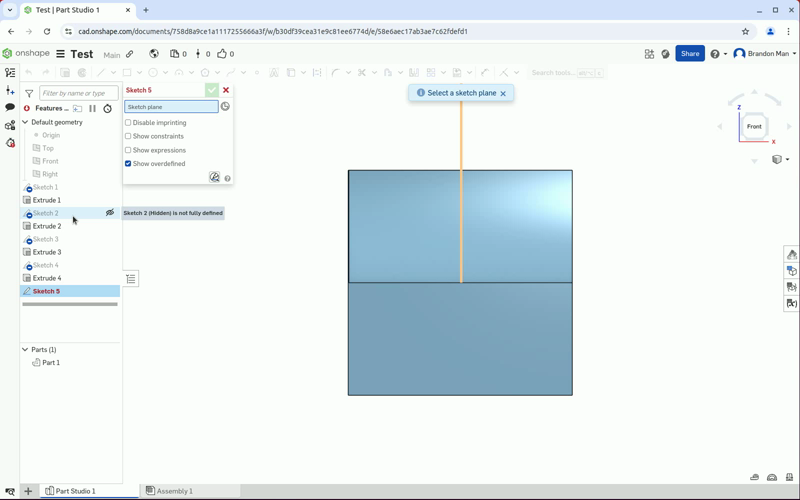
scroll(3)
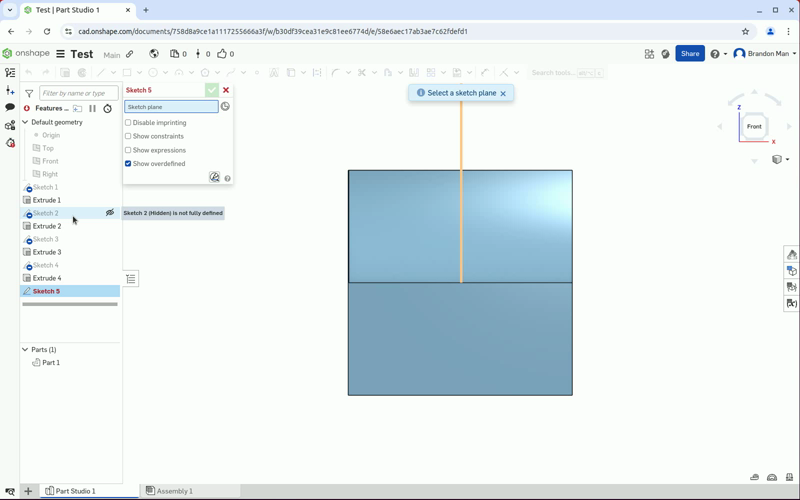
mouse_move(73, 163)
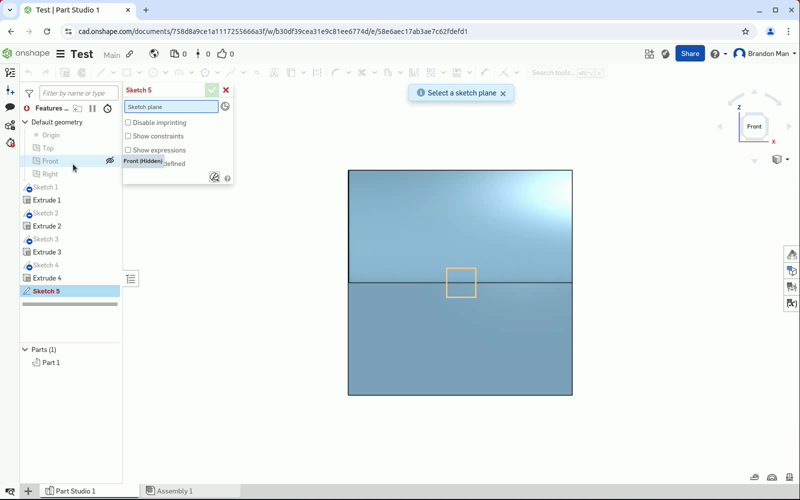
click(73, 163)
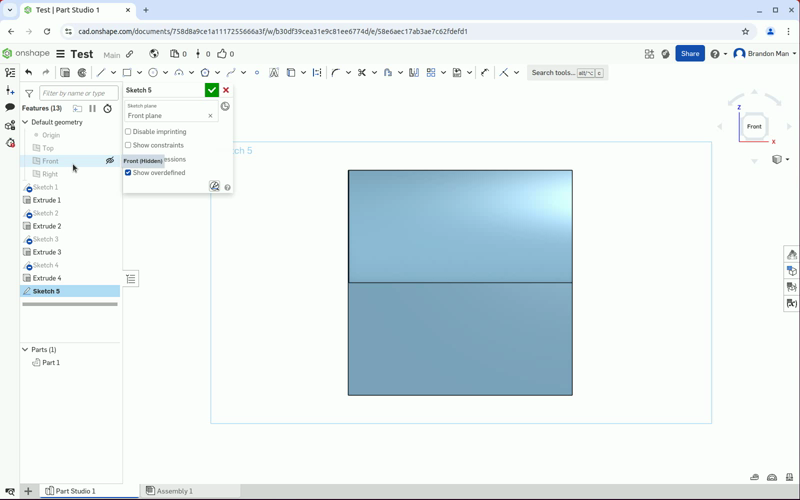
mouse_move(73, 352)
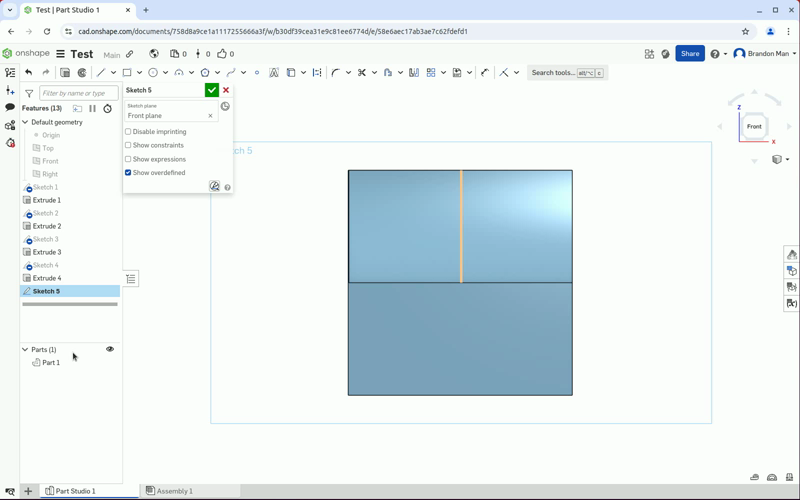
key(y)
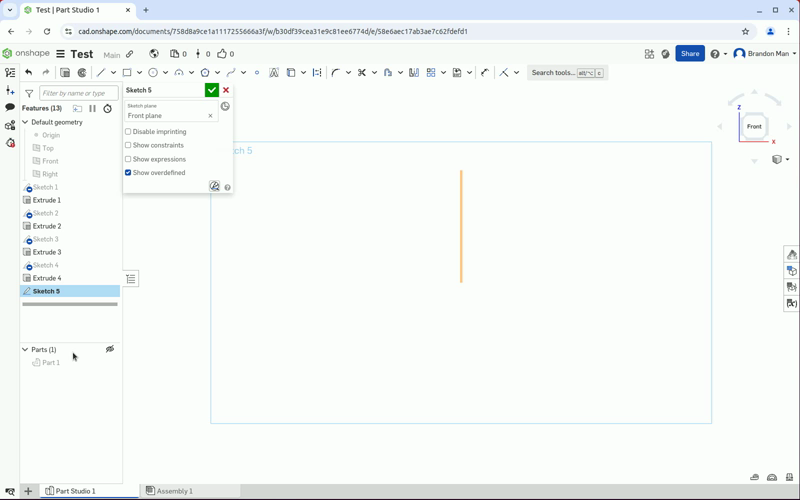
key(a)
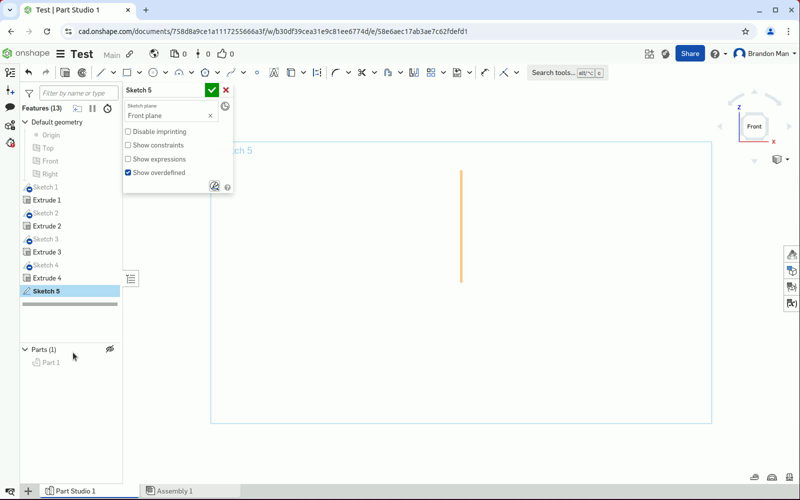
key_down(shift)
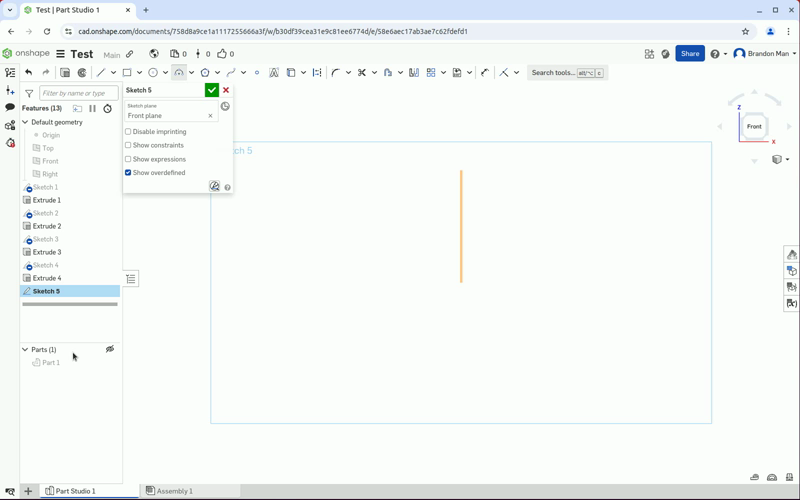
mouse_move(460, 170)
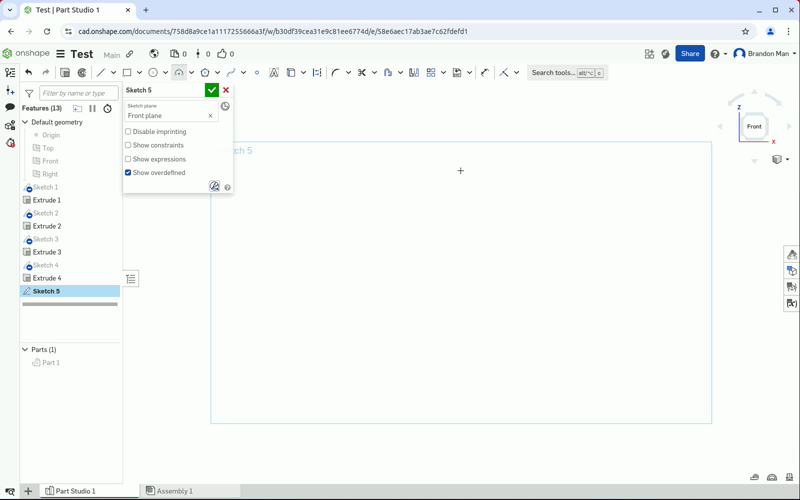
click(460, 170)
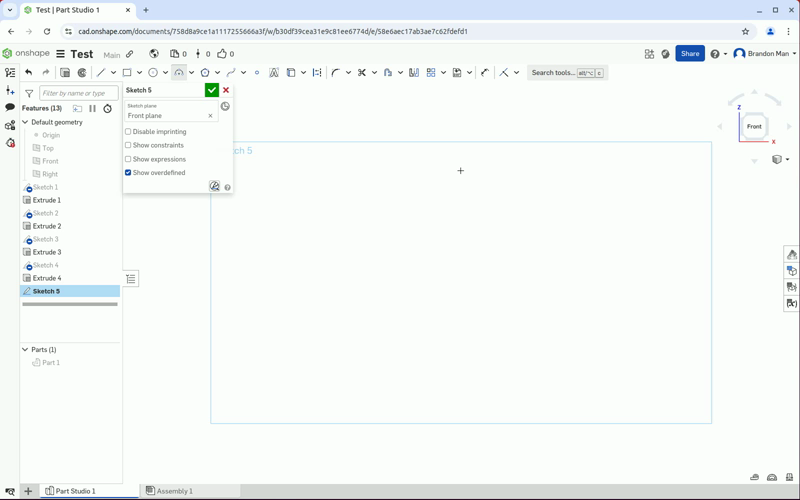
key_up(shift)
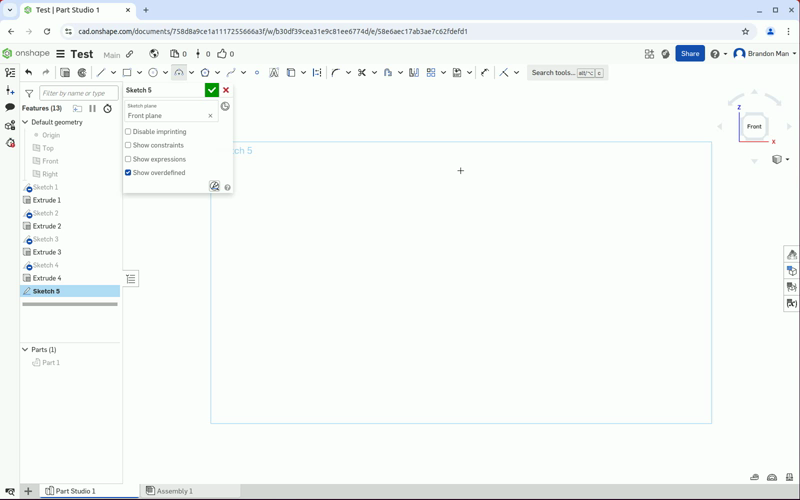
key_down(shift)
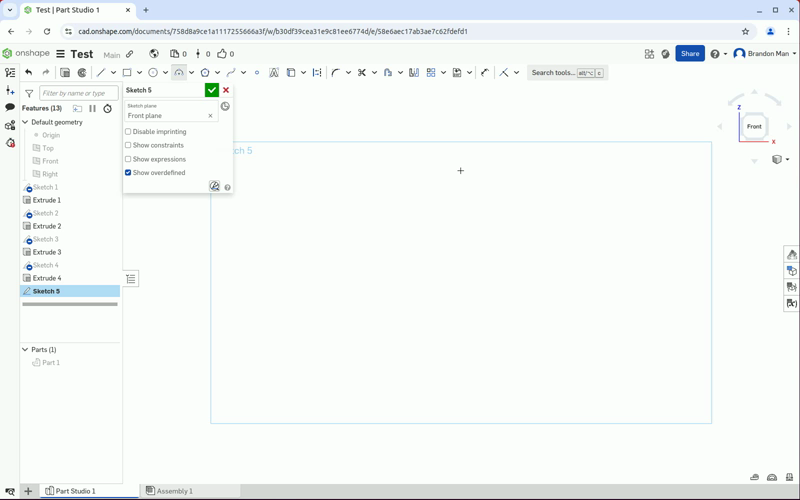
mouse_move(573, 282)
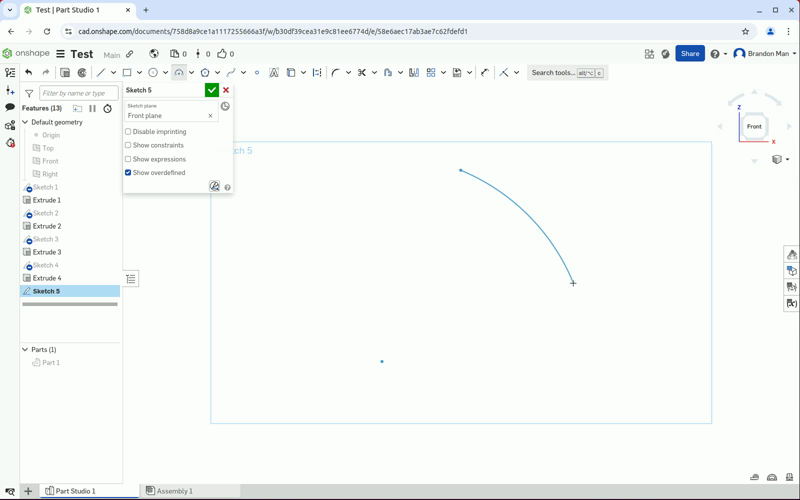
click(573, 282)
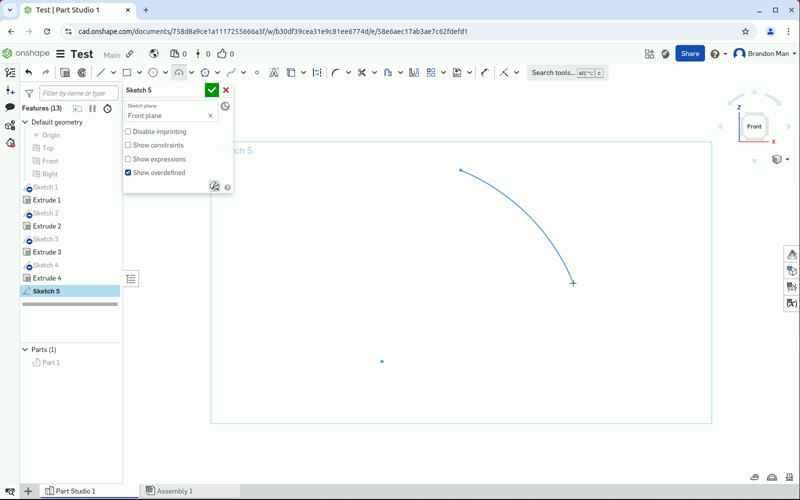
mouse_move(493, 249)
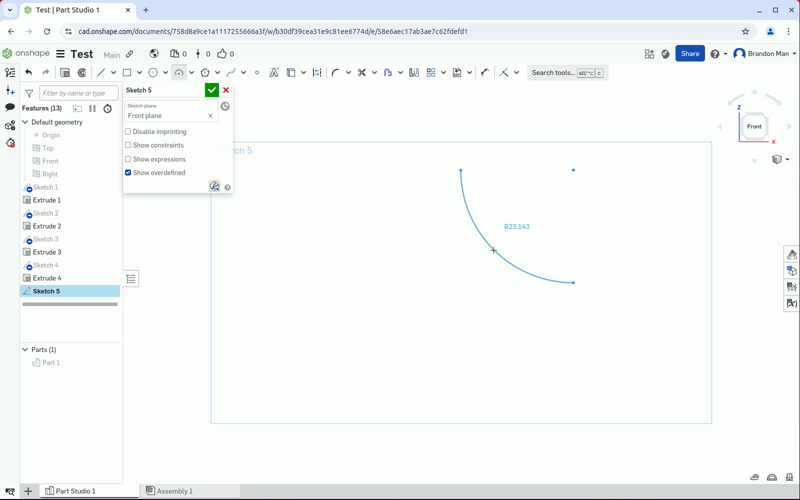
click(493, 249)
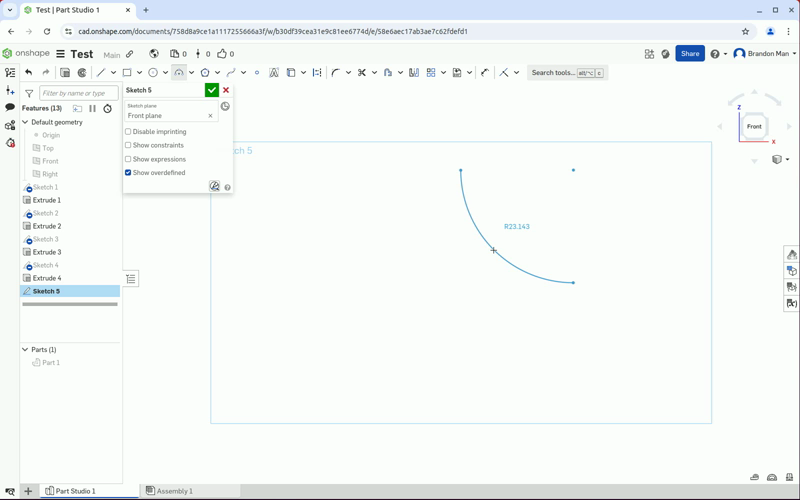
key_up(shift)
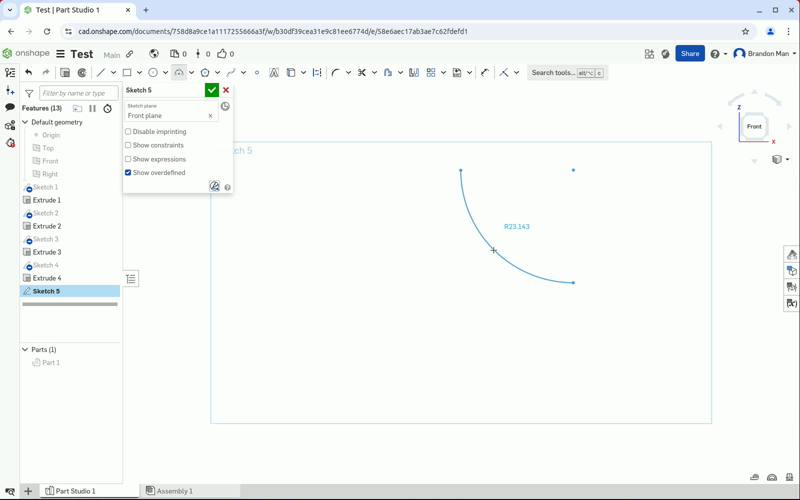
key(esc)
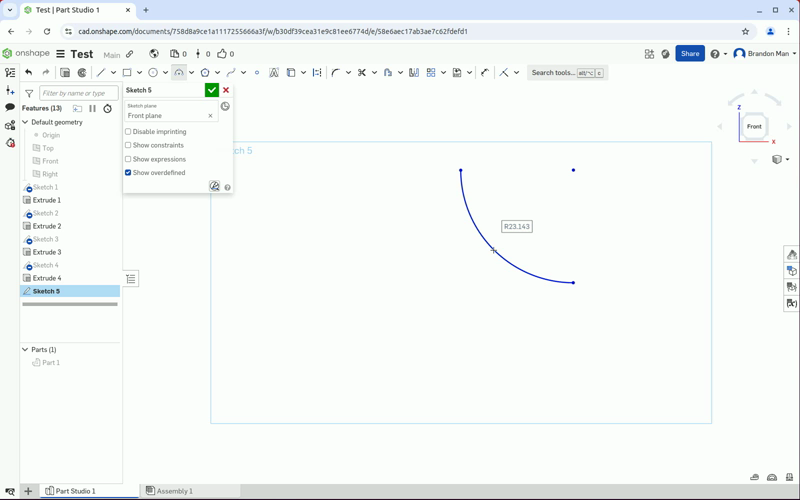
key(l)
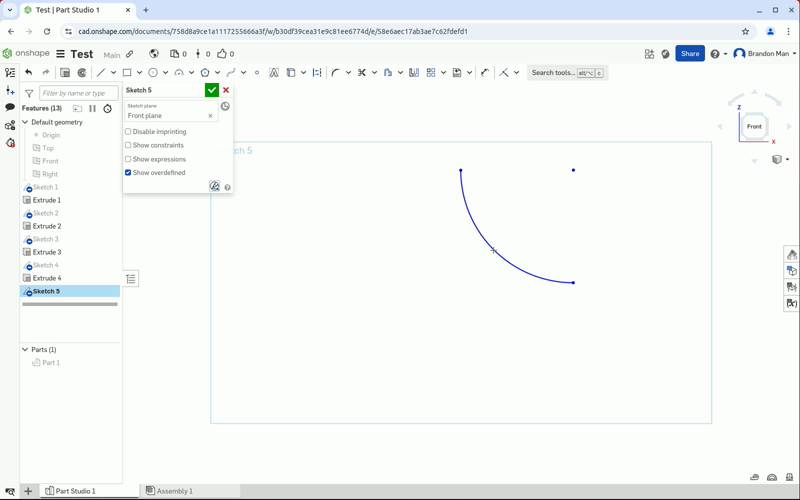
mouse_move(573, 282)
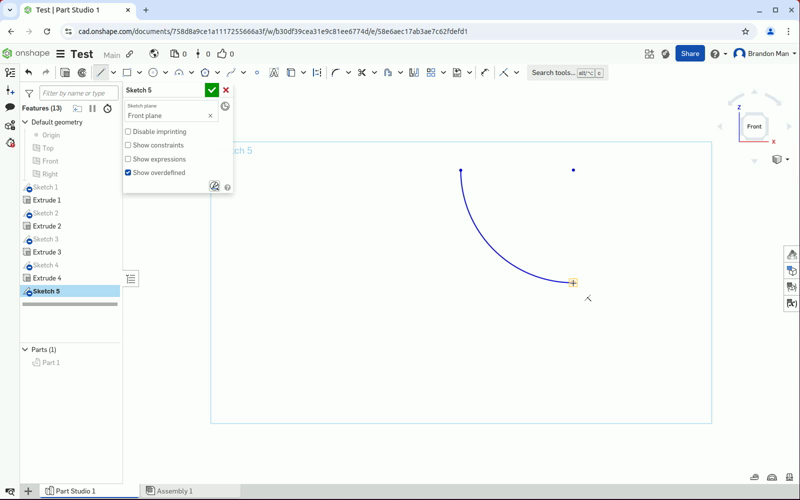
click(573, 282)
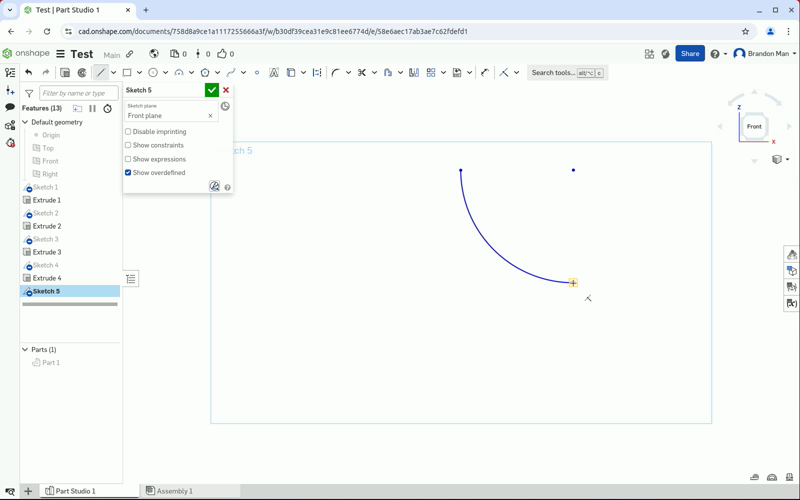
key_down(shift)
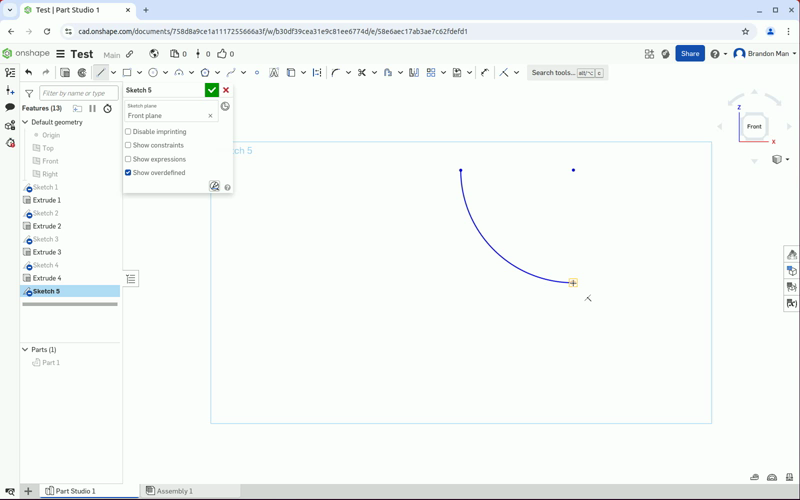
mouse_move(573, 170)
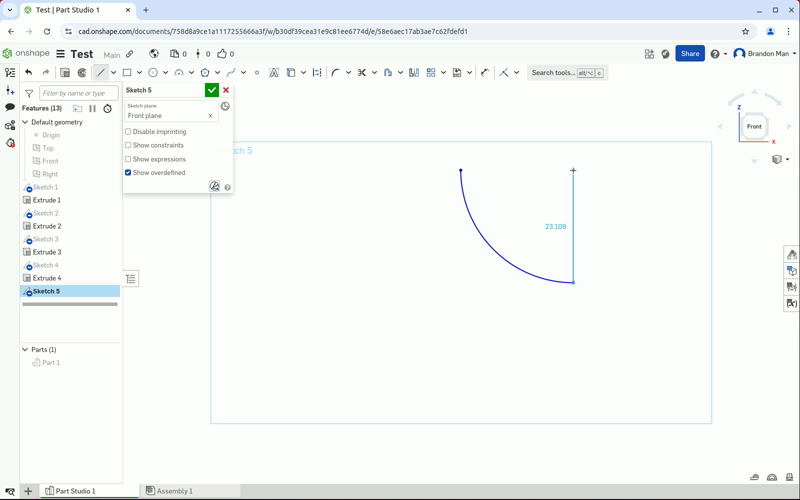
click(573, 170)
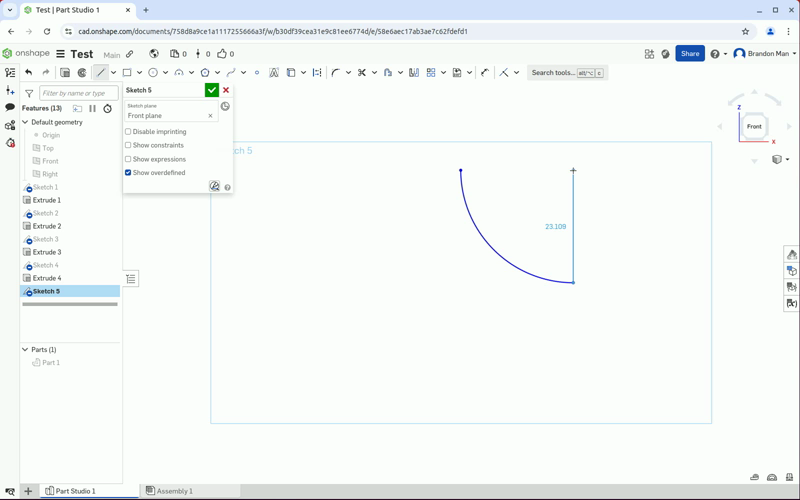
key_up(shift)
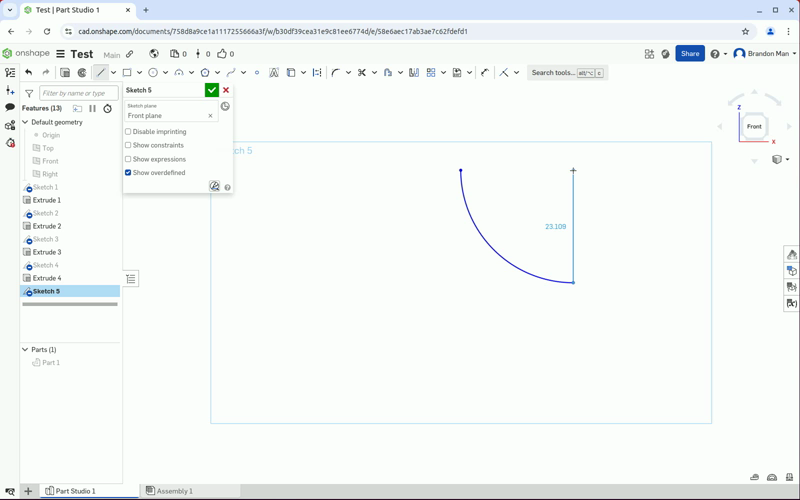
key_down(shift)
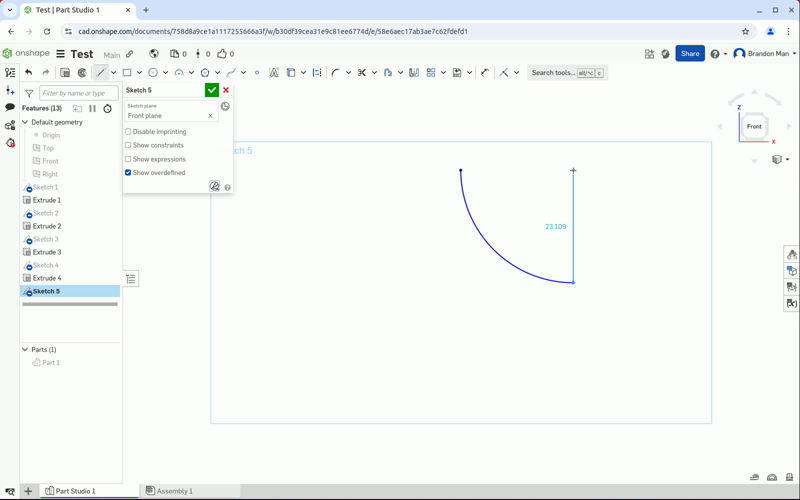
mouse_move(460, 170)
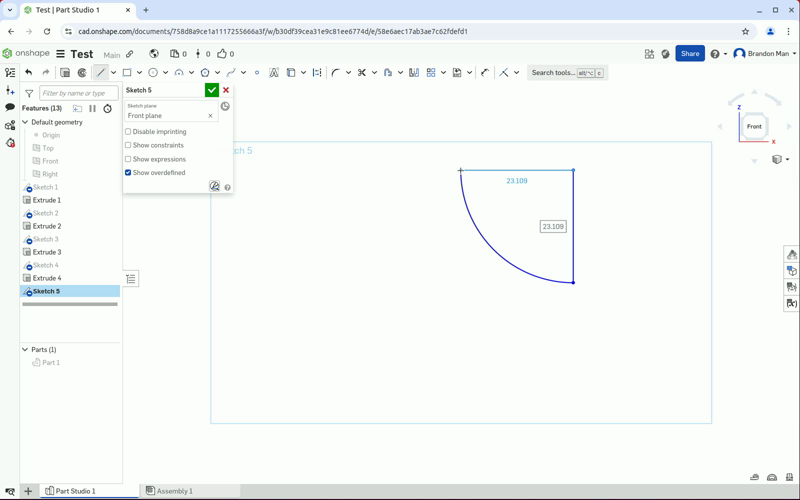
key_up(shift)
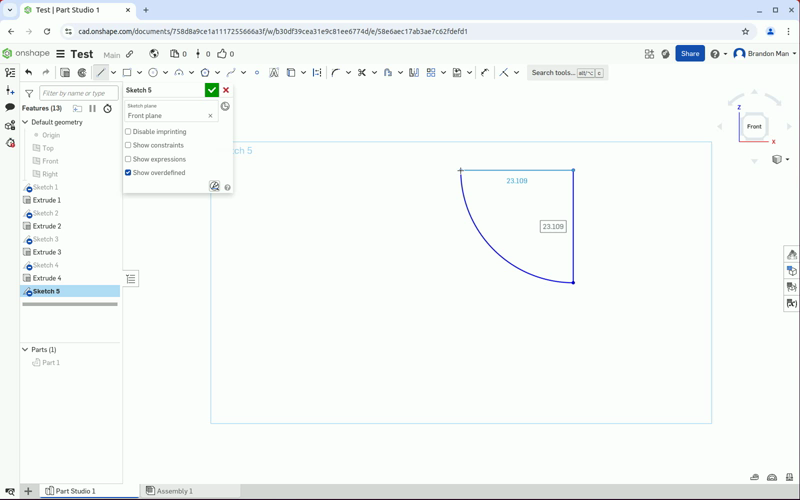
click(460, 170)
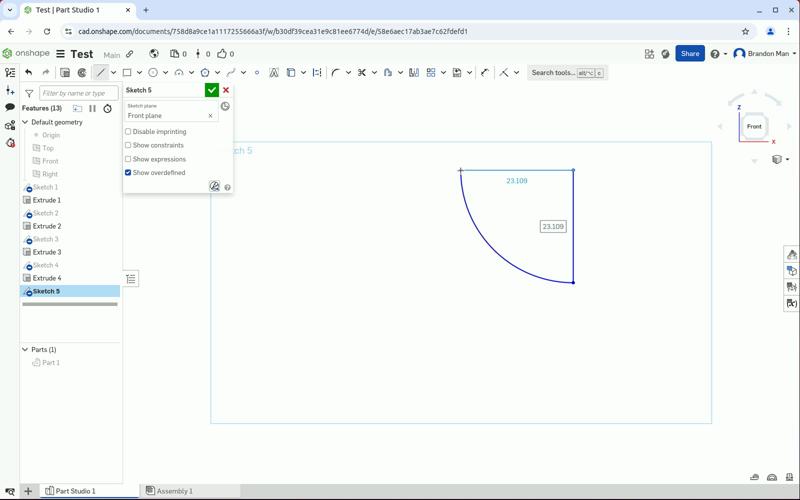
key(esc)
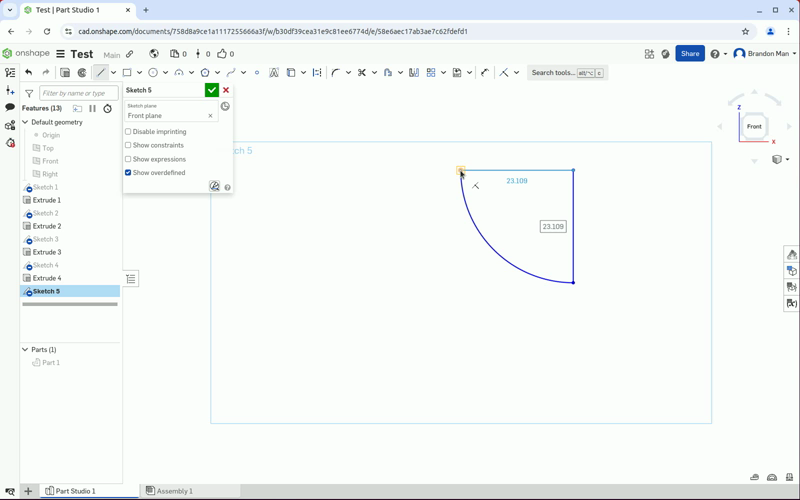
mouse_move(553, 215)
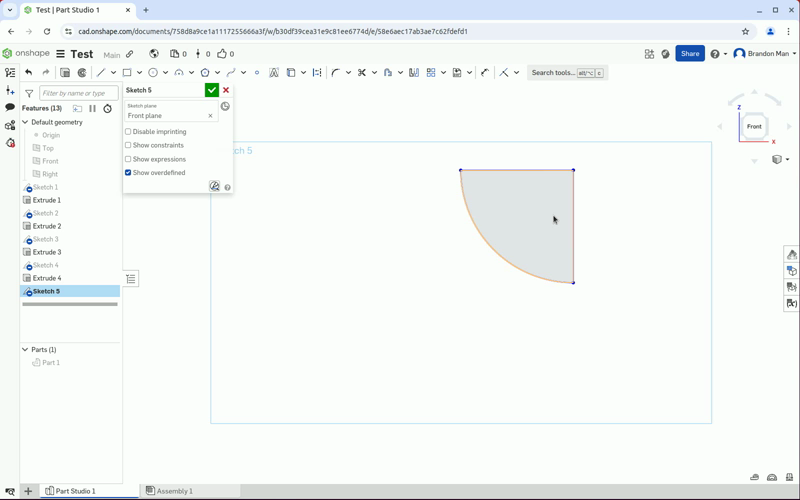
scroll(6)
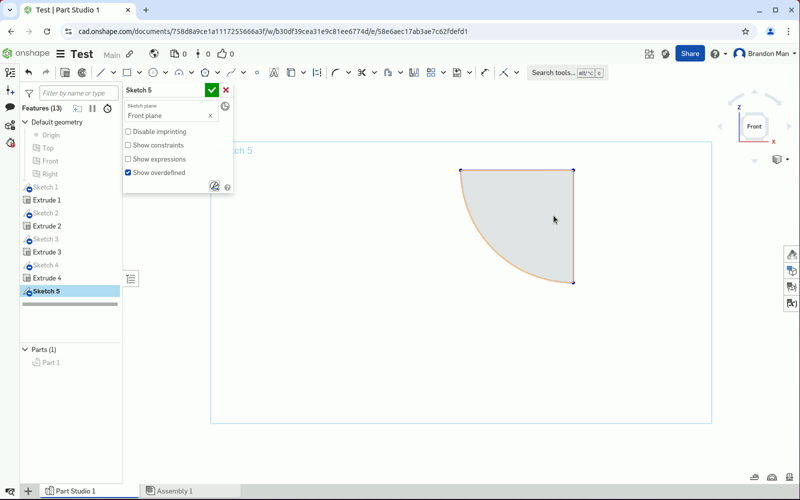
scroll(6)
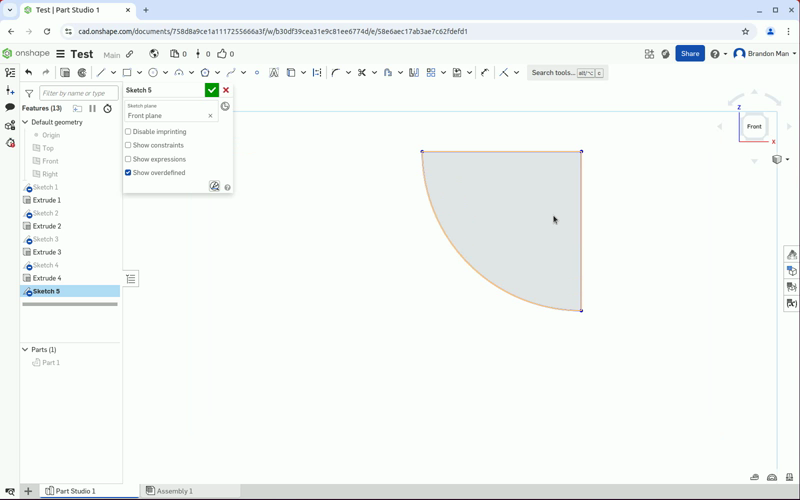
scroll(6)
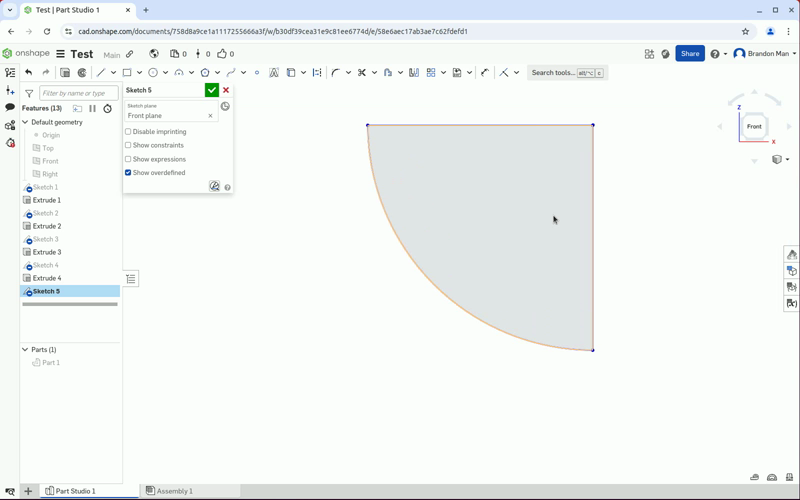
scroll(6)
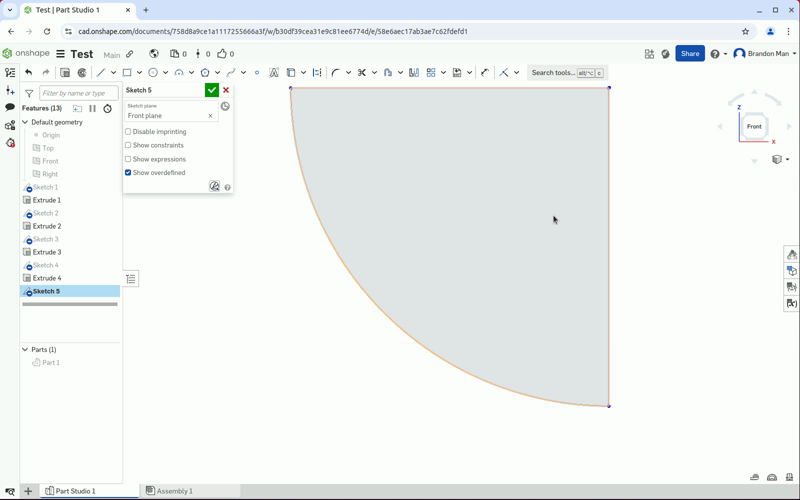
scroll(6)
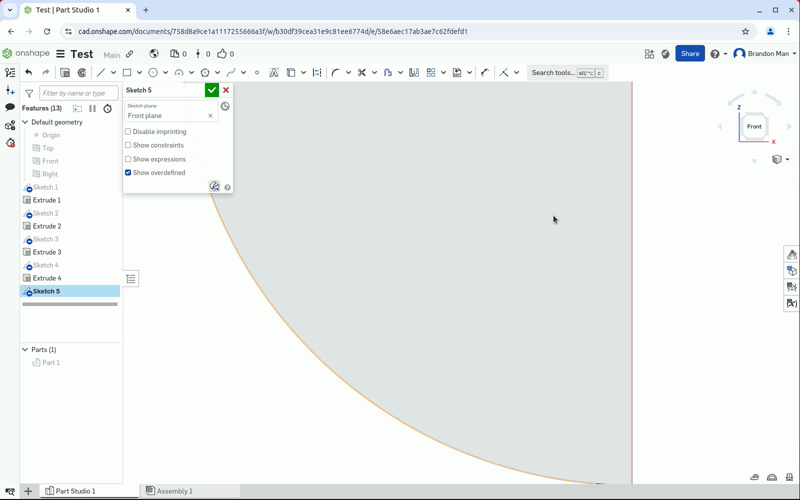
scroll(6)
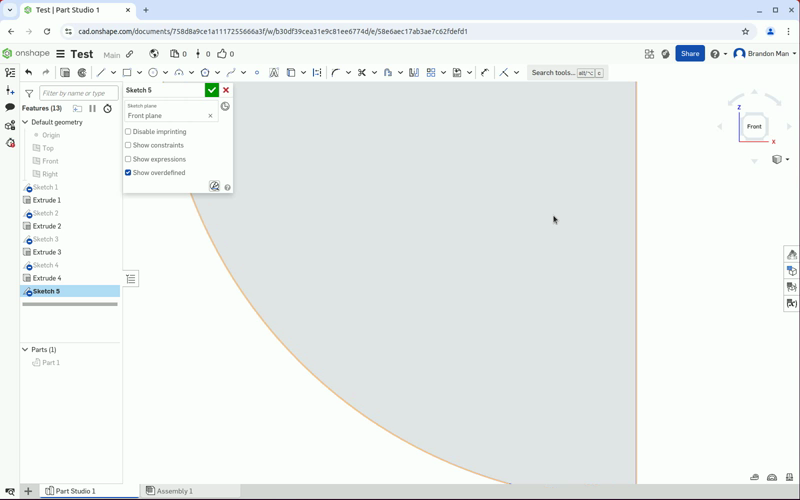
scroll(6)
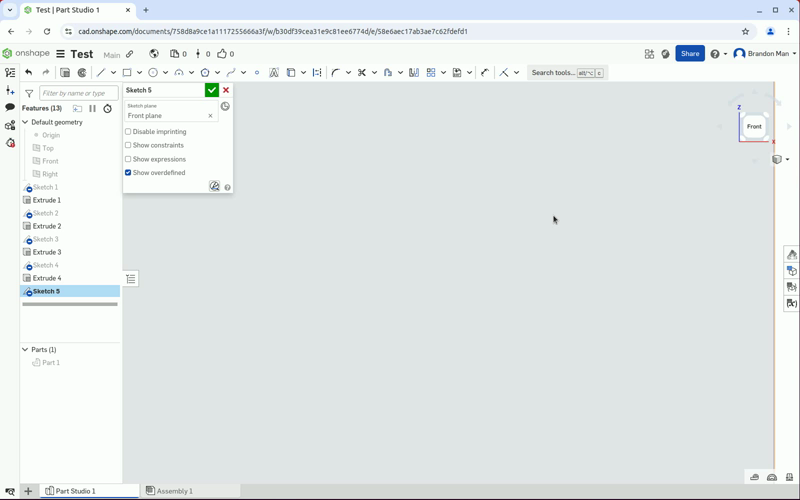
click(553, 215)
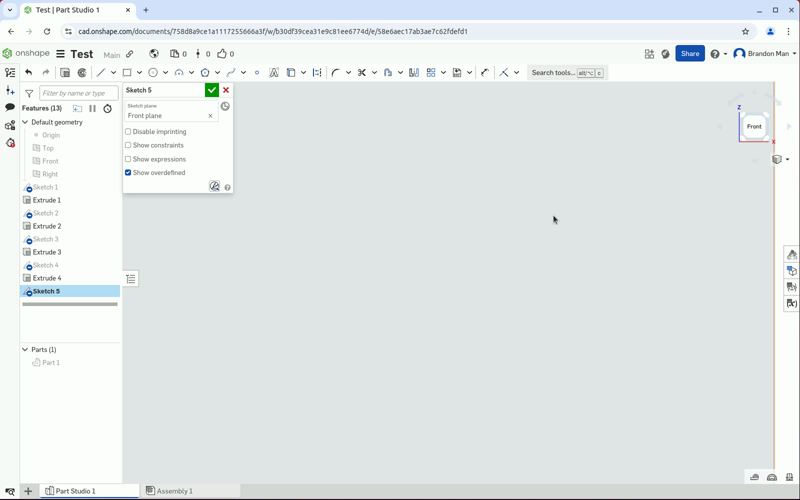
scroll(-6)
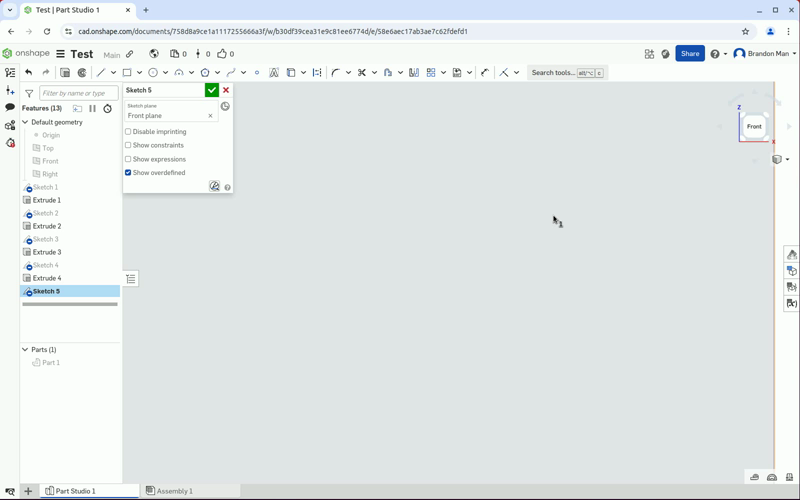
scroll(-6)
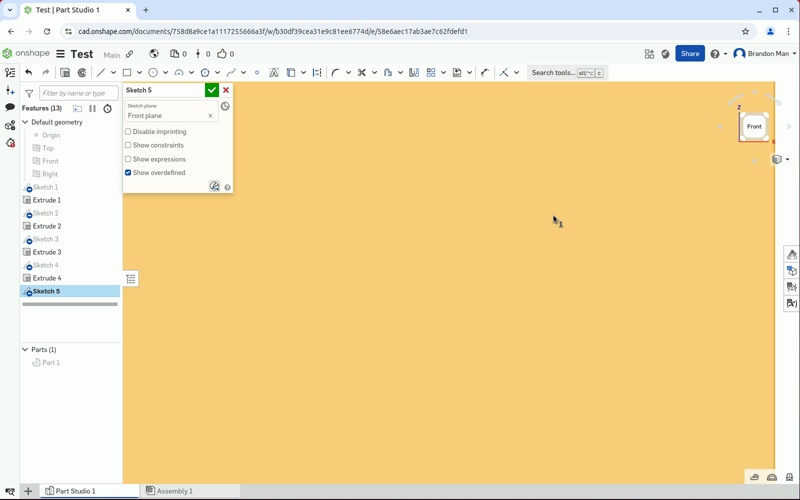
scroll(-6)
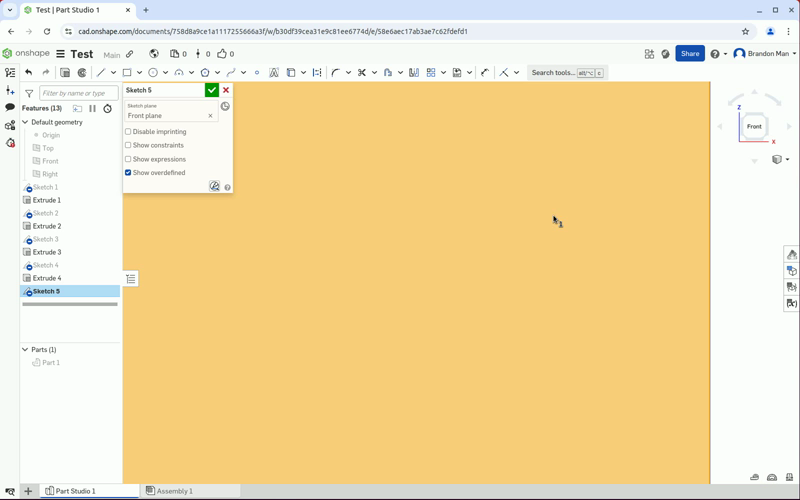
scroll(-6)
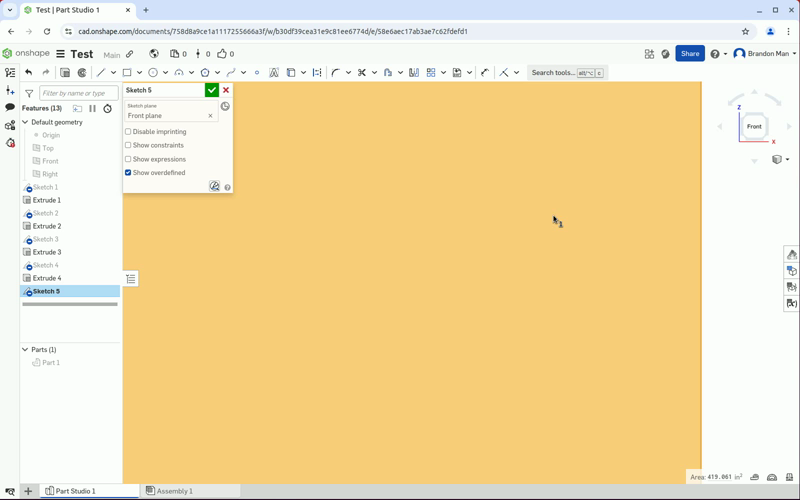
scroll(-6)
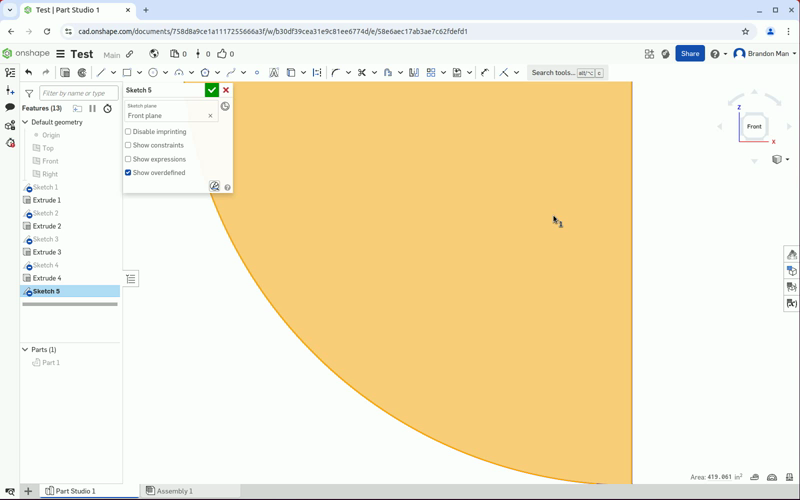
scroll(-6)
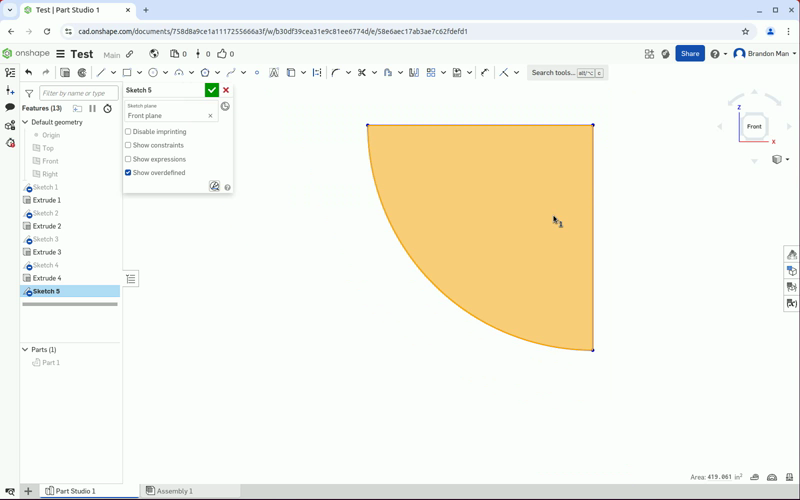
scroll(-6)
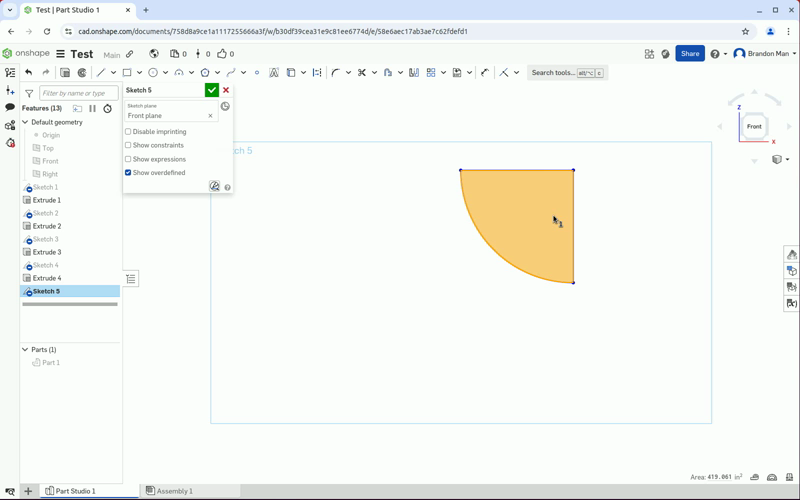
mouse_move(73, 352)
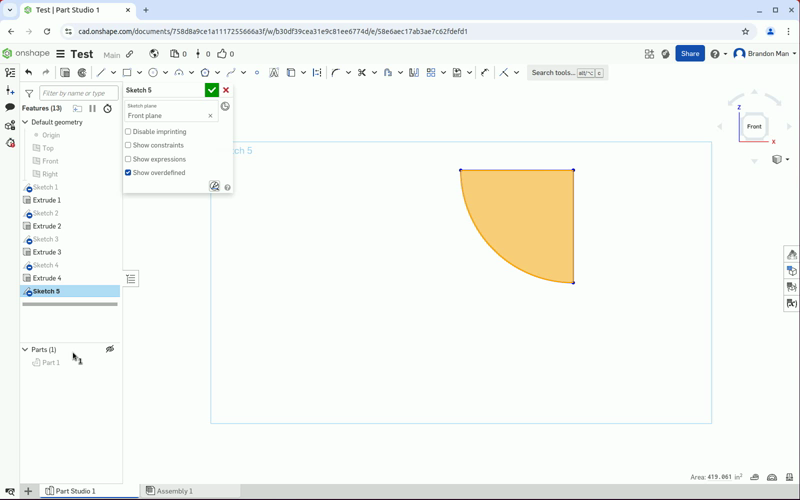
key(shift+y)
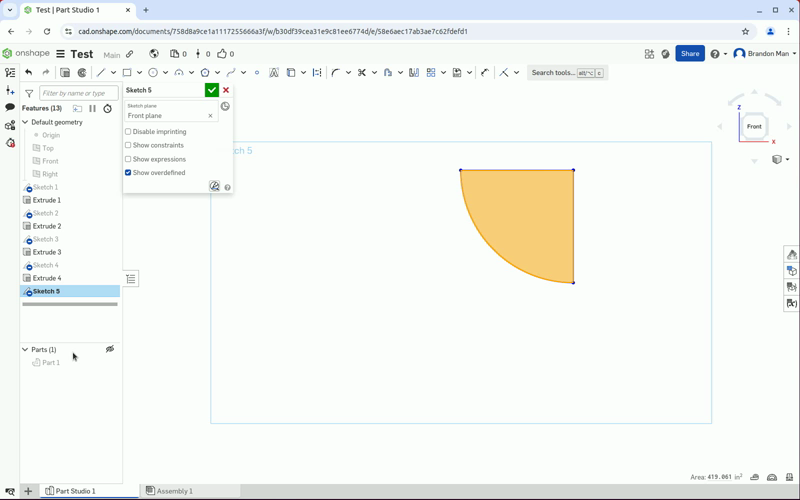
key(shift+e)
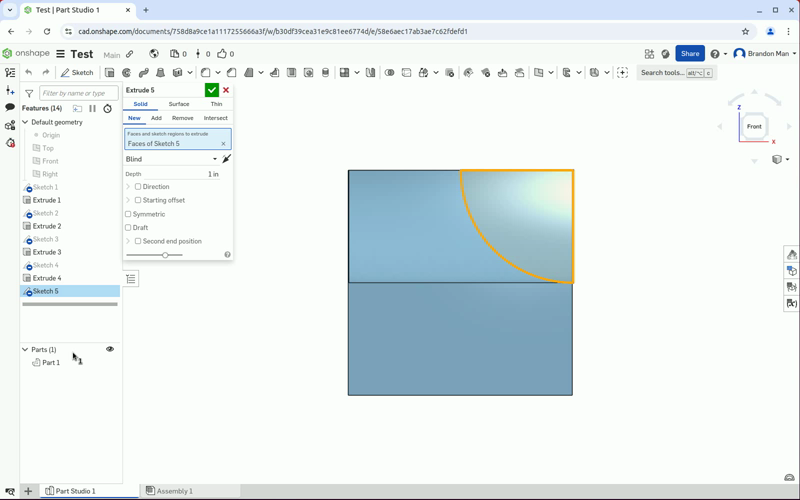
mouse_move(143, 106)
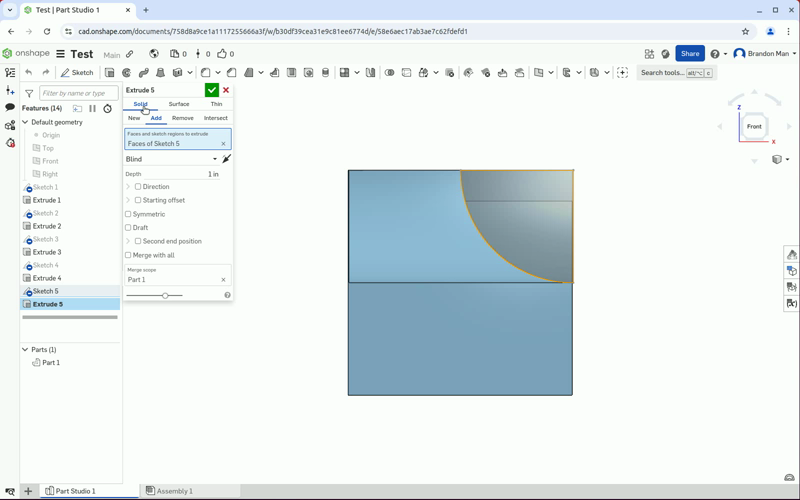
click(143, 106)
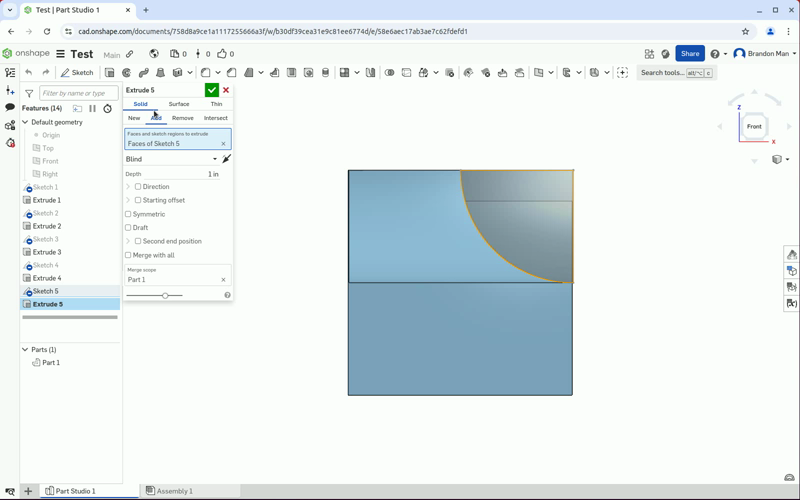
mouse_move(186, 120)
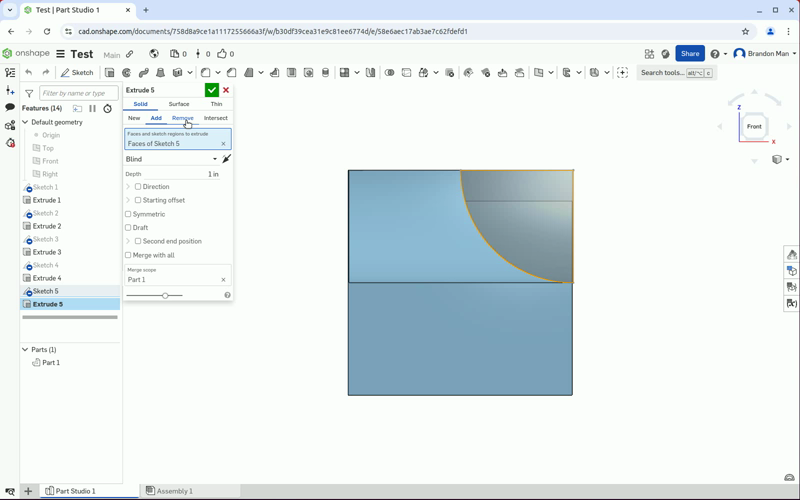
click(186, 120)
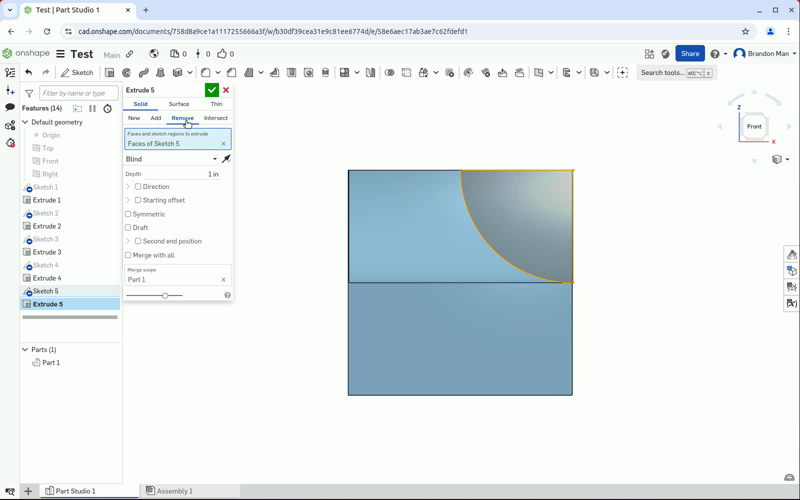
key(tab, 4)
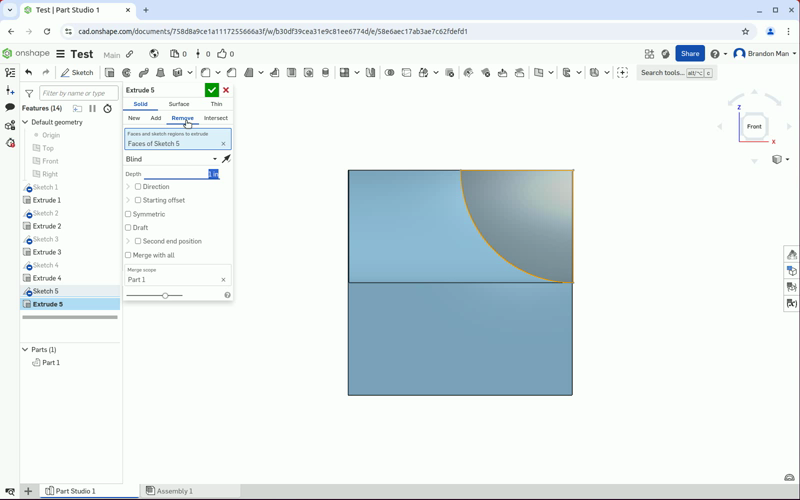
text(46.216)
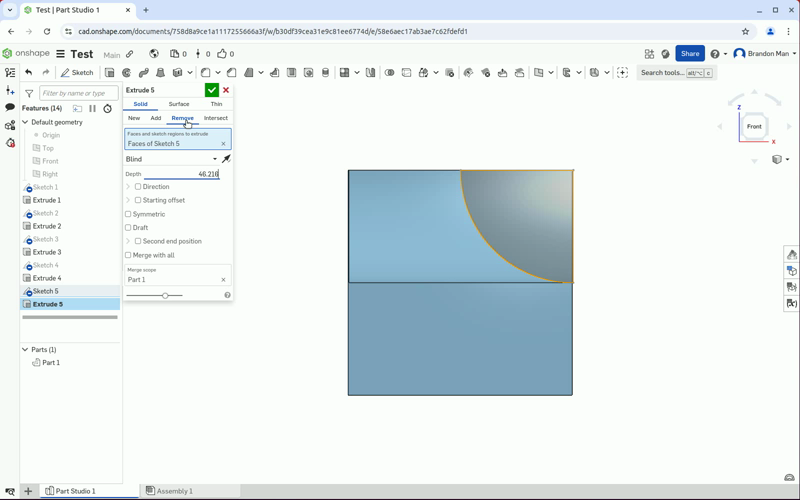
key(tab, 3)
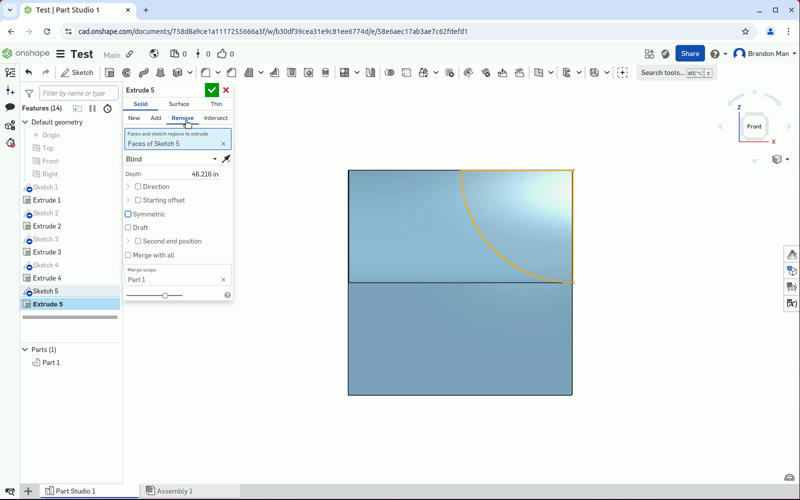
key(space)
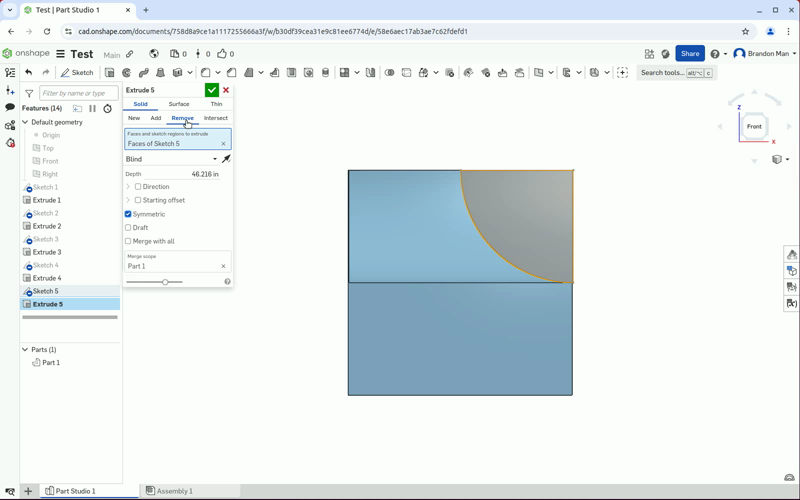
key(tab, 2)
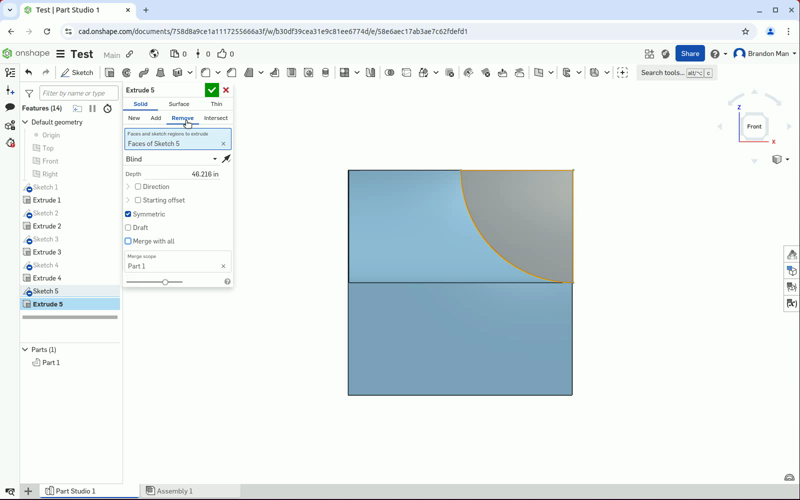
key(space)
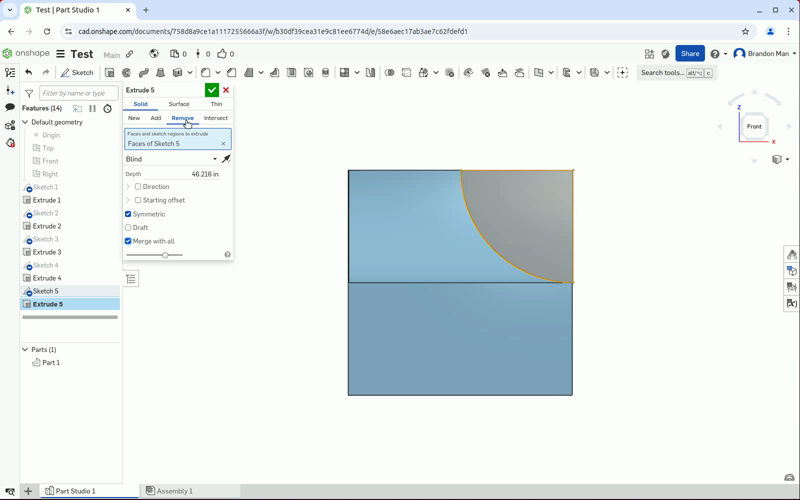
key(enter)
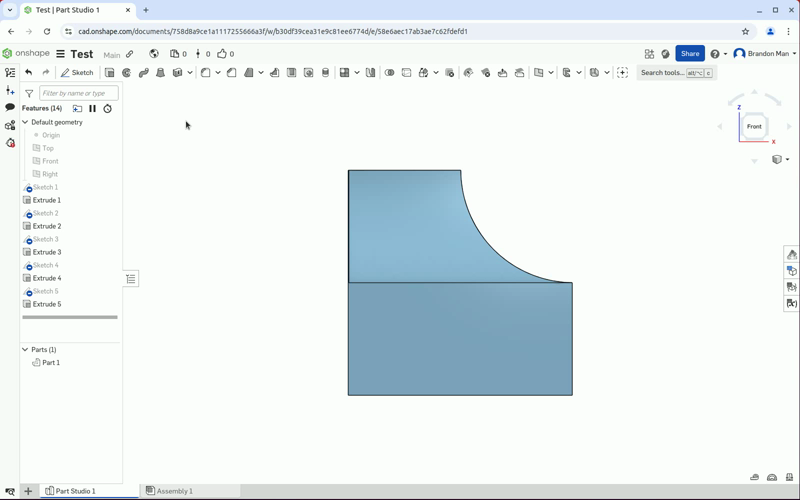
key(shift+h)
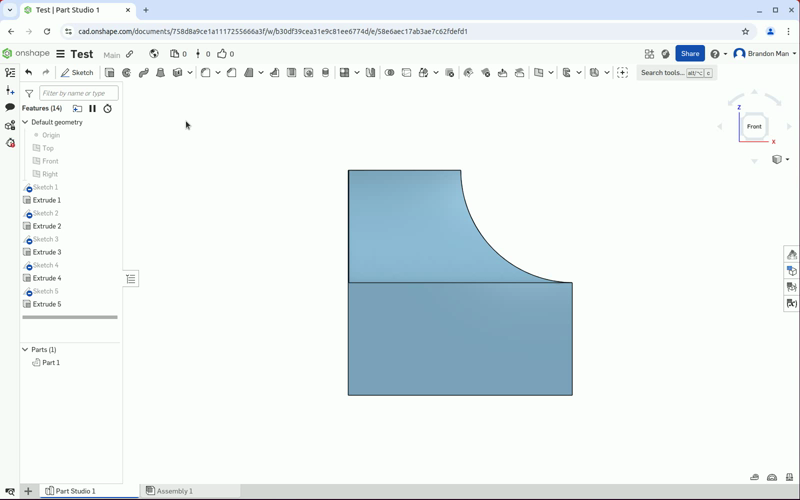
key(shift+h)
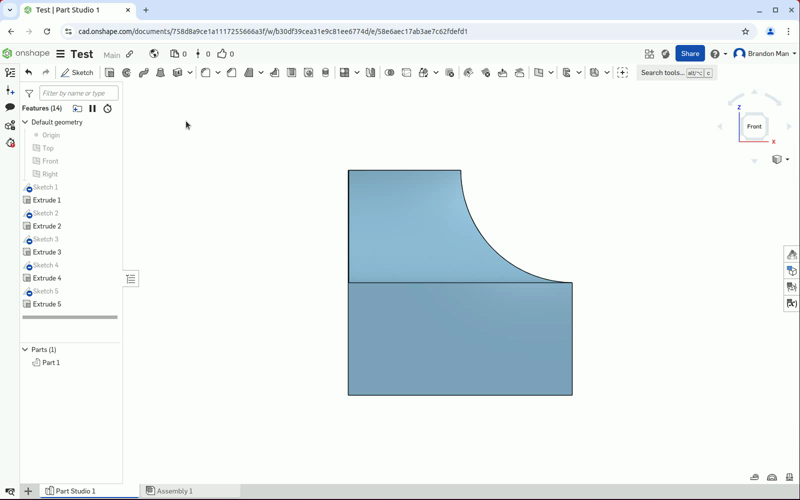
mouse_move(73, 189)
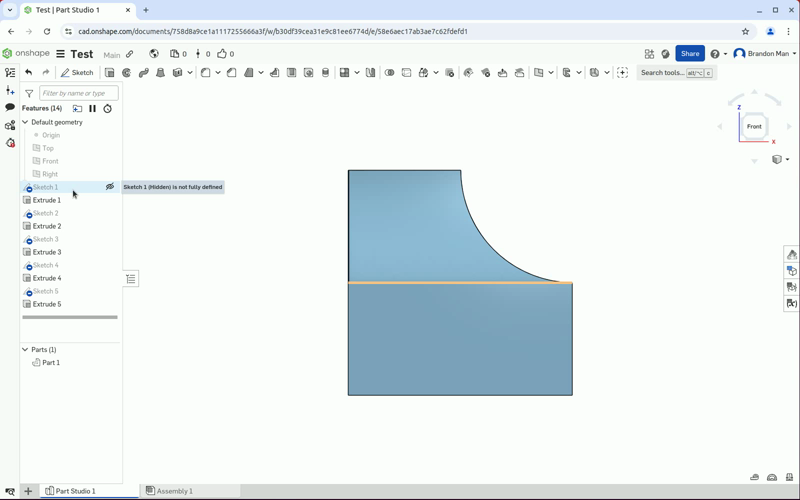
click(73, 189)
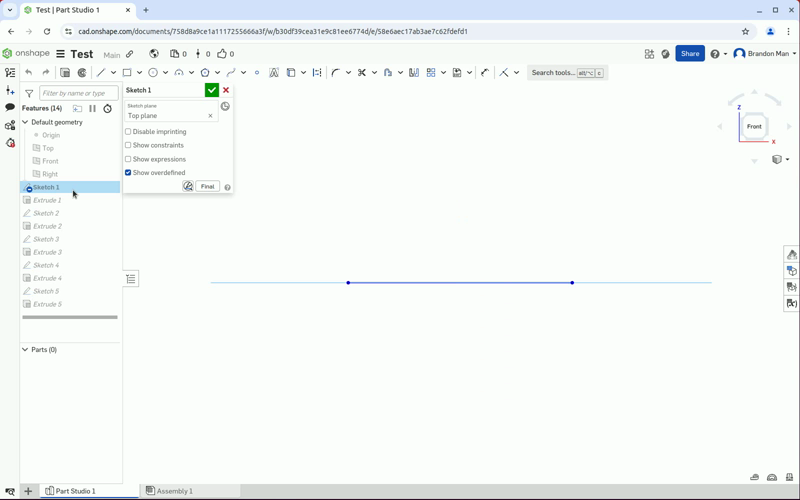
mouse_move(229, 92)
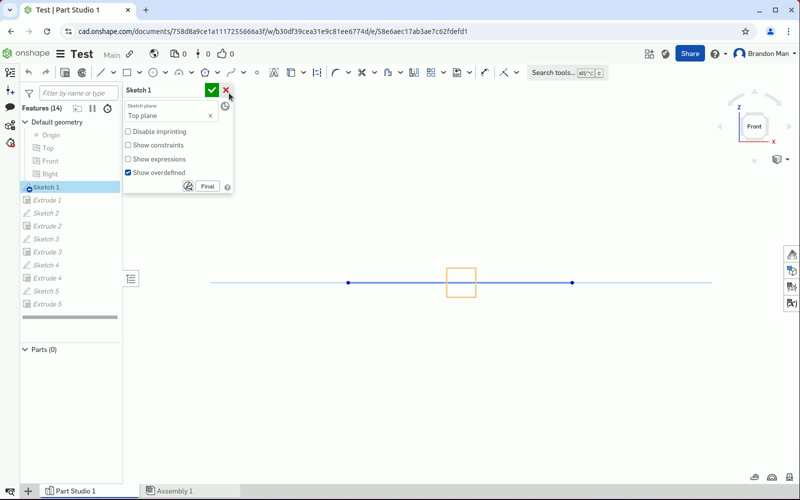
click(229, 92)
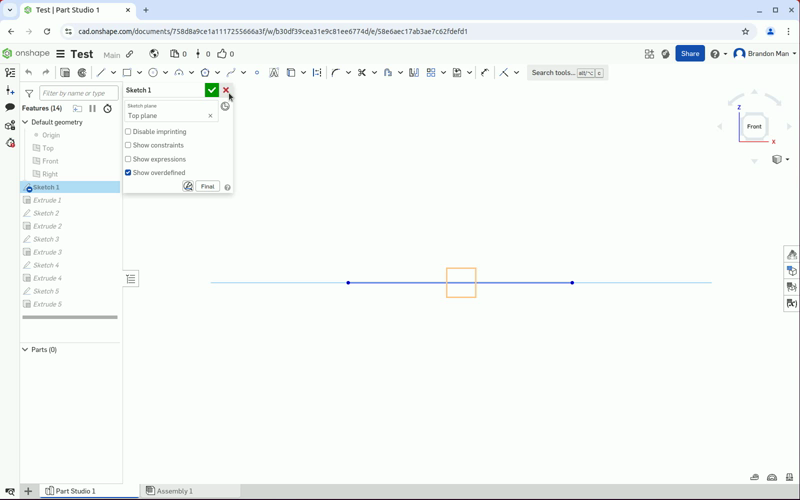
key(shift+s)
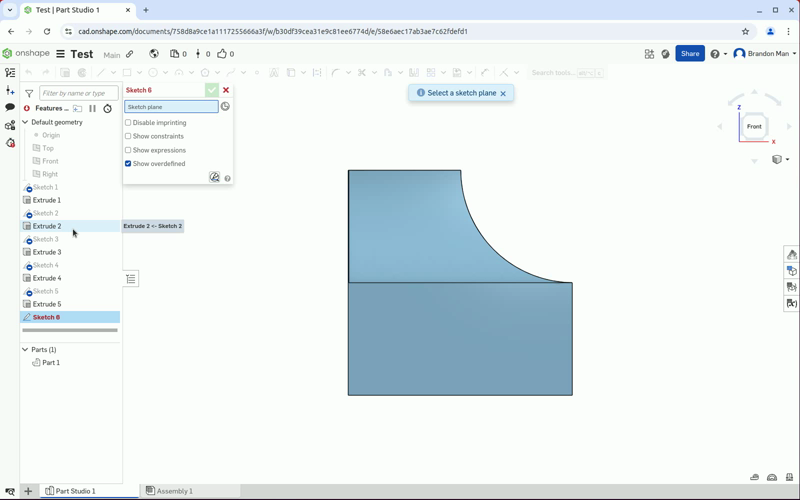
scroll(3)
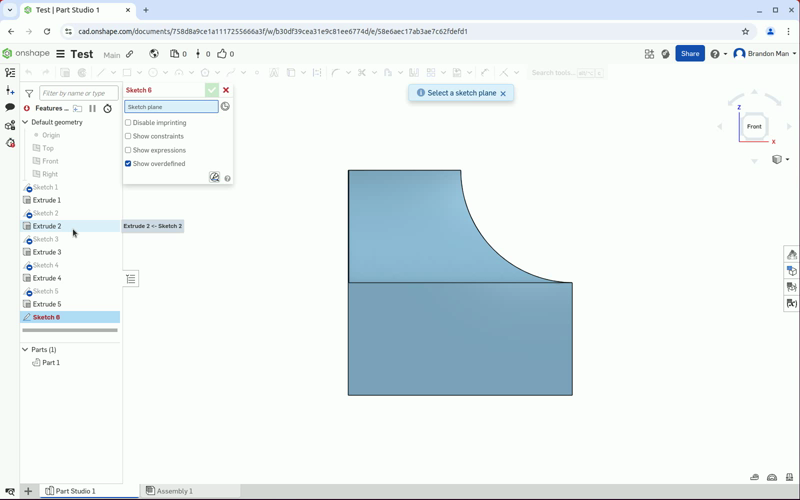
mouse_move(73, 163)
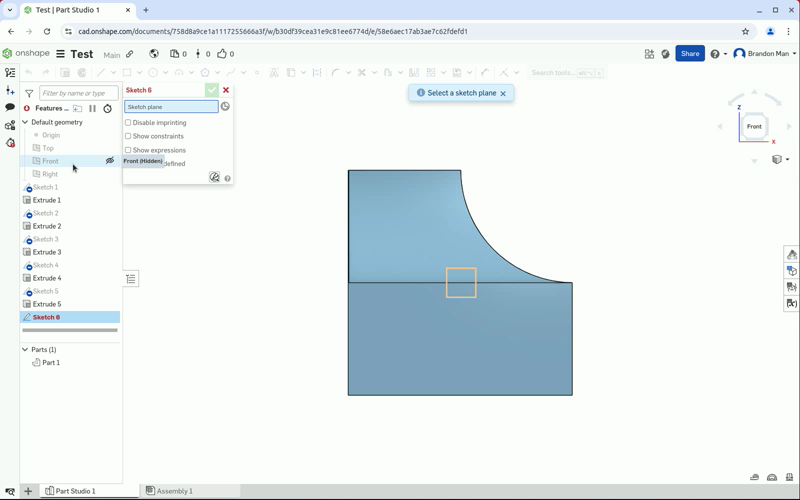
click(73, 163)
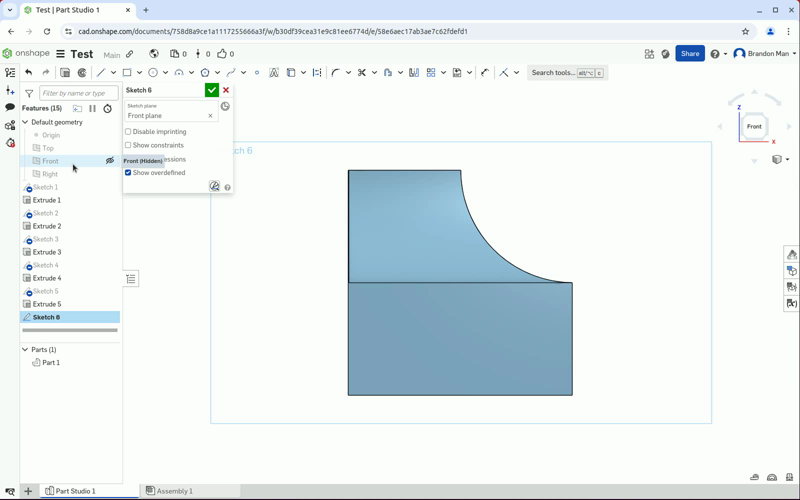
mouse_move(73, 352)
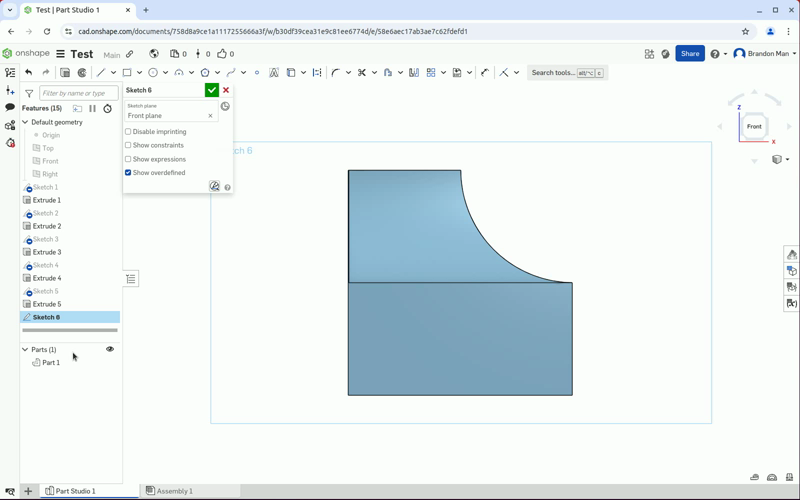
key(y)
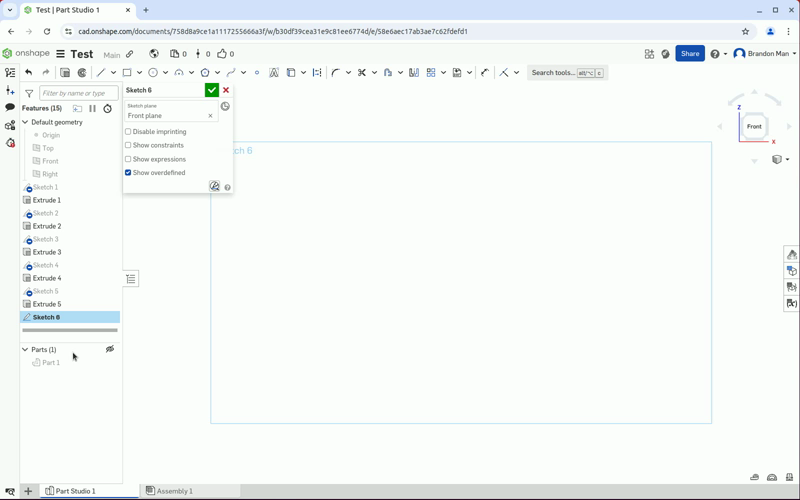
key(a)
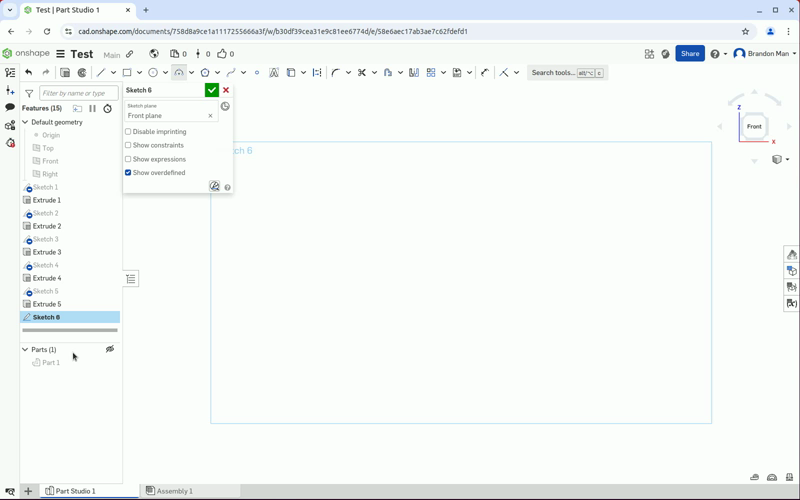
key_down(shift)
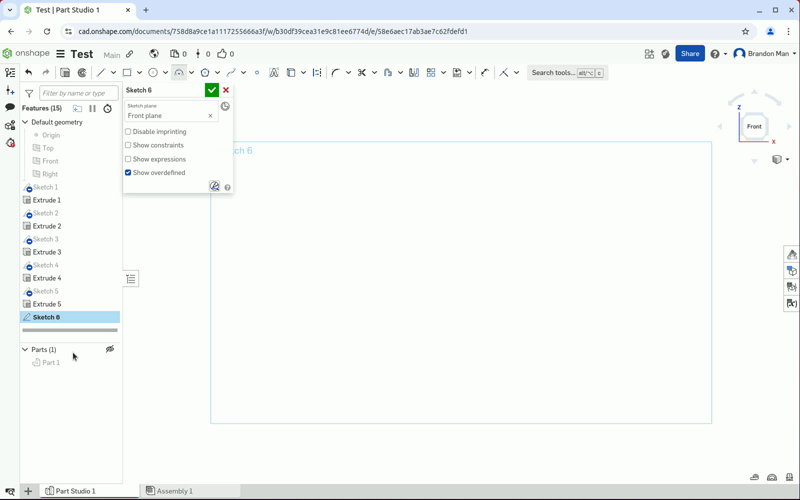
mouse_move(348, 282)
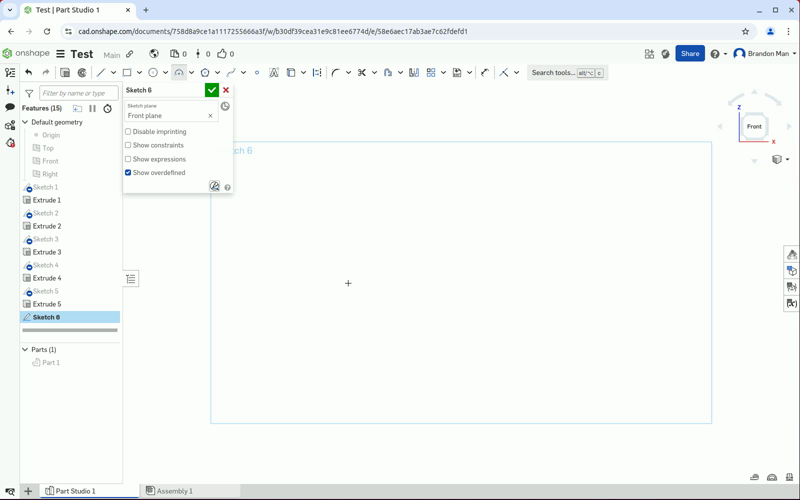
click(348, 282)
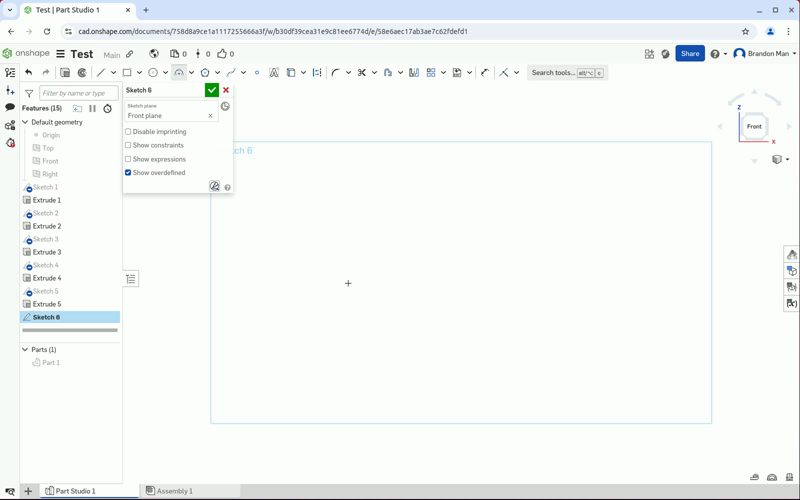
key_up(shift)
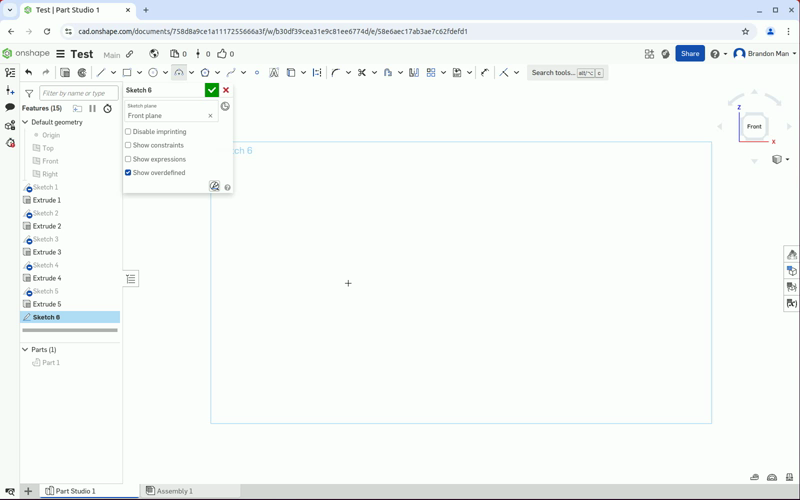
key_down(shift)
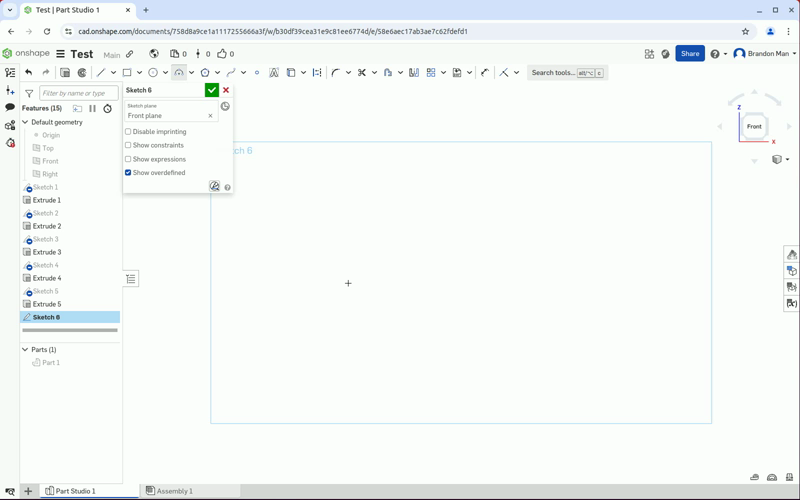
mouse_move(460, 170)
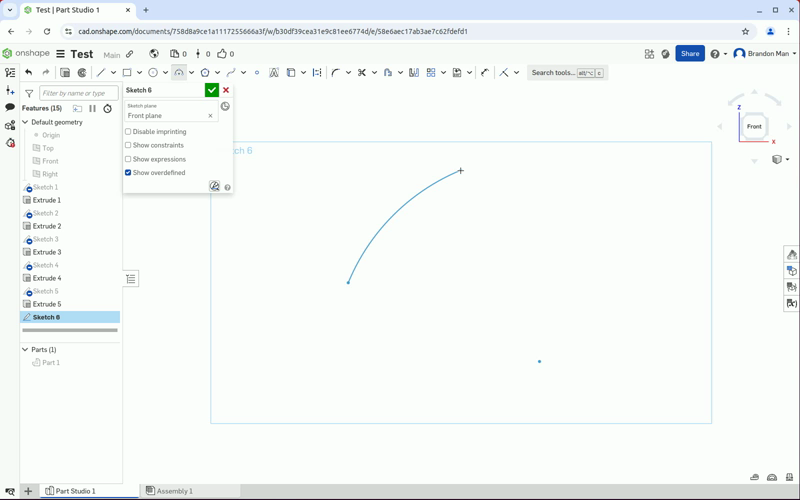
click(460, 170)
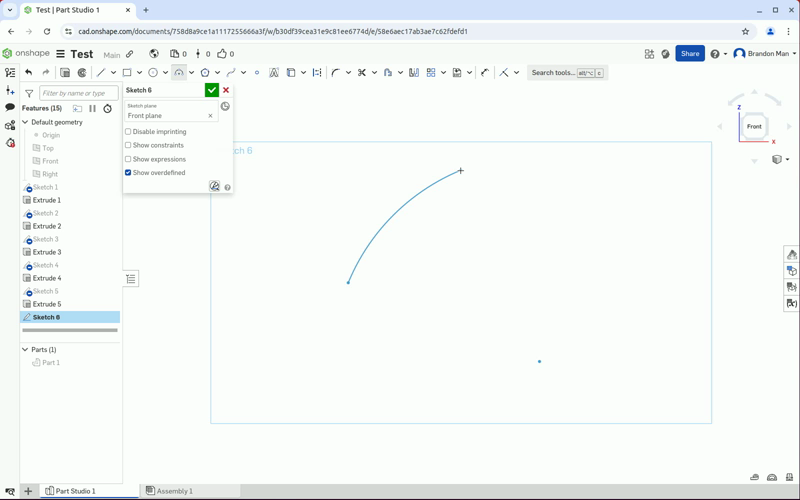
mouse_move(427, 249)
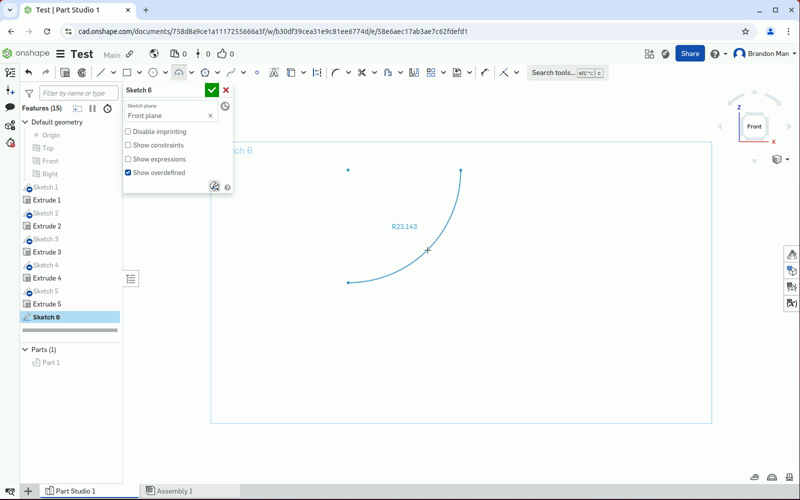
click(427, 249)
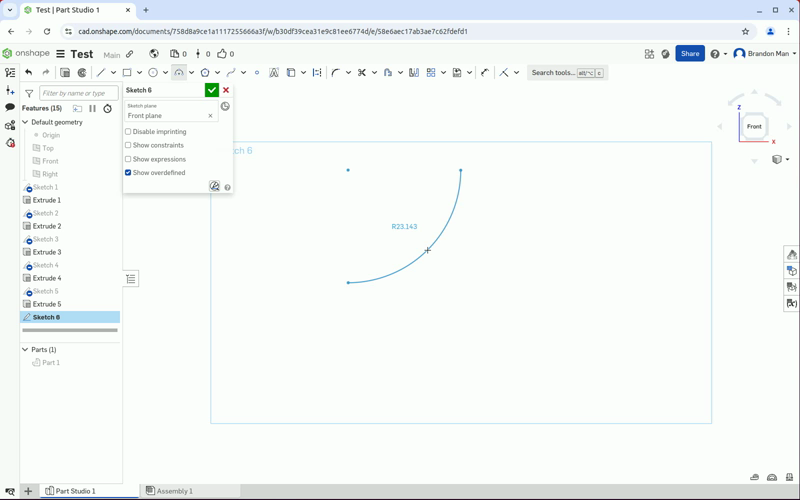
key_up(shift)
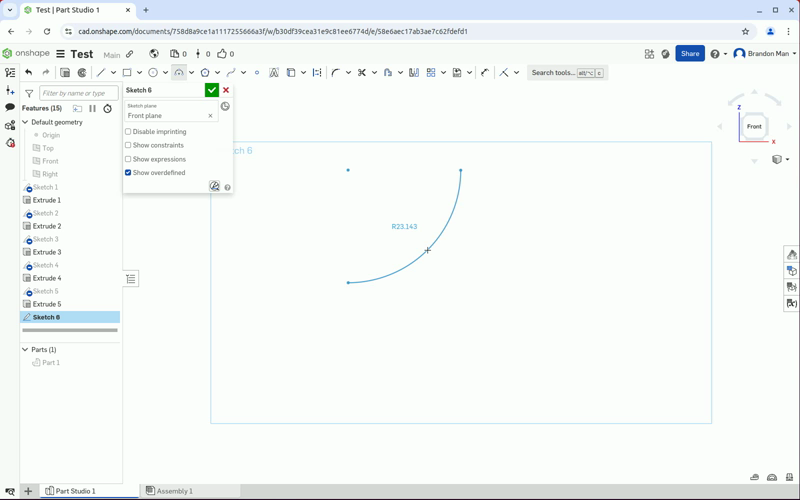
key(esc)
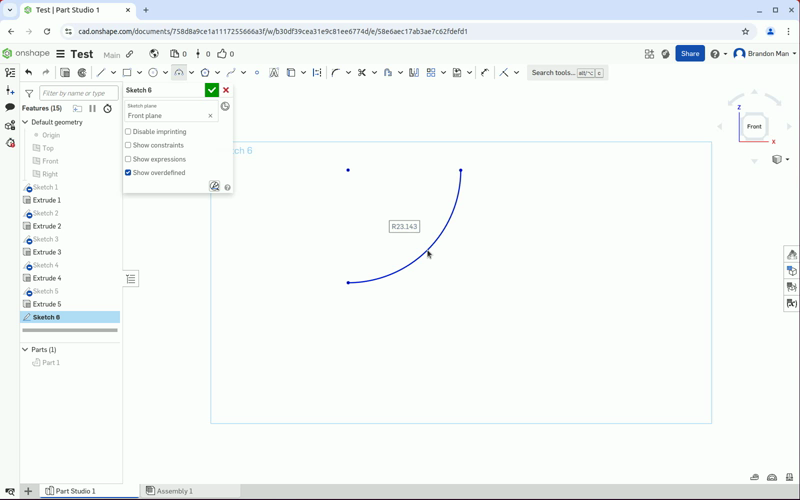
key(l)
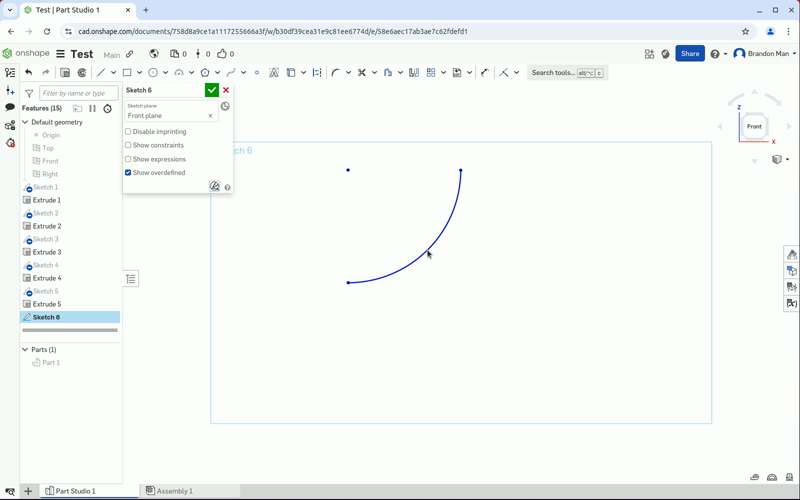
mouse_move(460, 170)
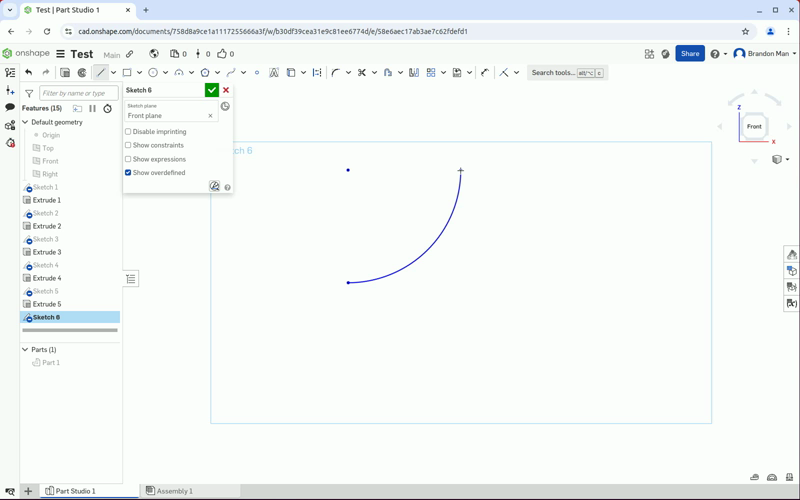
click(460, 170)
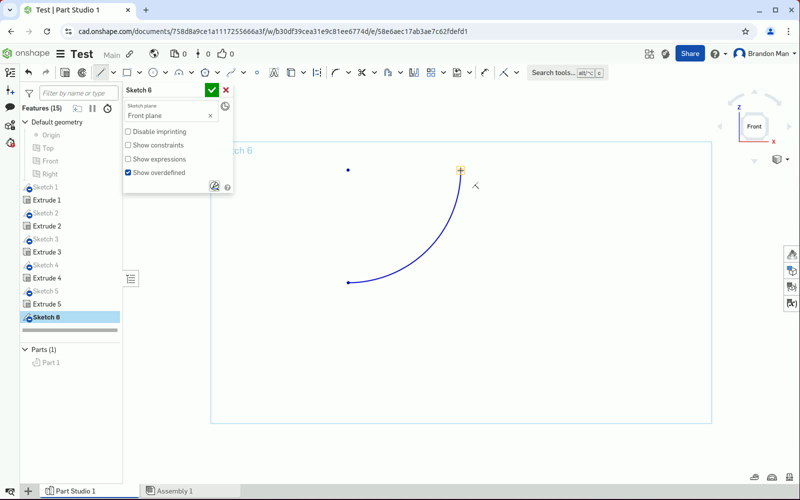
key_down(shift)
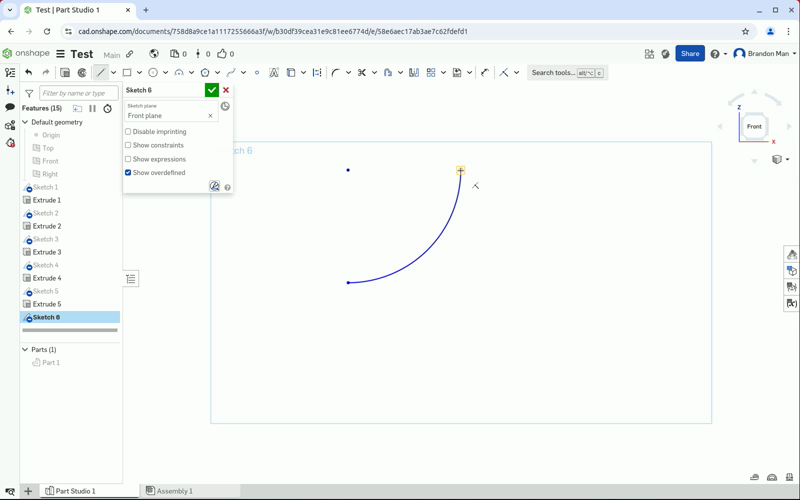
mouse_move(348, 170)
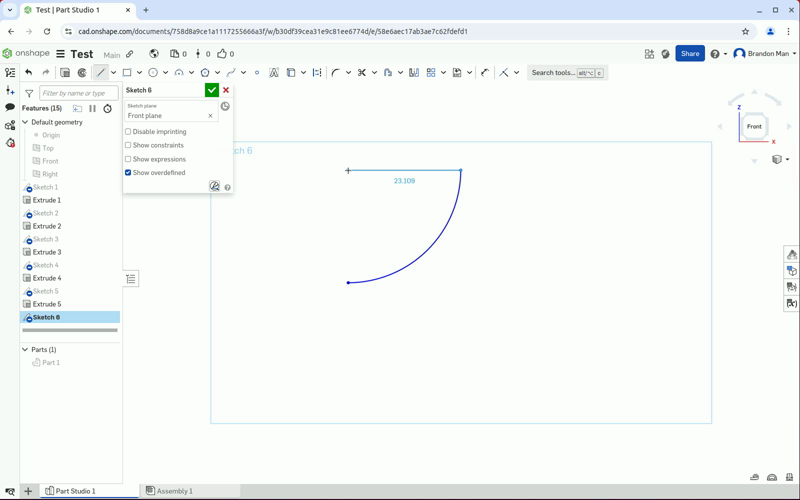
click(348, 170)
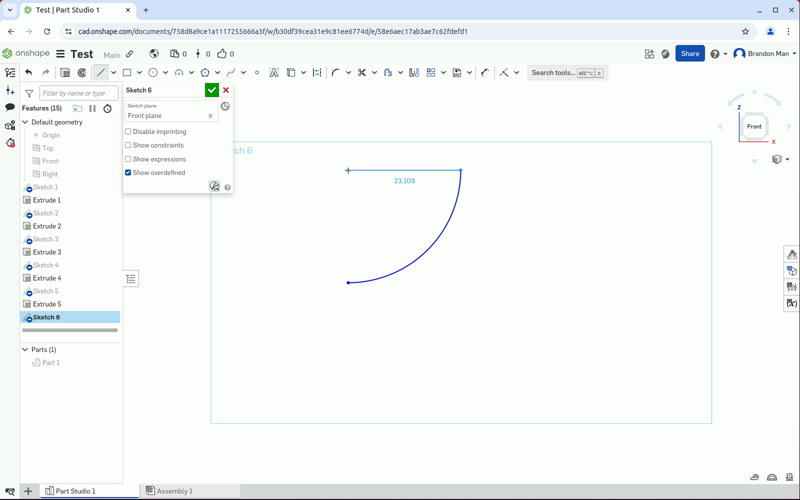
key_up(shift)
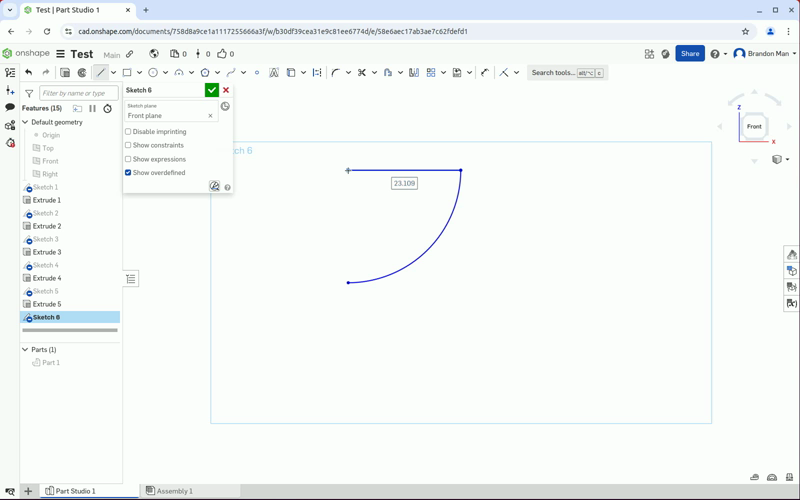
key_down(shift)
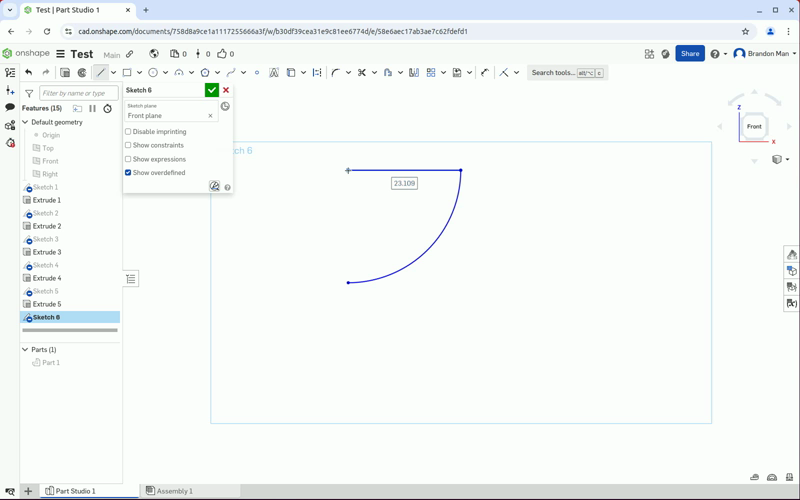
mouse_move(348, 282)
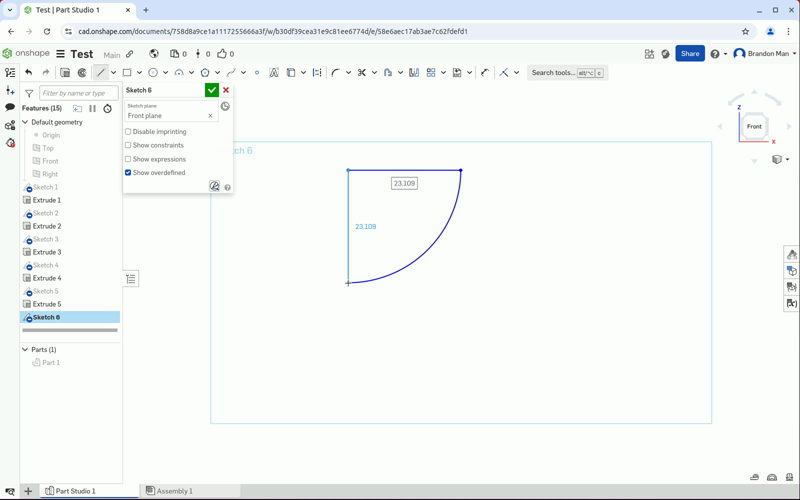
key_up(shift)
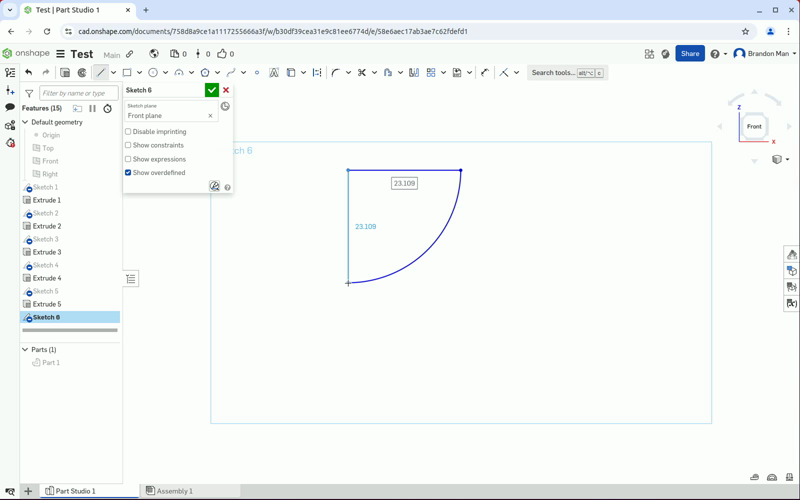
click(348, 282)
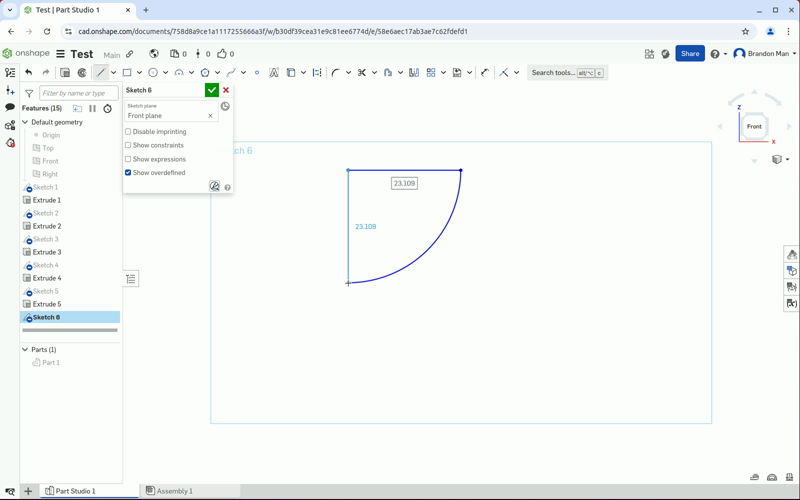
key(esc)
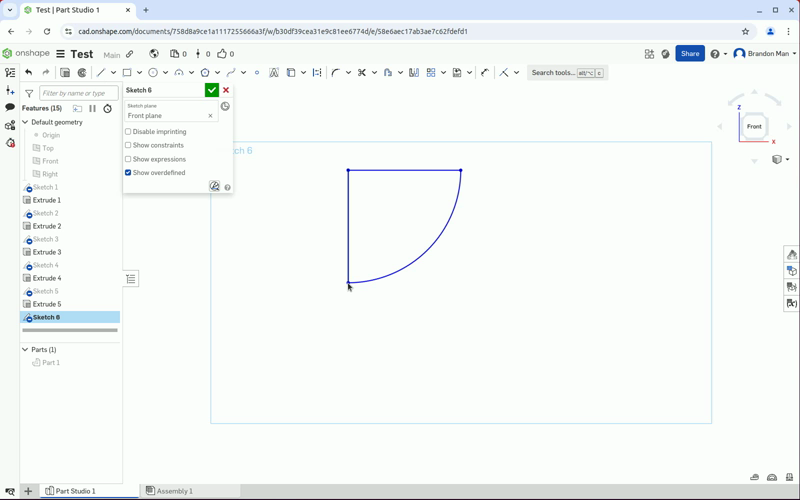
mouse_move(397, 183)
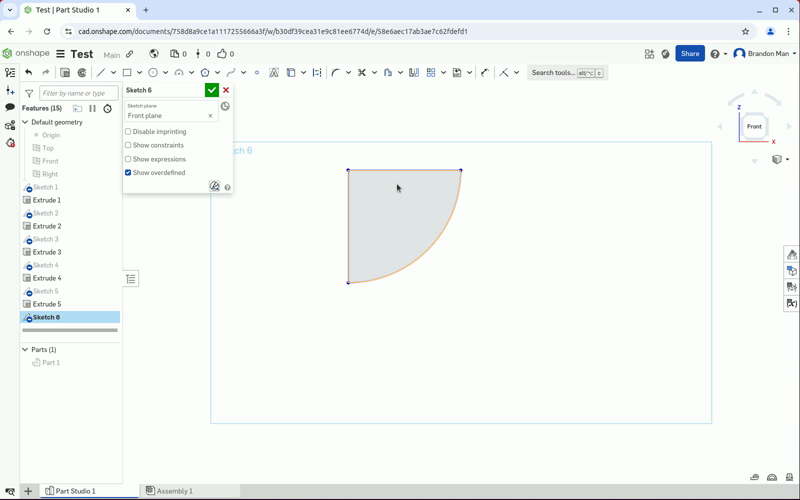
scroll(6)
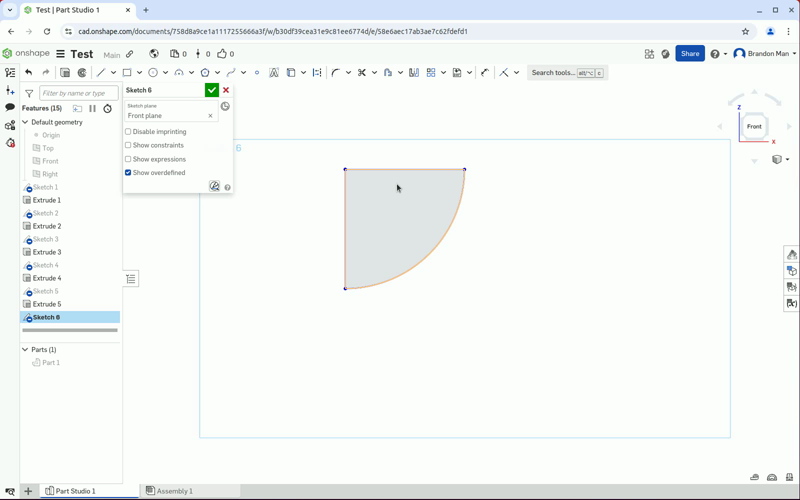
scroll(6)
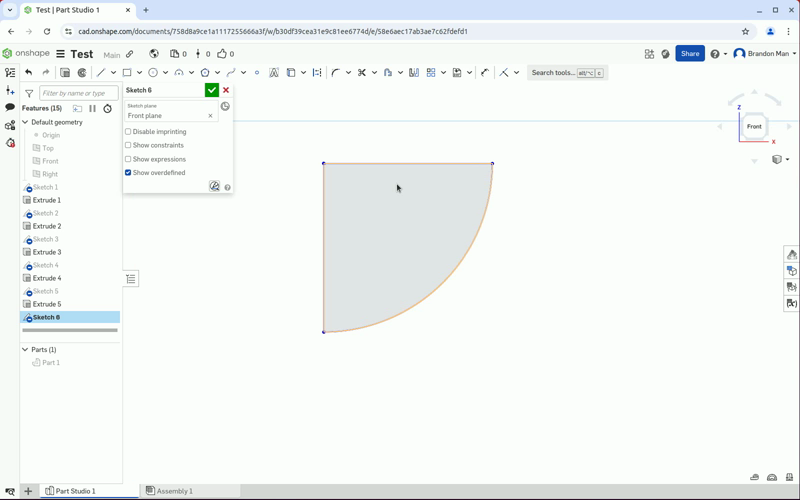
scroll(6)
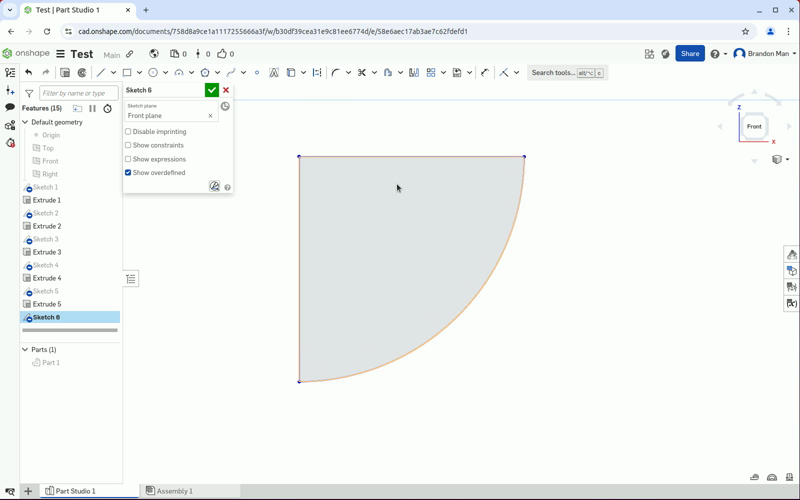
scroll(6)
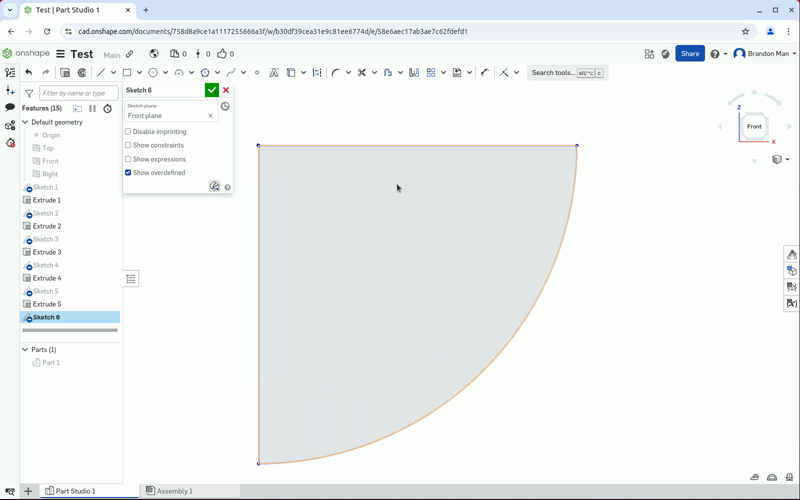
scroll(6)
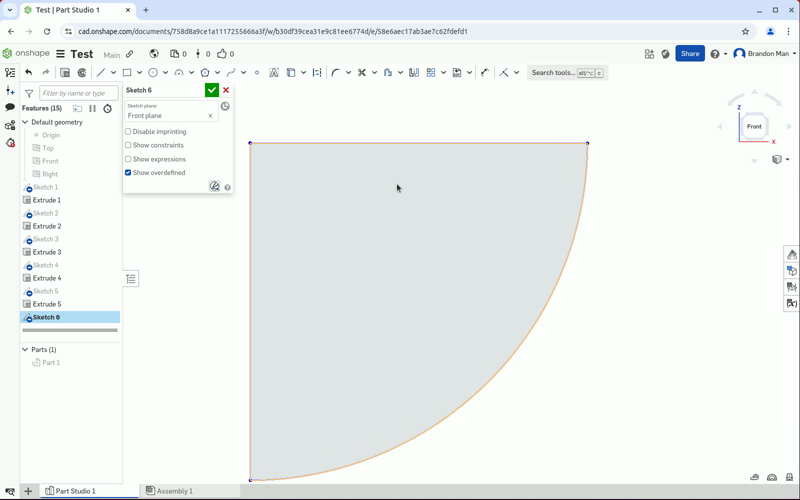
scroll(6)
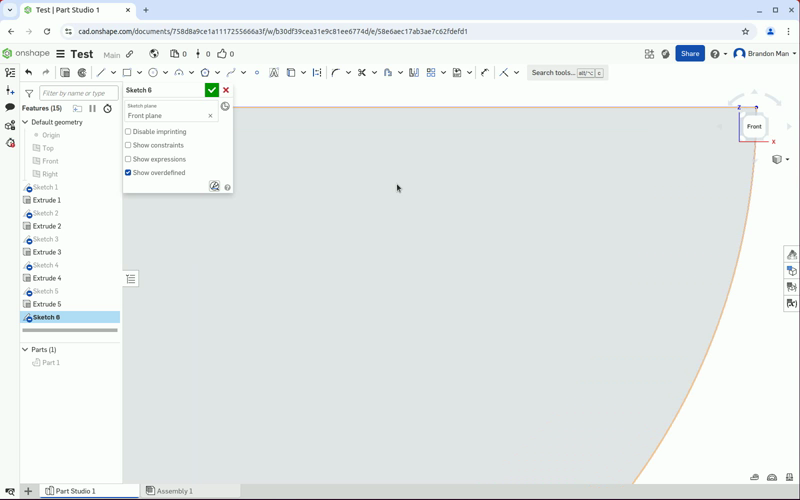
scroll(6)
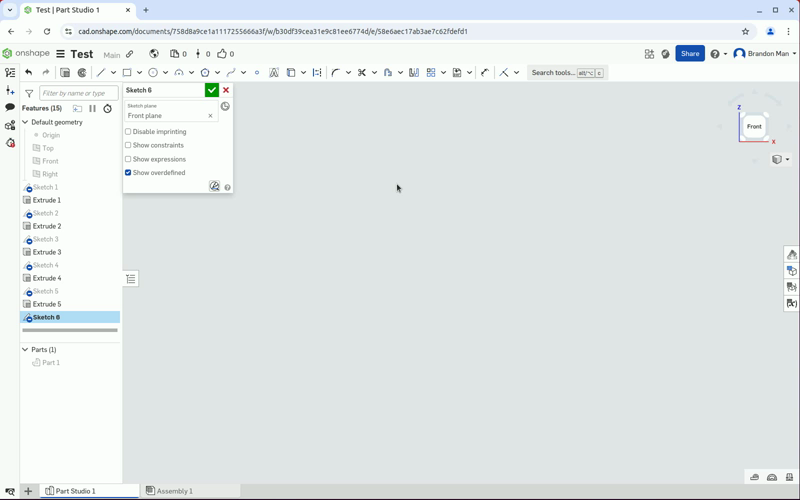
click(397, 183)
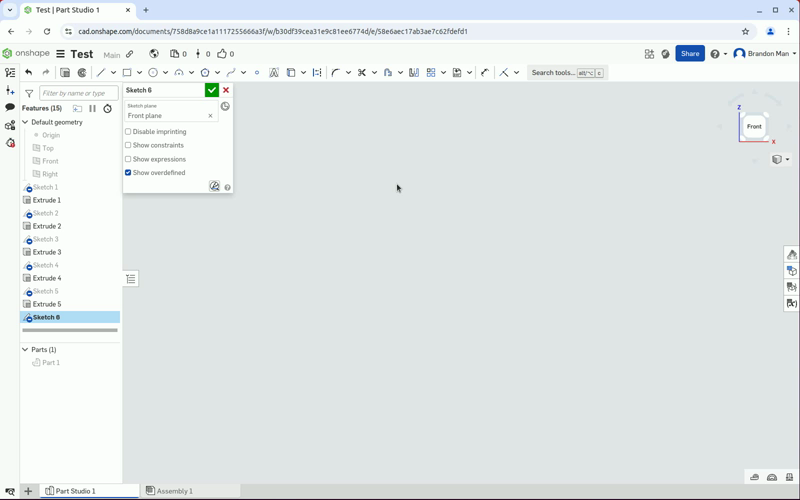
scroll(-6)
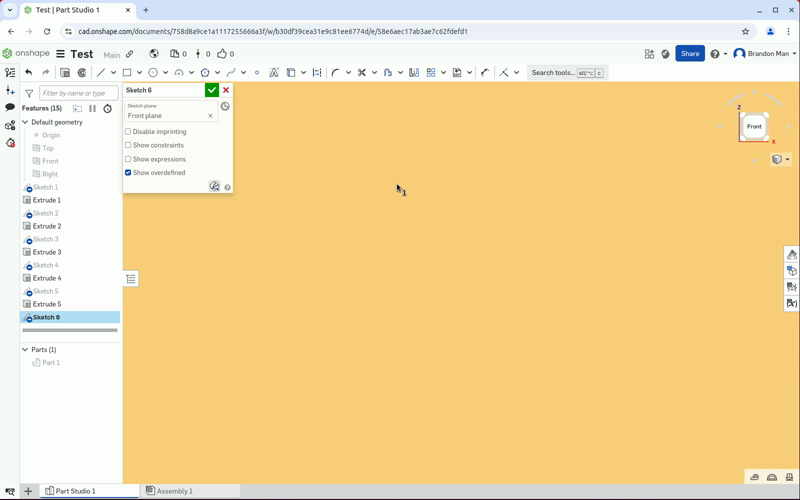
scroll(-6)
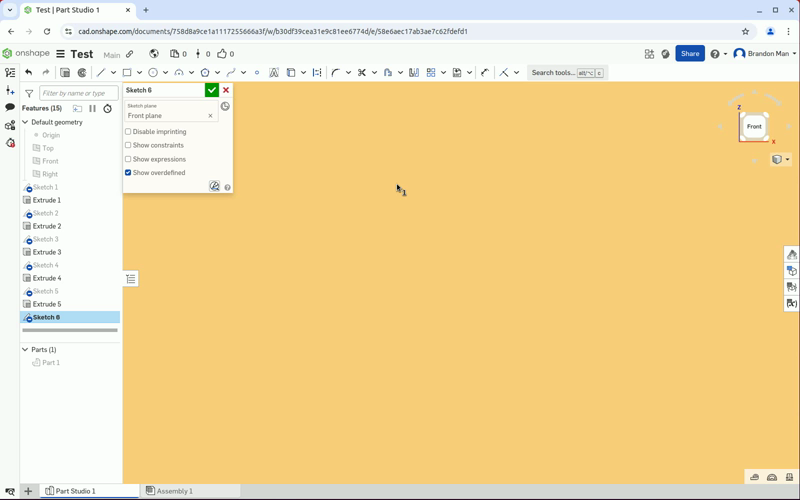
scroll(-6)
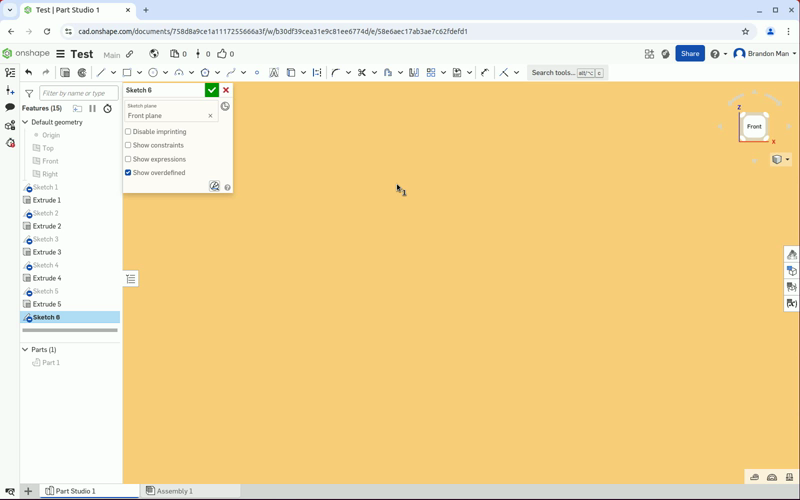
scroll(-6)
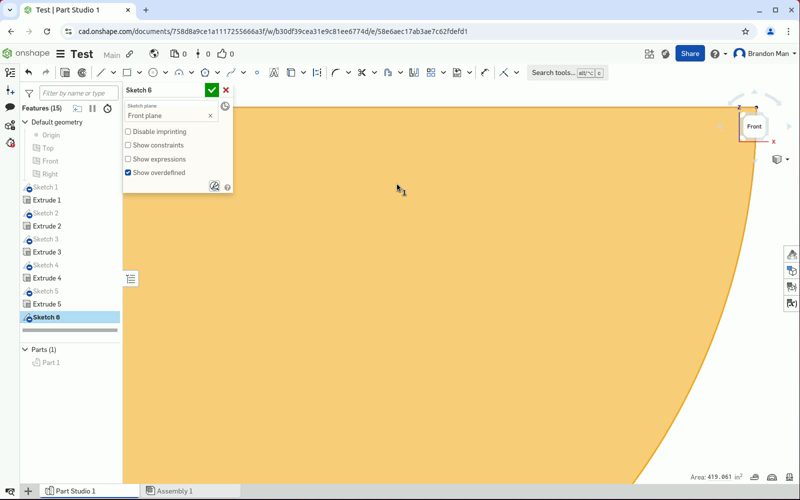
scroll(-6)
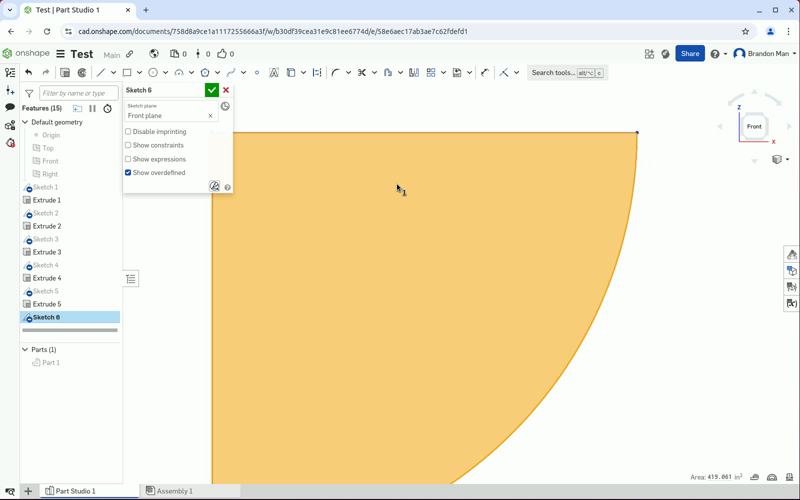
scroll(-6)
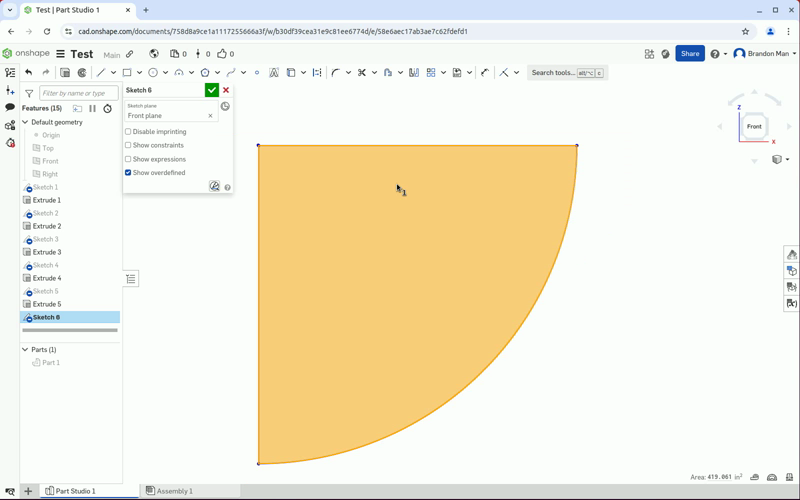
scroll(-6)
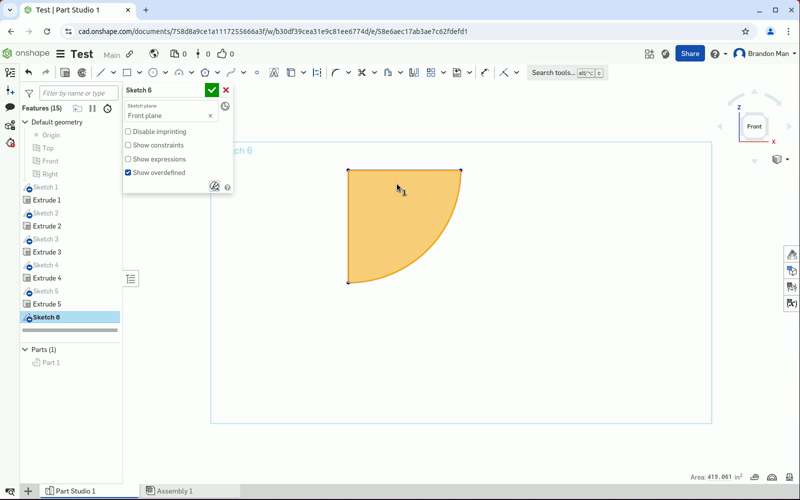
mouse_move(73, 352)
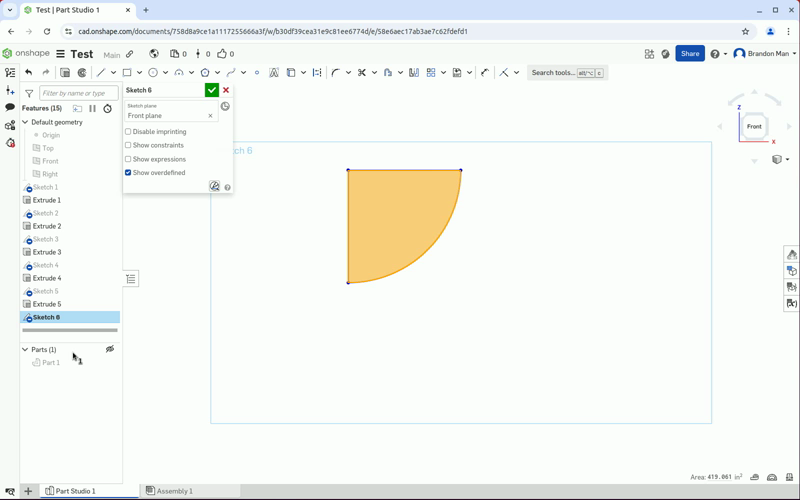
key(shift+y)
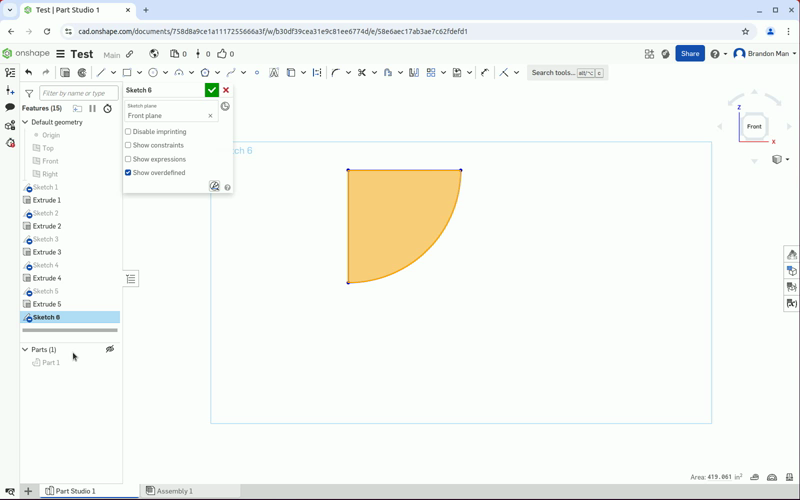
key(shift+e)
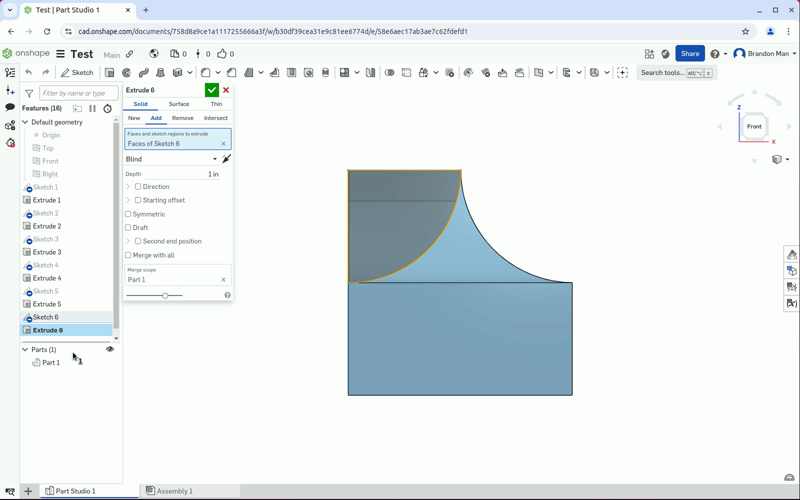
mouse_move(143, 106)
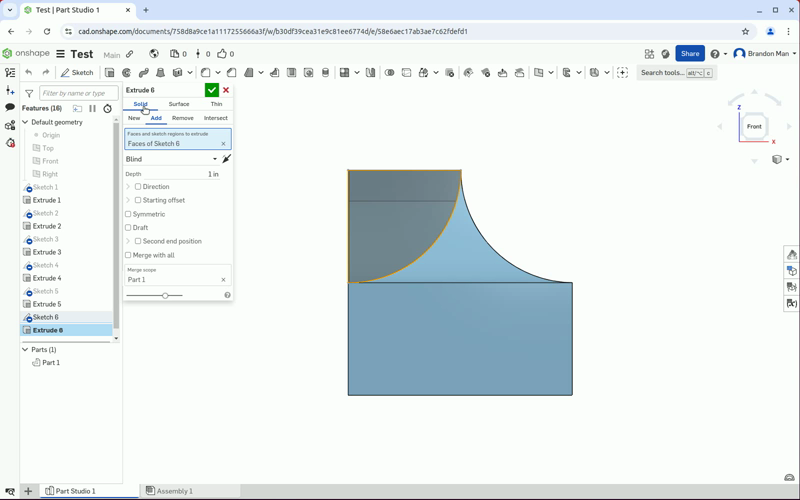
click(143, 106)
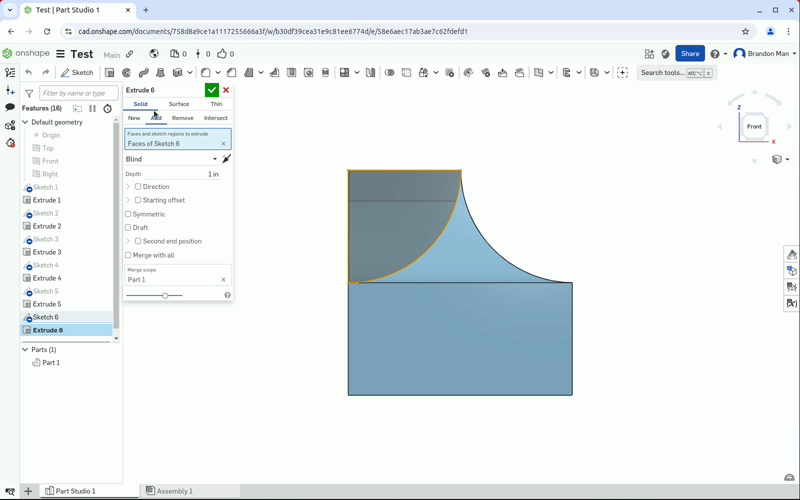
mouse_move(186, 120)
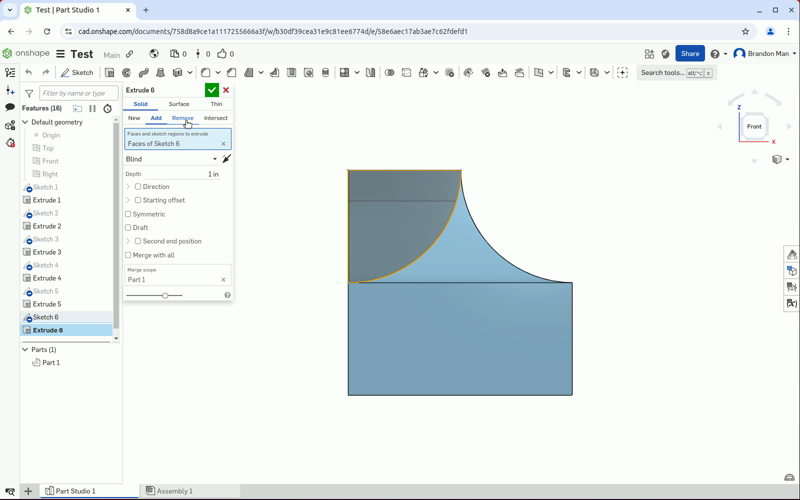
click(186, 120)
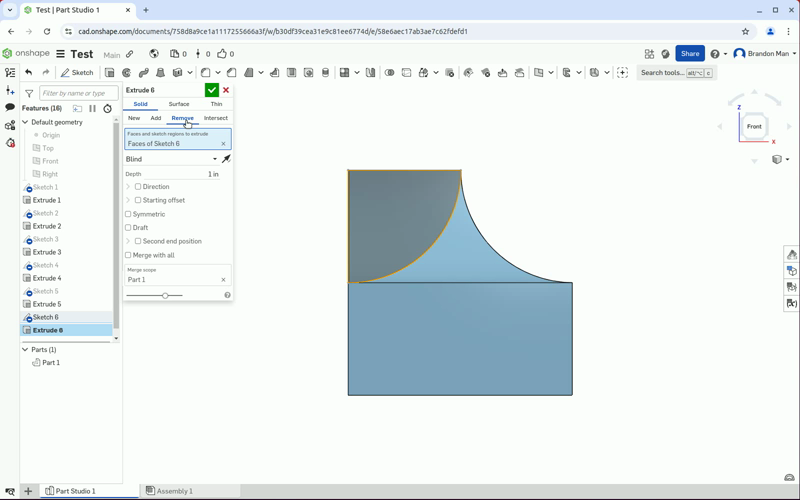
key(tab, 4)
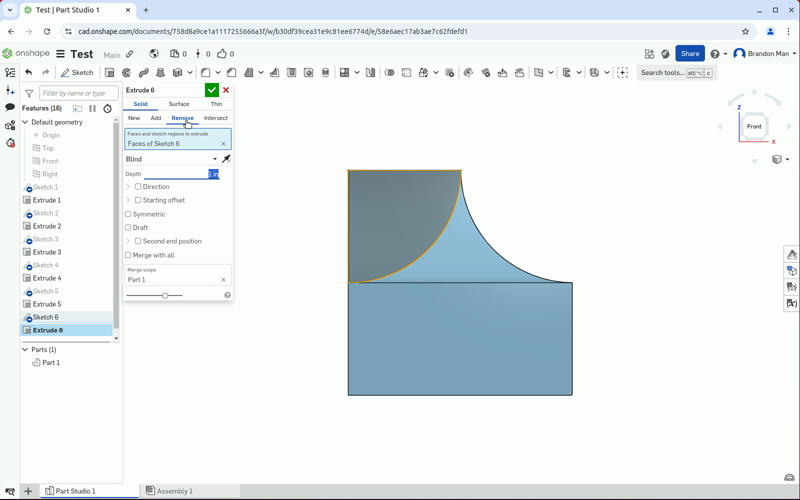
text(46.216)
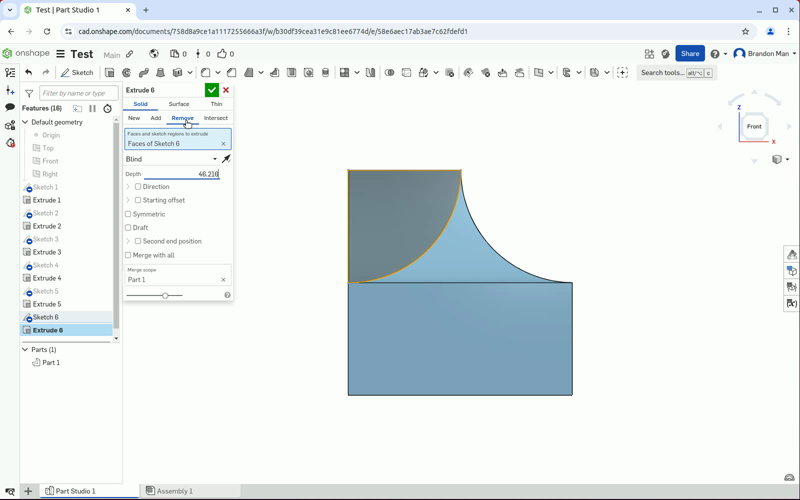
key(tab, 3)
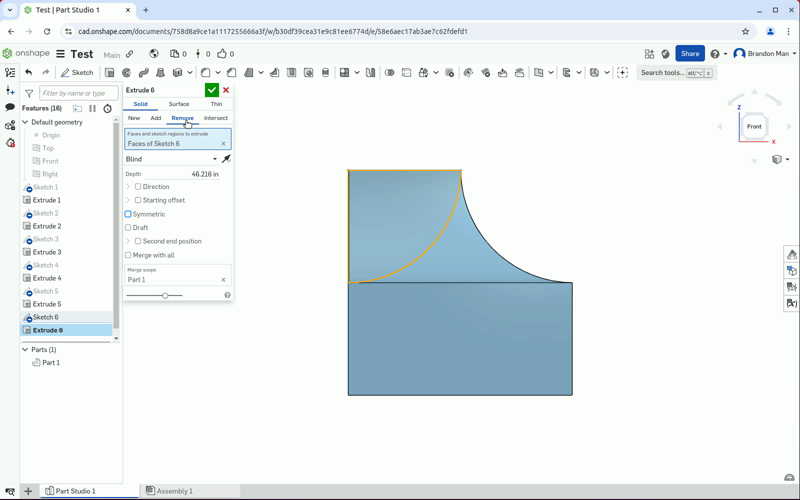
key(space)
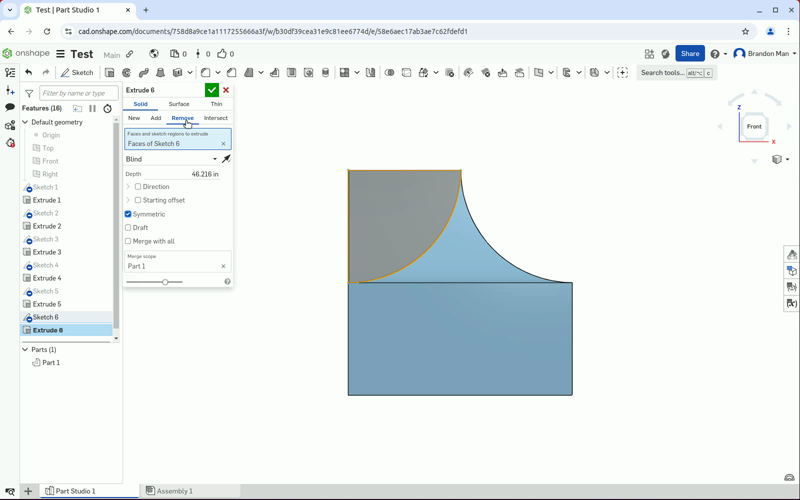
key(tab, 2)
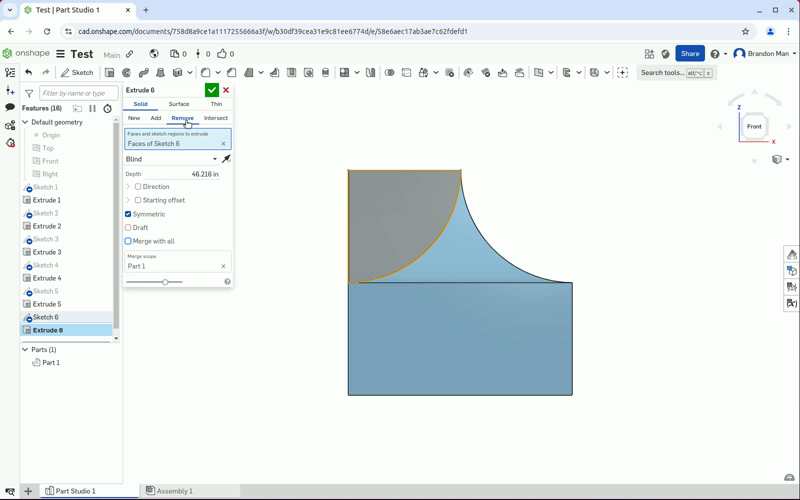
key(space)
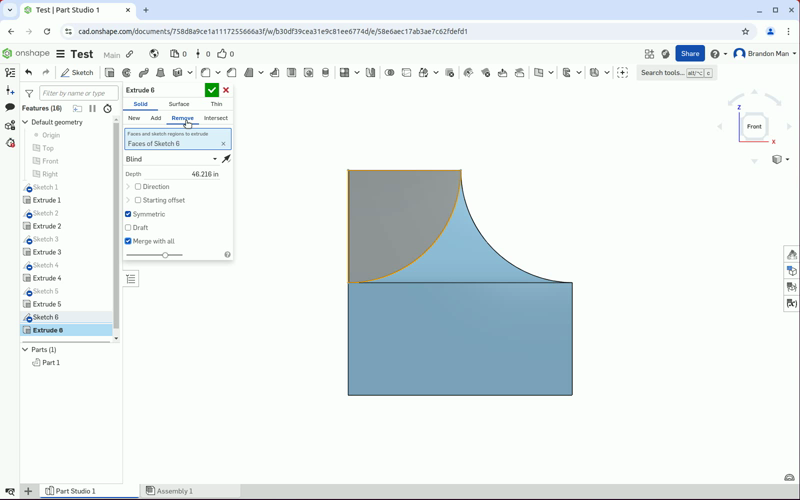
key(enter)
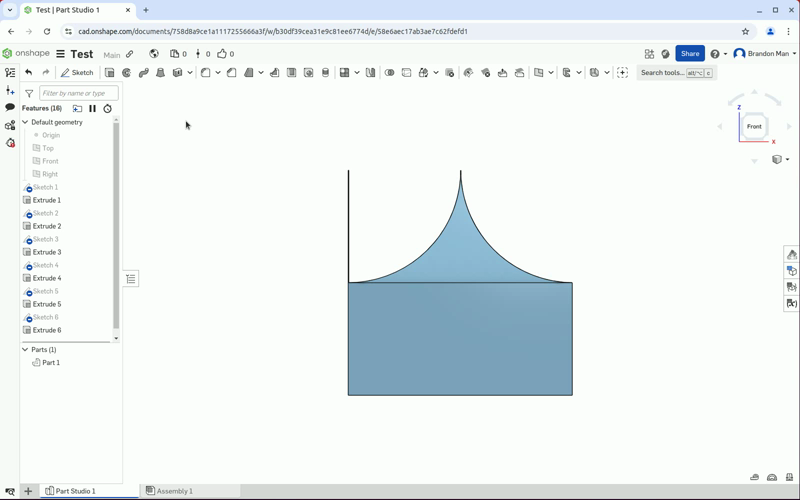
key(shift+h)
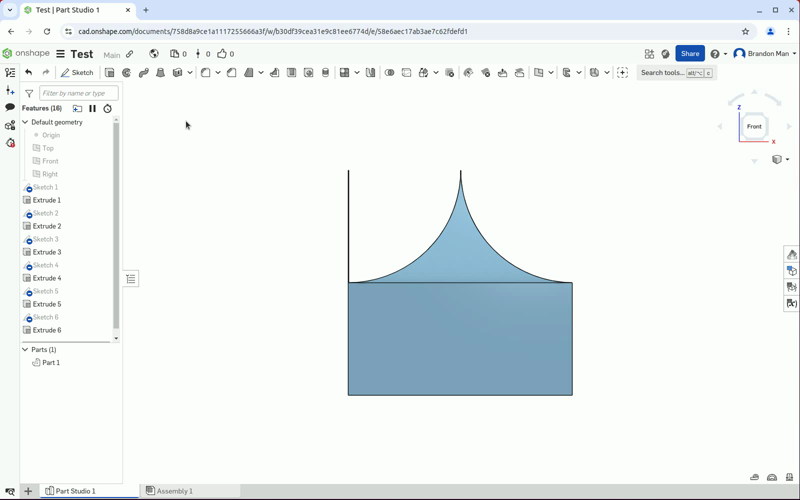
key(shift+h)
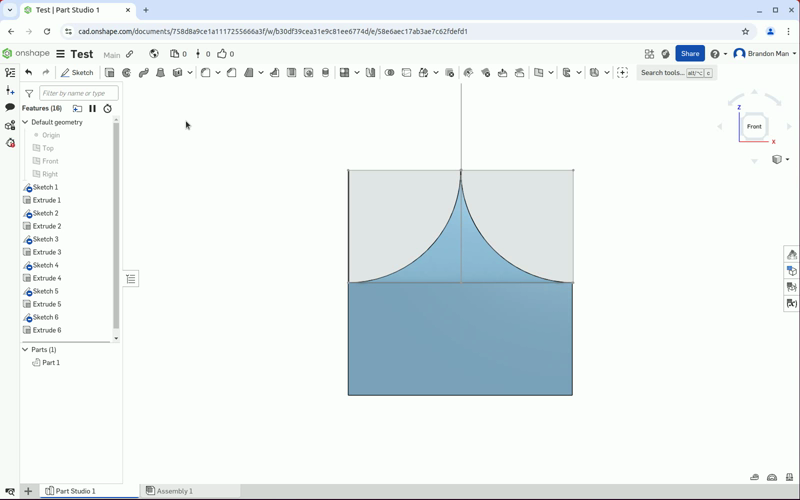
key(shift+7)
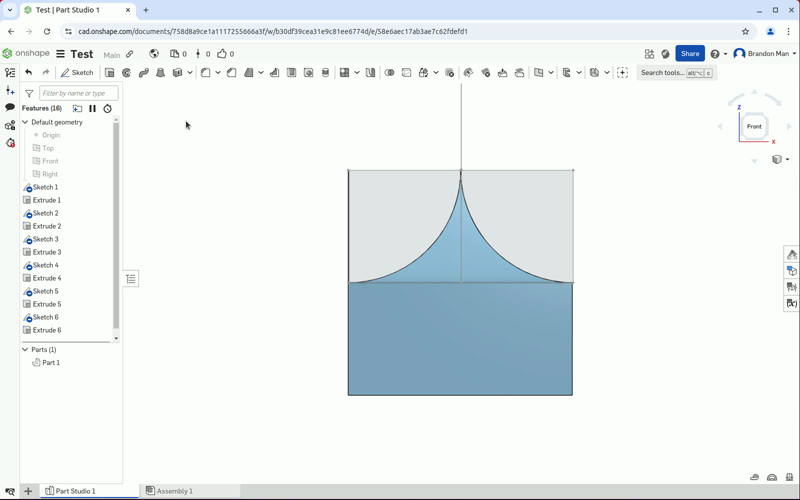
key(left, 2)
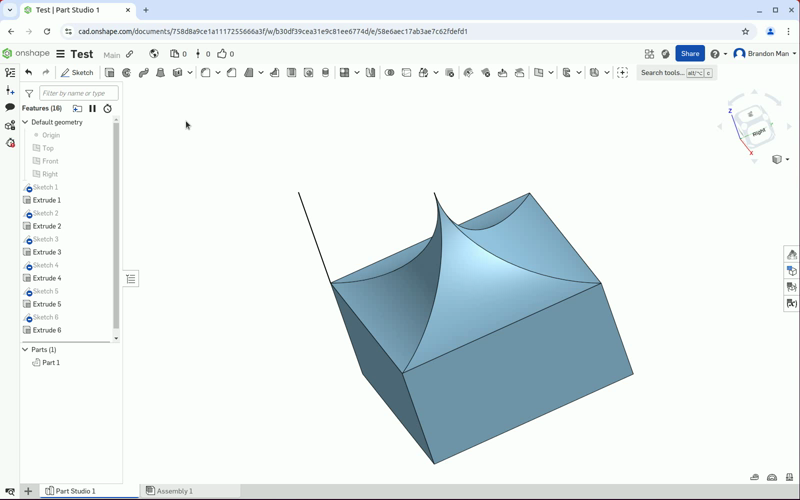
key(down, 2)
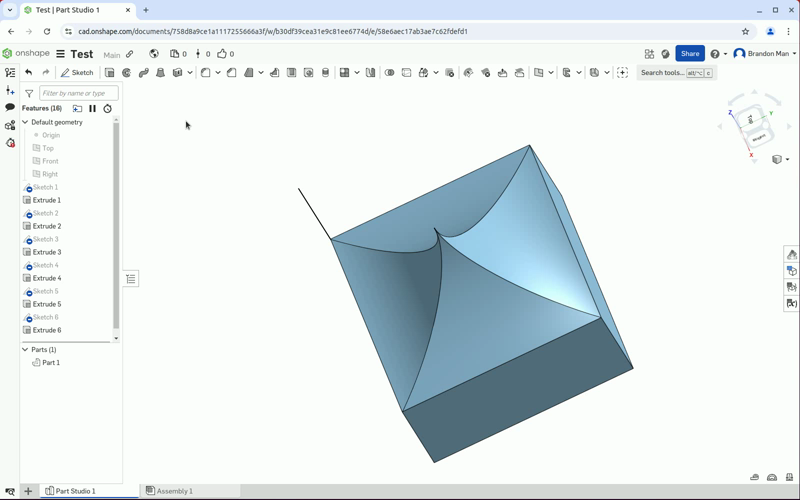
key(up, 2)
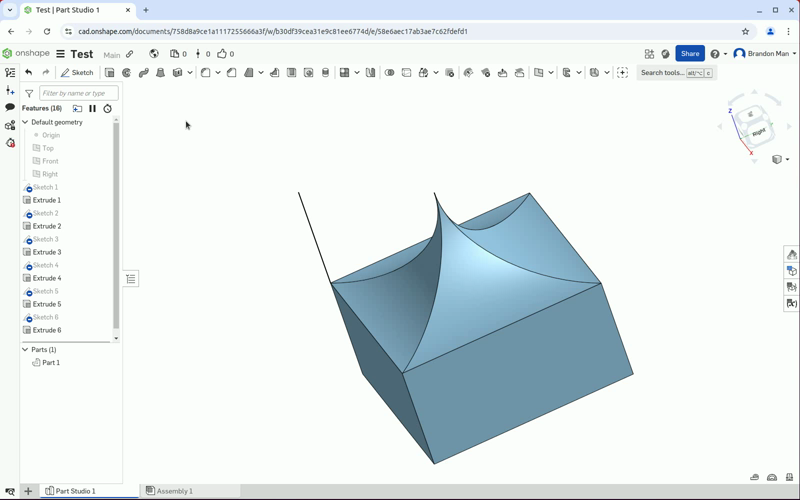
key(right, 2)
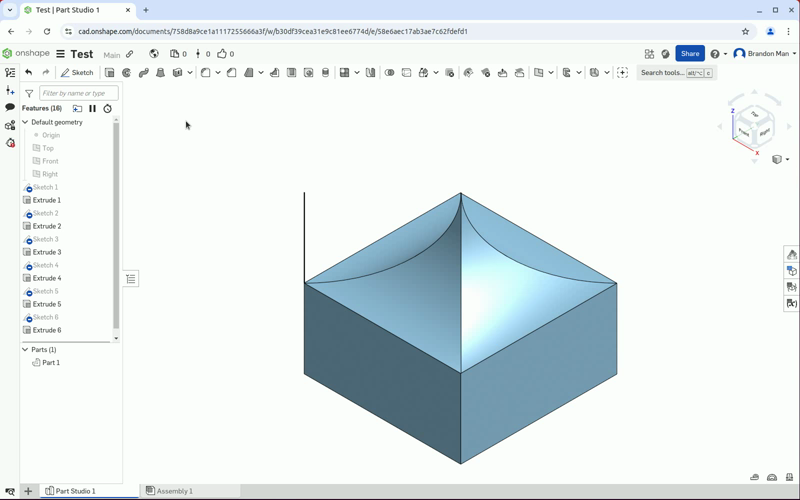
mouse_move(69, 189)
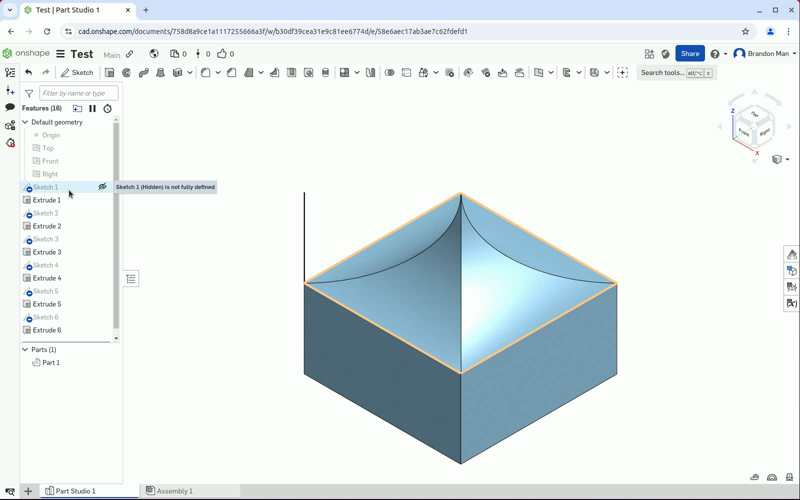
click(69, 189)